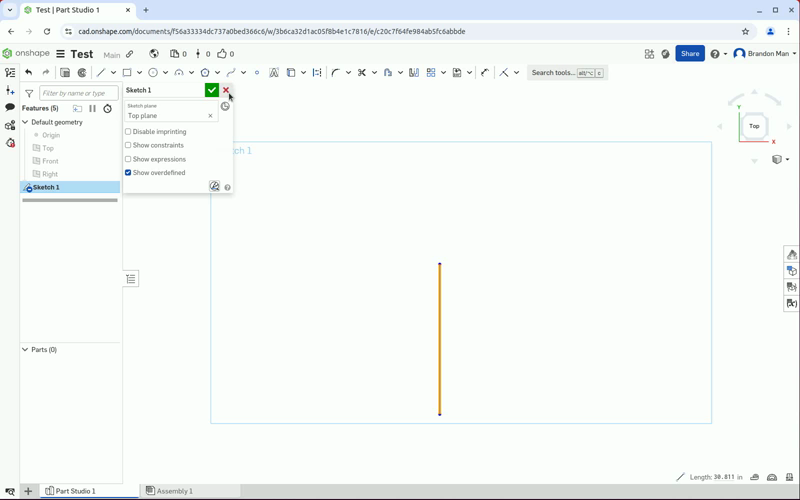
key(shift+h)
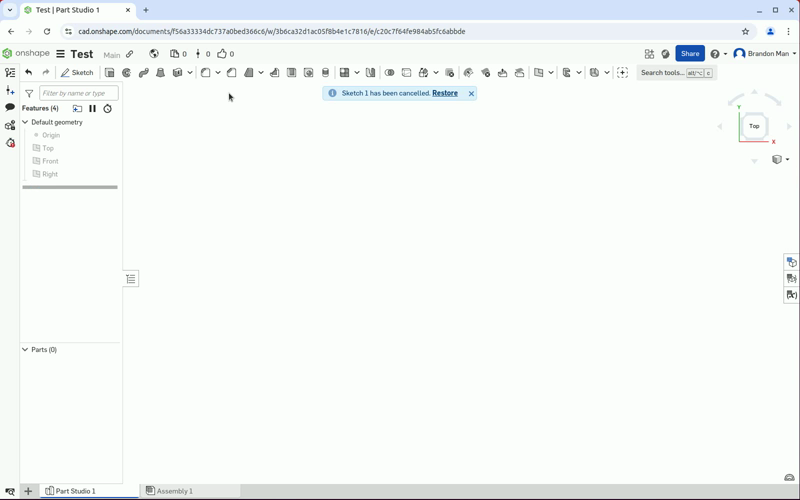
mouse_move(73, 352)
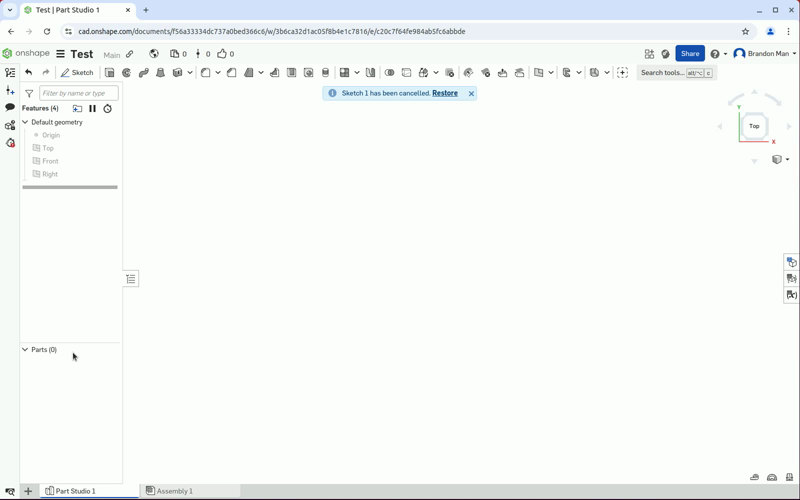
key(y)
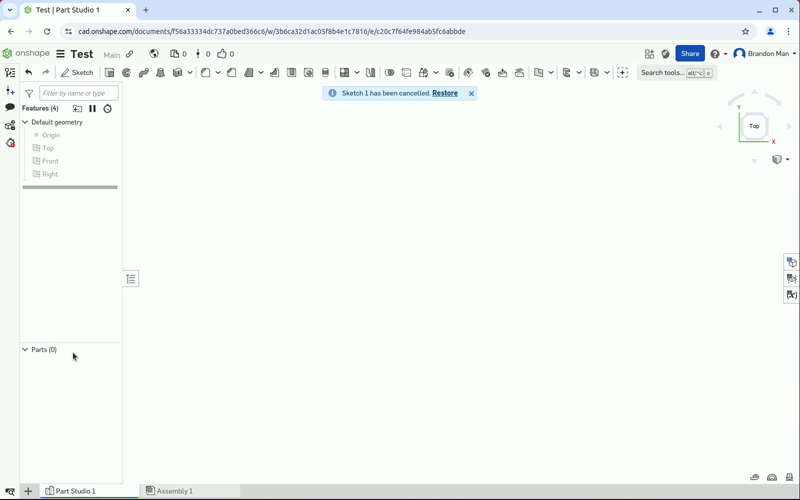
key(shift+p)
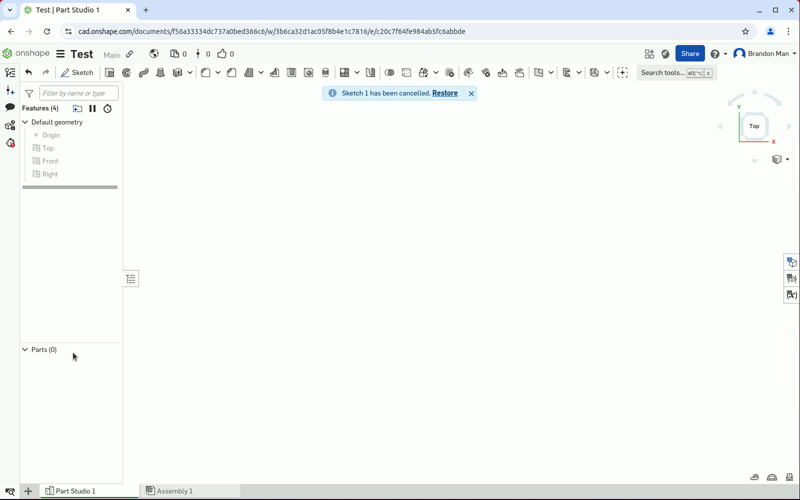
key(space)
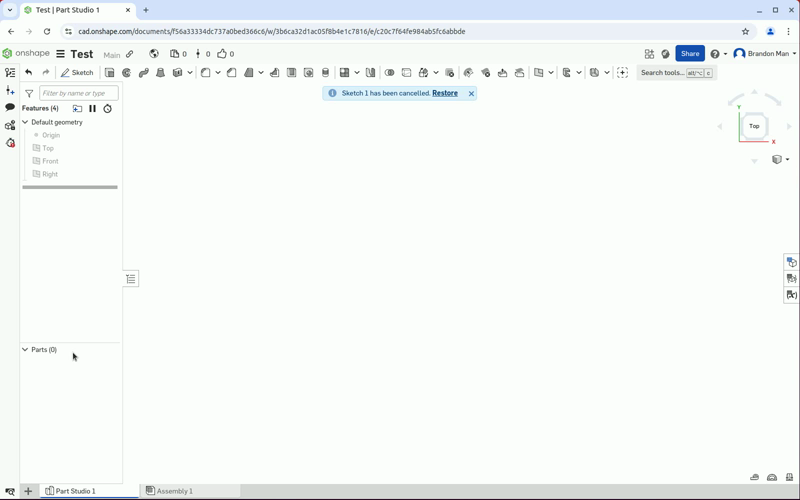
key_down(shift)
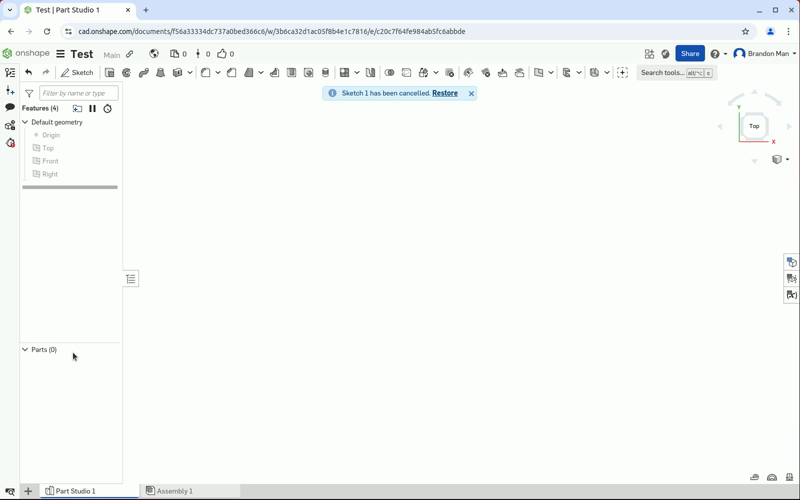
key(up)
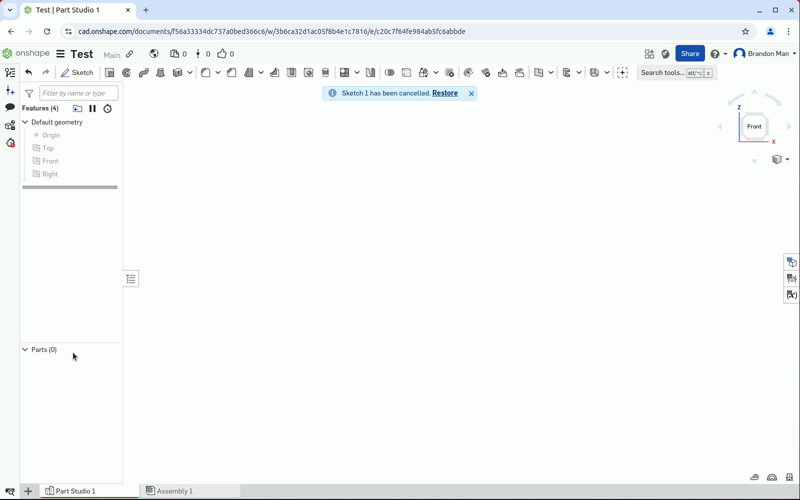
key_up(shift)
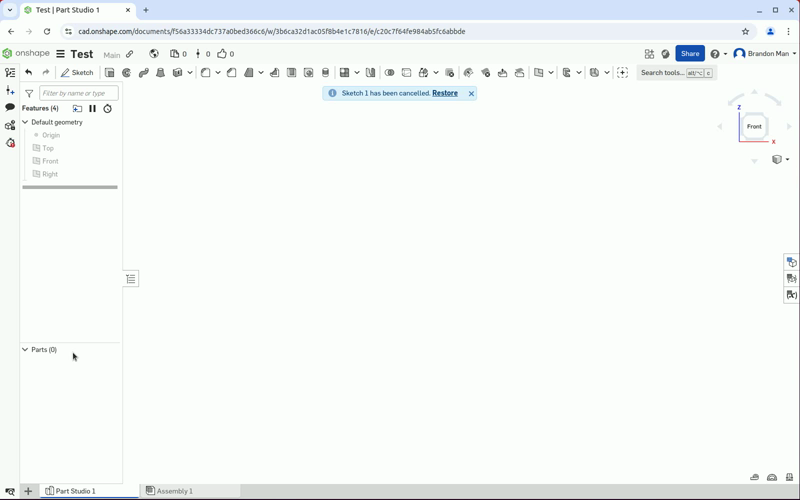
mouse_move(73, 352)
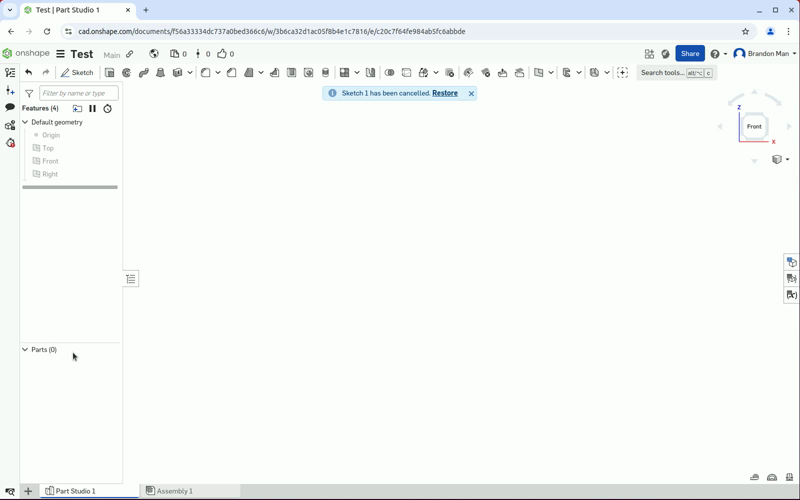
key(shift+y)
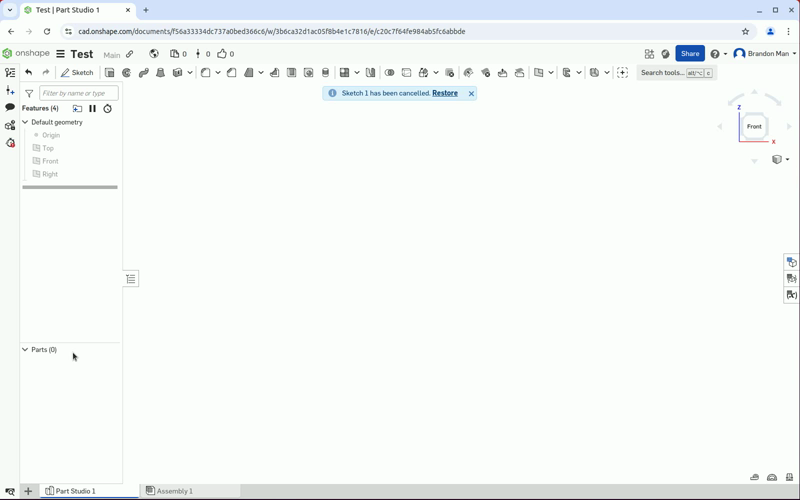
key(shift+s)
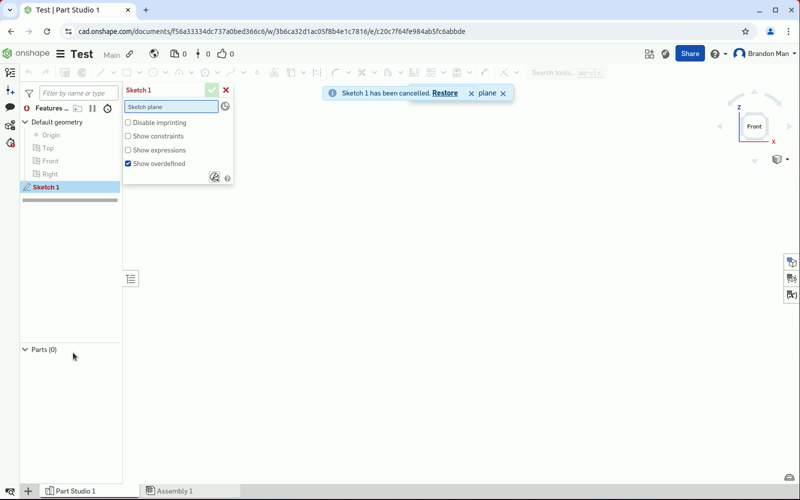
mouse_move(73, 163)
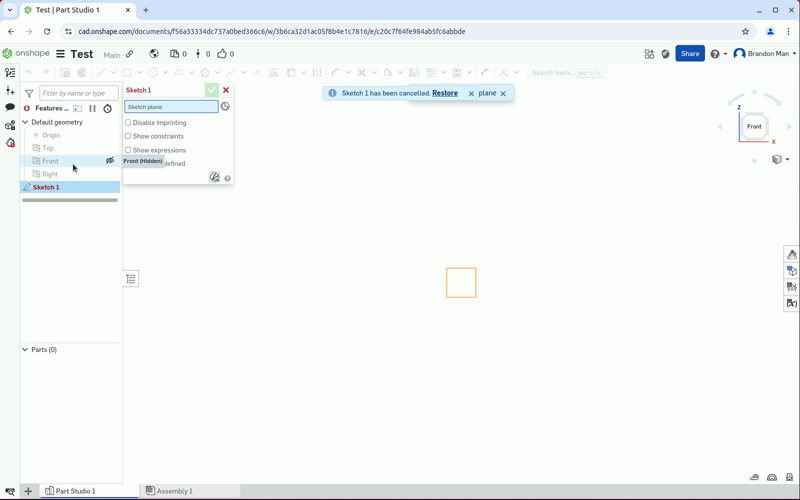
click(73, 163)
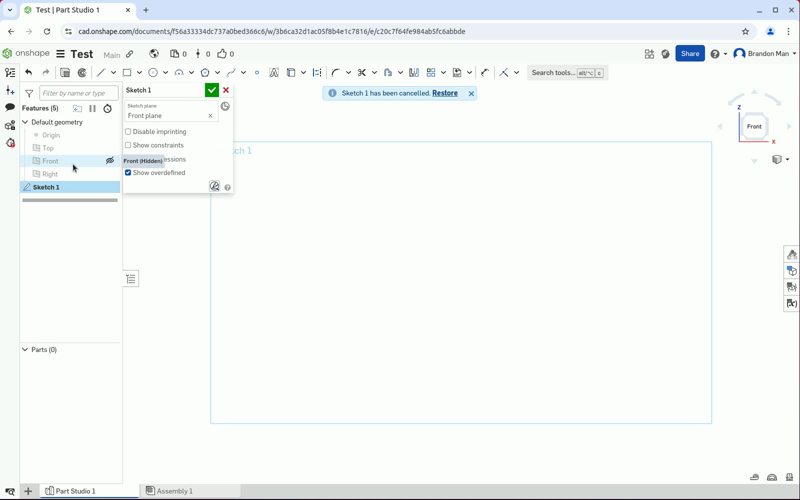
mouse_move(73, 352)
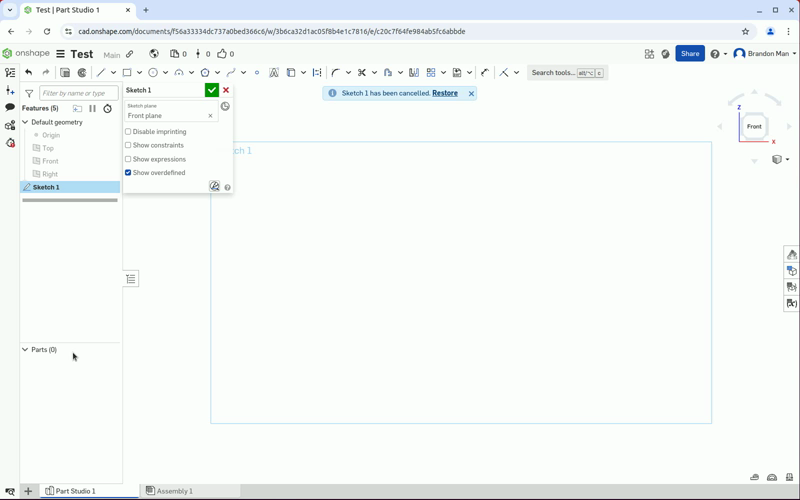
key(y)
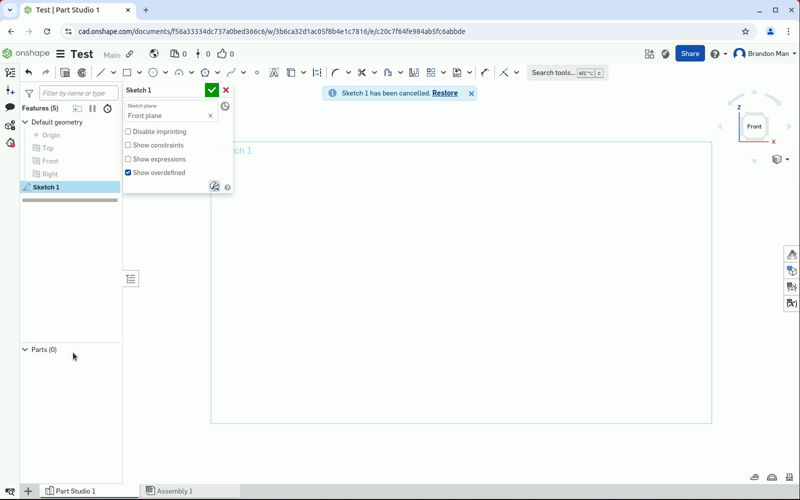
key(l)
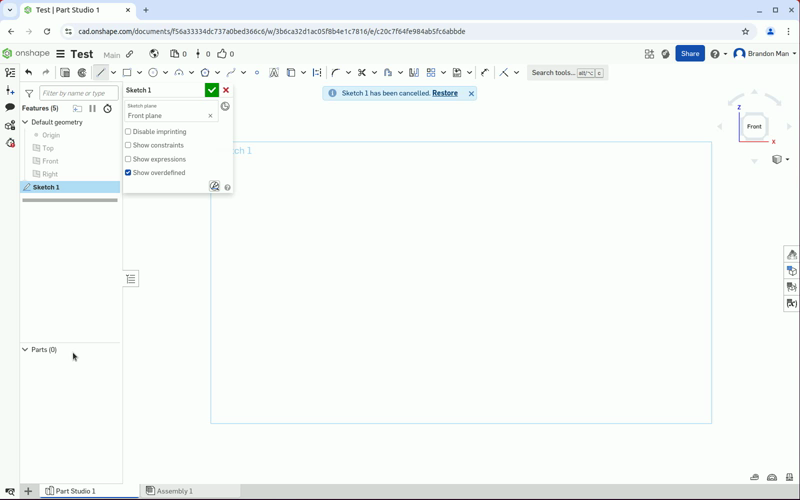
key_down(shift)
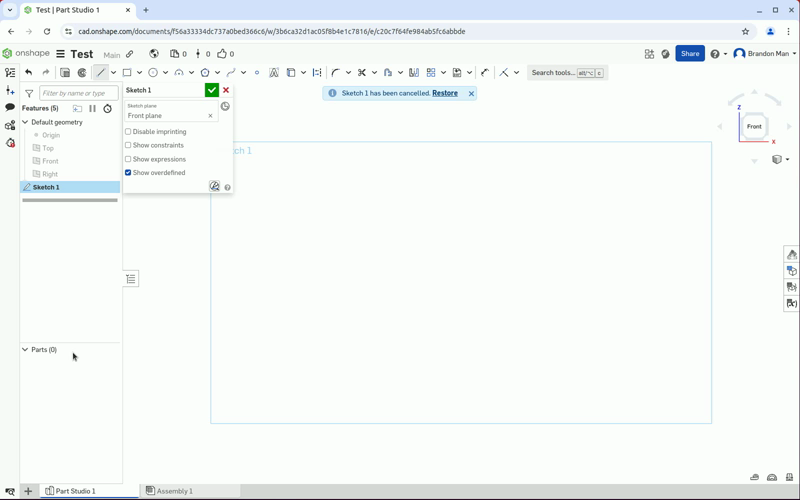
mouse_move(351, 312)
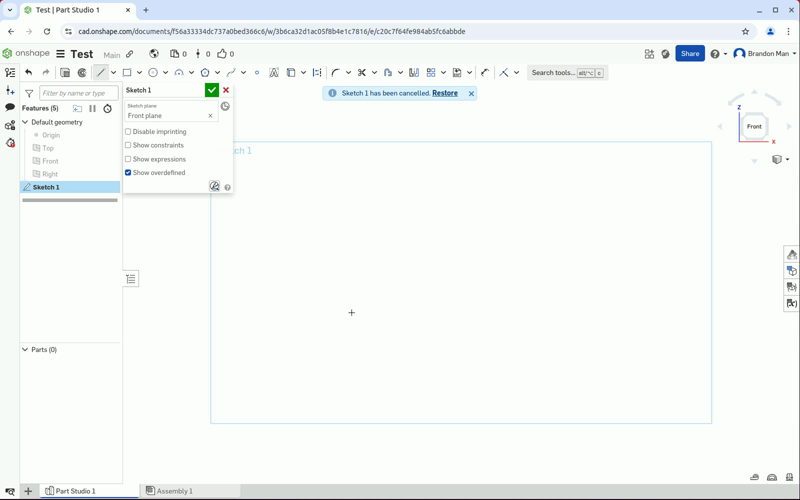
click(351, 312)
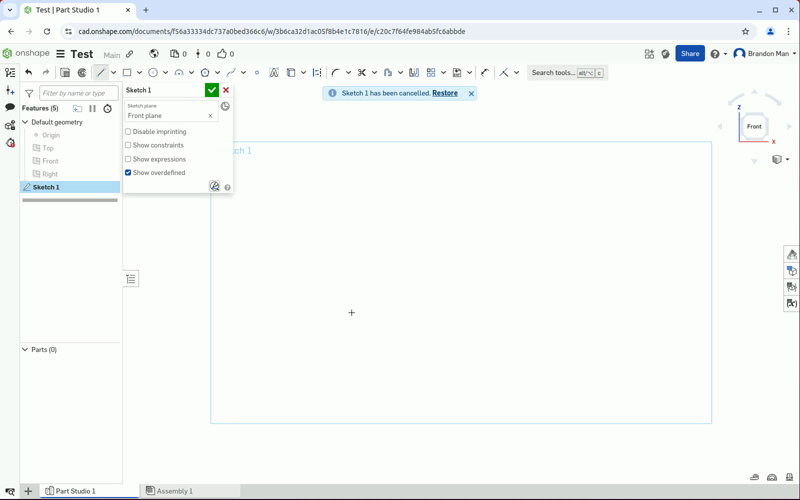
key_up(shift)
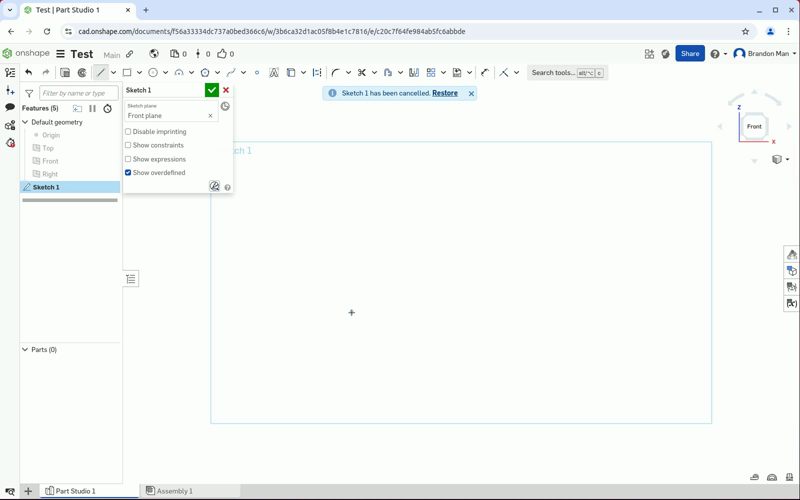
key_down(shift)
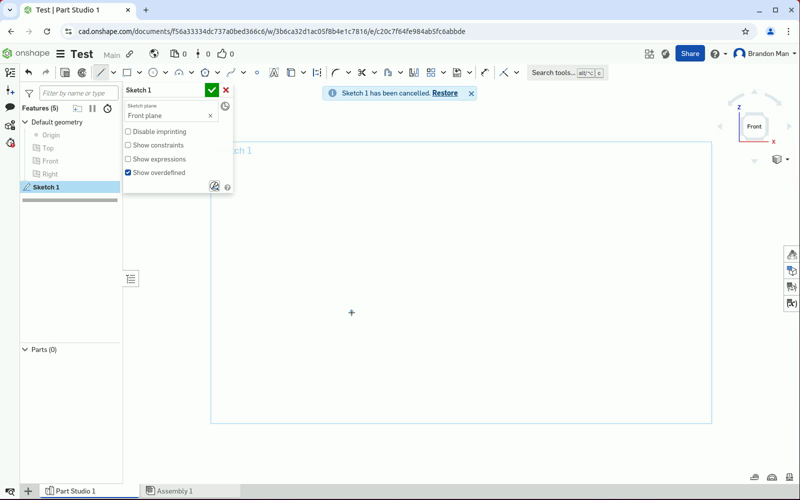
mouse_move(458, 312)
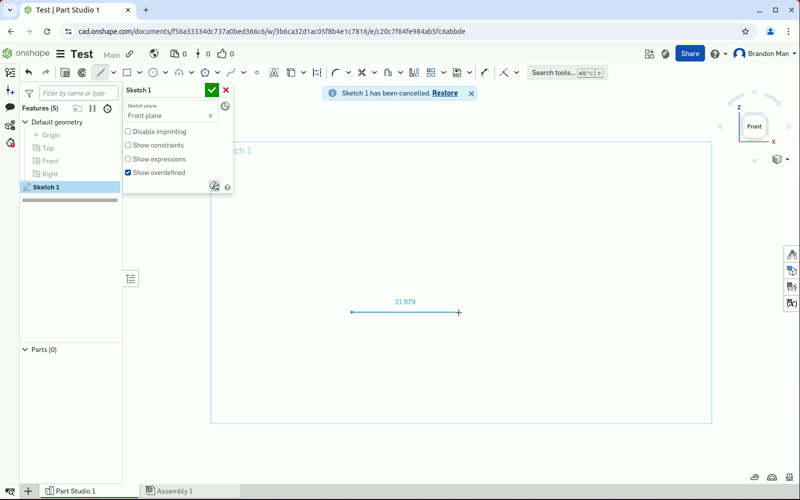
click(458, 312)
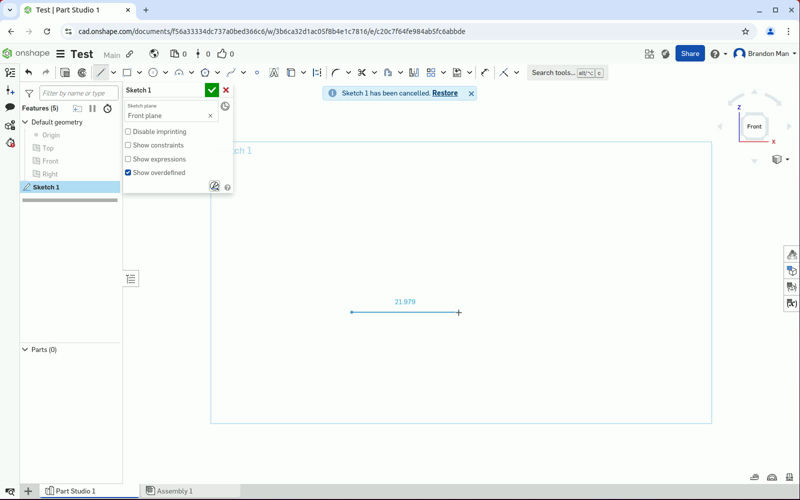
key_up(shift)
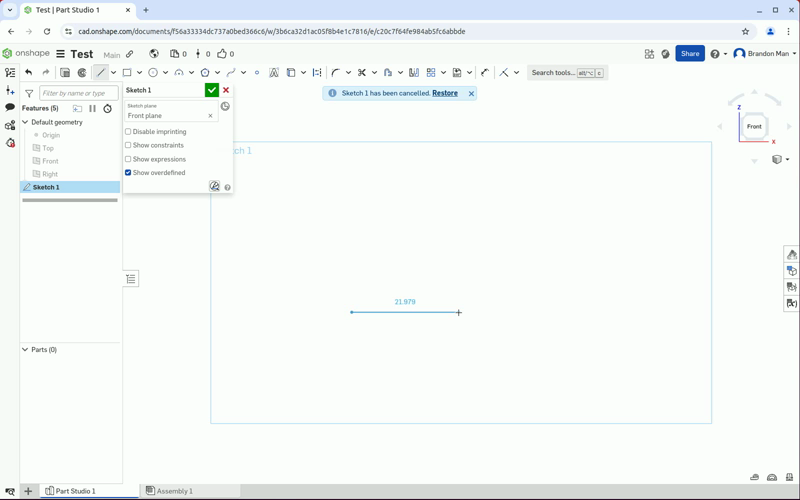
key_down(shift)
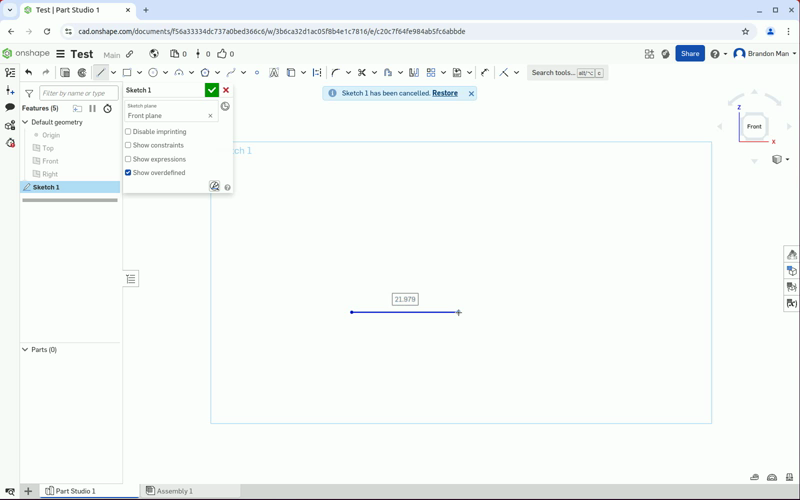
mouse_move(489, 312)
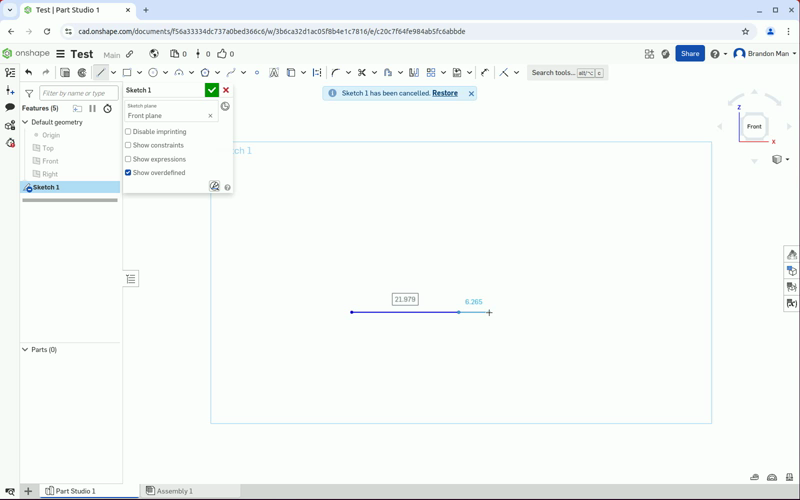
mouse_move(458, 282)
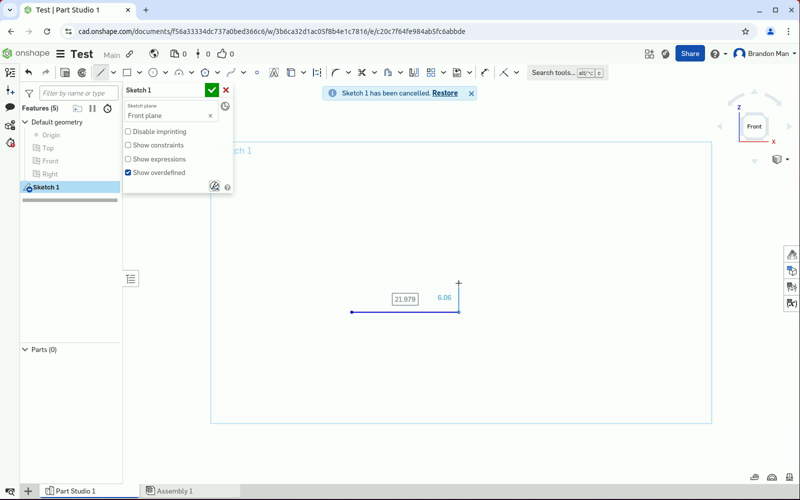
click(458, 282)
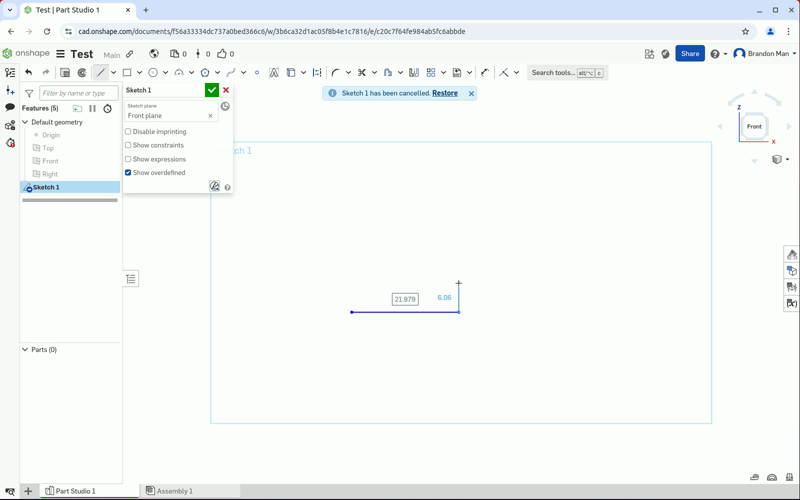
key_up(shift)
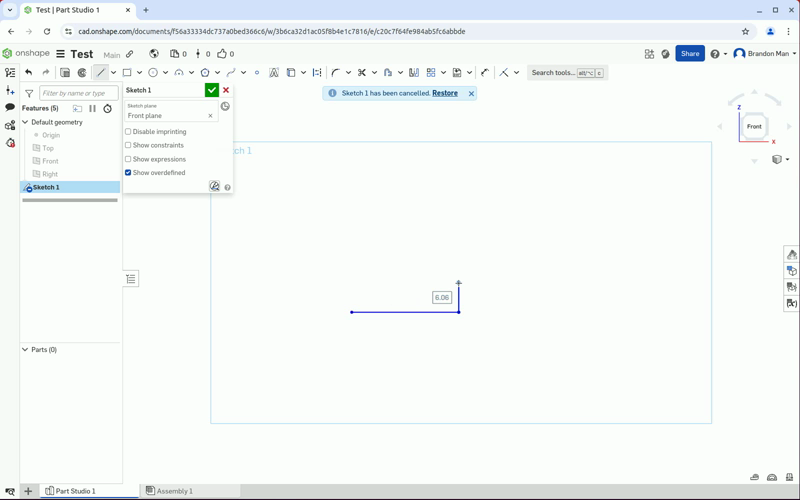
key_down(shift)
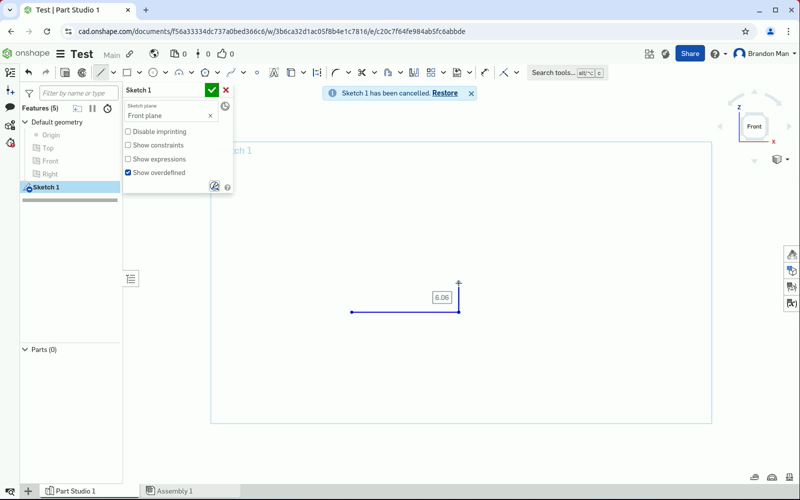
mouse_move(489, 282)
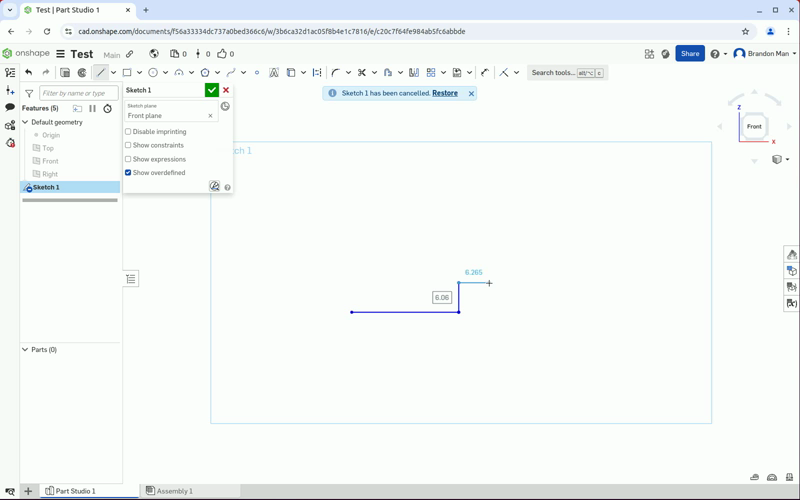
mouse_move(458, 267)
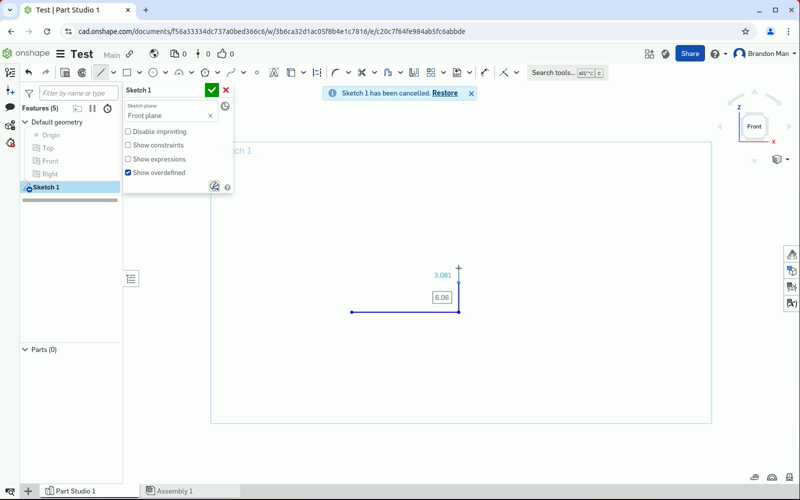
click(458, 267)
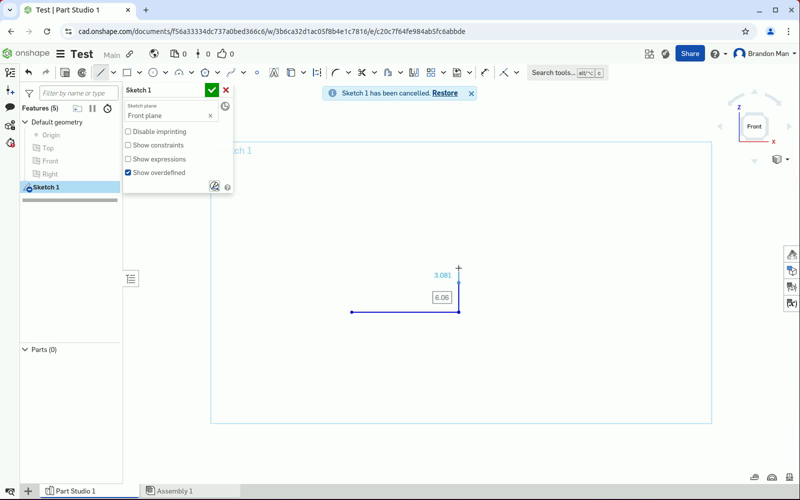
key_up(shift)
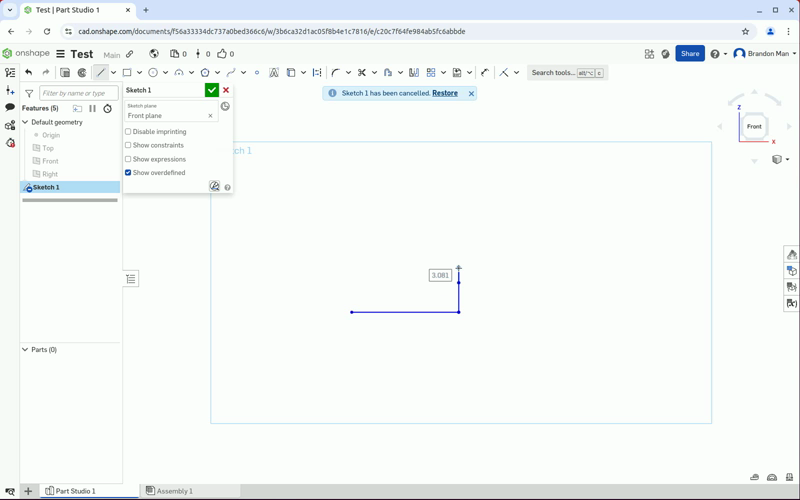
key_down(shift)
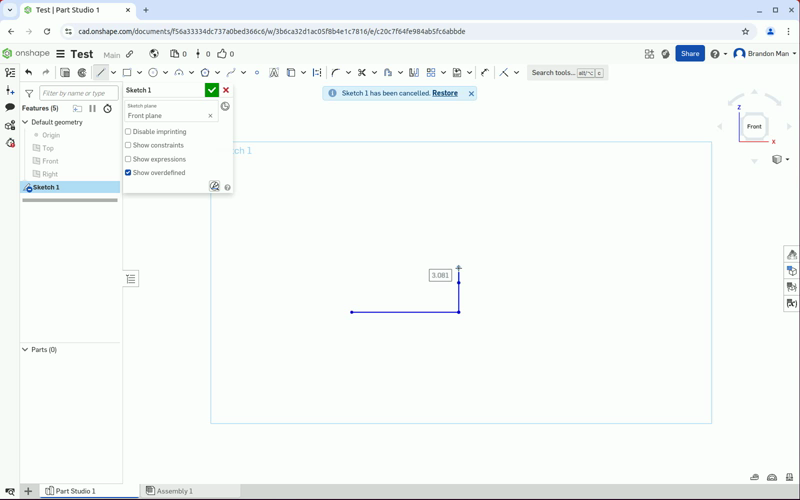
mouse_move(489, 267)
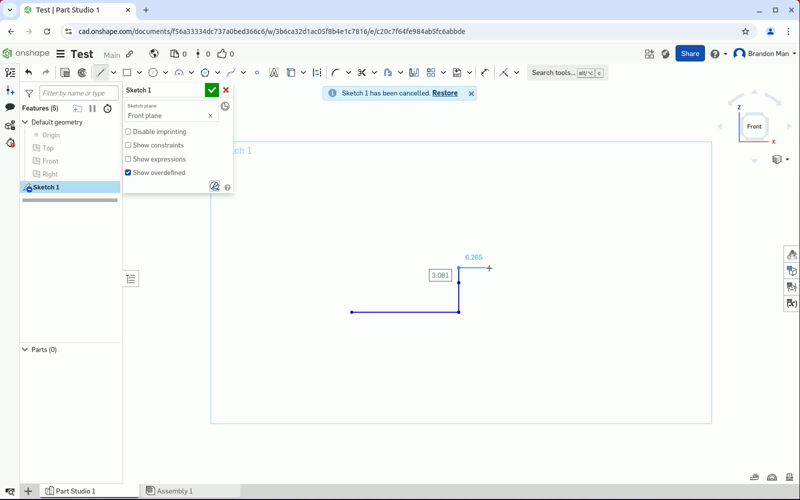
mouse_move(458, 239)
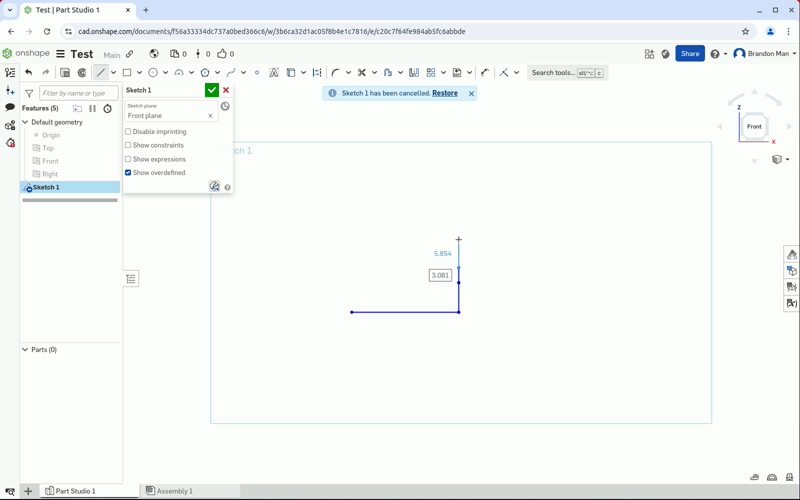
click(458, 239)
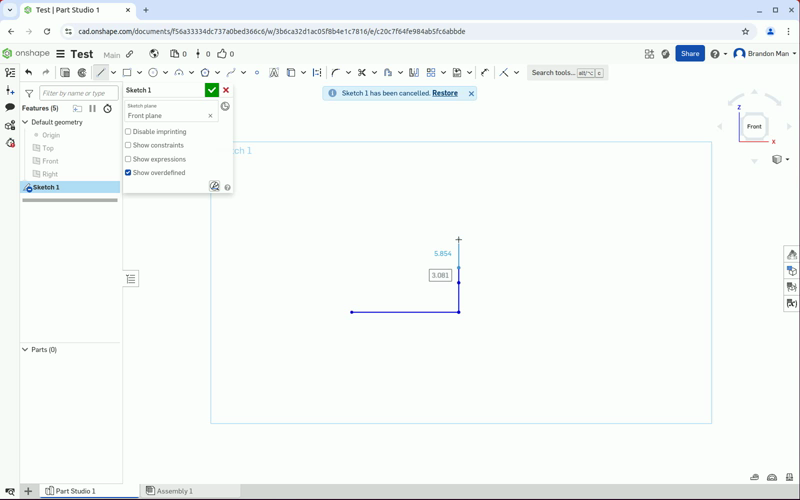
key_up(shift)
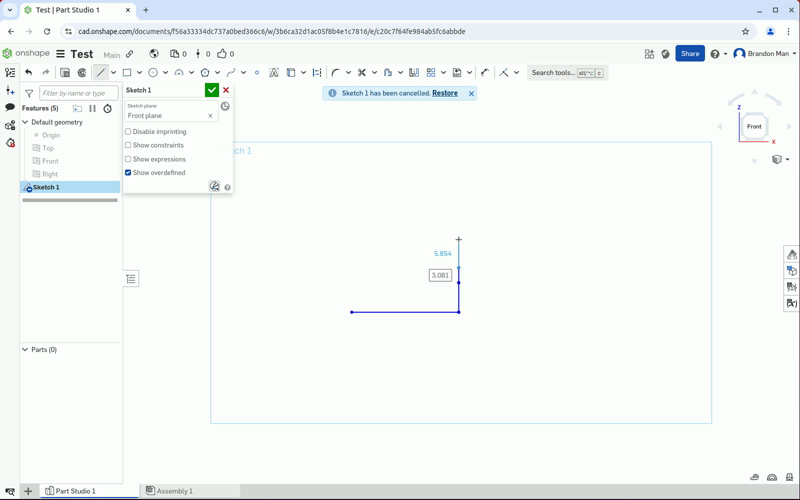
key_down(shift)
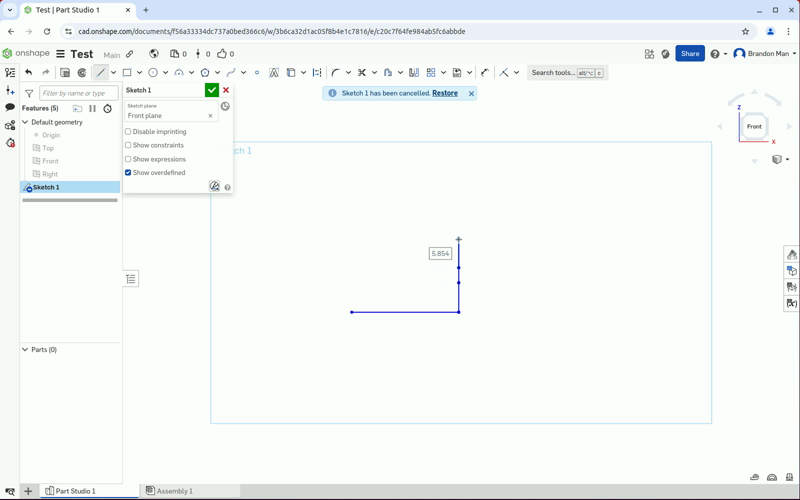
mouse_move(489, 239)
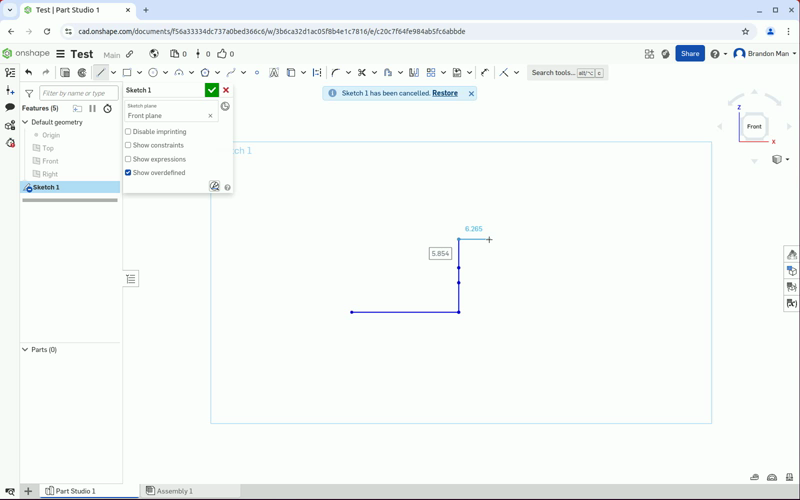
mouse_move(458, 224)
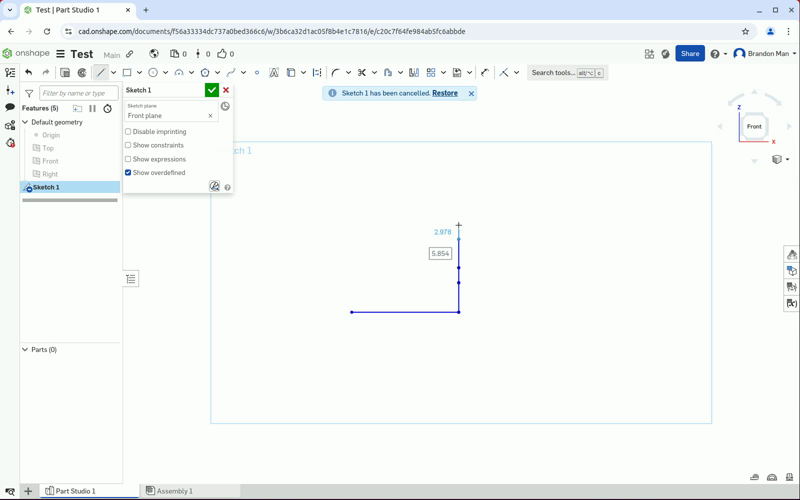
click(458, 224)
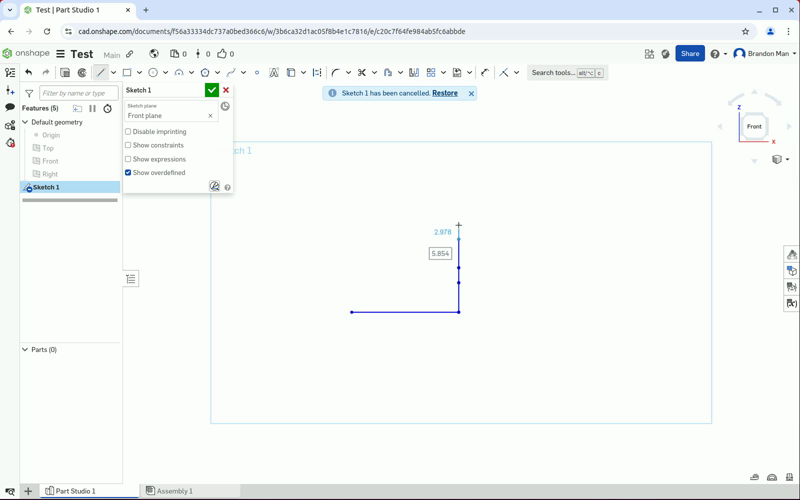
key_up(shift)
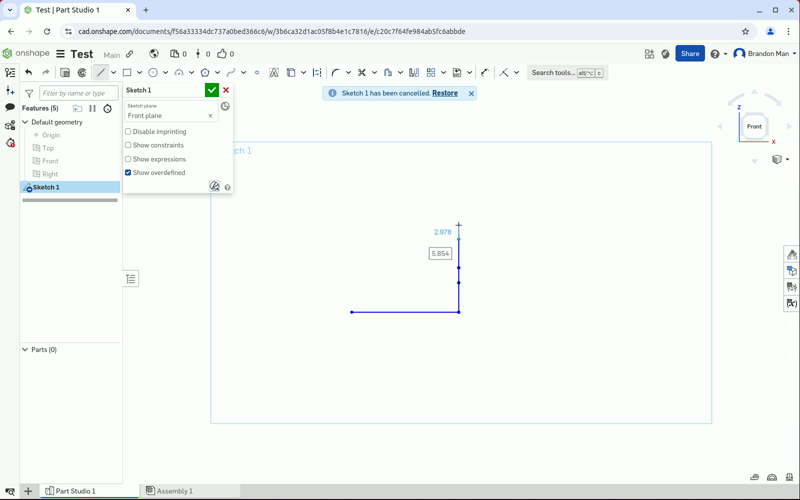
key_down(shift)
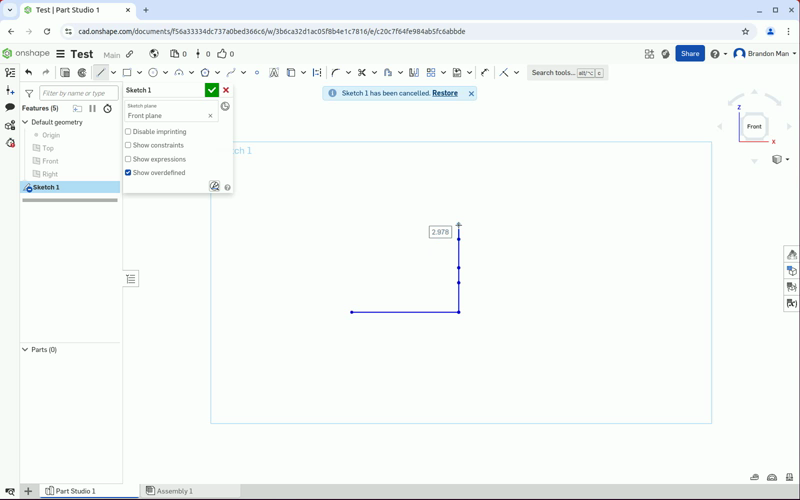
mouse_move(489, 224)
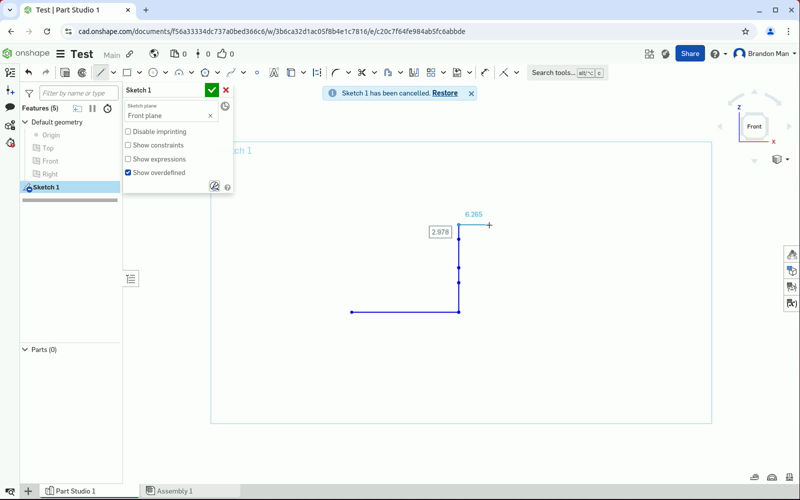
mouse_move(458, 195)
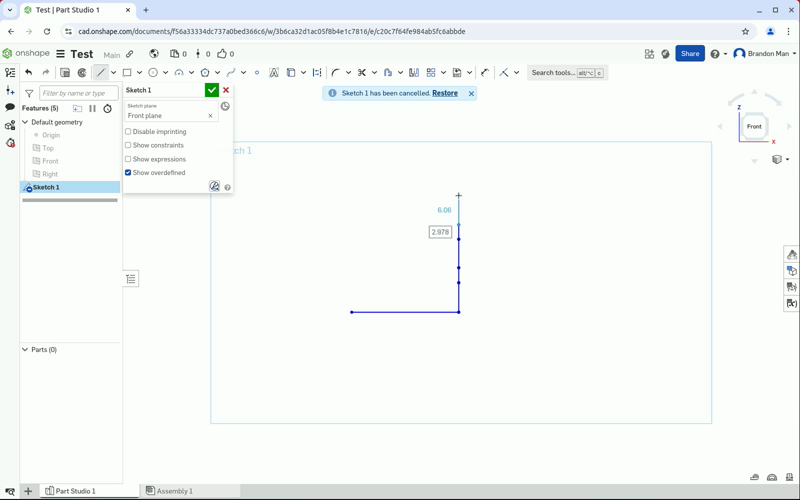
click(458, 195)
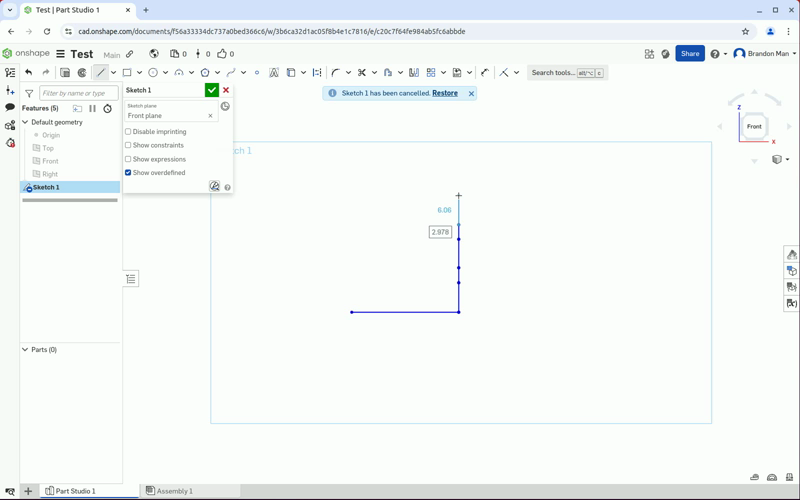
key_up(shift)
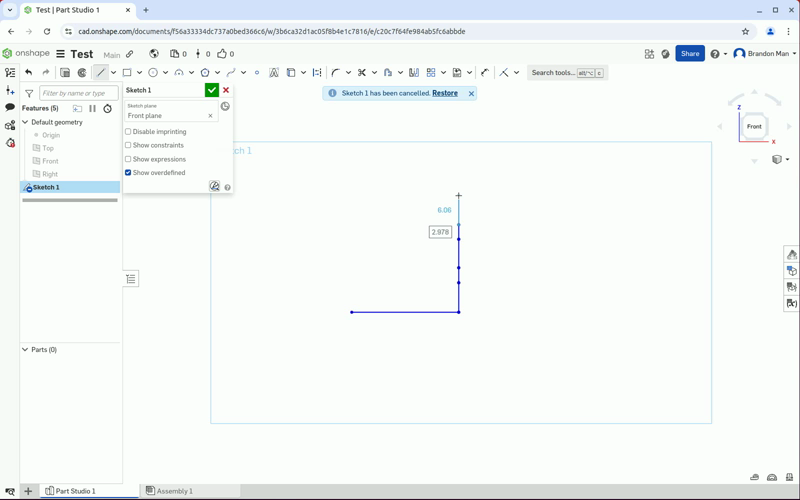
key_down(shift)
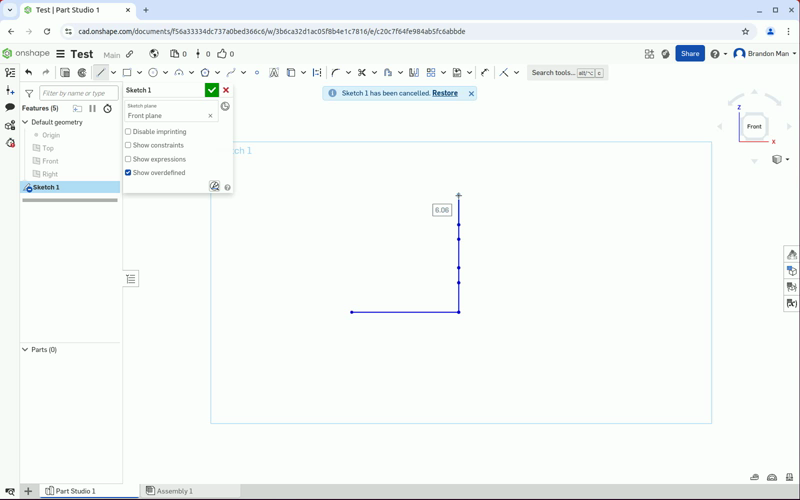
mouse_move(351, 195)
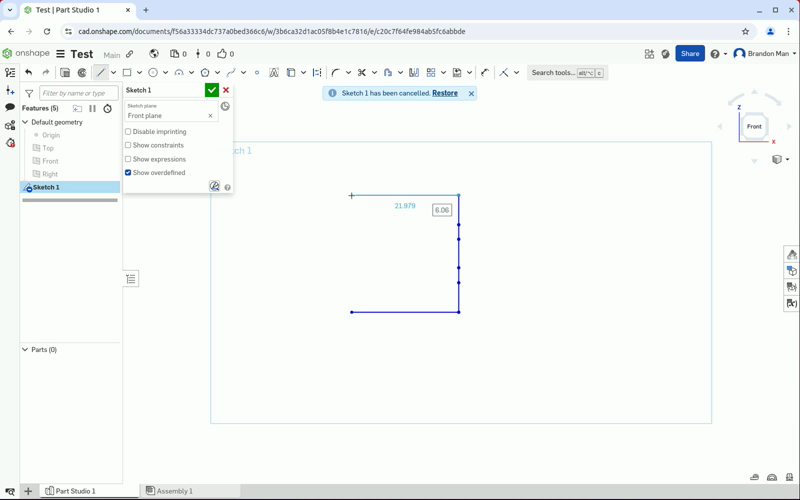
click(351, 195)
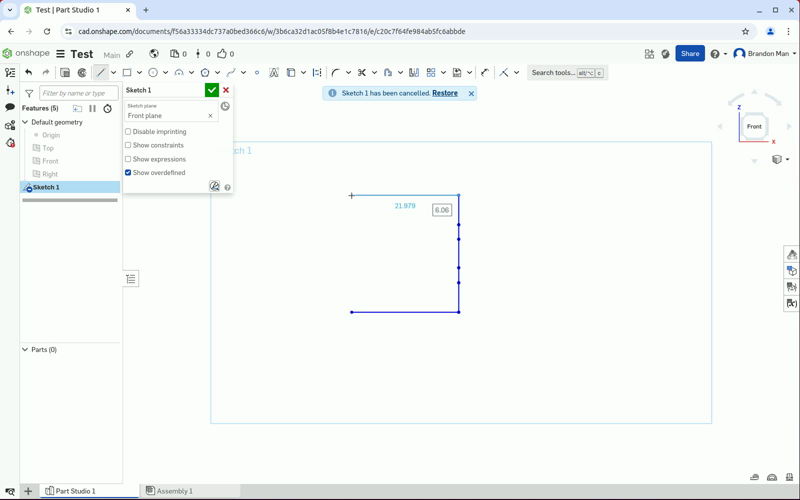
key_up(shift)
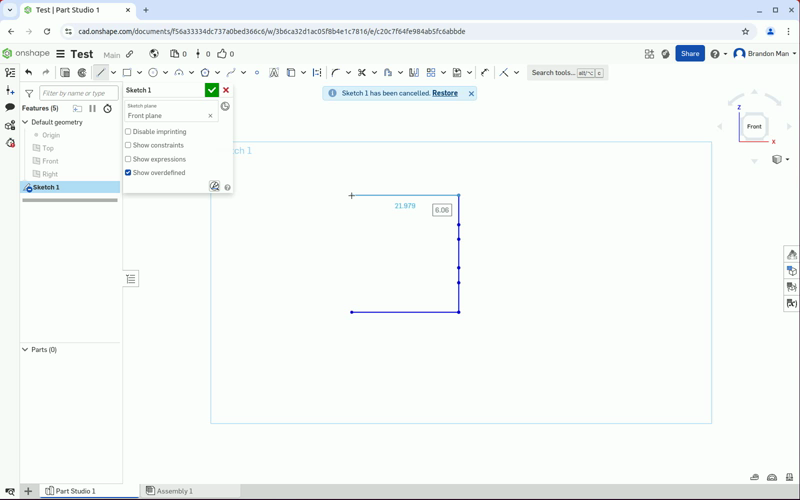
key_down(shift)
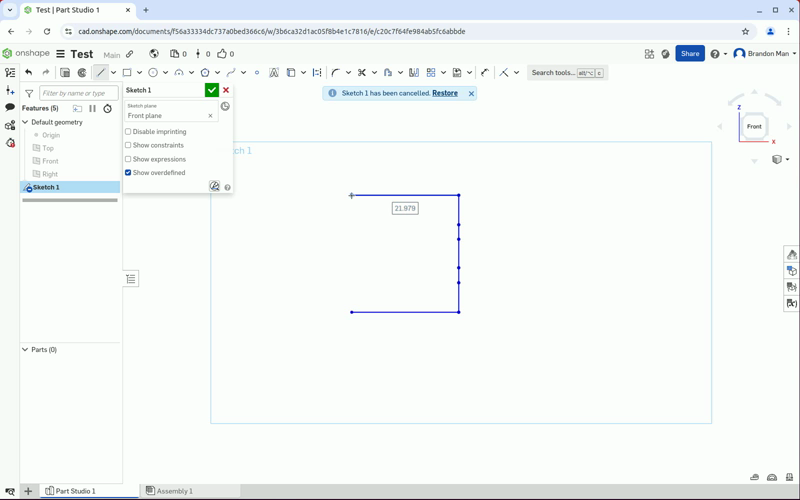
mouse_move(381, 195)
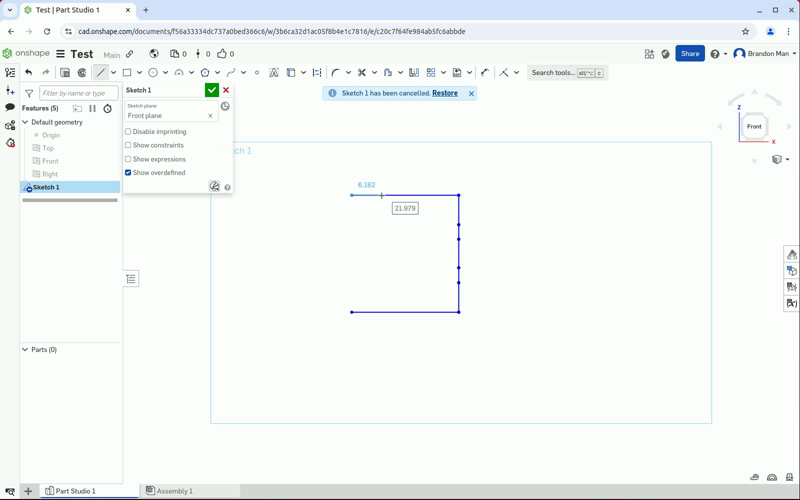
mouse_move(351, 224)
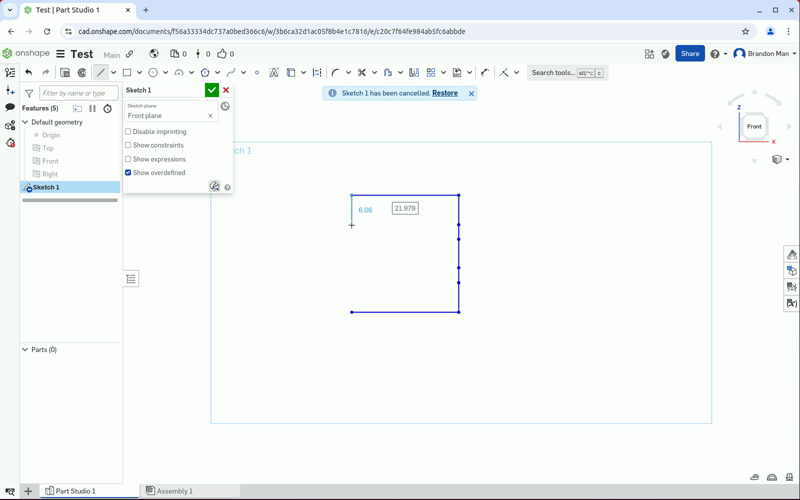
click(351, 224)
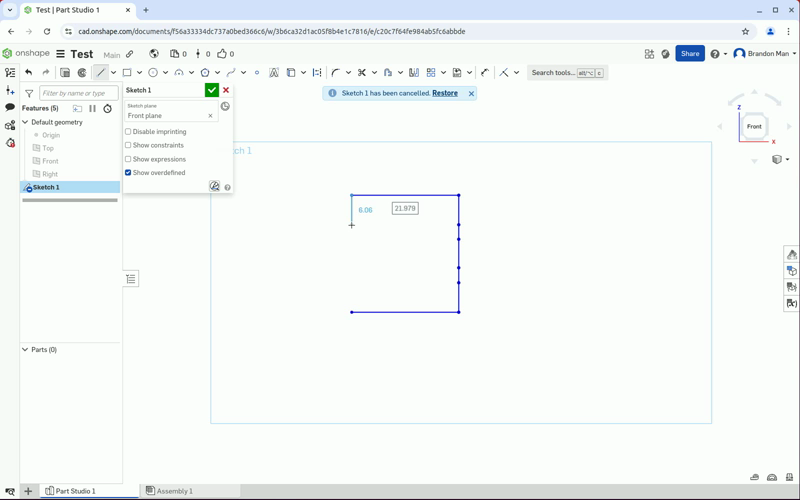
key_up(shift)
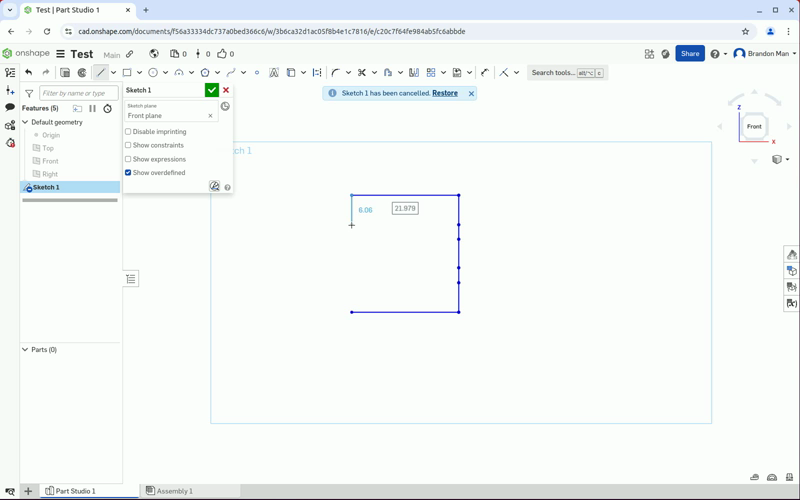
key_down(shift)
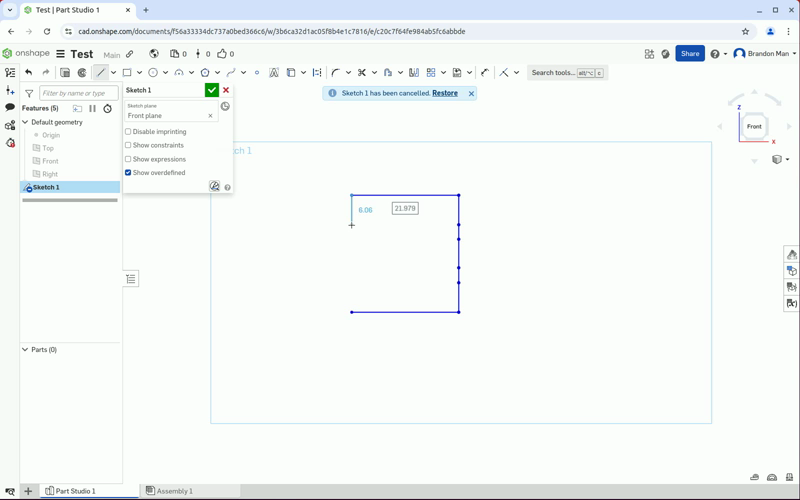
mouse_move(381, 224)
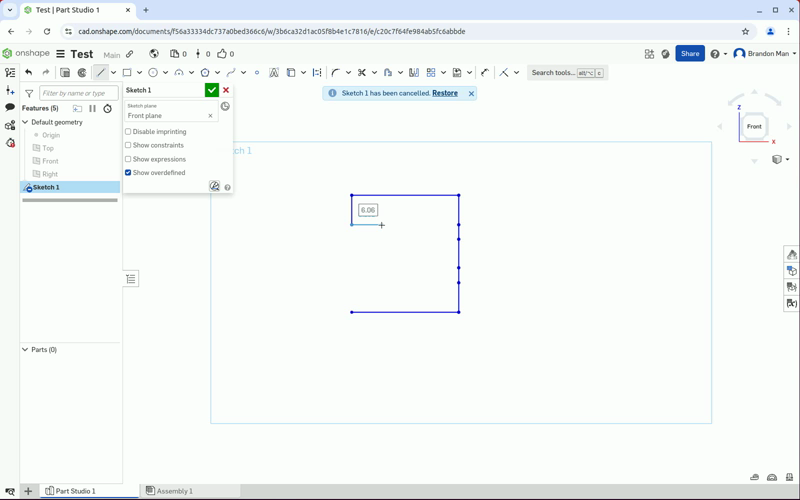
mouse_move(351, 239)
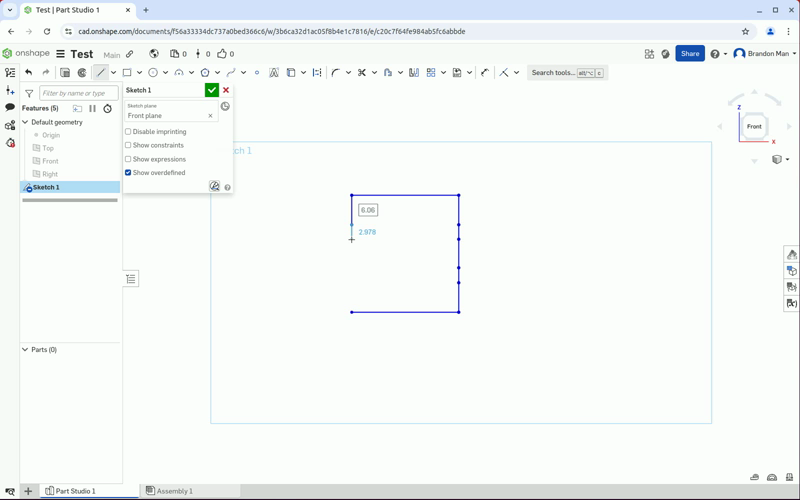
click(351, 239)
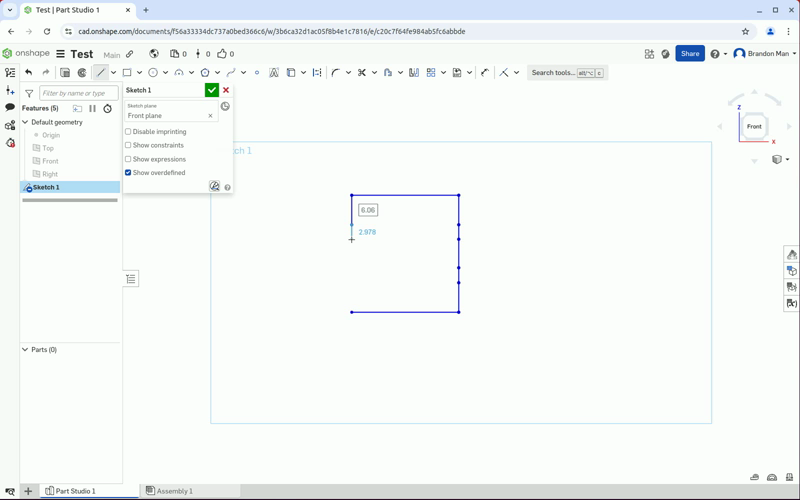
key_up(shift)
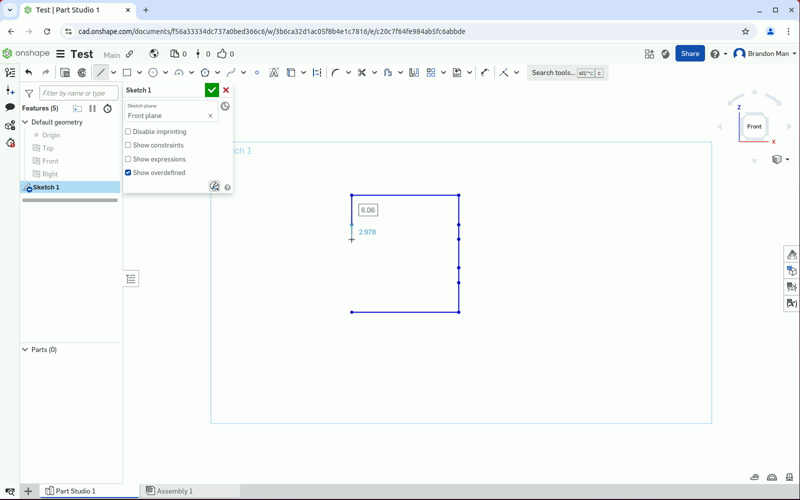
key_down(shift)
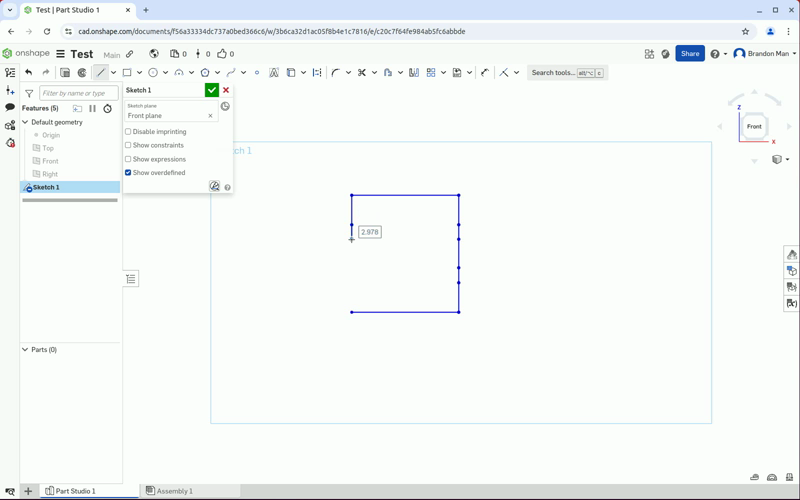
mouse_move(381, 239)
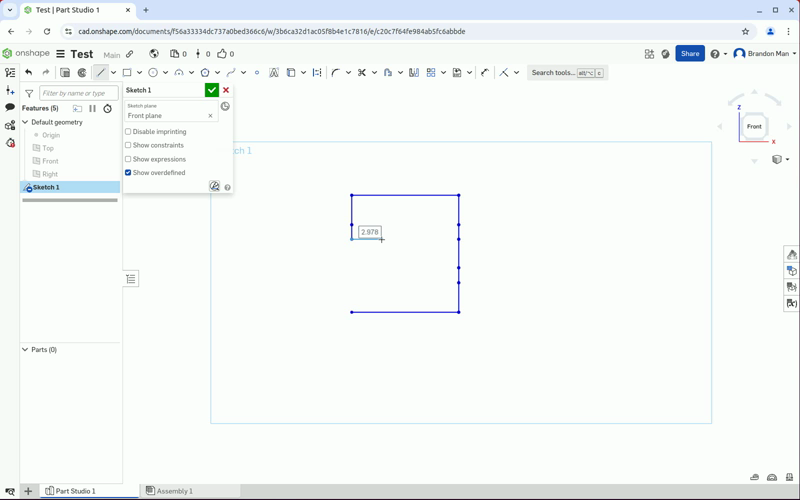
mouse_move(351, 267)
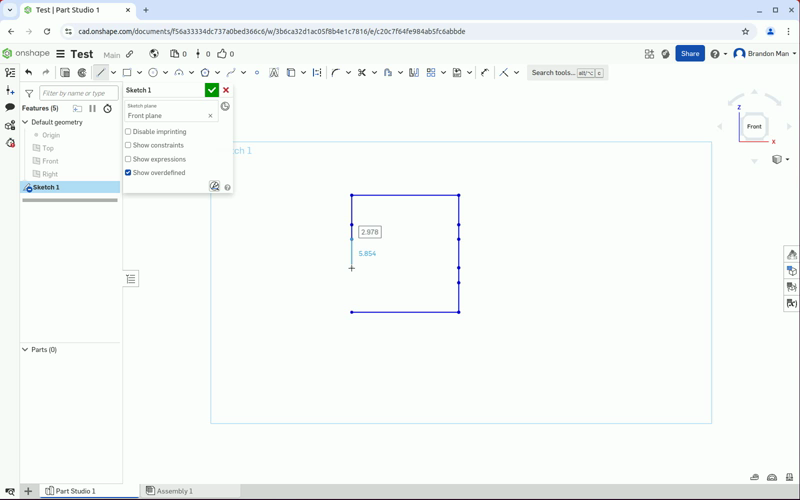
click(351, 267)
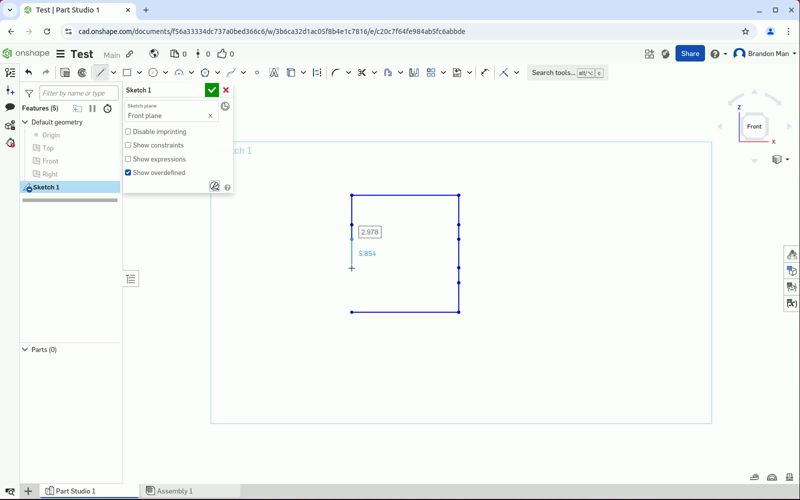
key_up(shift)
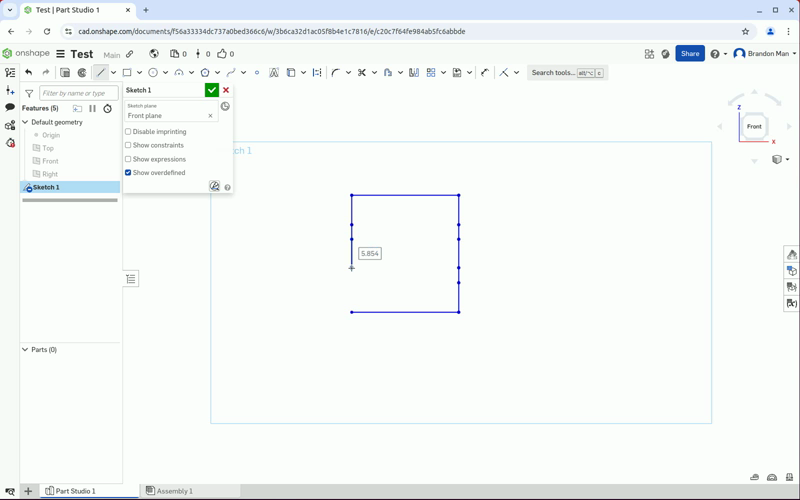
key_down(shift)
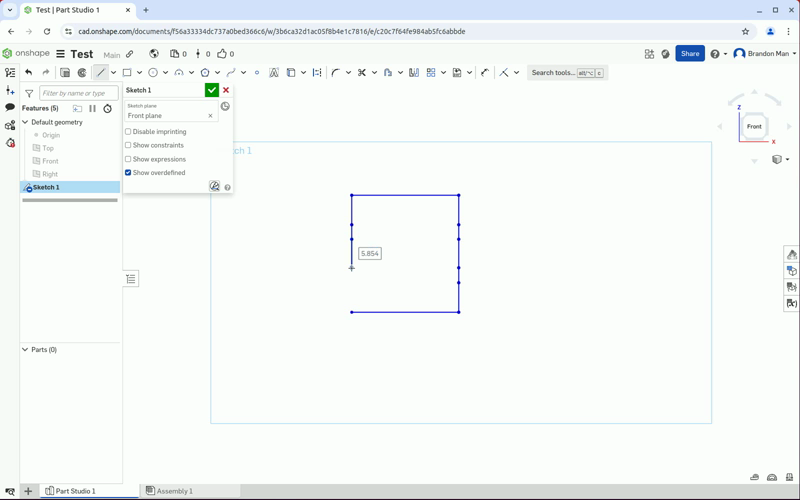
mouse_move(381, 267)
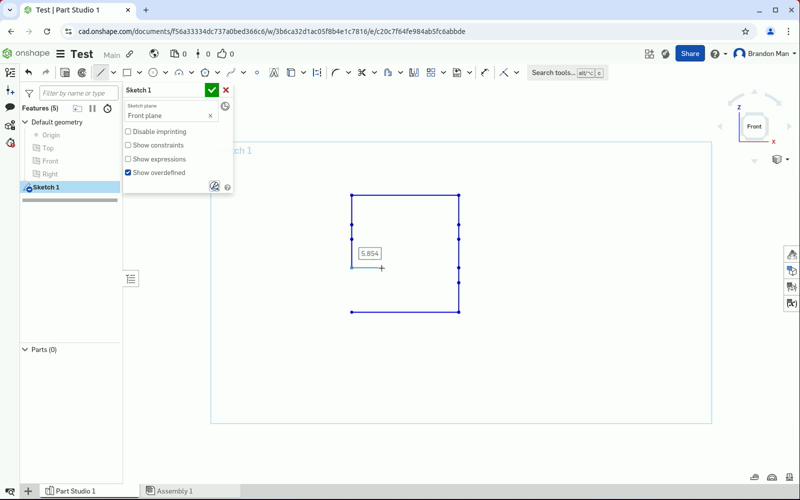
mouse_move(351, 282)
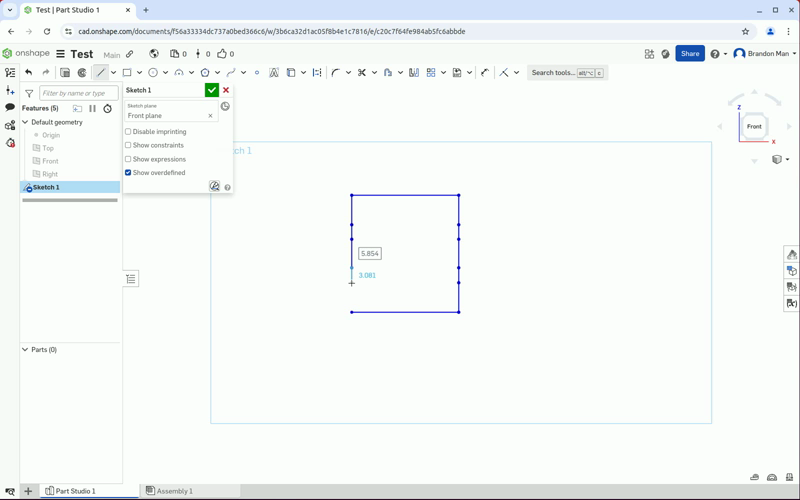
click(351, 282)
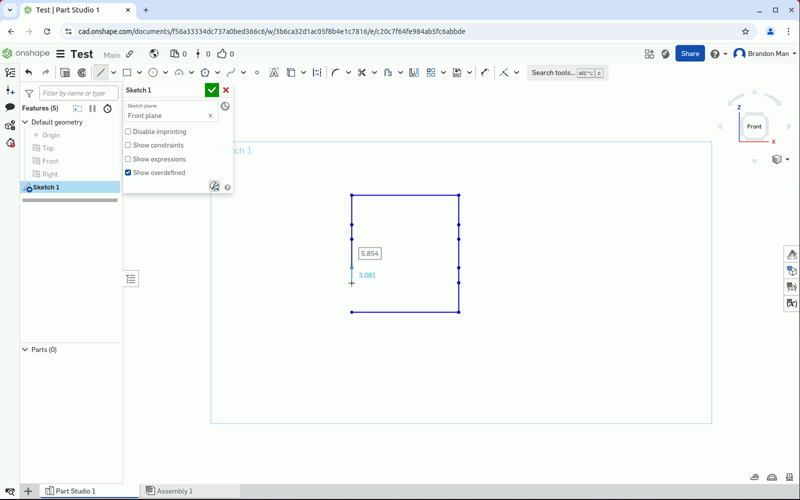
key_up(shift)
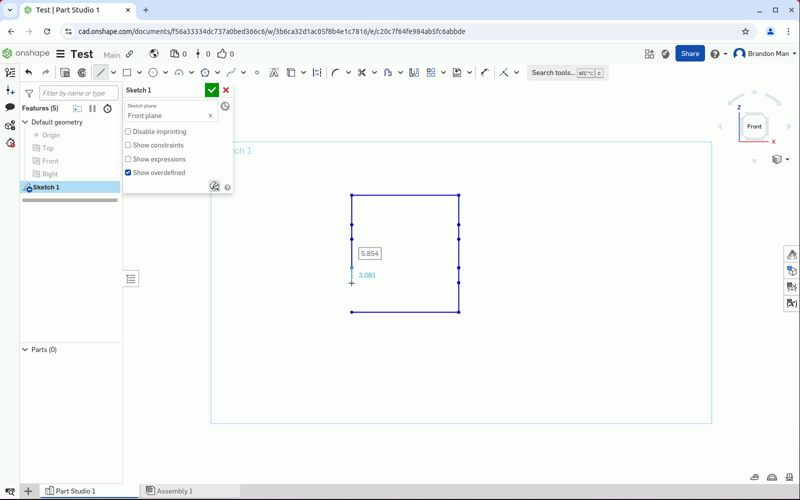
mouse_move(381, 282)
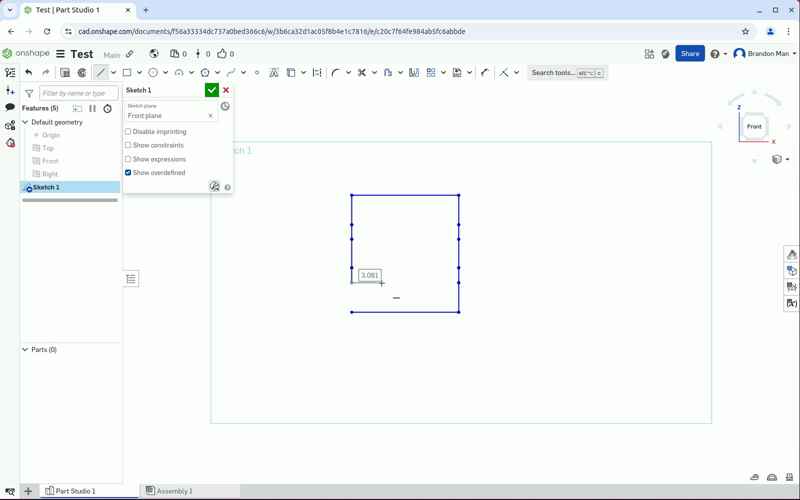
key_down(shift)
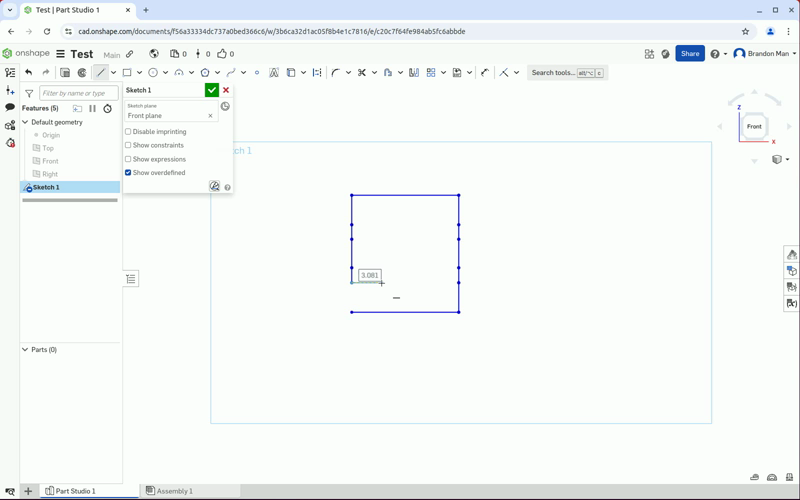
mouse_move(351, 312)
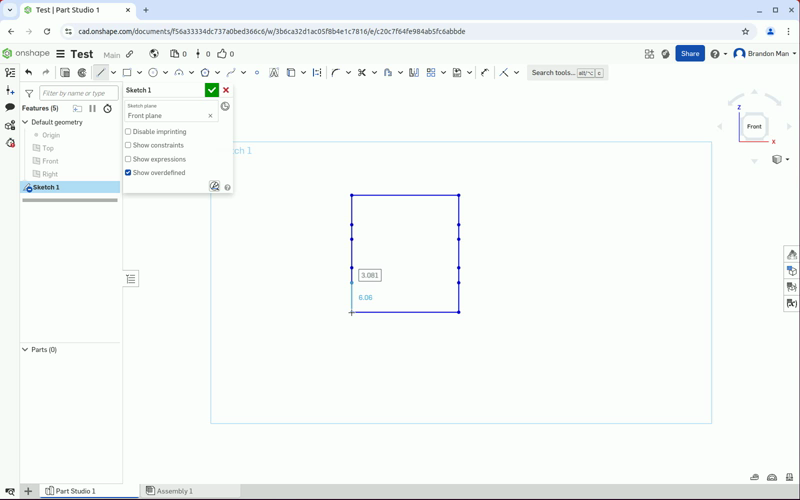
key_up(shift)
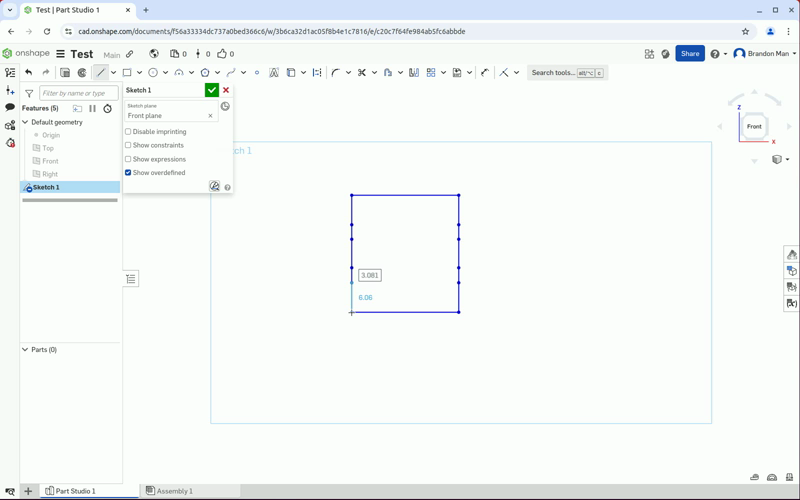
click(351, 312)
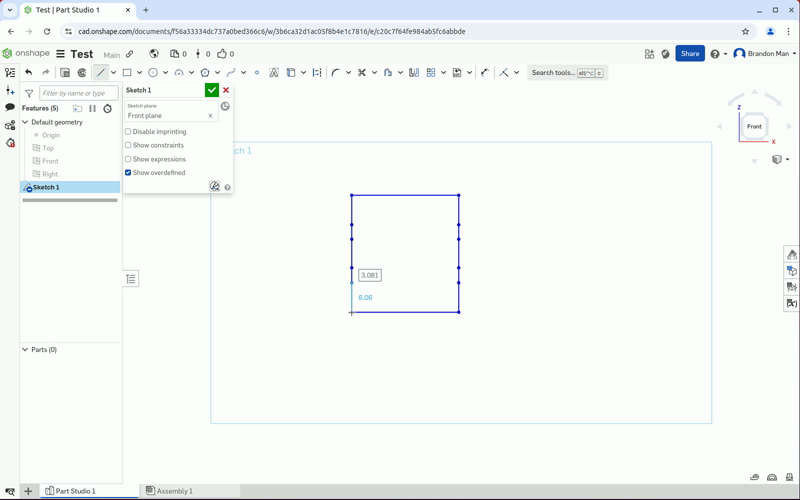
key(esc)
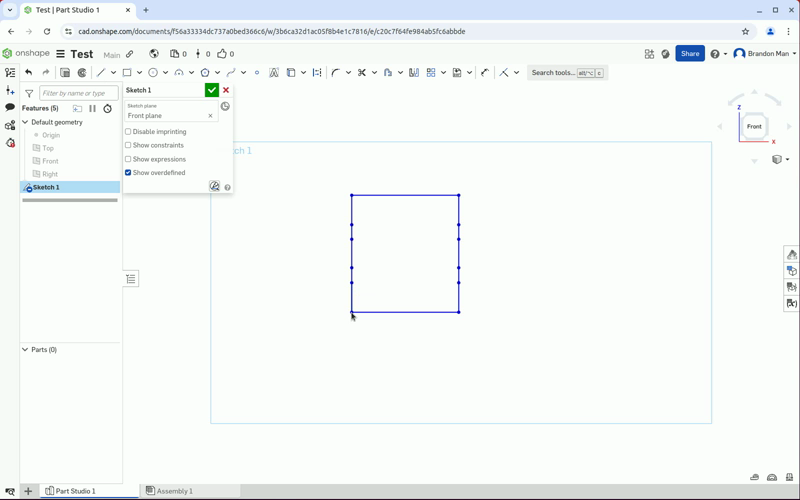
mouse_move(418, 231)
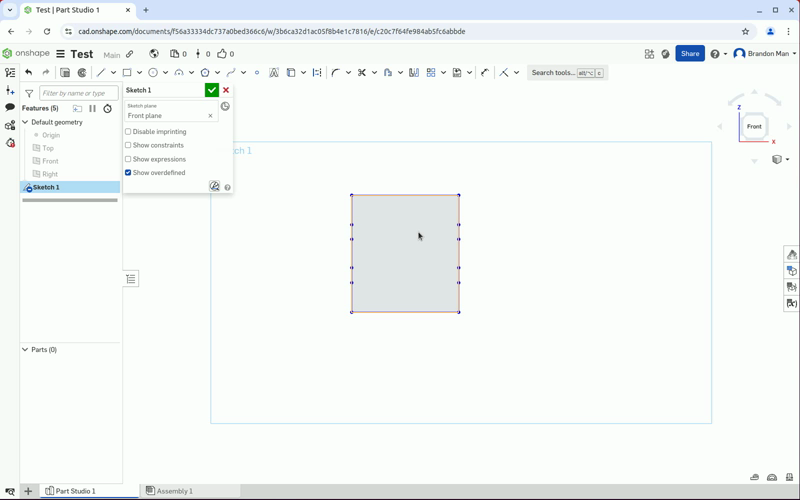
click(418, 231)
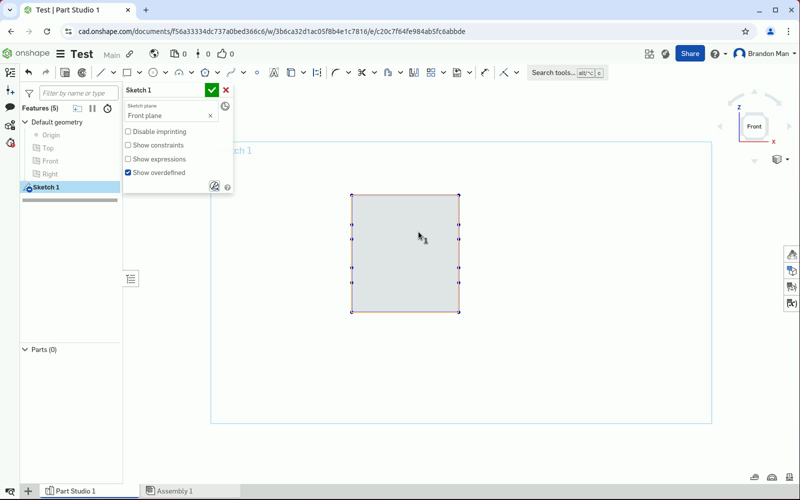
mouse_move(73, 352)
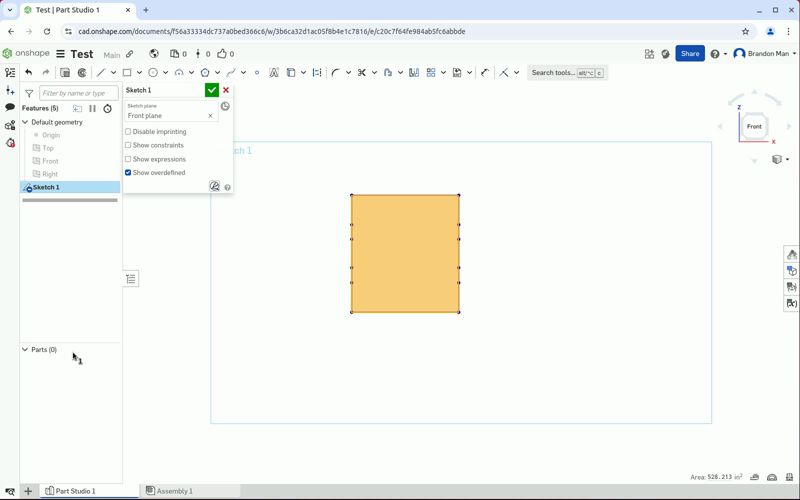
key(shift+y)
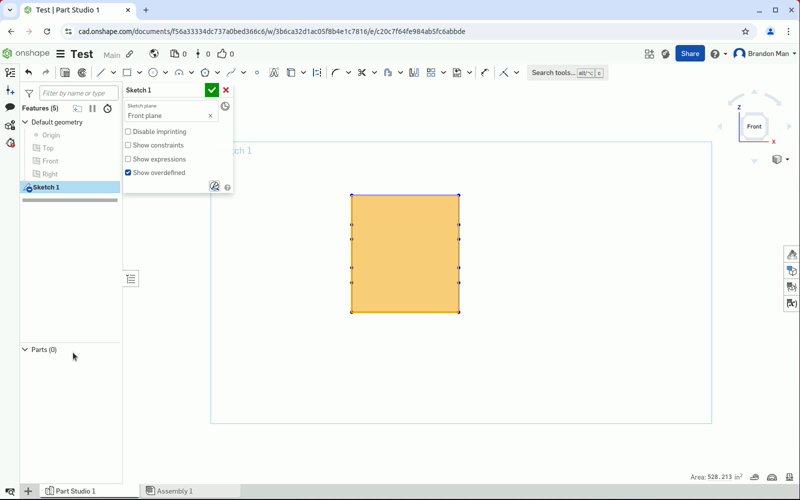
key(shift+e)
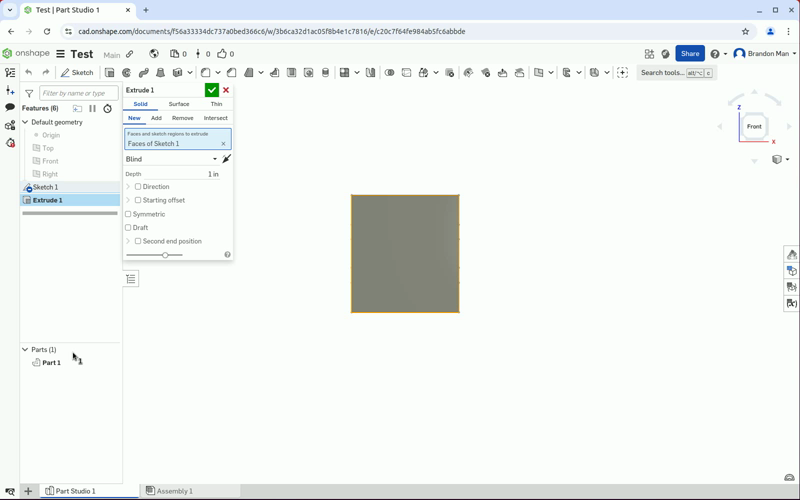
mouse_move(143, 106)
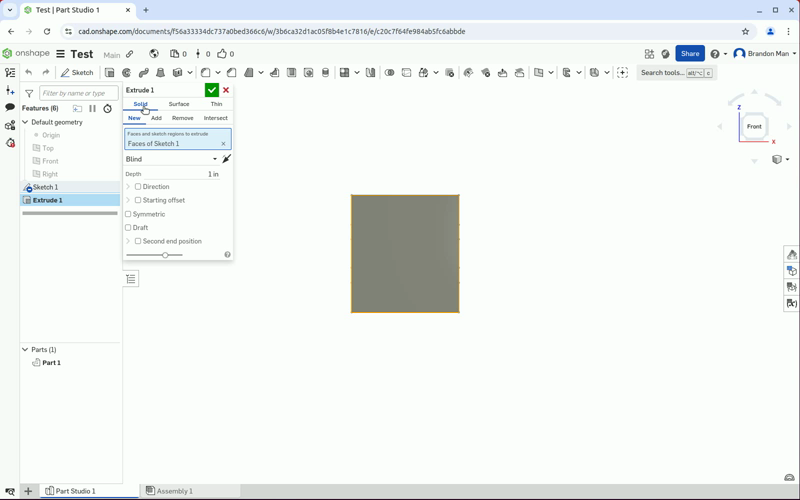
click(143, 106)
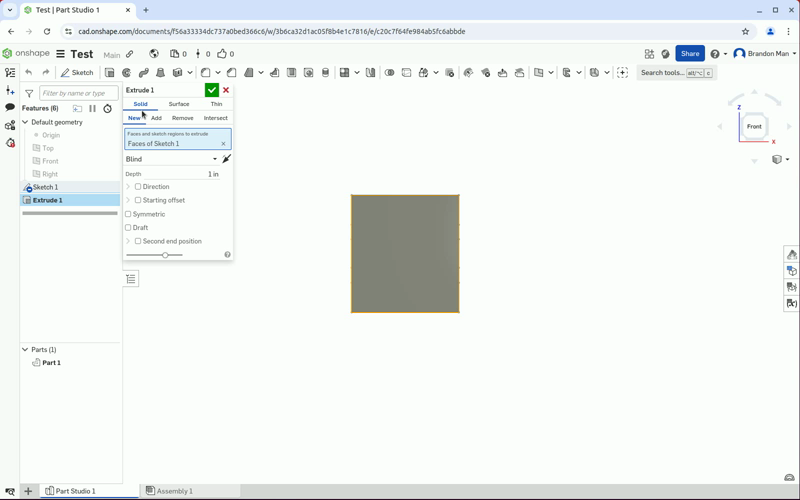
mouse_move(137, 120)
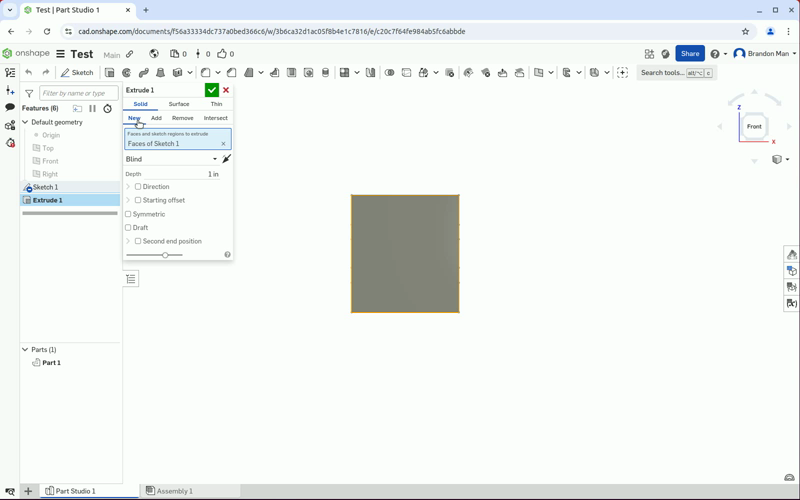
click(137, 120)
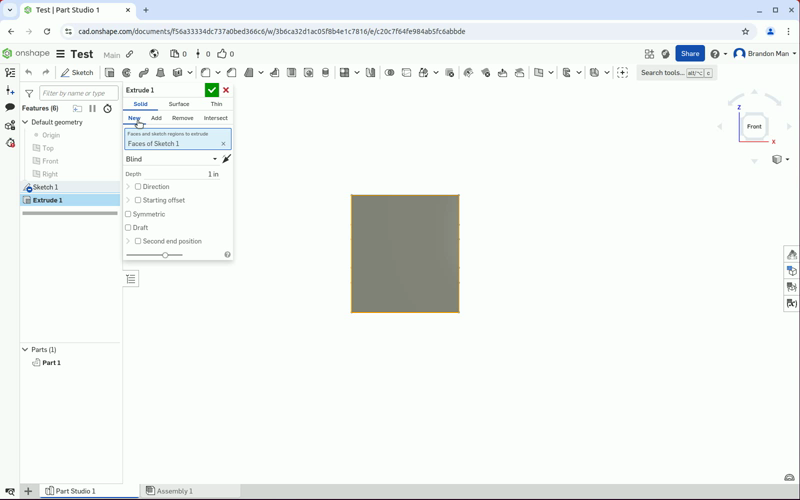
key(tab, 4)
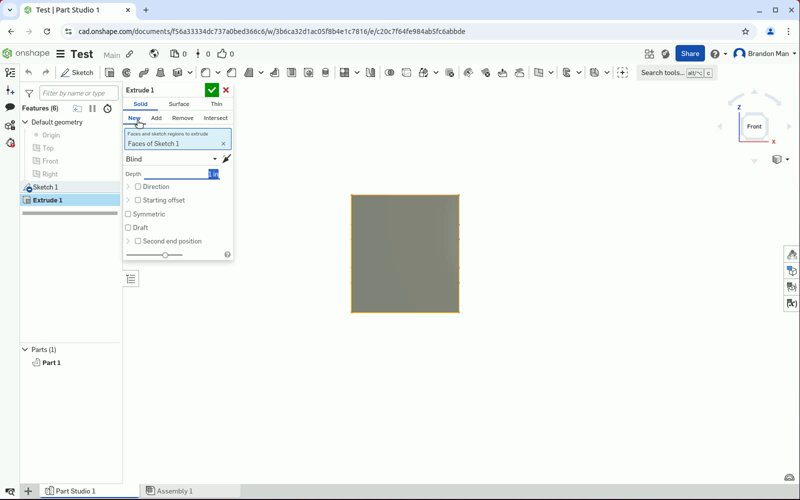
text(0.722)
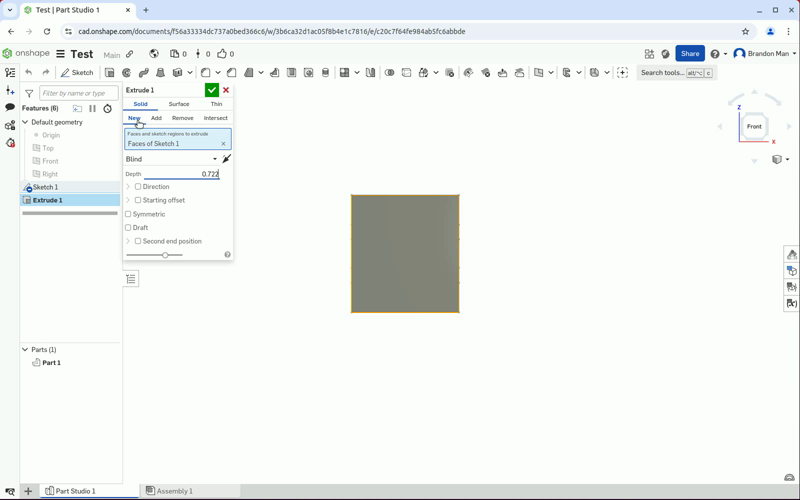
key(enter)
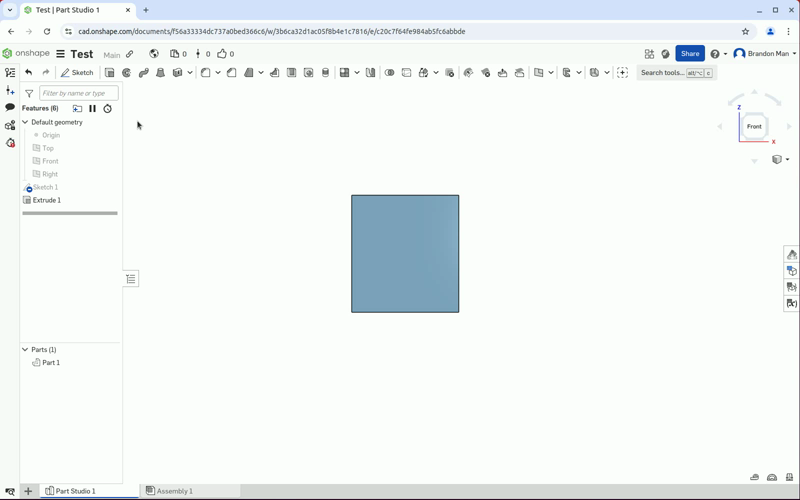
key(shift+h)
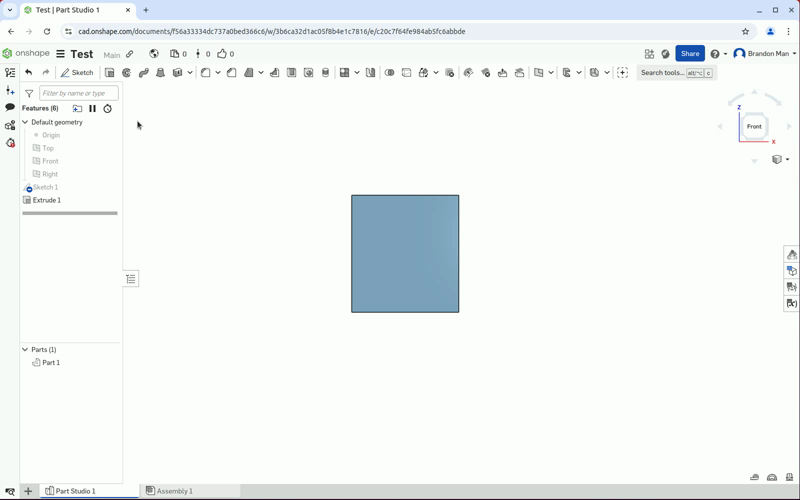
key(shift+h)
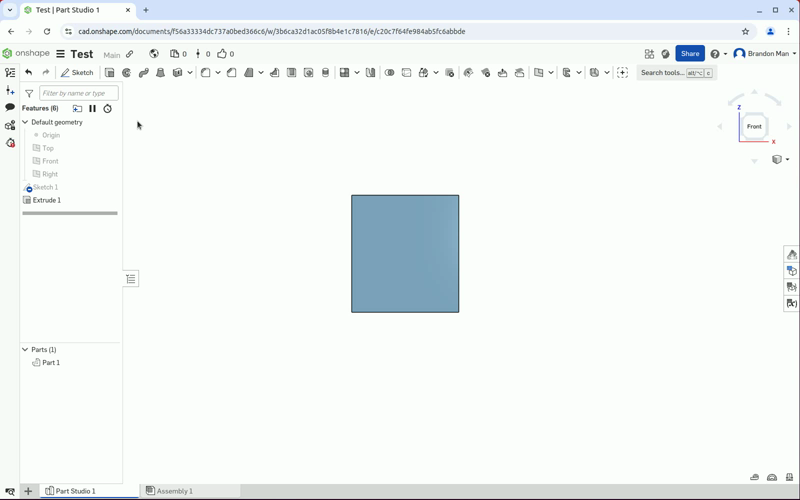
mouse_move(73, 189)
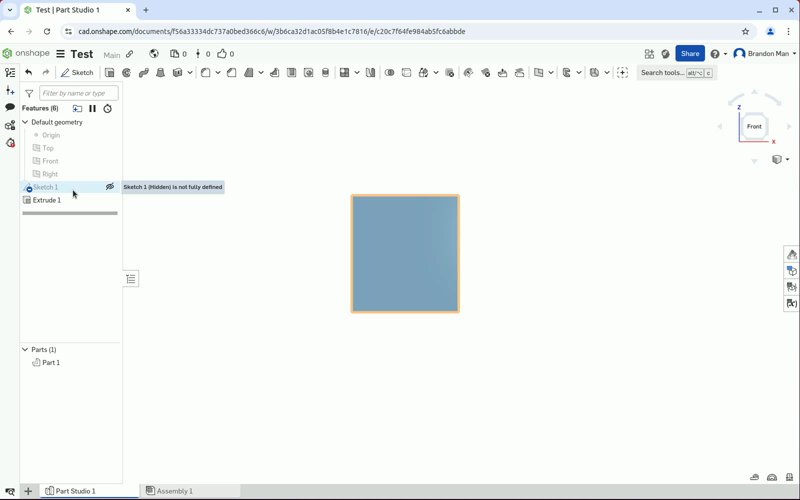
click(73, 189)
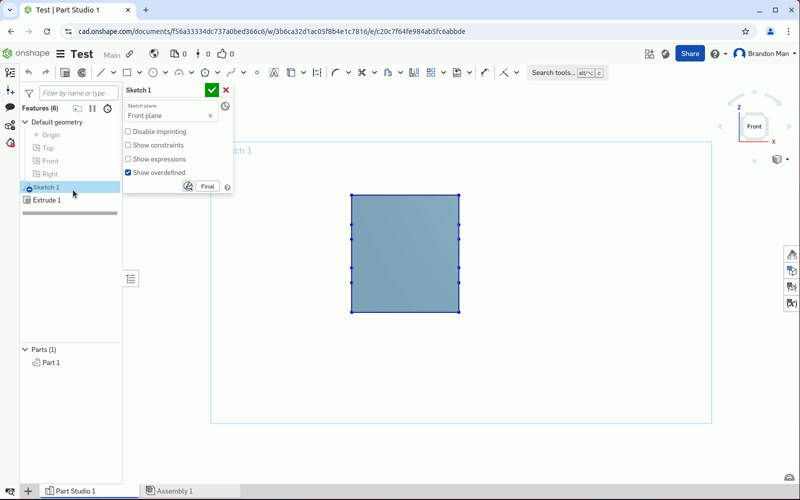
mouse_move(229, 92)
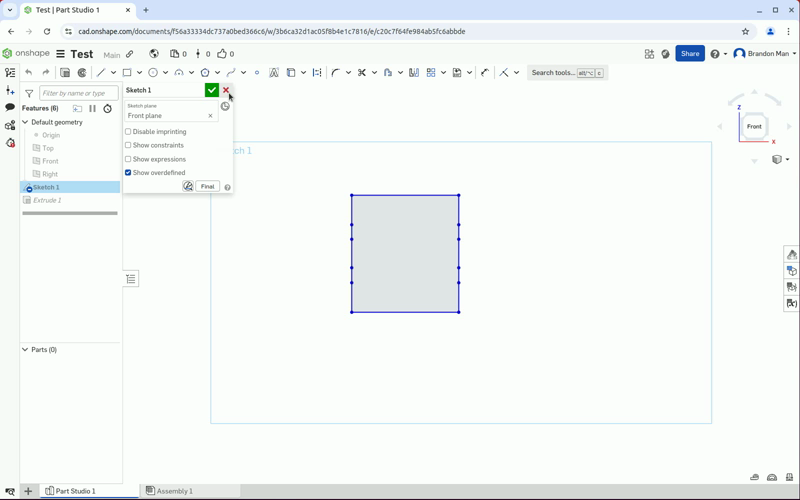
click(229, 92)
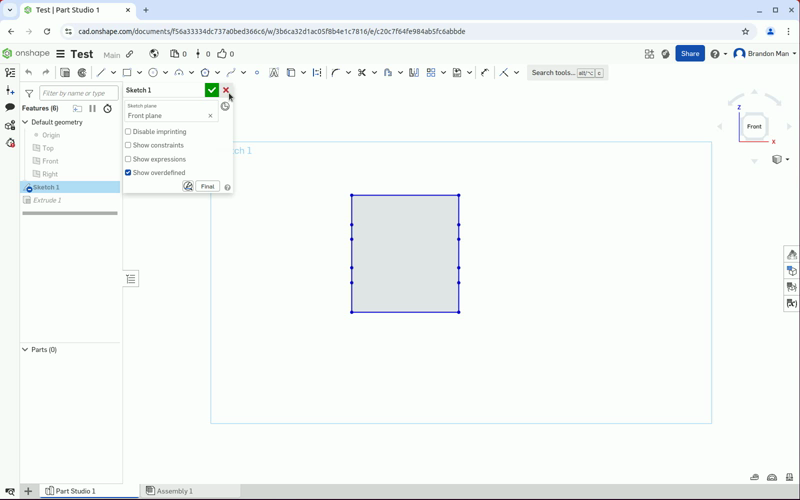
key(shift+s)
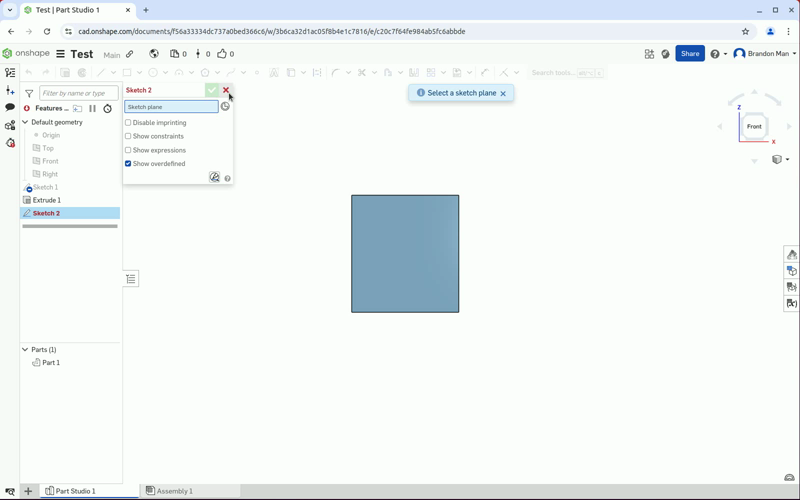
mouse_move(73, 163)
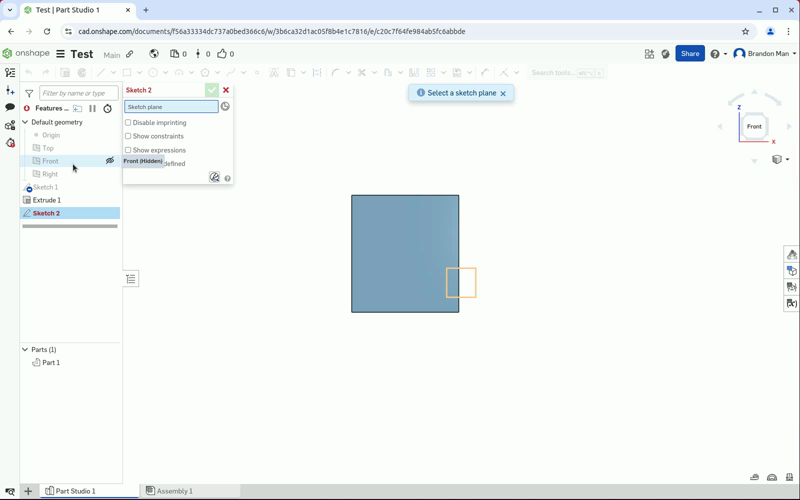
click(73, 163)
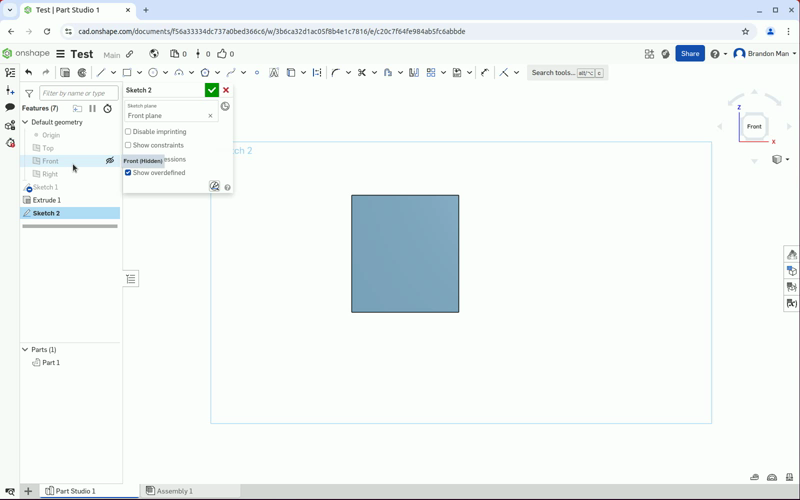
mouse_move(73, 352)
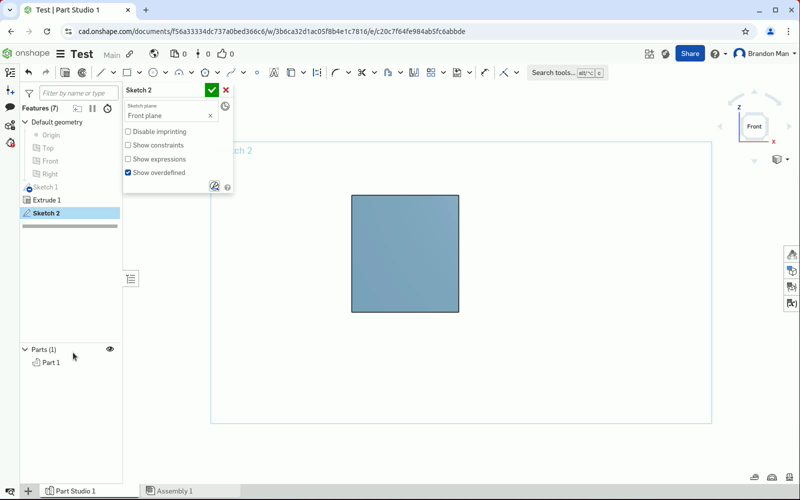
key(y)
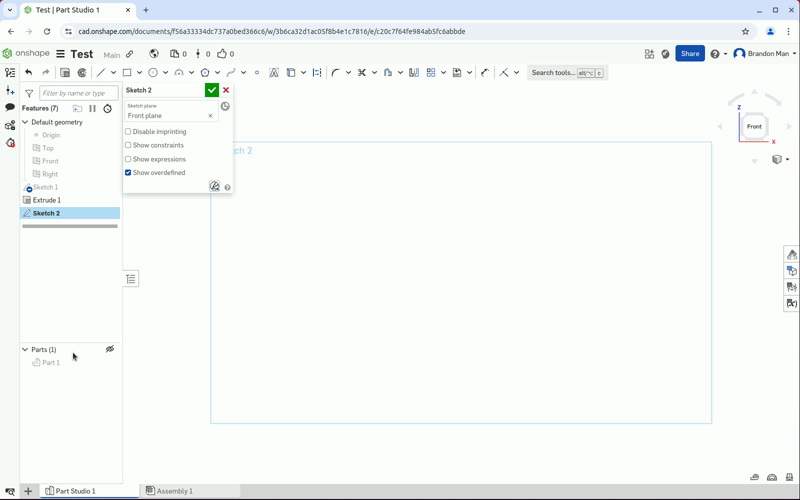
key(l)
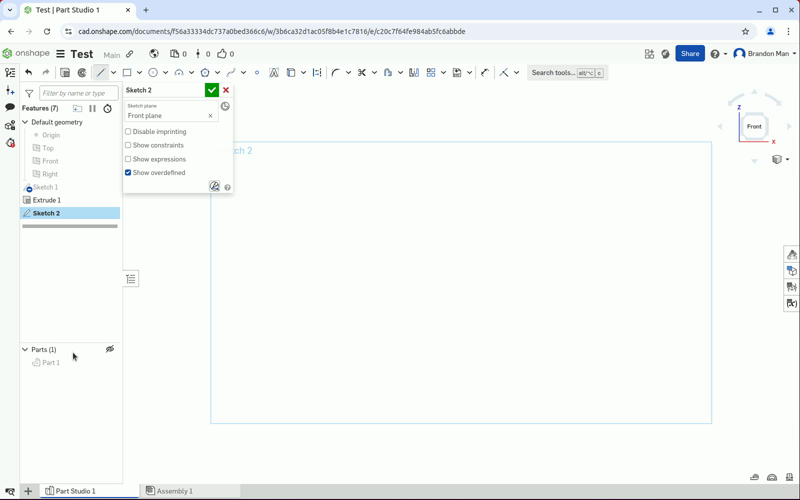
key_down(shift)
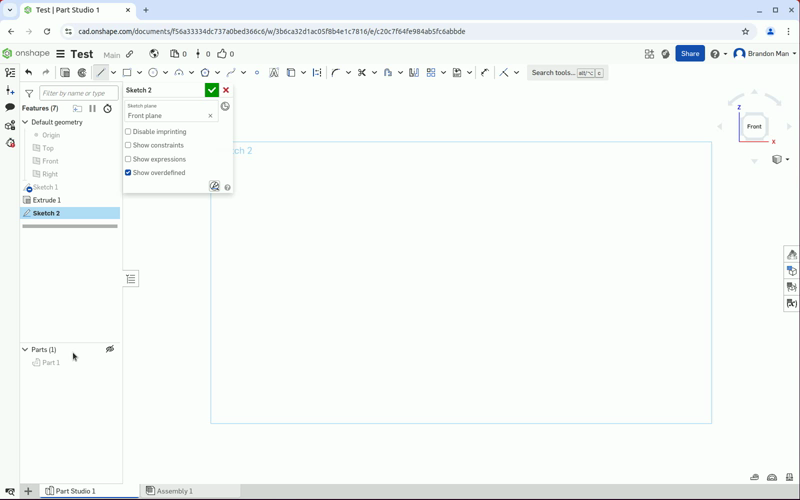
mouse_move(348, 239)
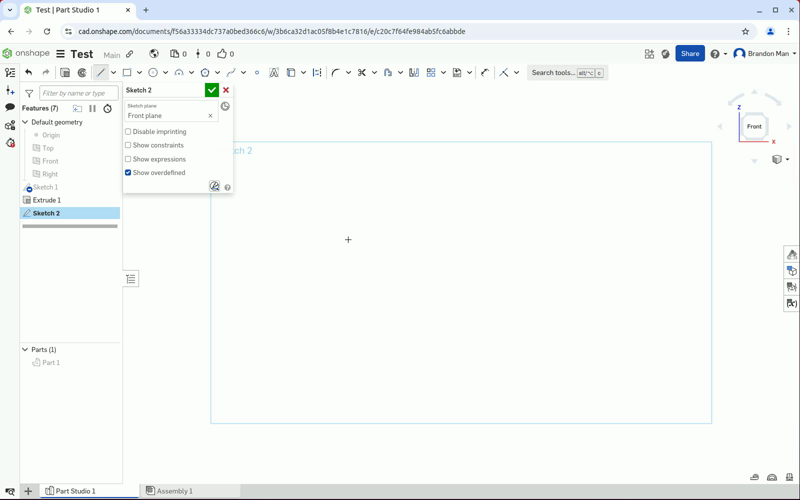
click(348, 239)
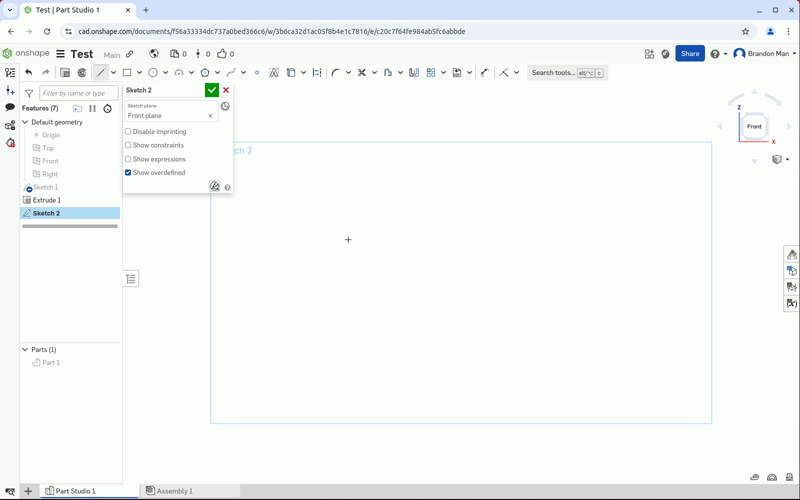
key_up(shift)
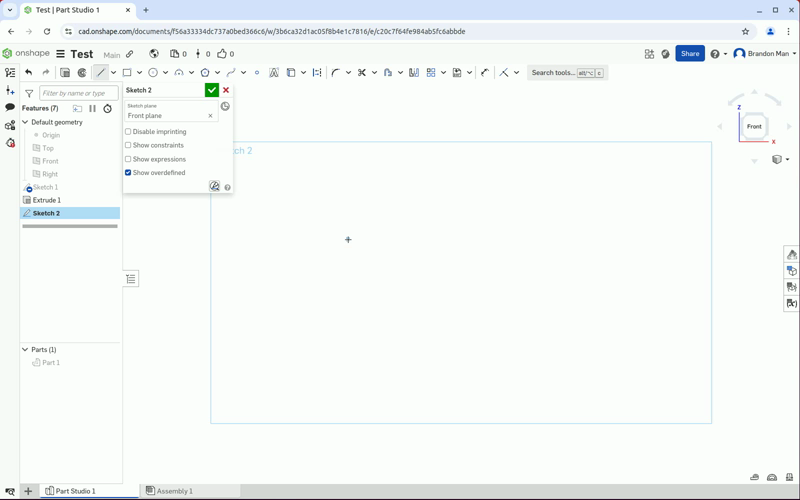
key_down(shift)
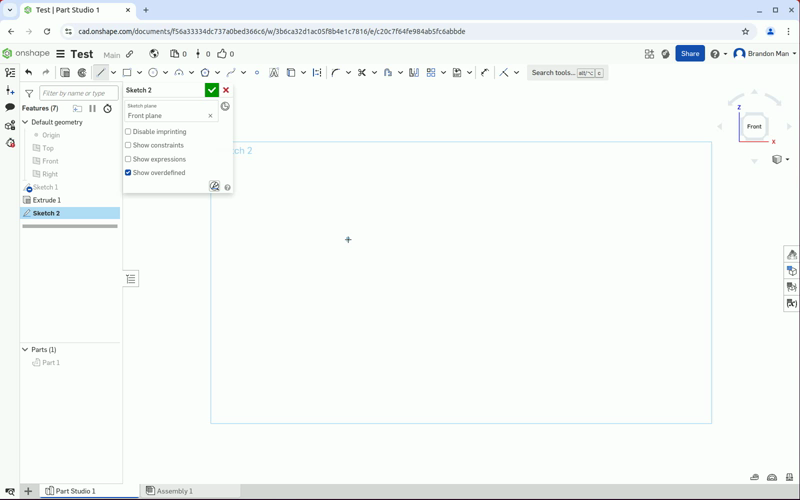
mouse_move(378, 239)
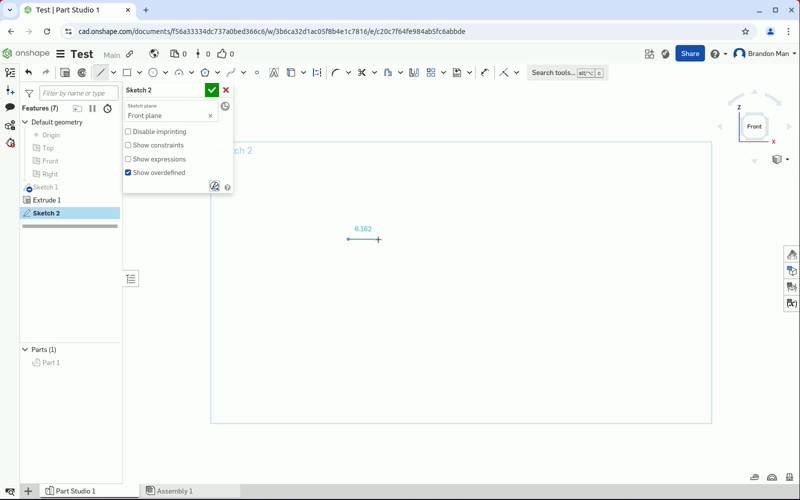
mouse_move(351, 239)
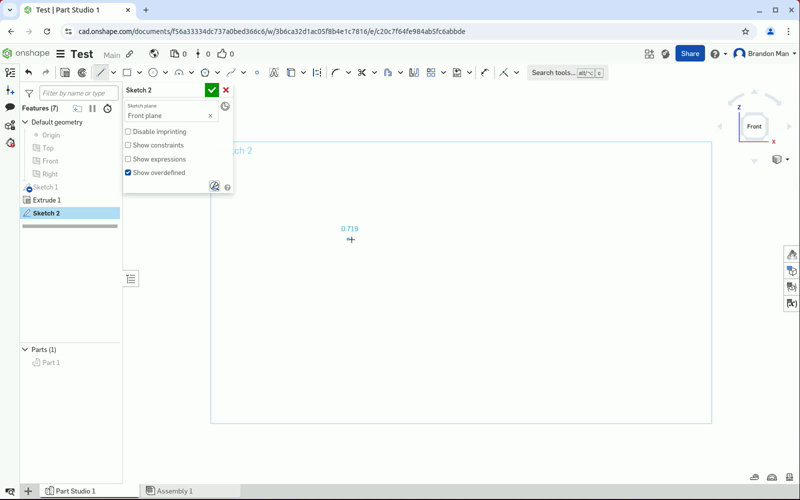
scroll(6)
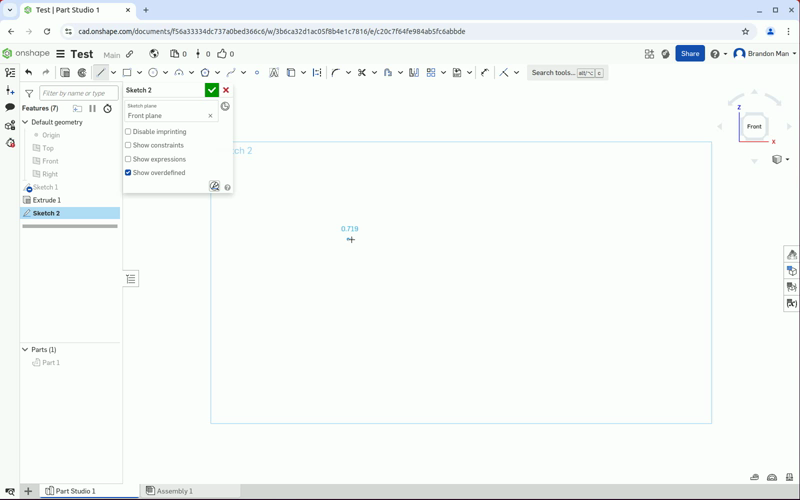
scroll(6)
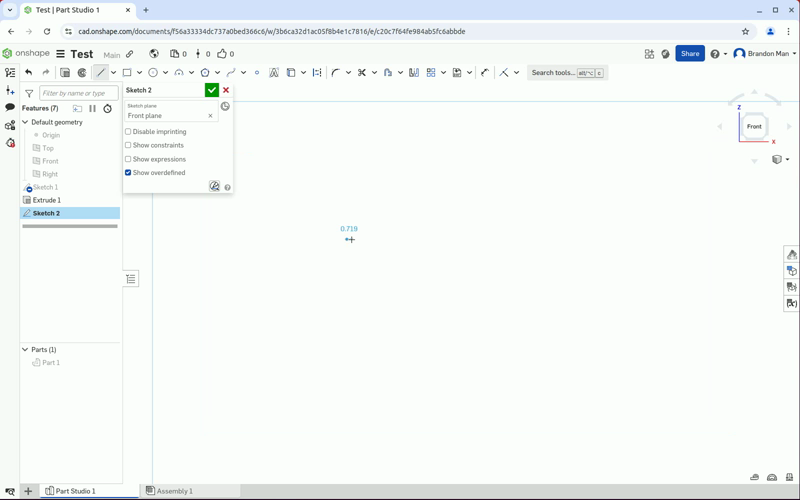
scroll(6)
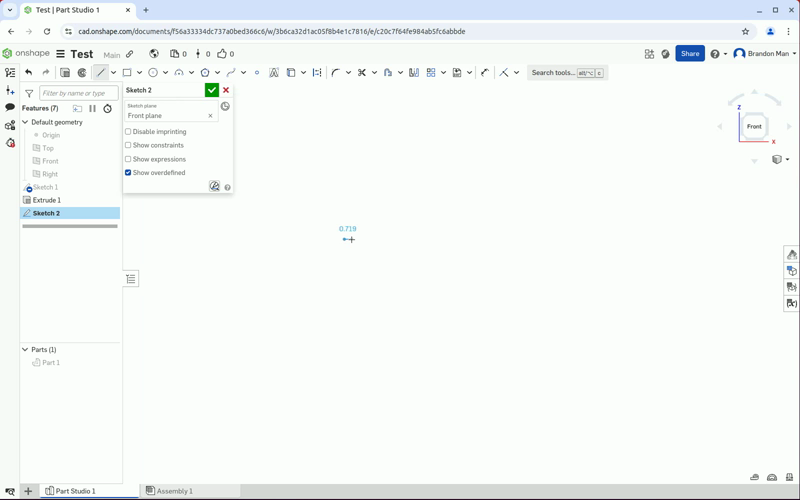
scroll(6)
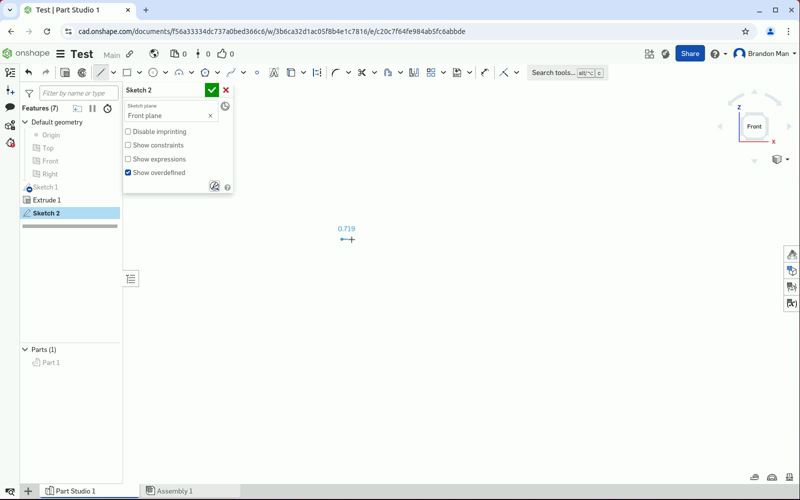
scroll(6)
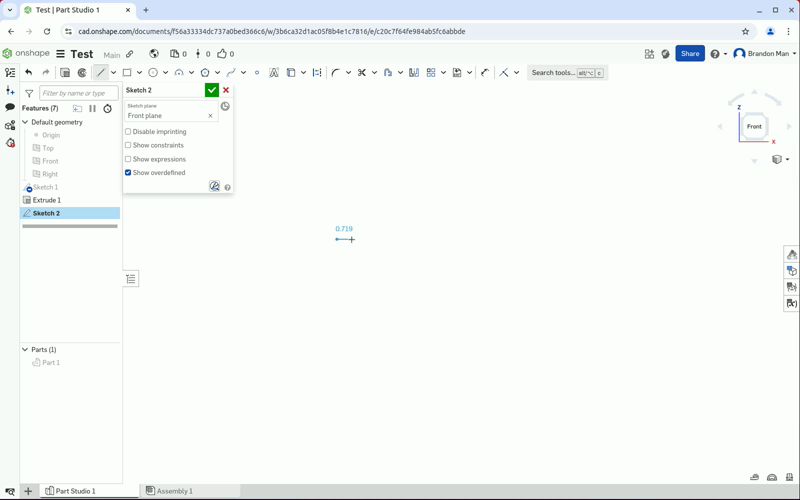
scroll(6)
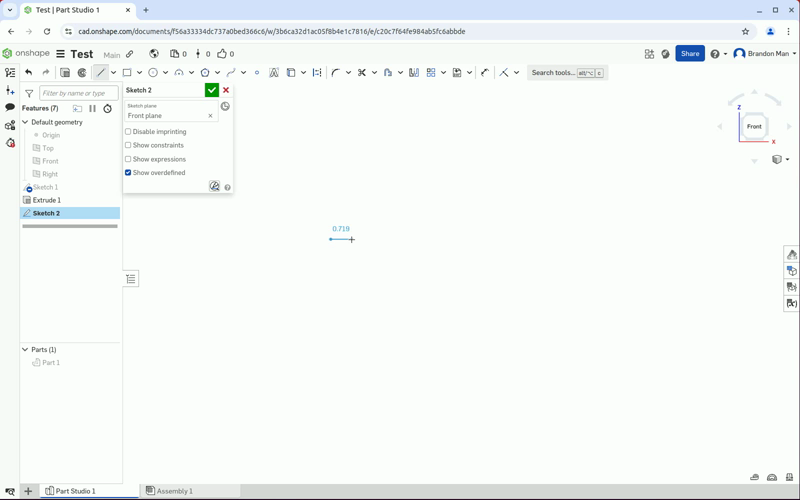
scroll(6)
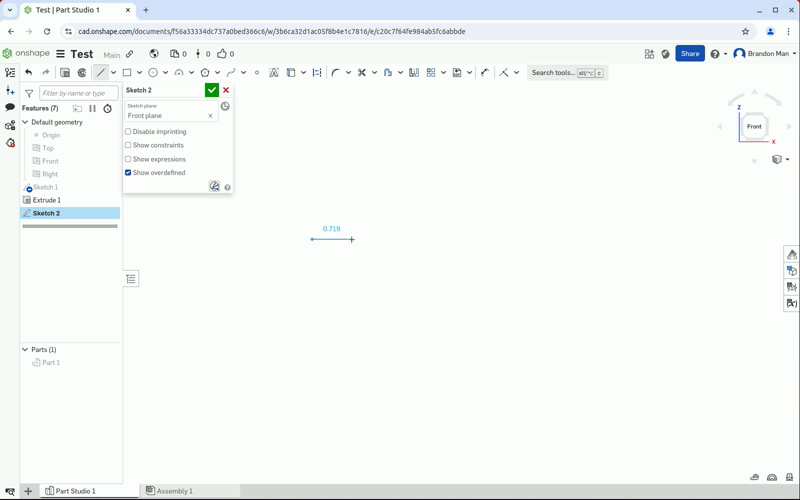
click(351, 239)
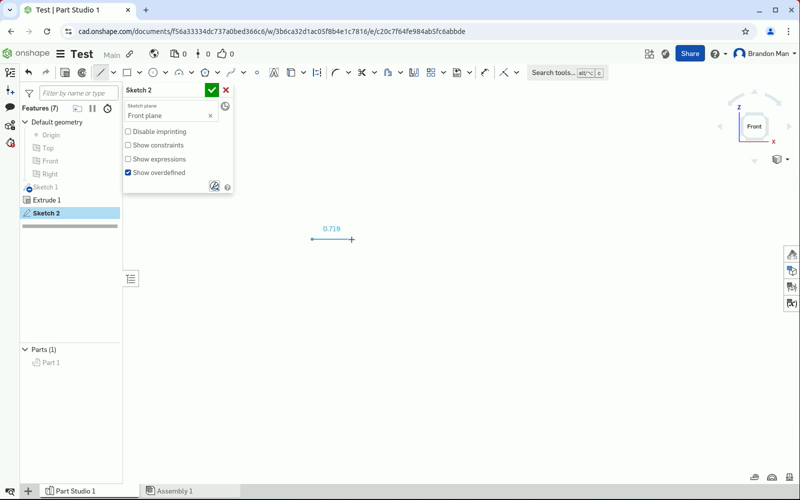
scroll(-6)
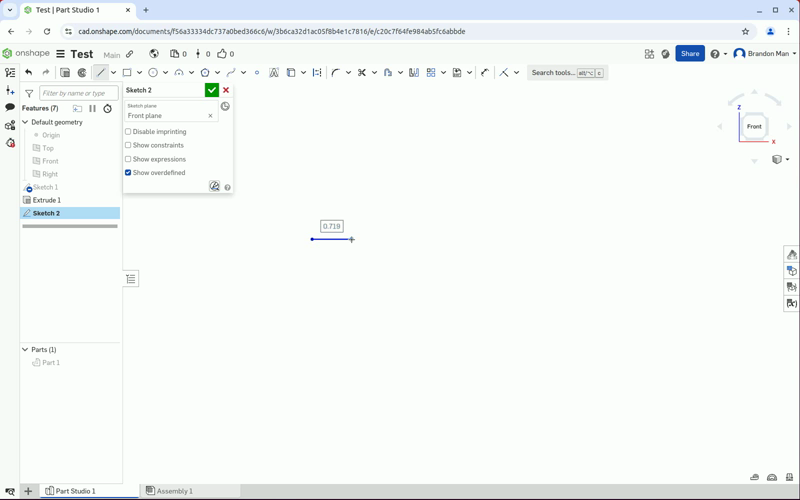
scroll(-6)
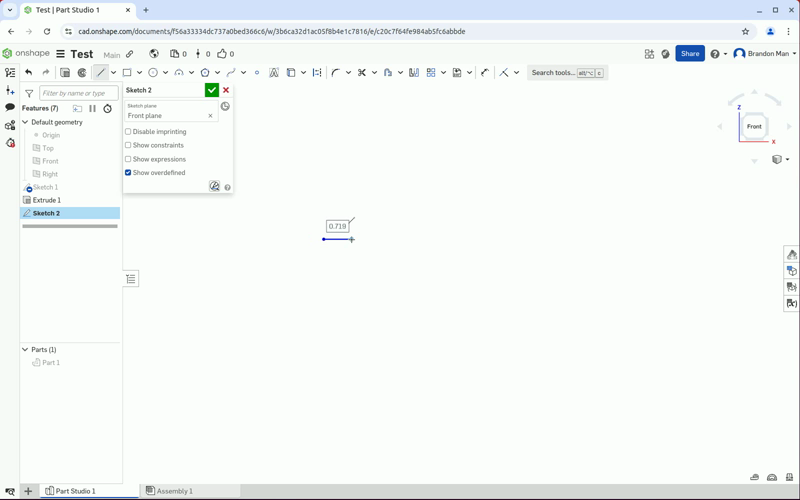
scroll(-6)
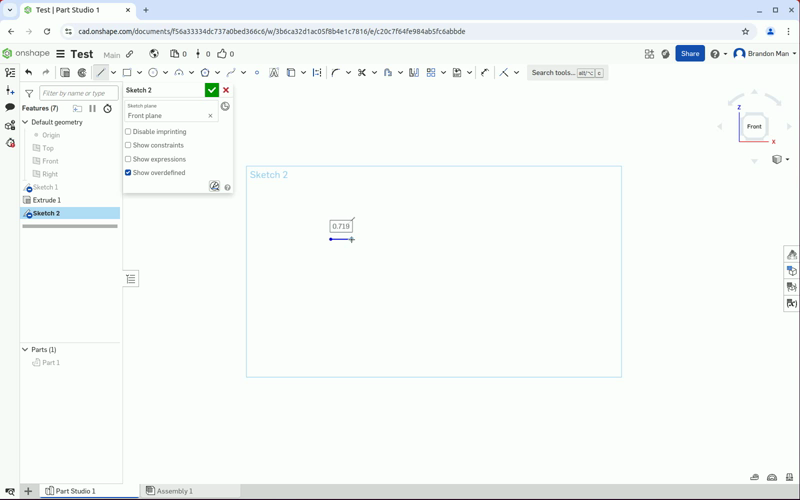
scroll(-6)
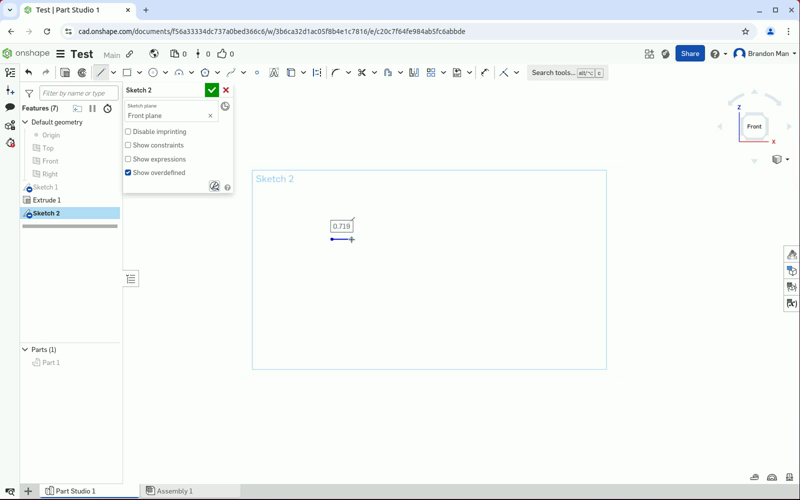
scroll(-6)
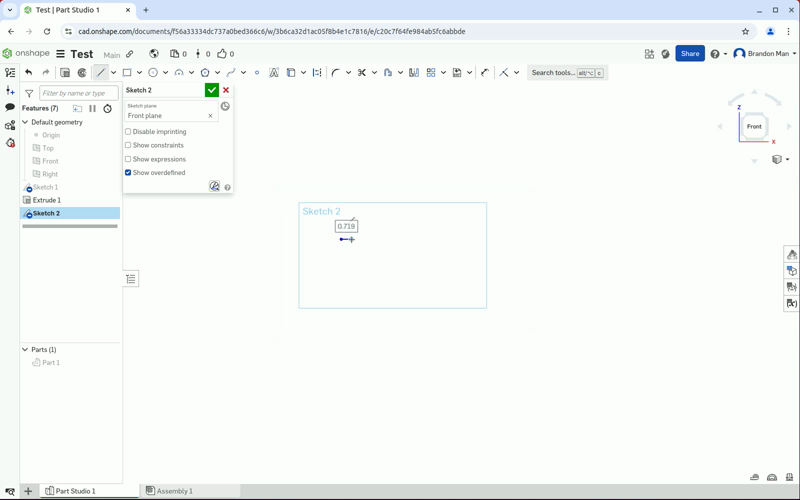
scroll(-6)
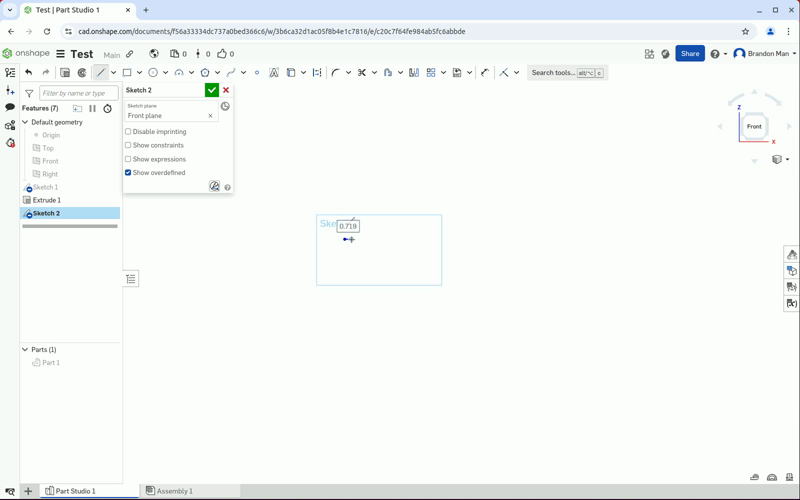
scroll(-6)
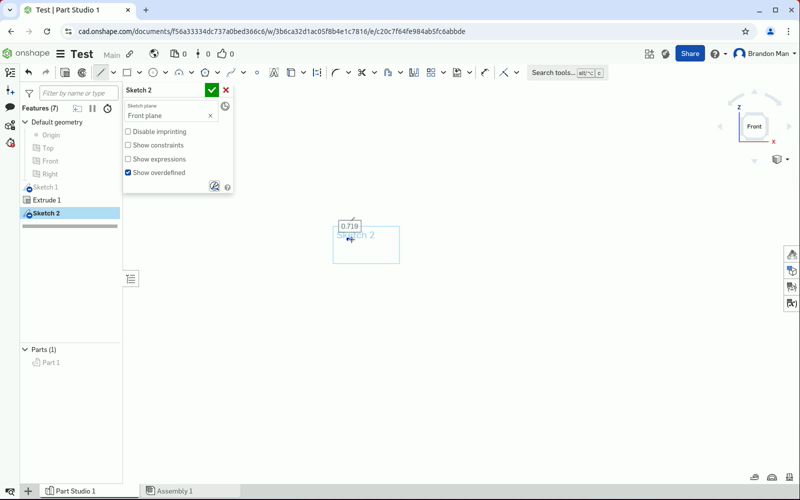
key_up(shift)
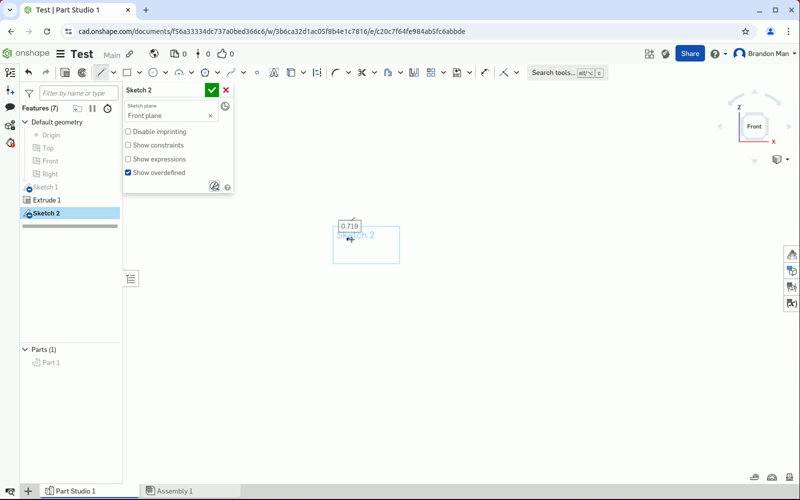
key_down(shift)
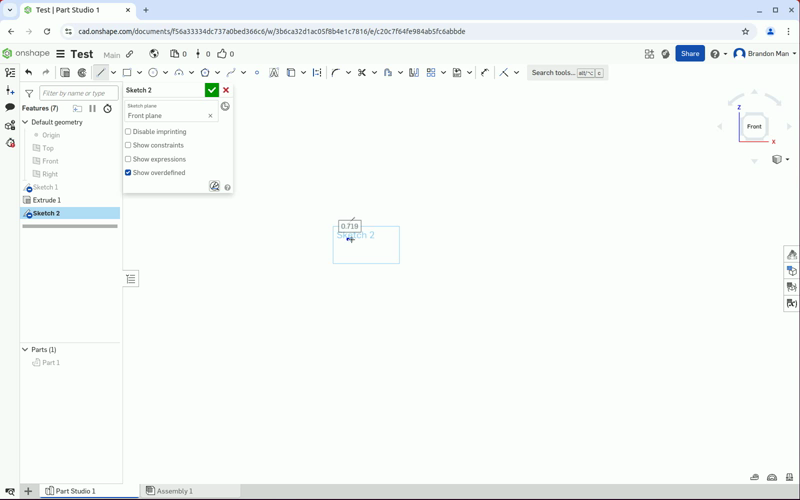
mouse_move(381, 239)
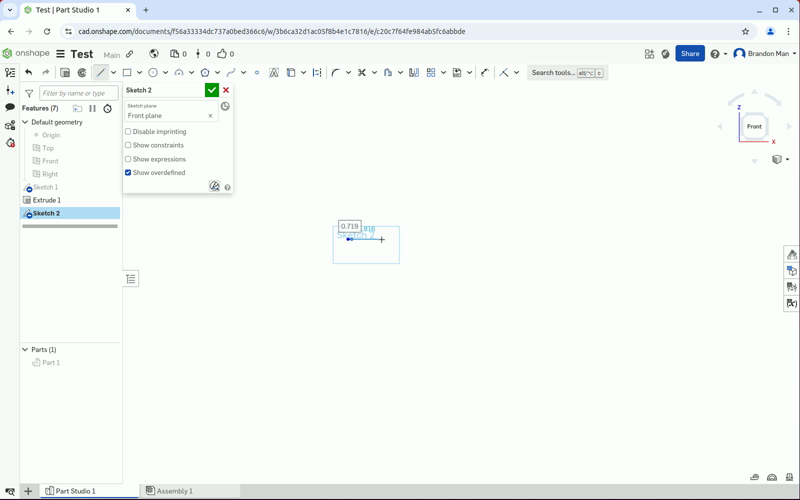
mouse_move(351, 224)
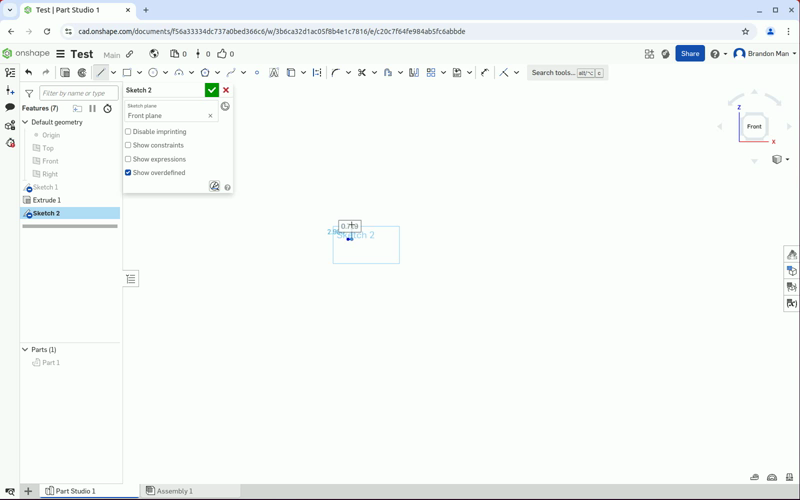
click(351, 224)
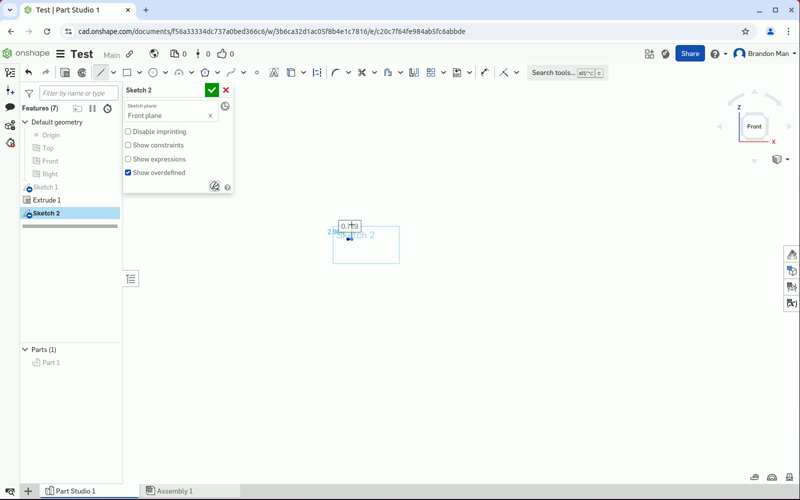
key_up(shift)
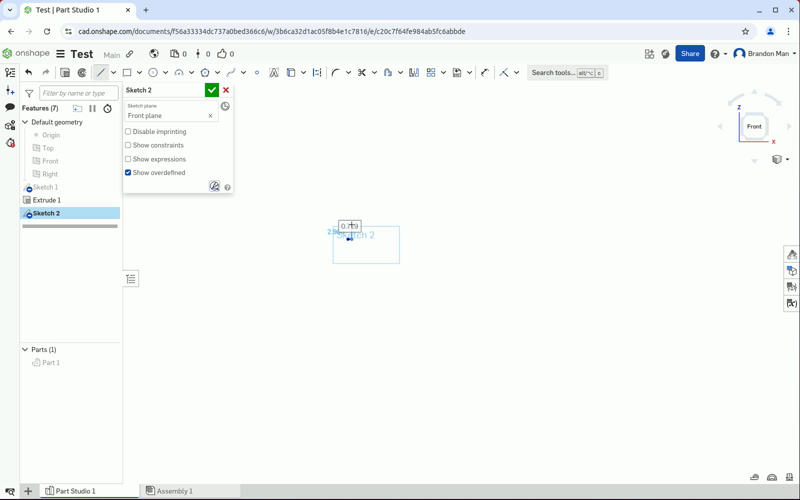
key_down(shift)
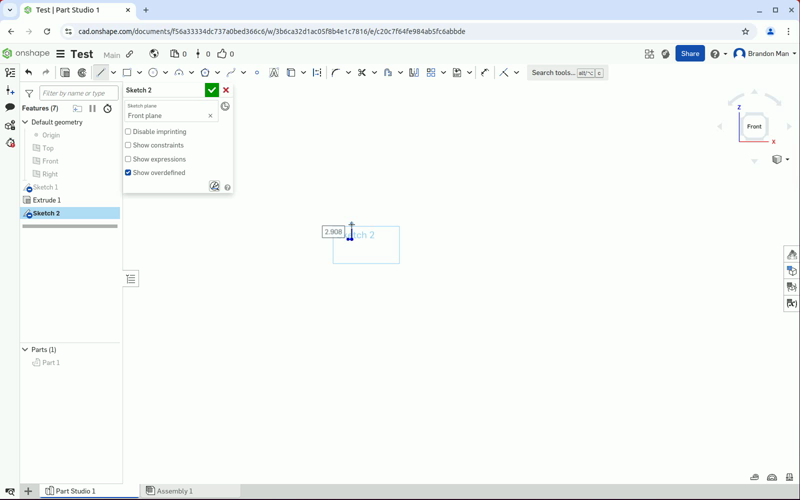
mouse_move(381, 224)
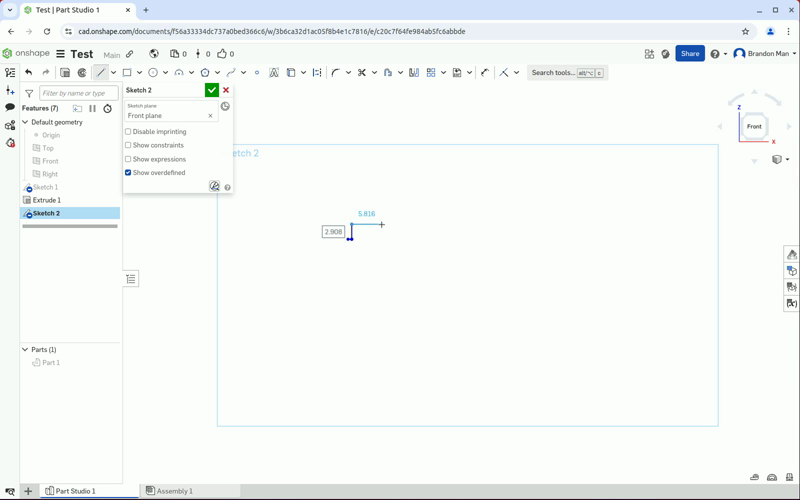
mouse_move(348, 224)
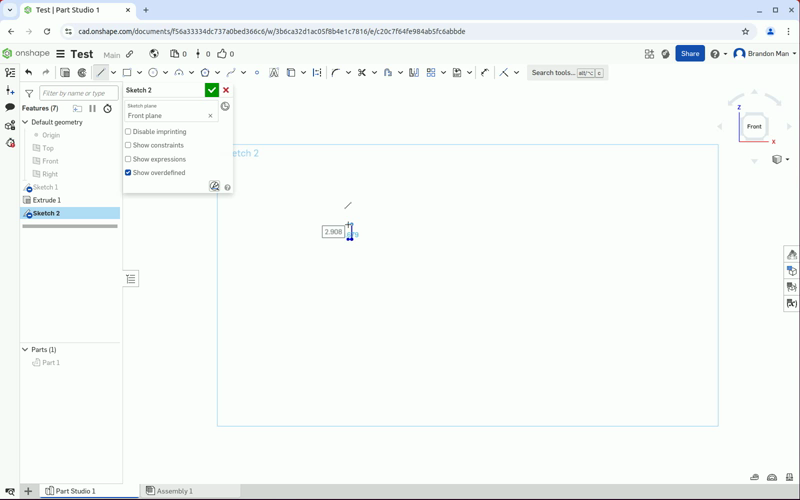
scroll(6)
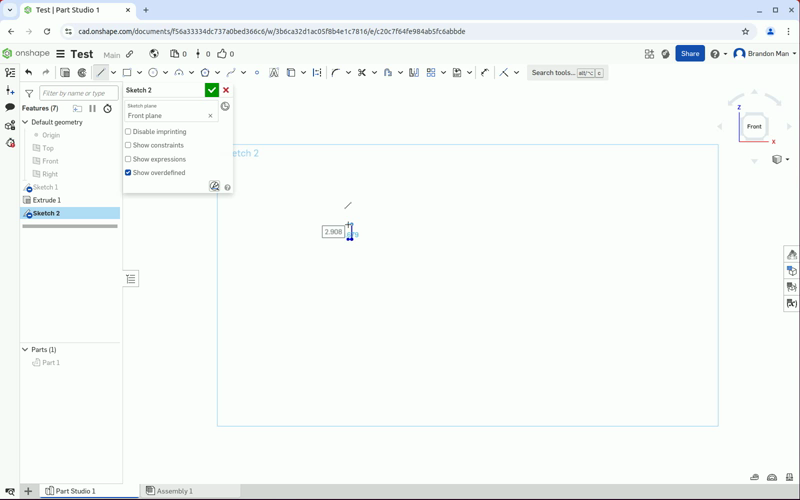
scroll(6)
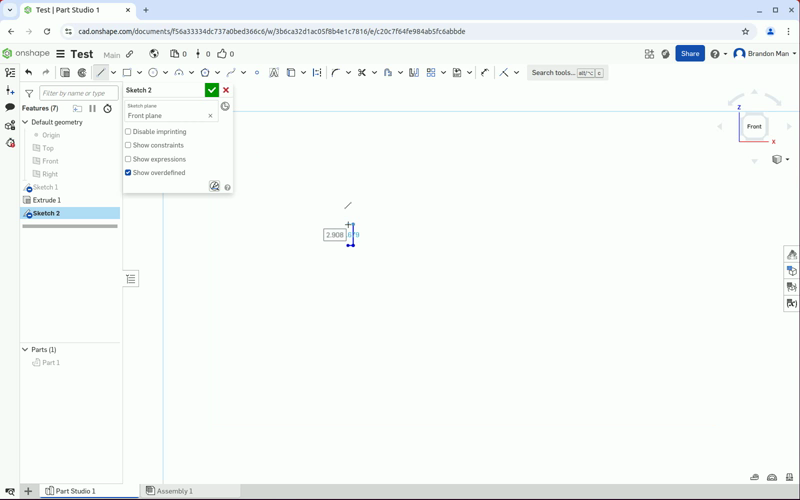
scroll(6)
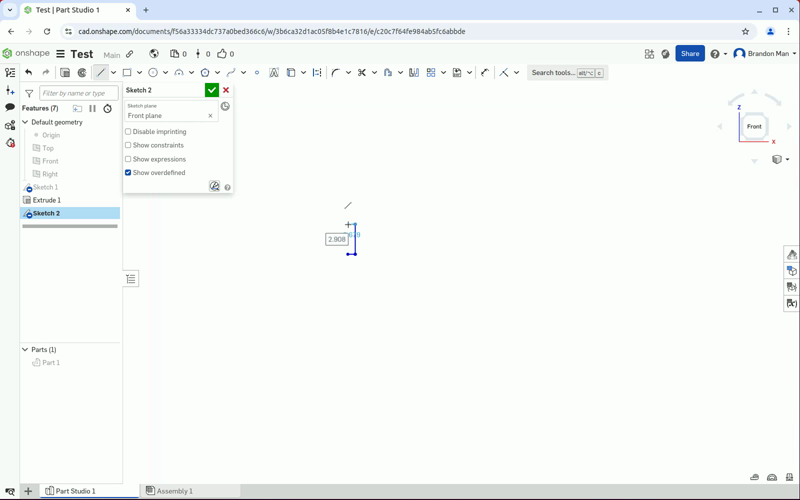
scroll(6)
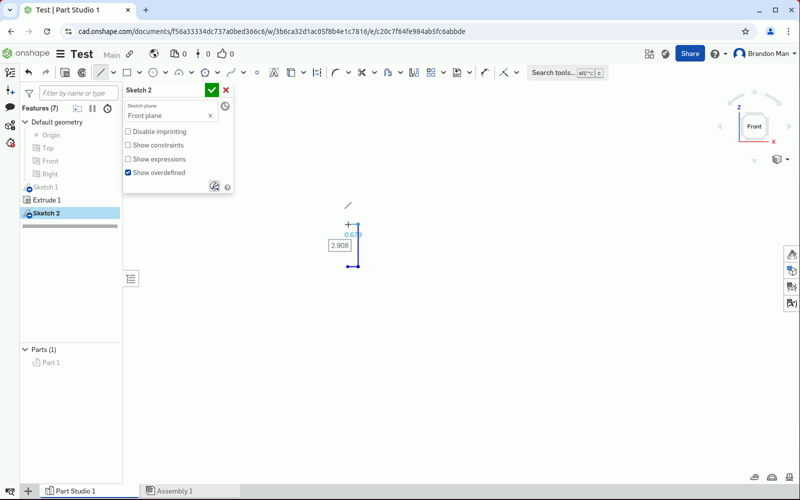
scroll(6)
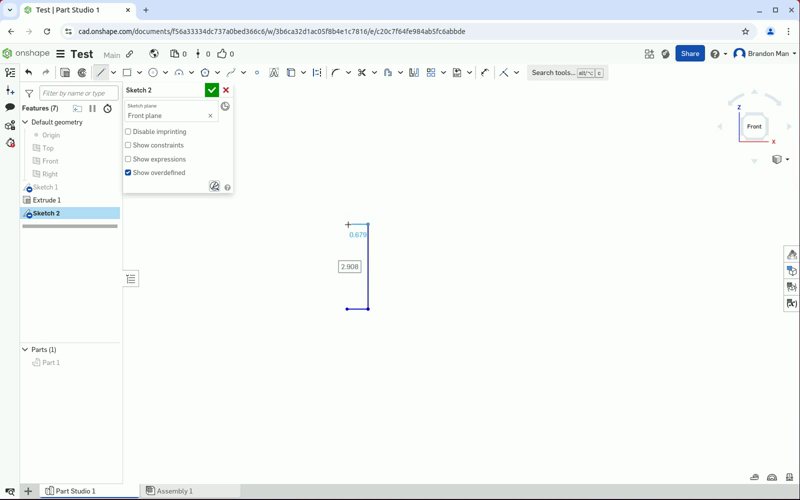
scroll(6)
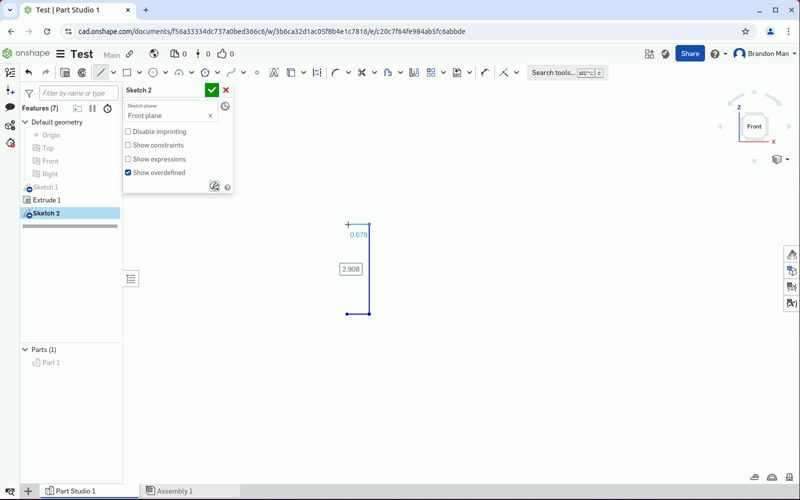
scroll(6)
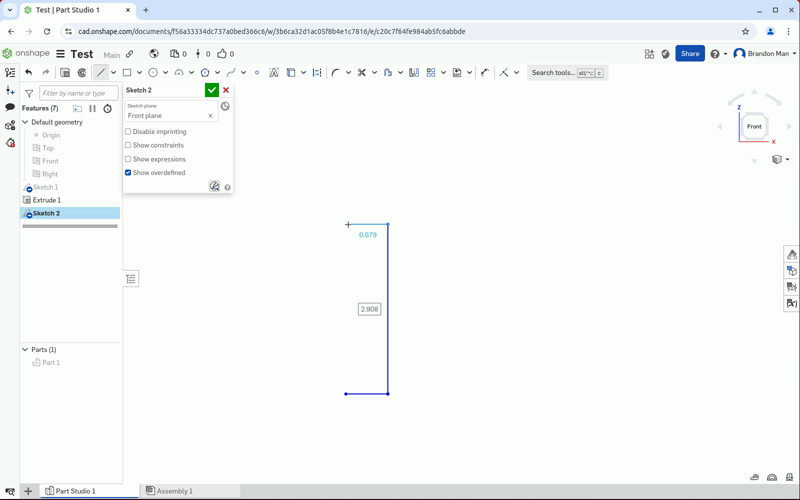
click(348, 224)
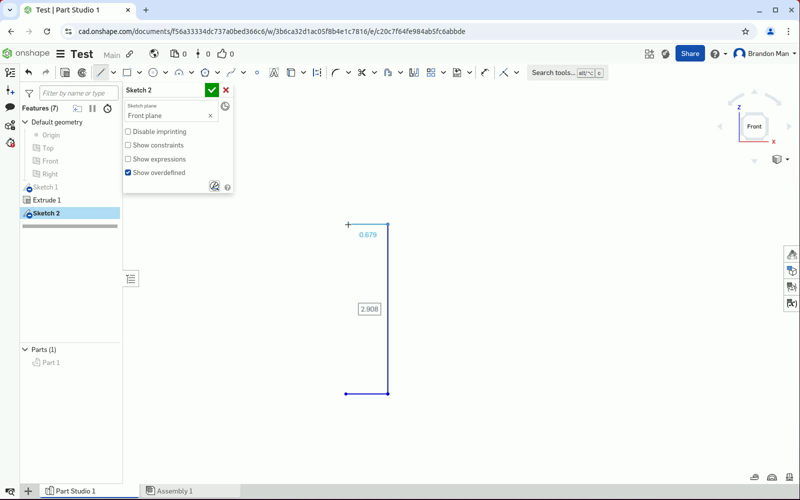
scroll(-6)
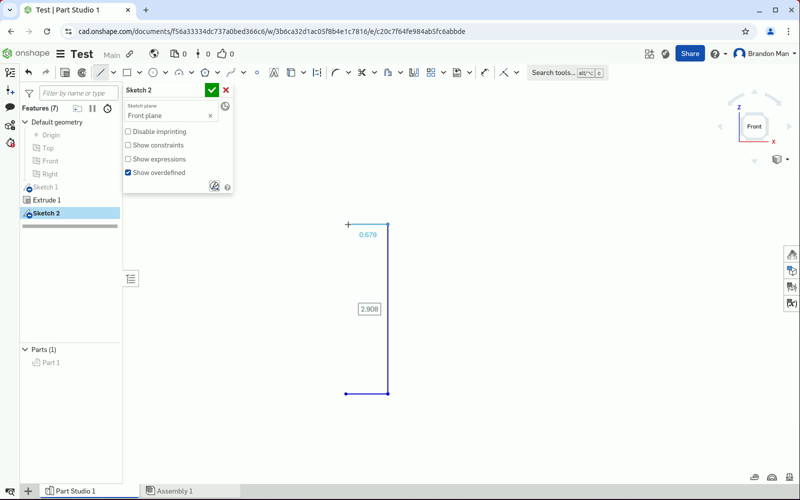
scroll(-6)
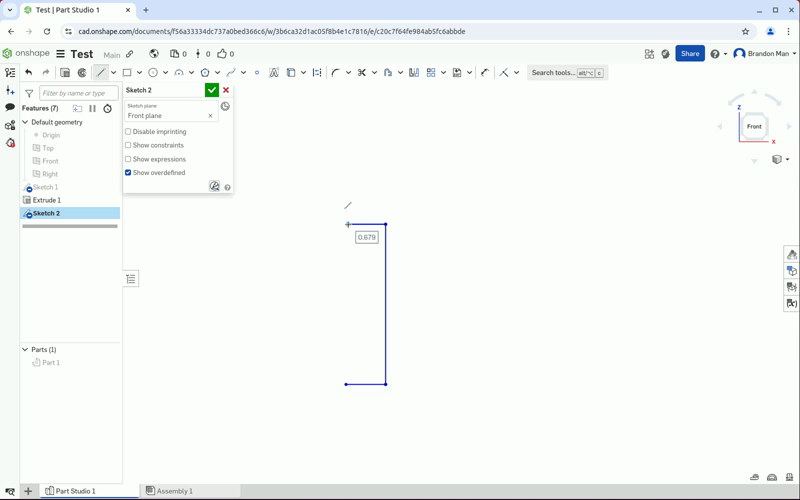
scroll(-6)
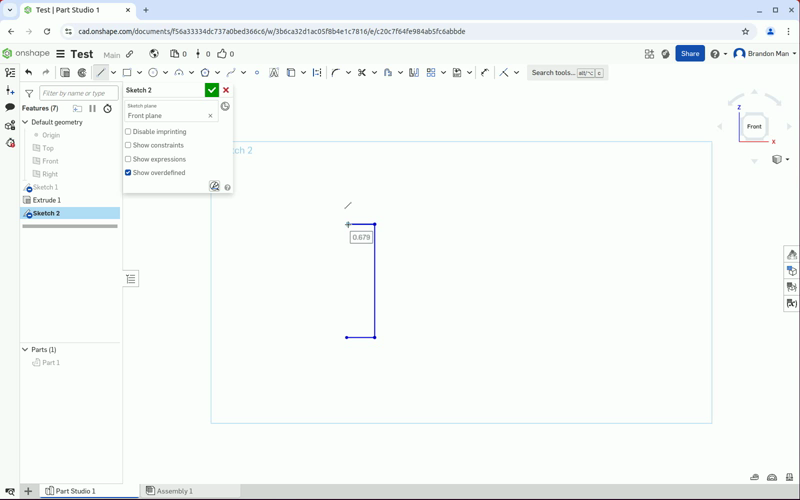
scroll(-6)
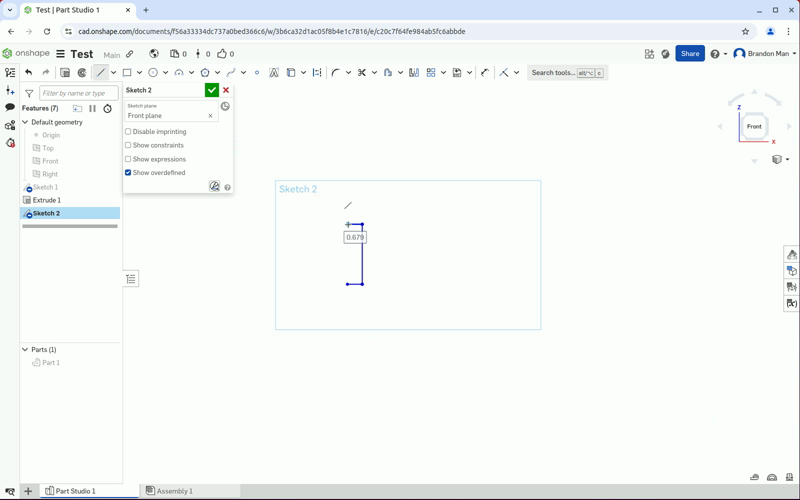
scroll(-6)
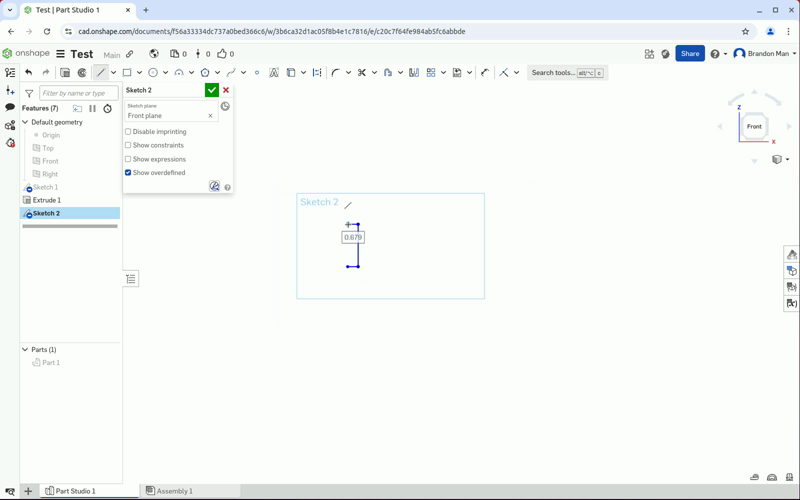
scroll(-6)
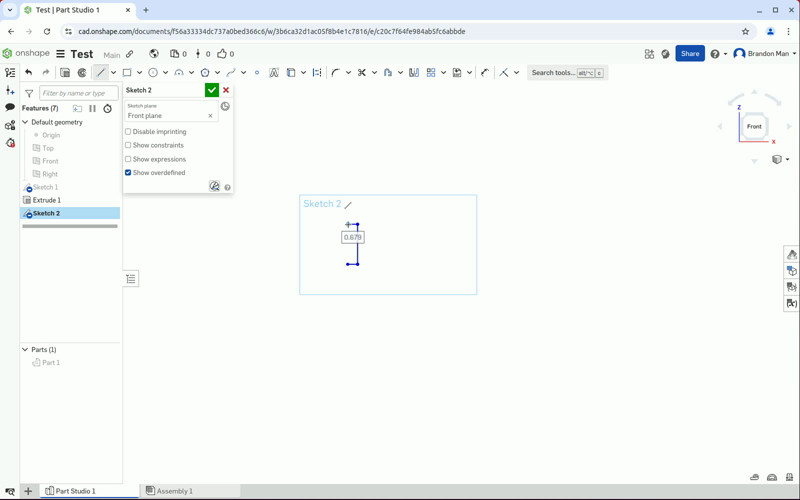
scroll(-6)
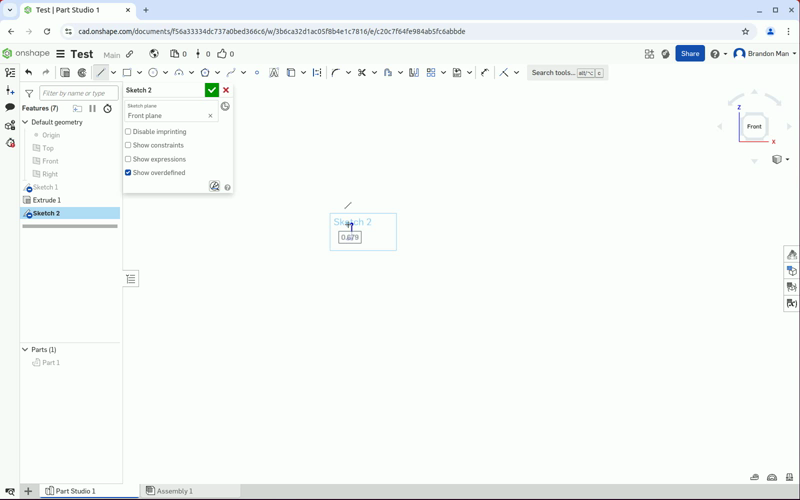
key_up(shift)
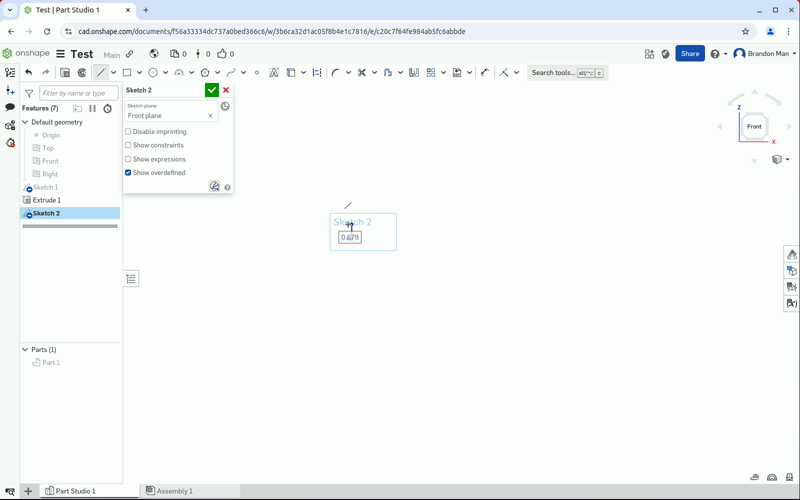
mouse_move(378, 224)
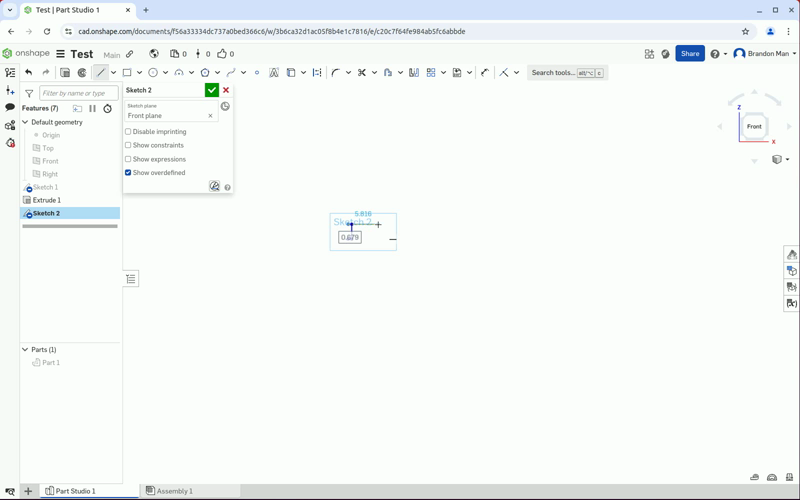
key_down(shift)
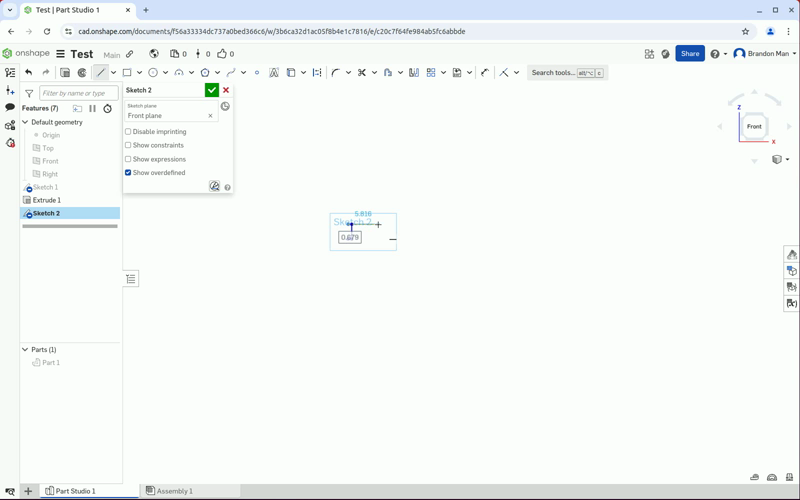
mouse_move(348, 239)
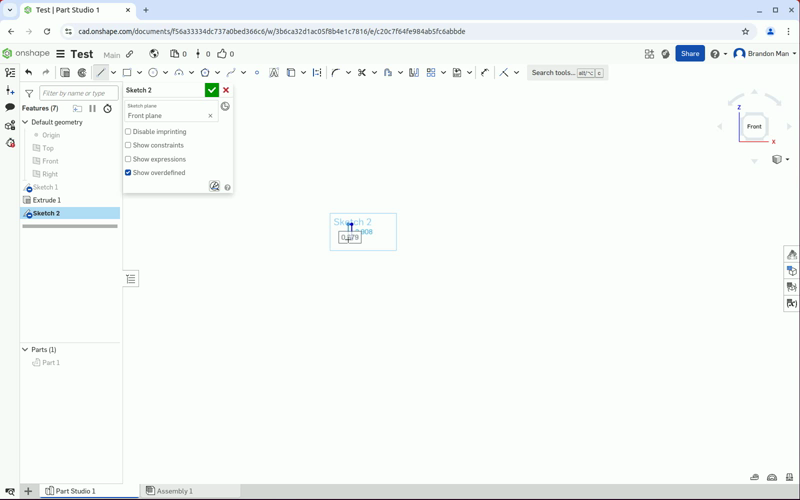
scroll(6)
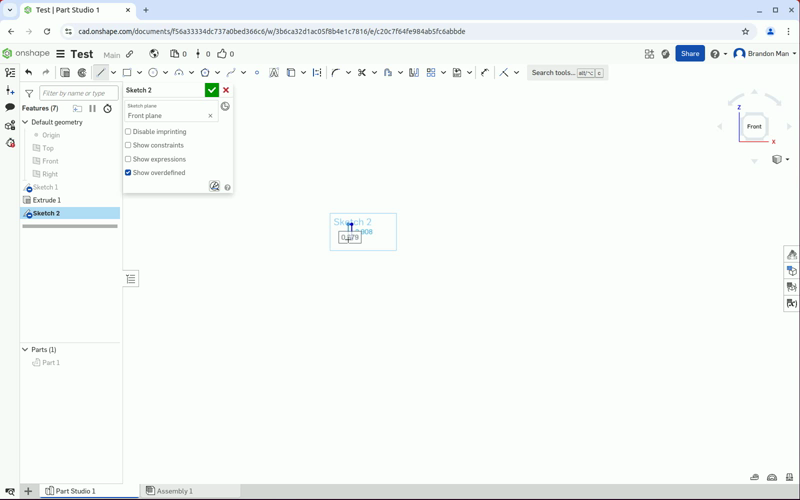
scroll(6)
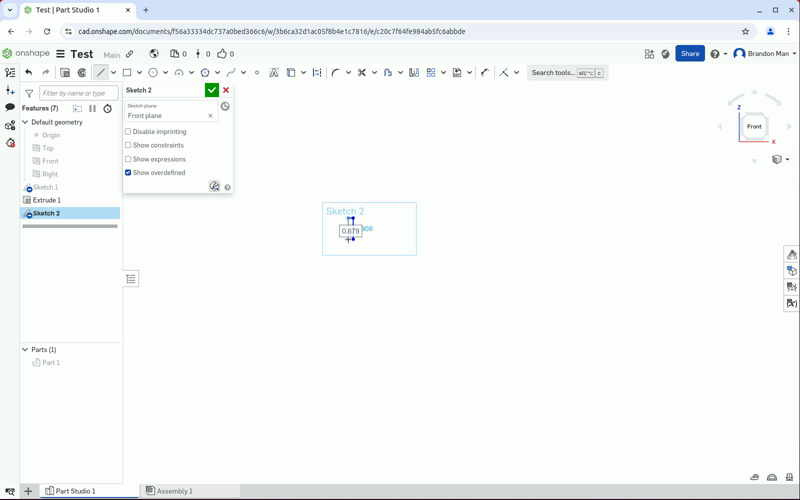
scroll(6)
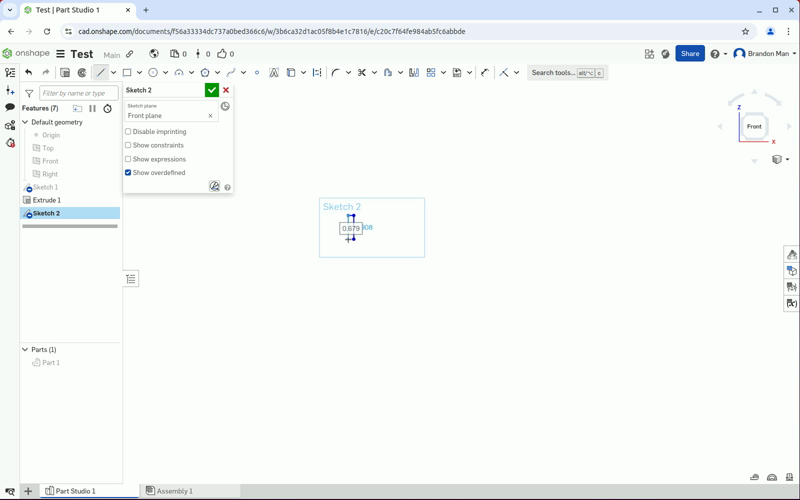
scroll(6)
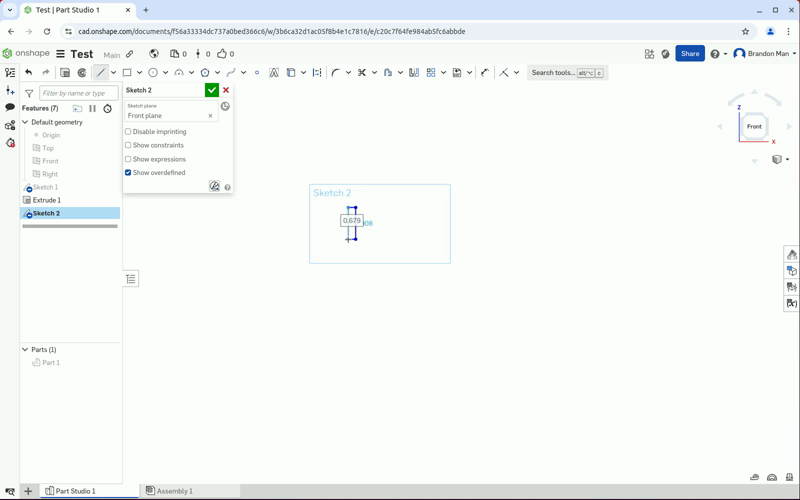
scroll(6)
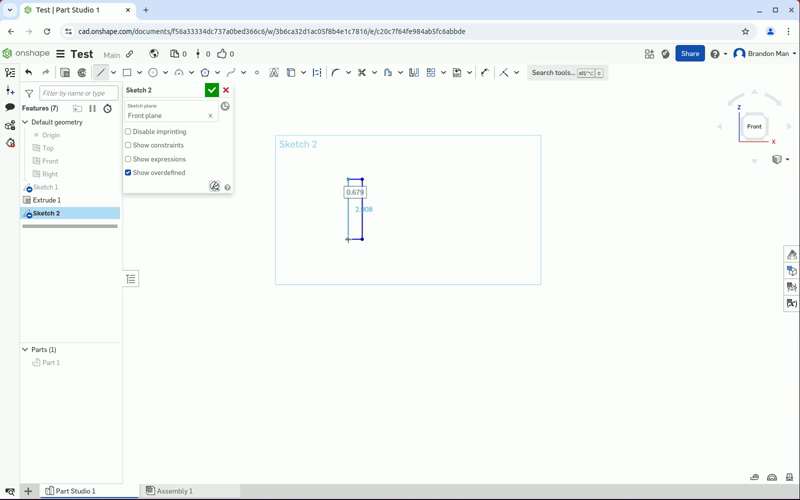
scroll(6)
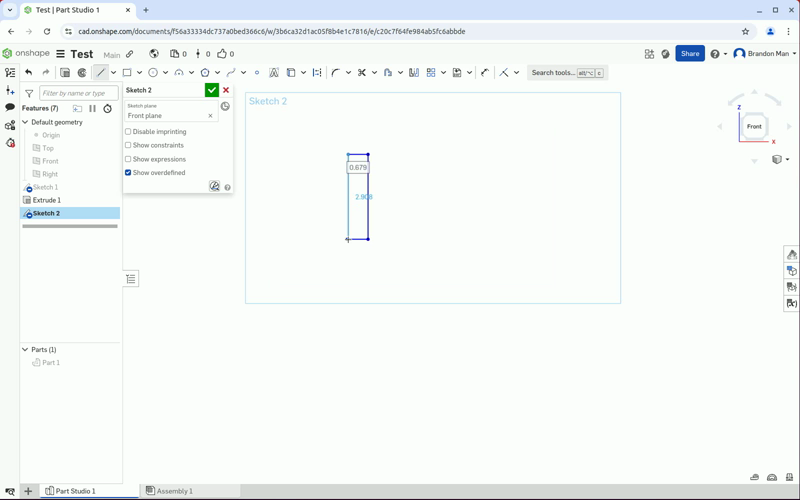
scroll(6)
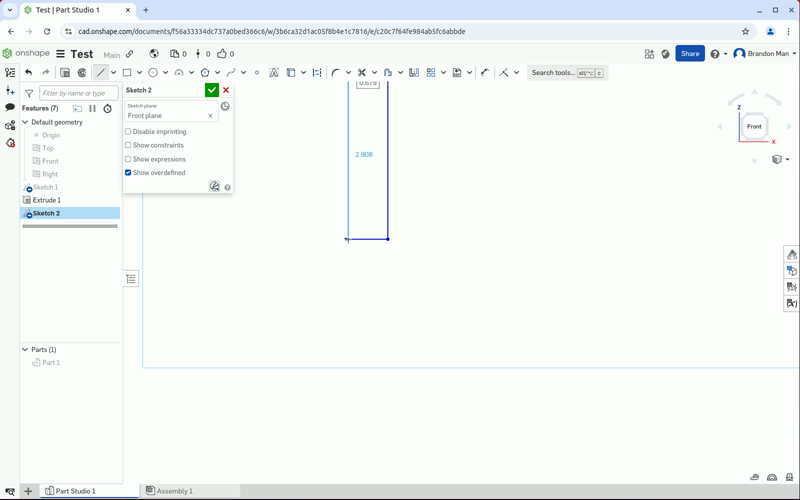
key_up(shift)
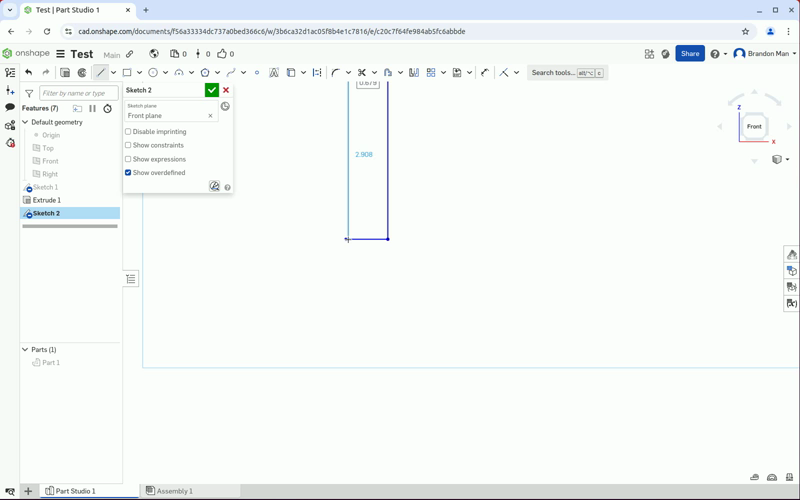
click(348, 239)
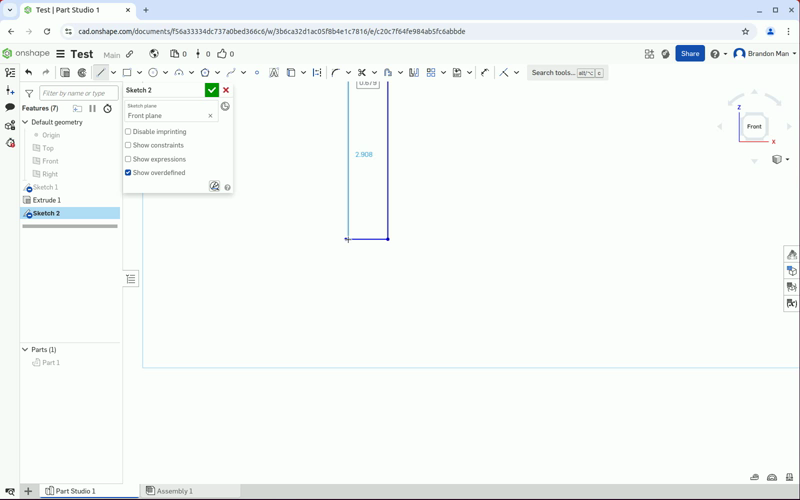
scroll(-6)
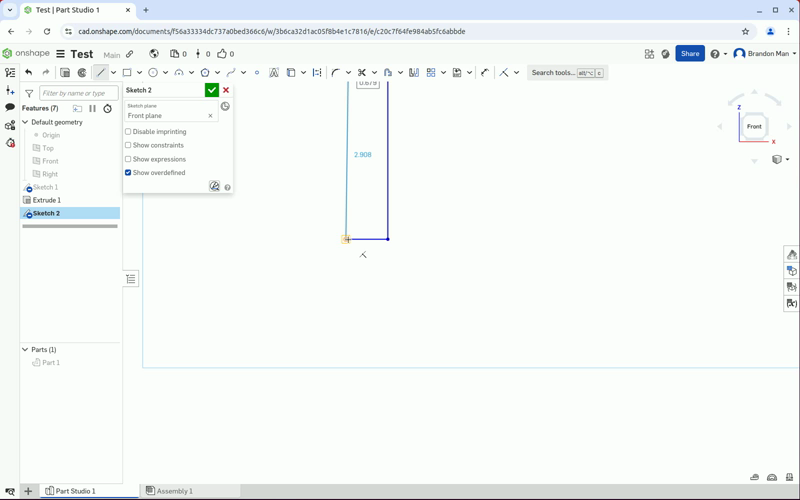
scroll(-6)
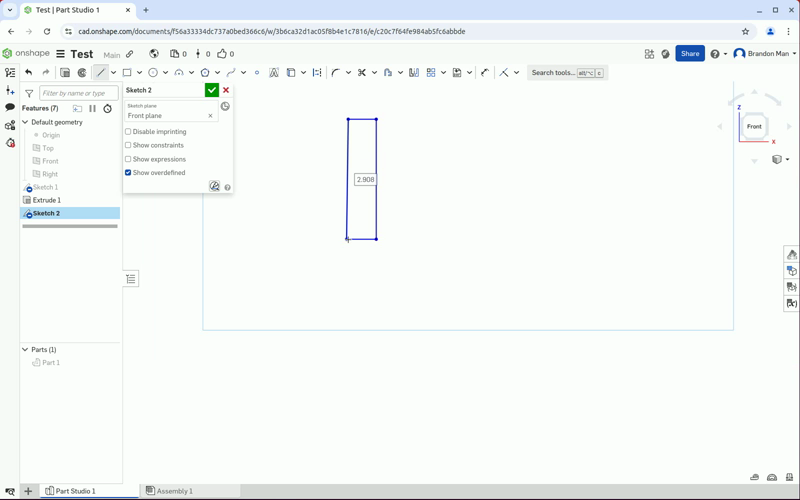
scroll(-6)
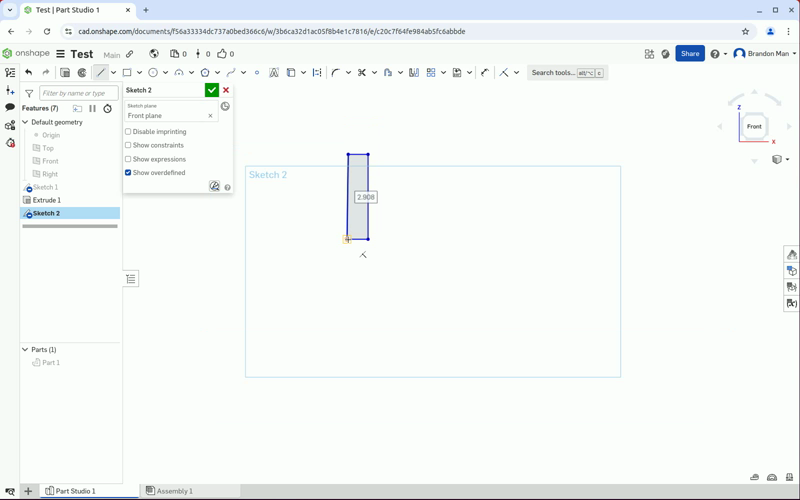
scroll(-6)
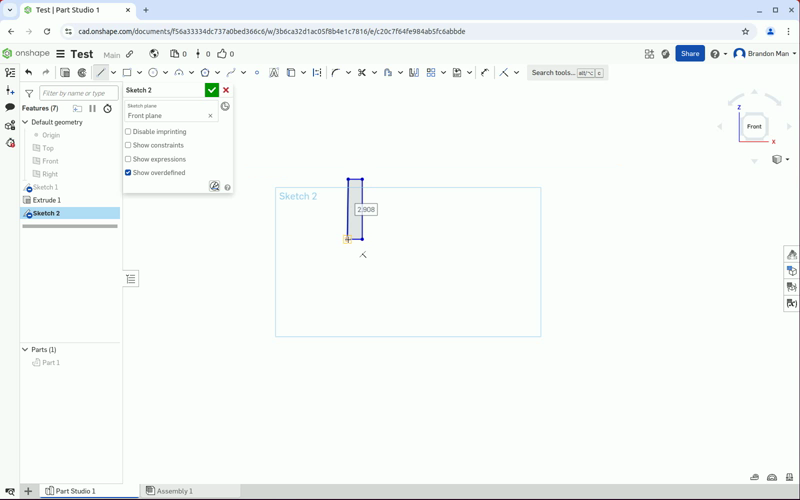
scroll(-6)
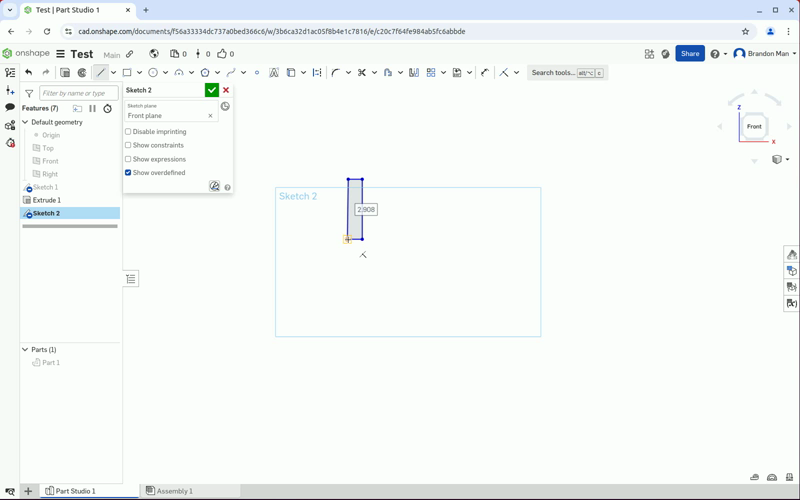
scroll(-6)
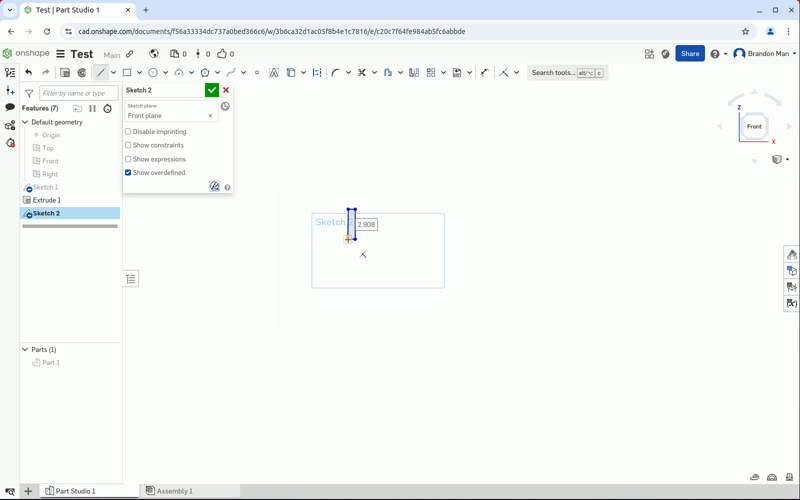
scroll(-6)
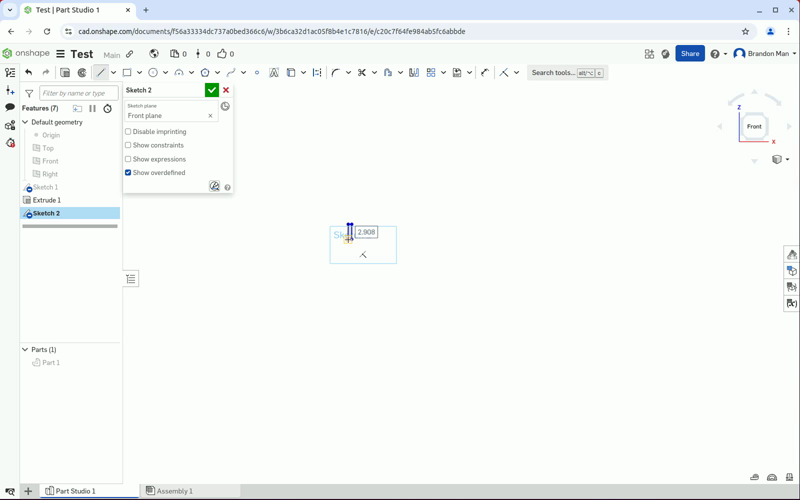
key(esc)
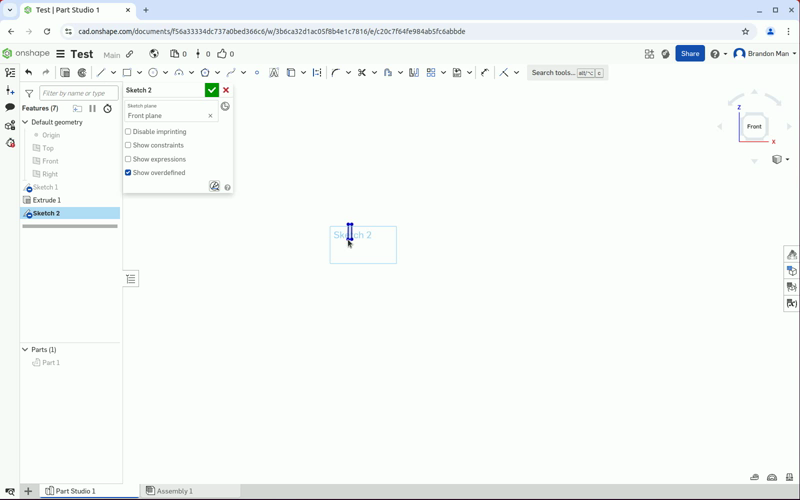
mouse_move(348, 231)
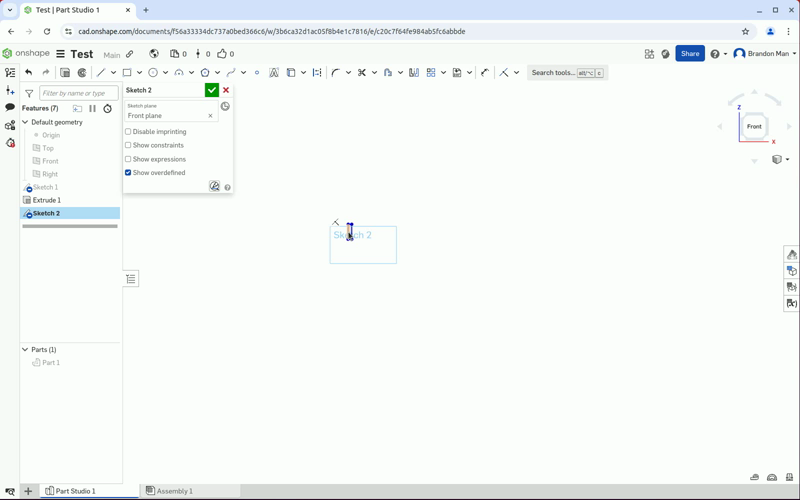
scroll(6)
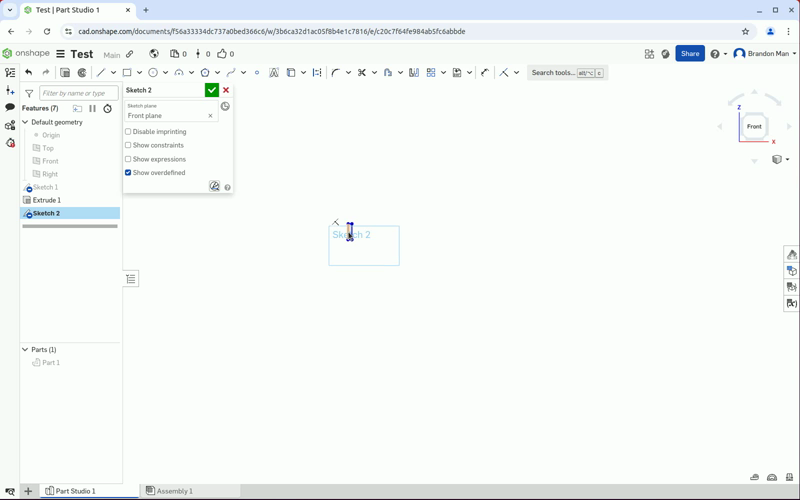
scroll(6)
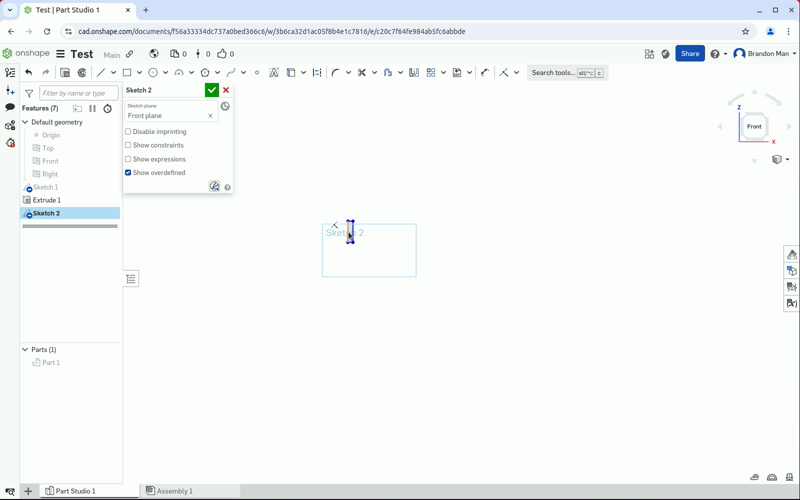
scroll(6)
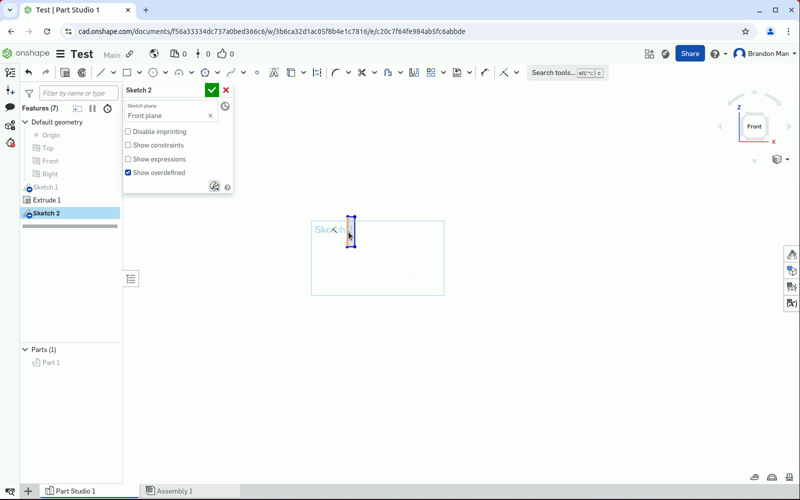
scroll(6)
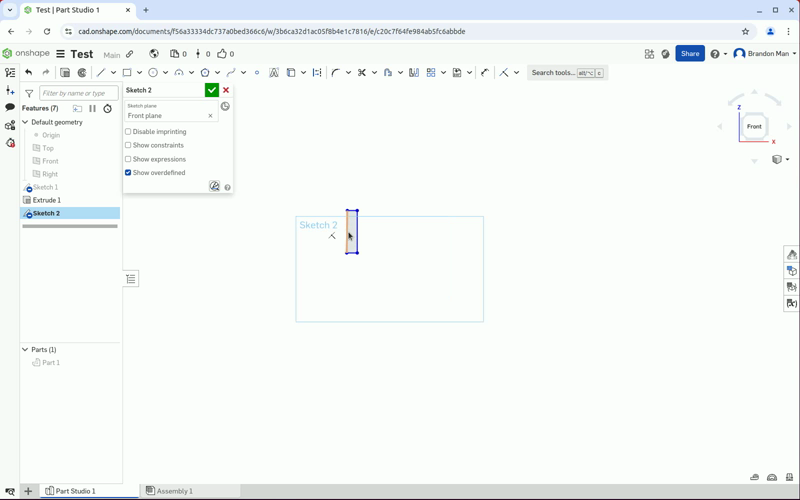
scroll(6)
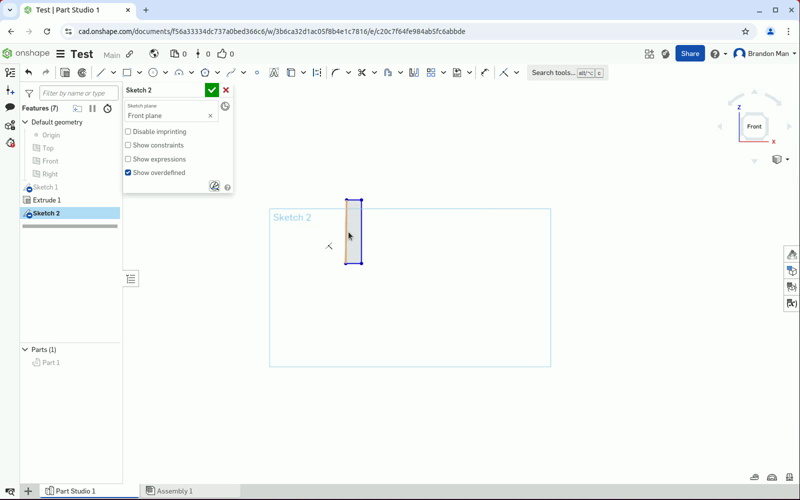
scroll(6)
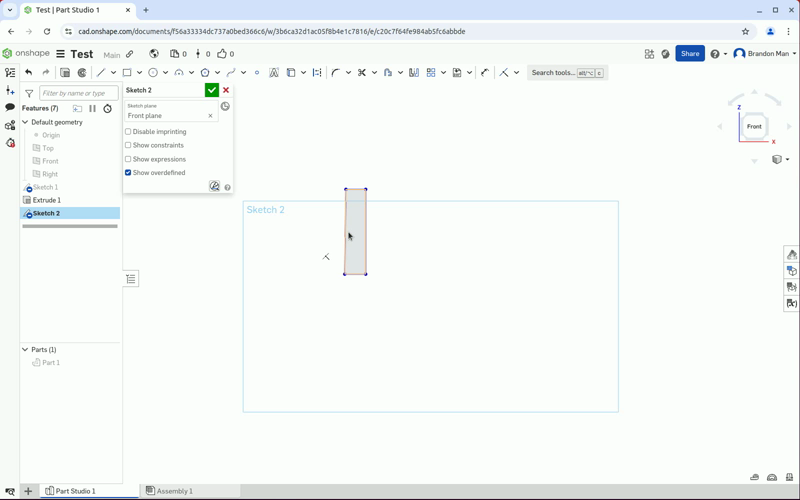
scroll(6)
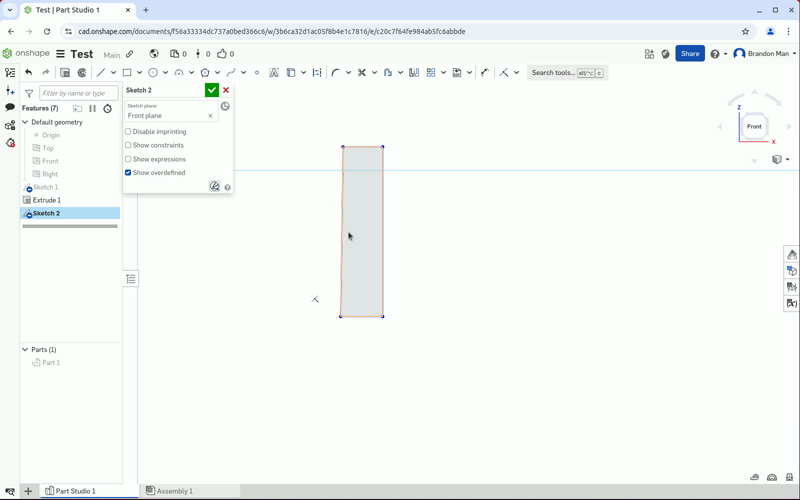
click(348, 231)
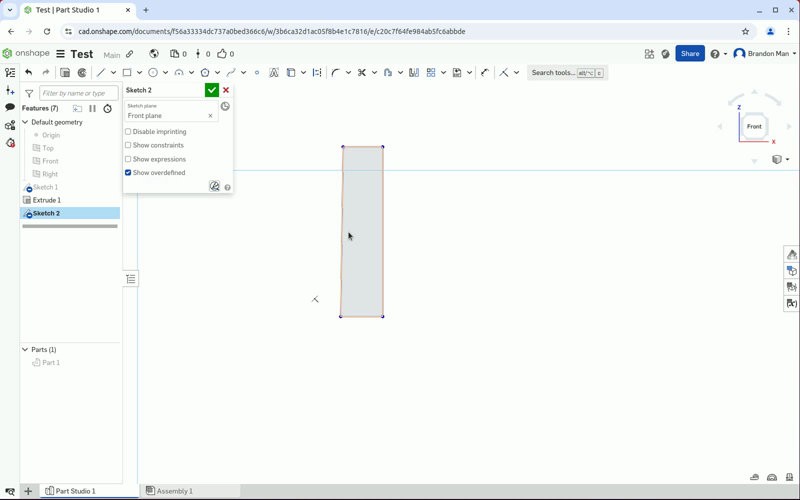
scroll(-6)
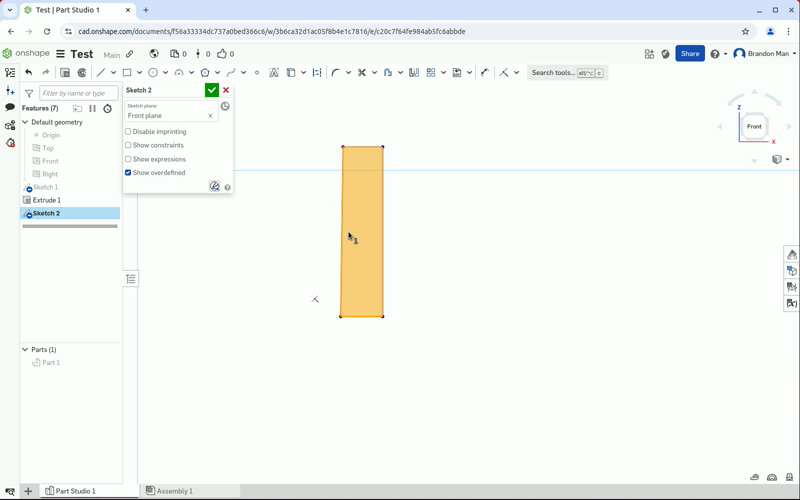
scroll(-6)
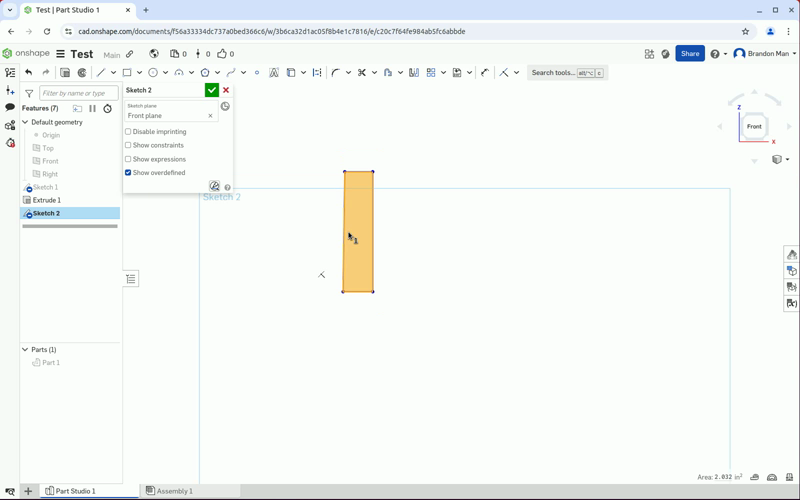
scroll(-6)
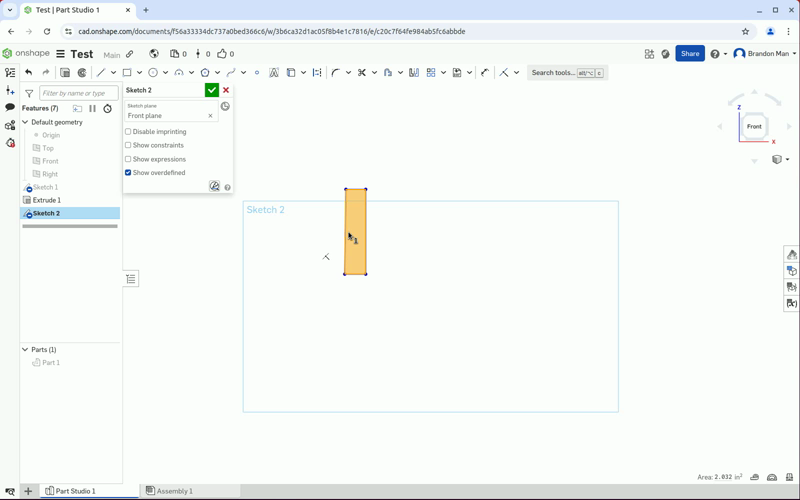
scroll(-6)
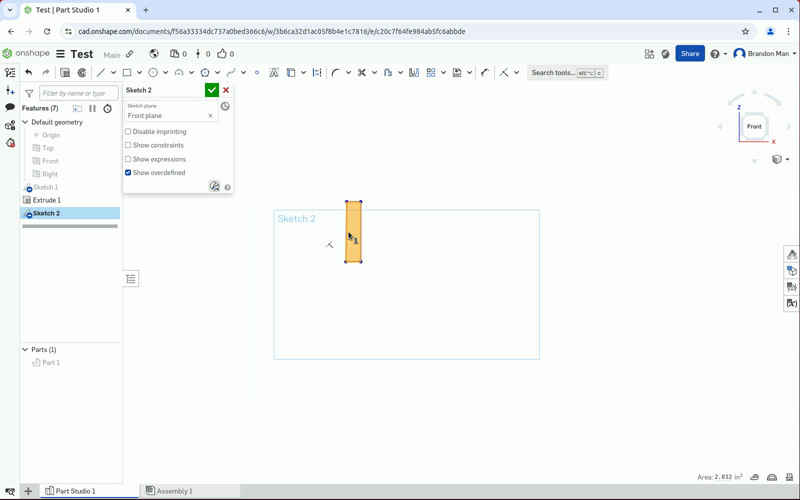
scroll(-6)
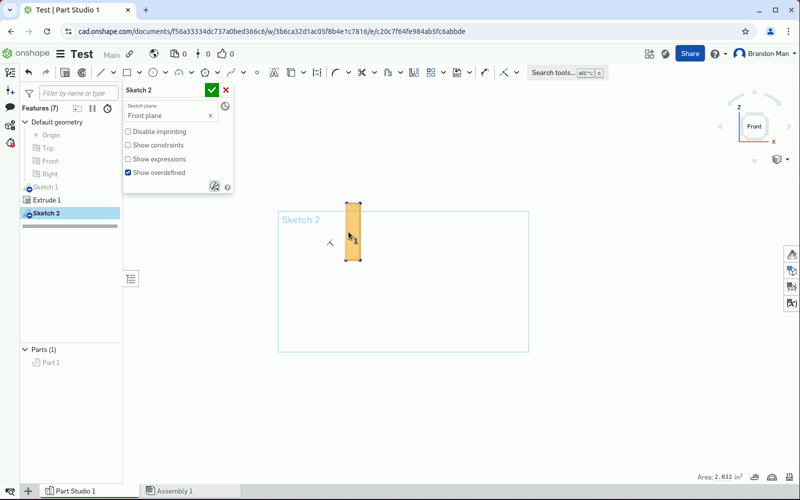
scroll(-6)
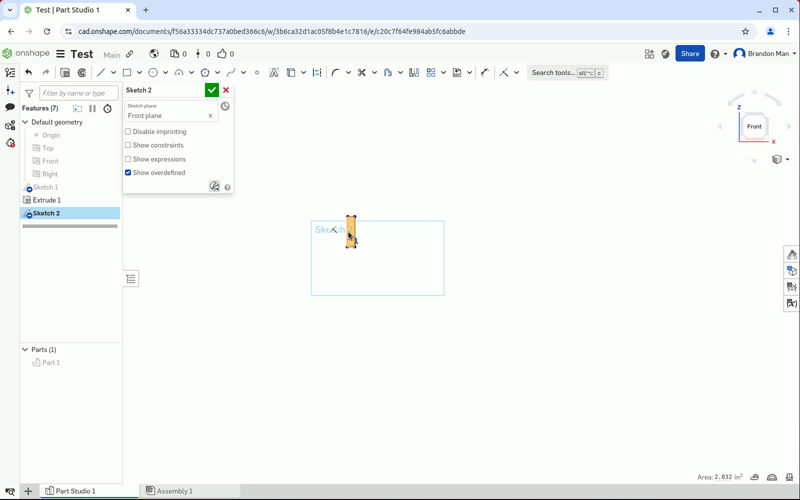
scroll(-6)
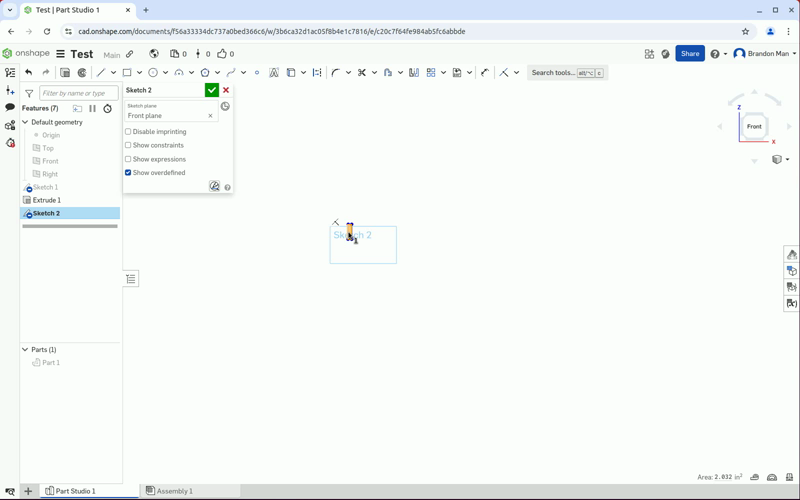
mouse_move(73, 352)
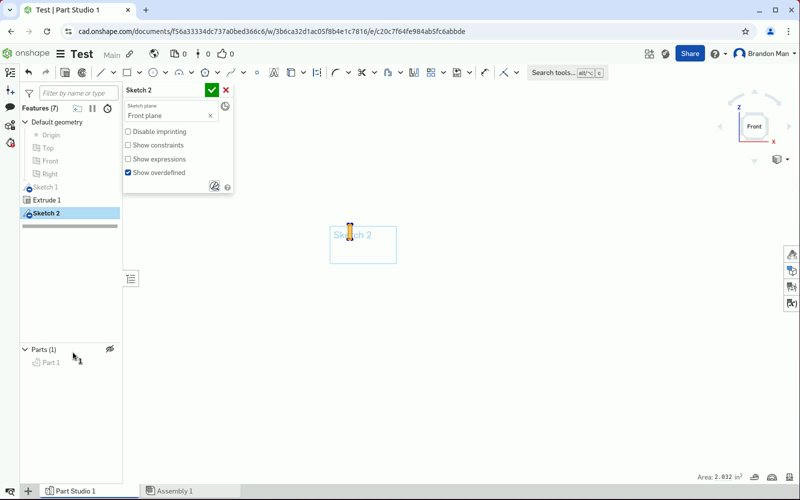
key(shift+y)
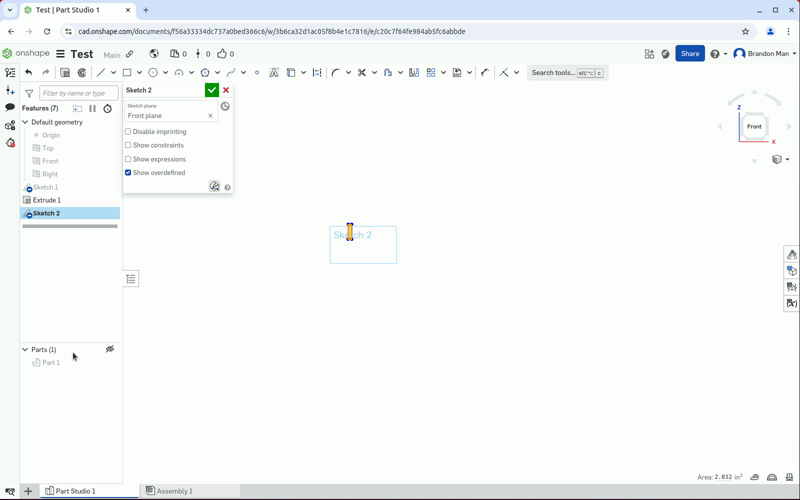
key(shift+e)
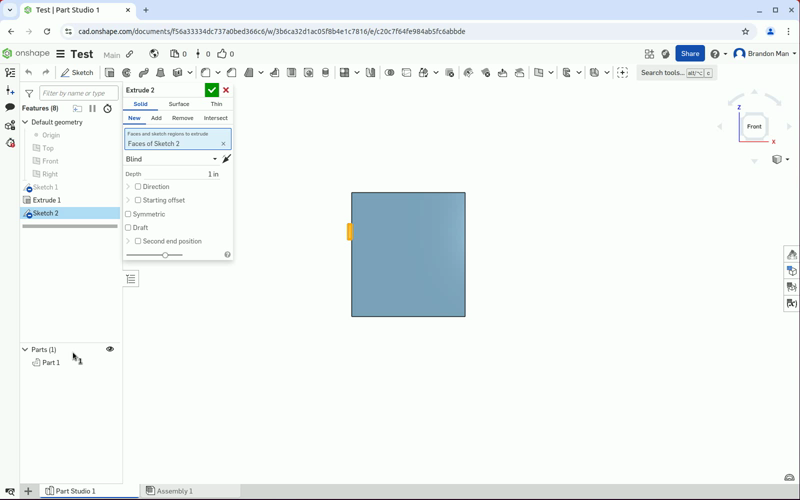
mouse_move(143, 106)
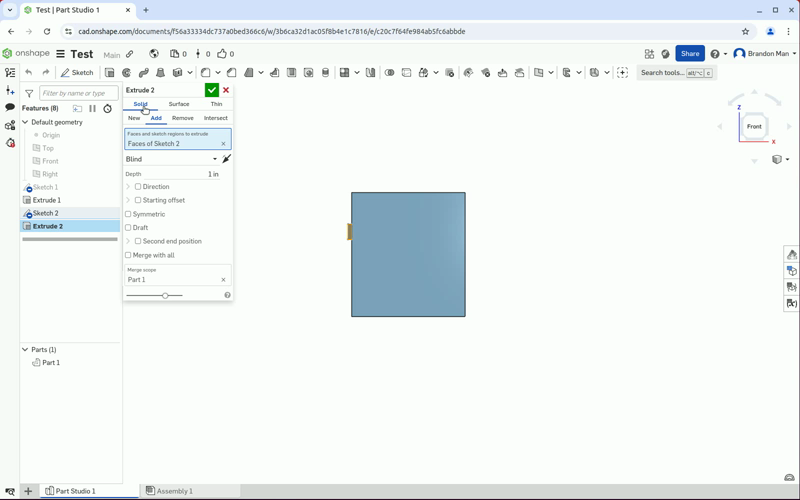
click(143, 106)
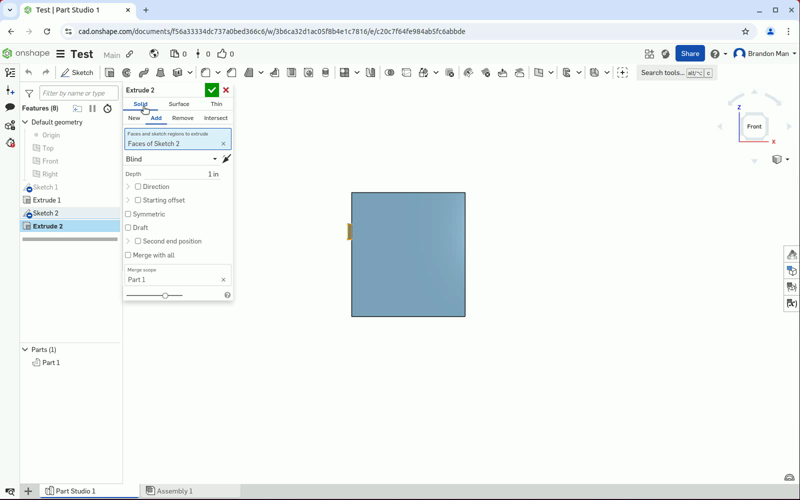
mouse_move(137, 120)
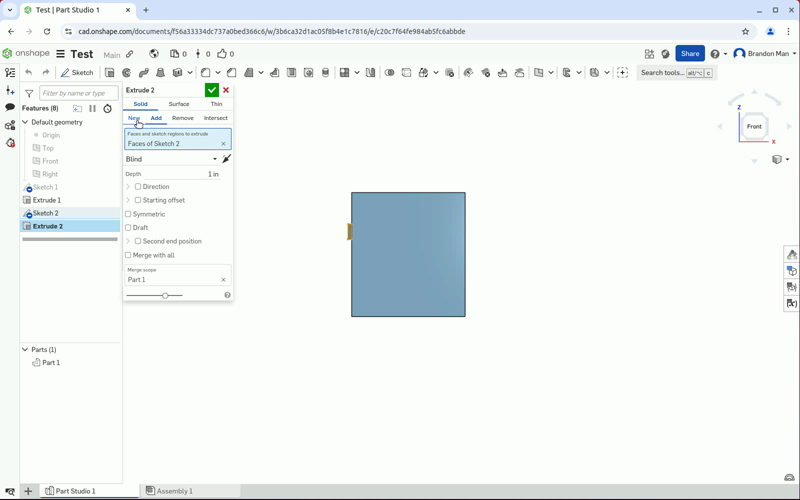
click(137, 120)
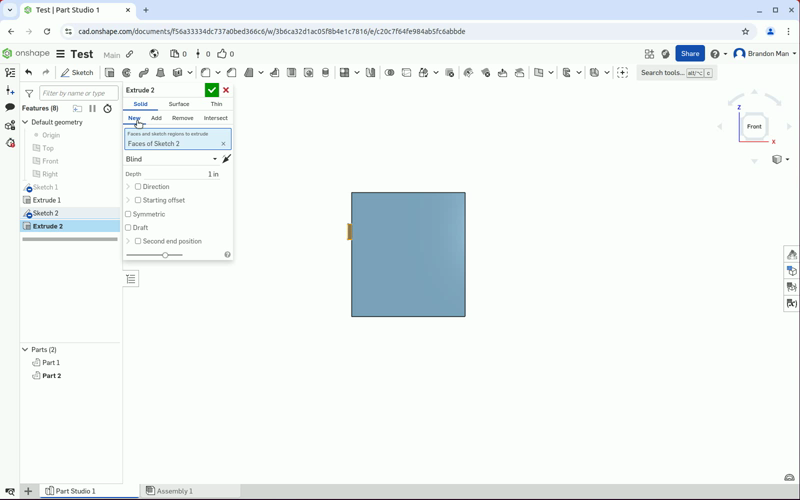
key(tab, 4)
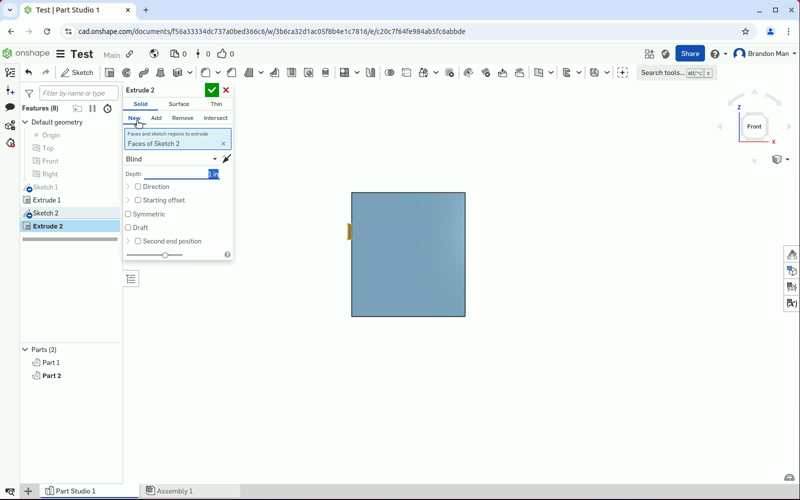
text(0.722)
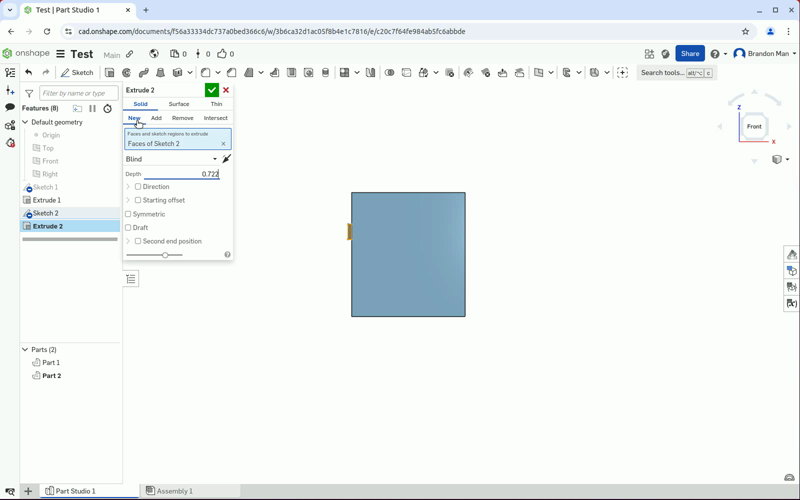
key(enter)
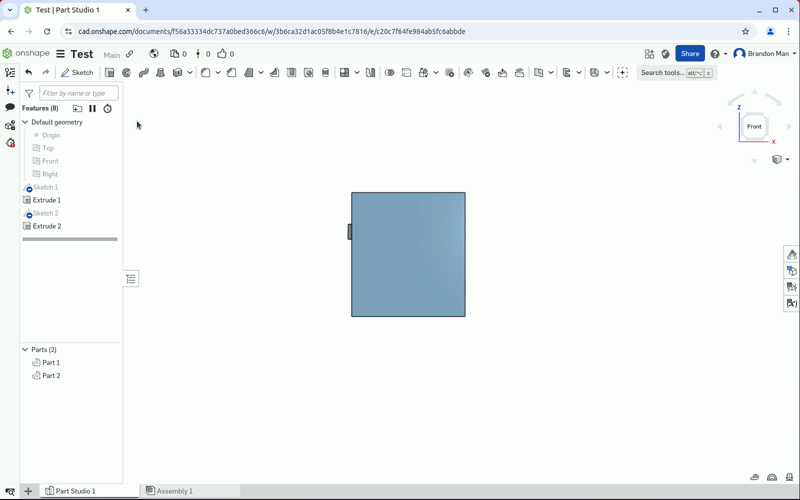
key(shift+h)
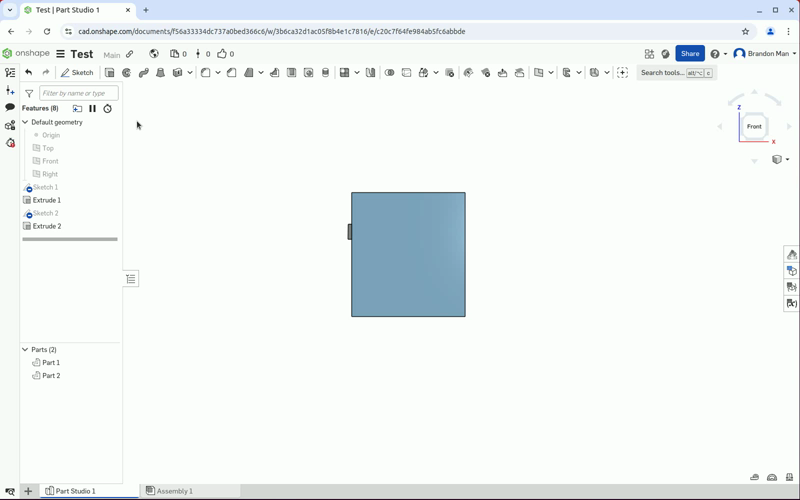
key(shift+h)
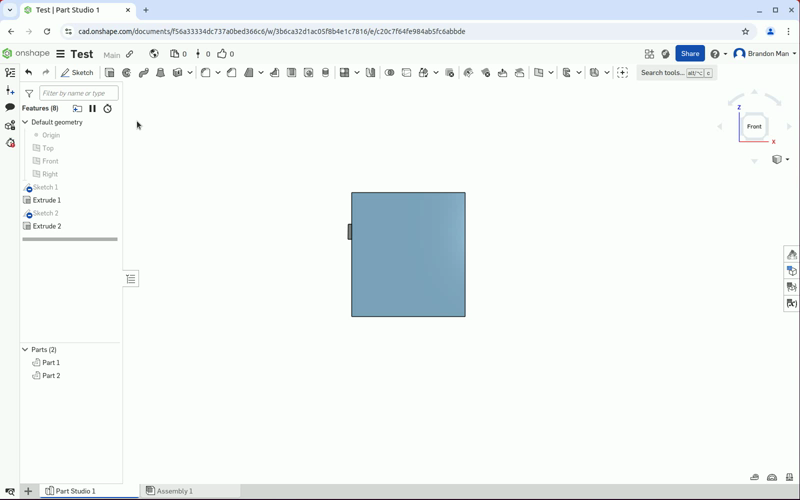
mouse_move(73, 189)
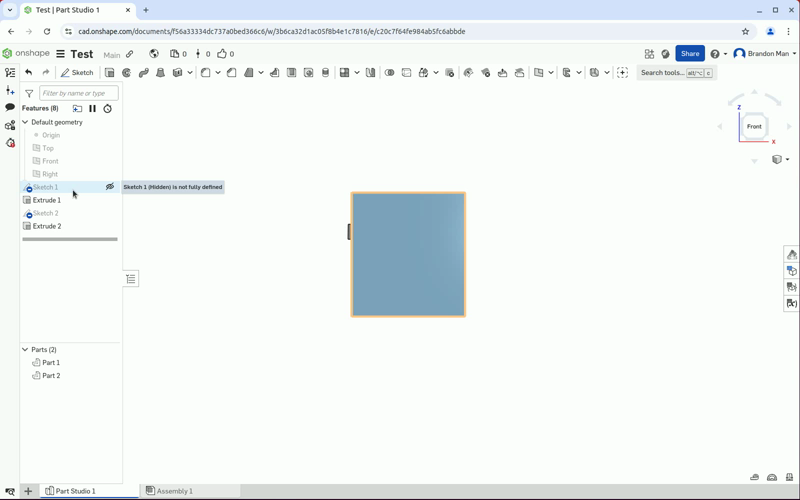
click(73, 189)
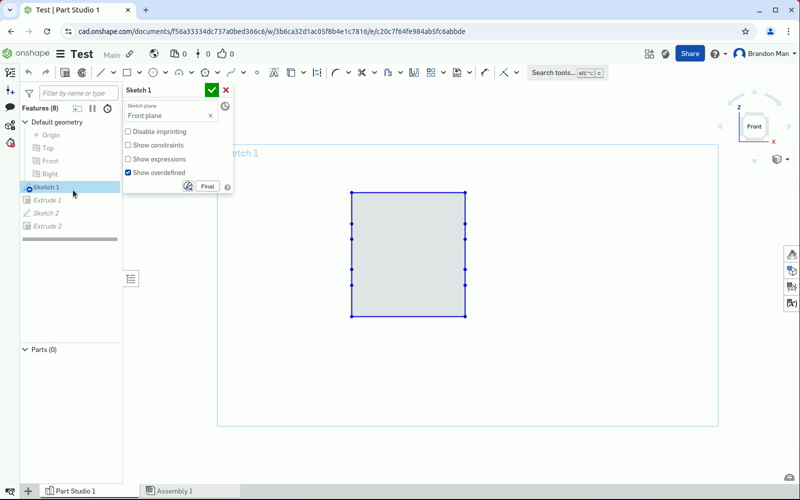
mouse_move(229, 92)
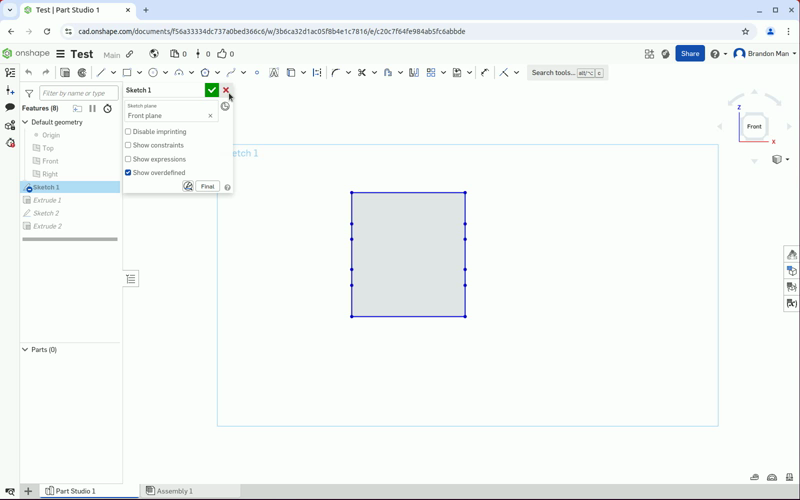
click(229, 92)
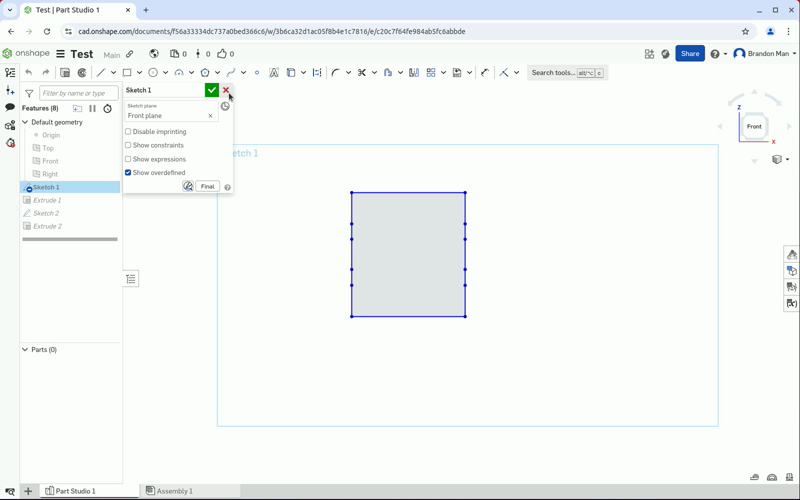
key(shift+s)
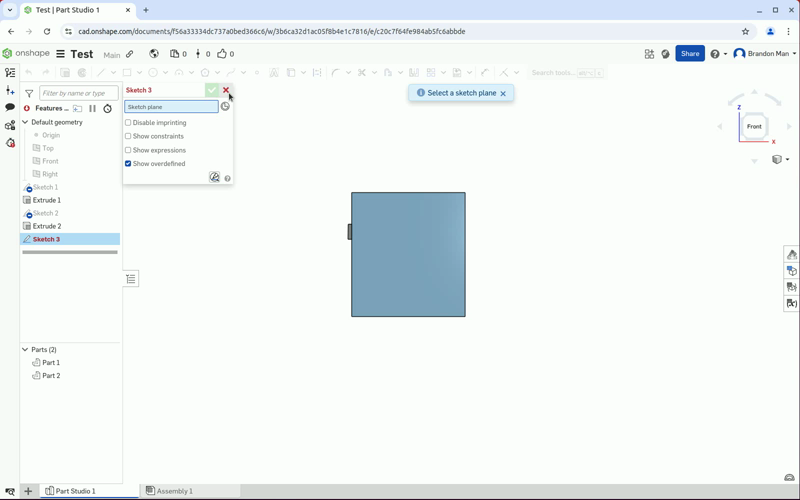
mouse_move(73, 163)
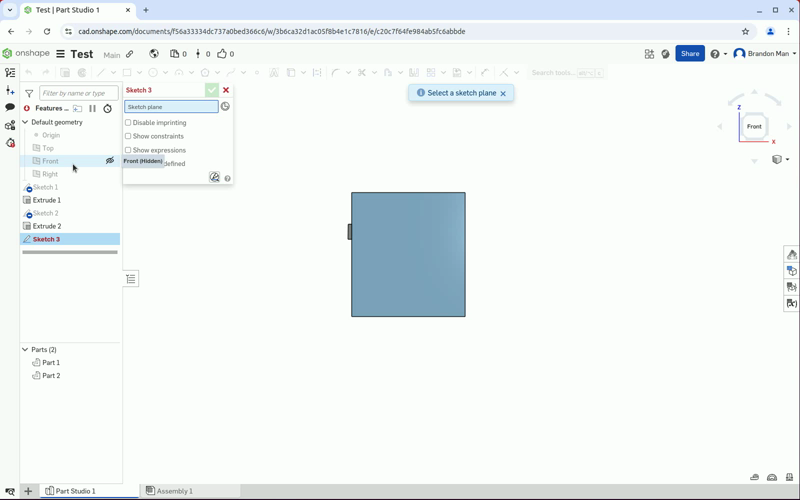
click(73, 163)
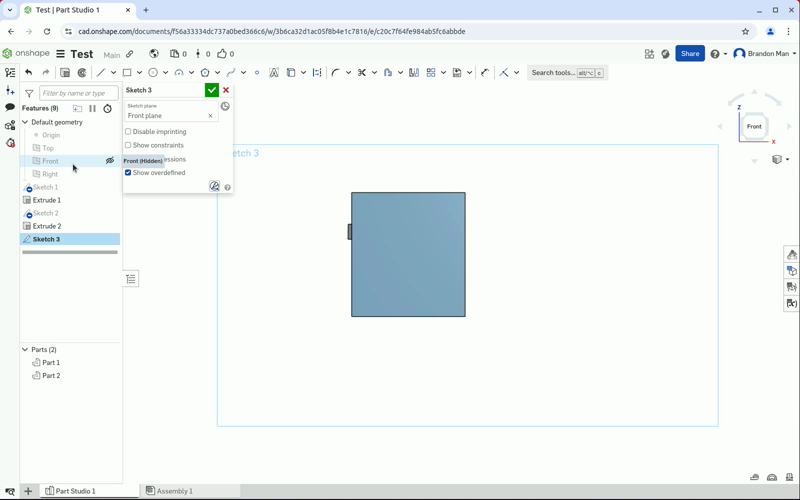
mouse_move(73, 352)
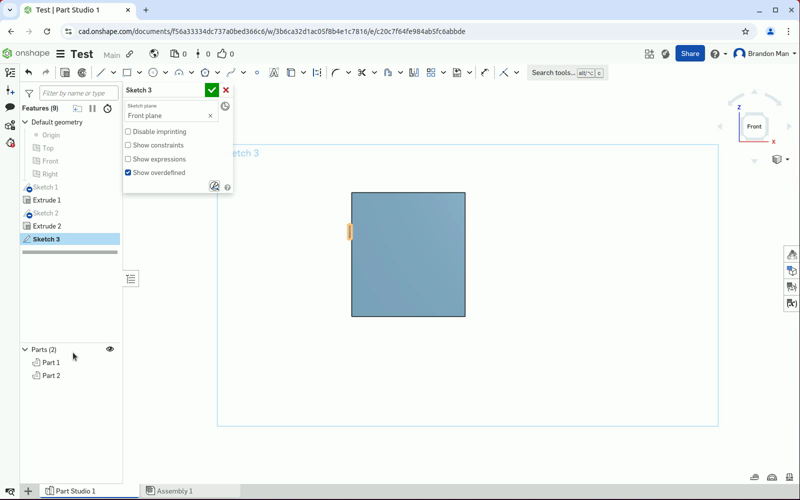
key(y)
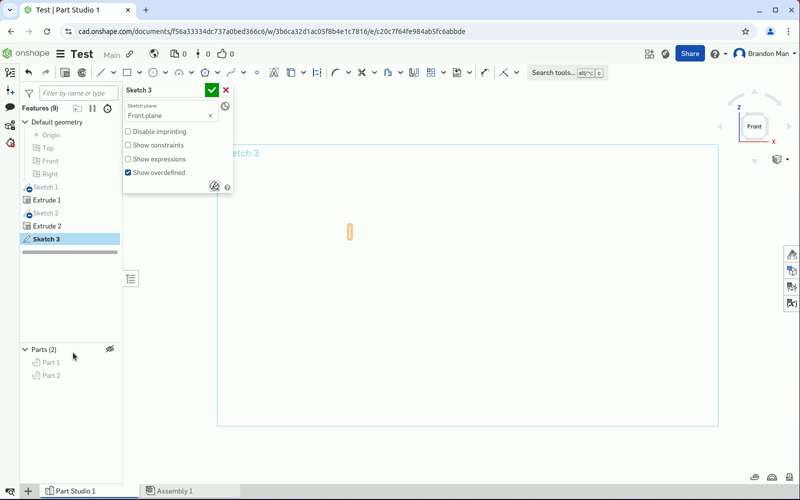
key(l)
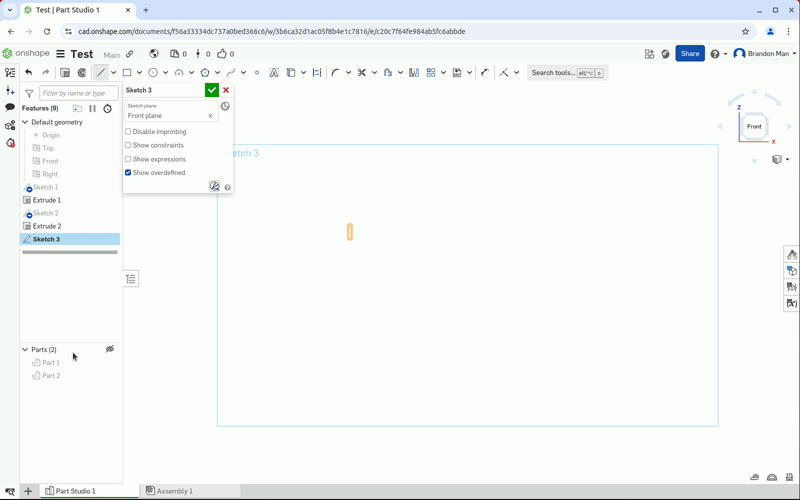
key_down(shift)
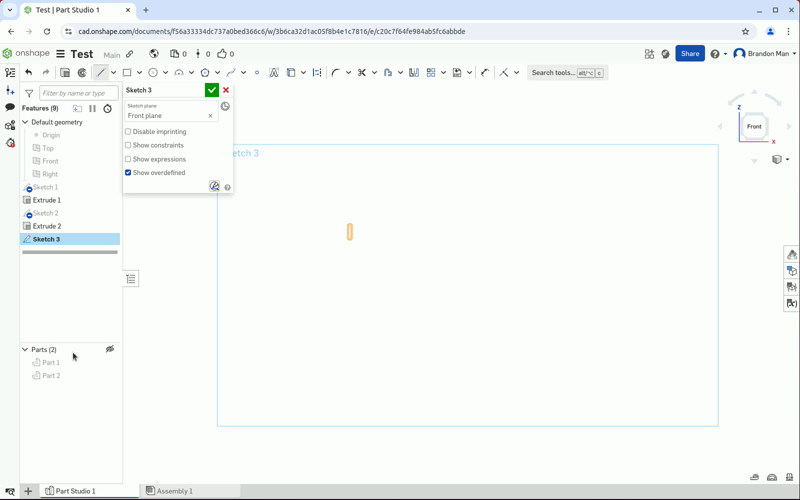
mouse_move(348, 282)
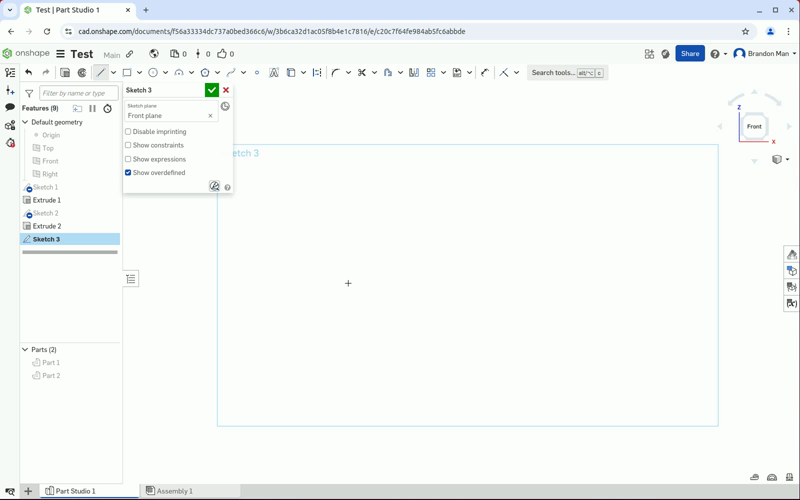
click(348, 282)
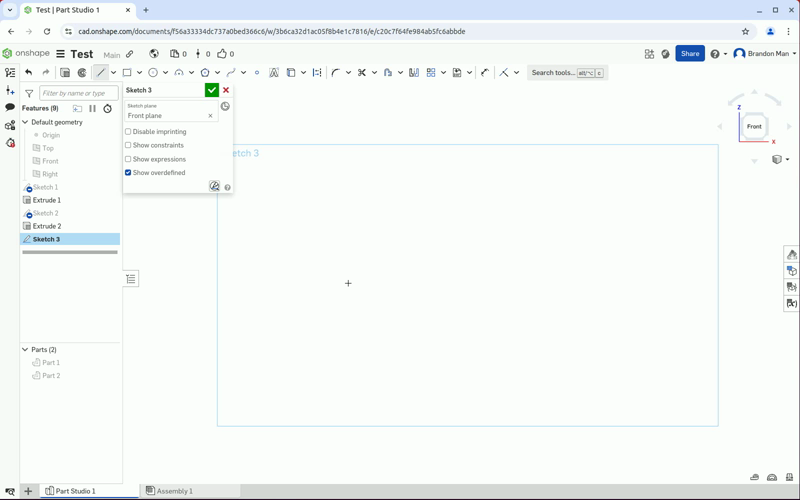
key_up(shift)
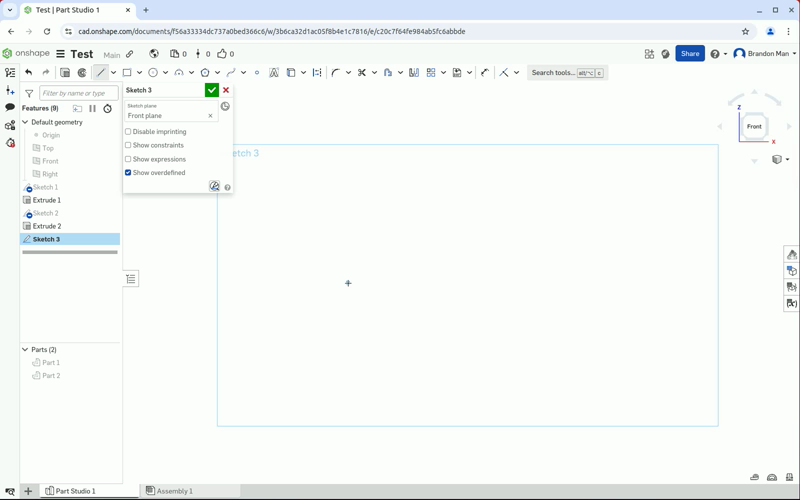
key_down(shift)
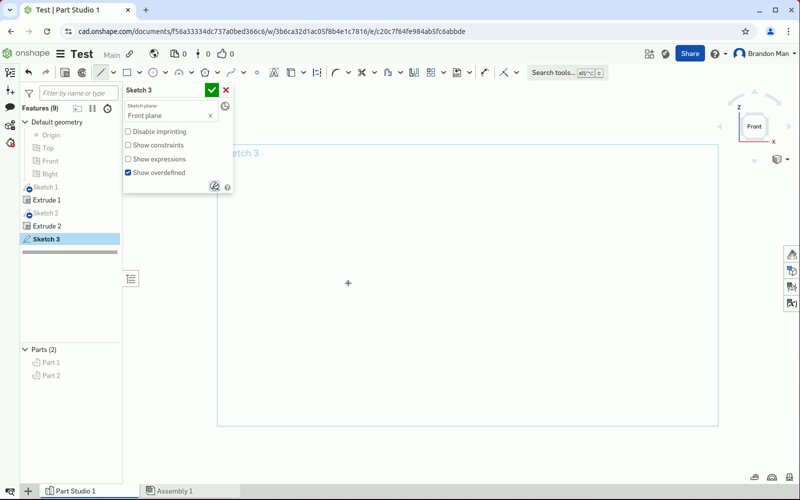
mouse_move(378, 282)
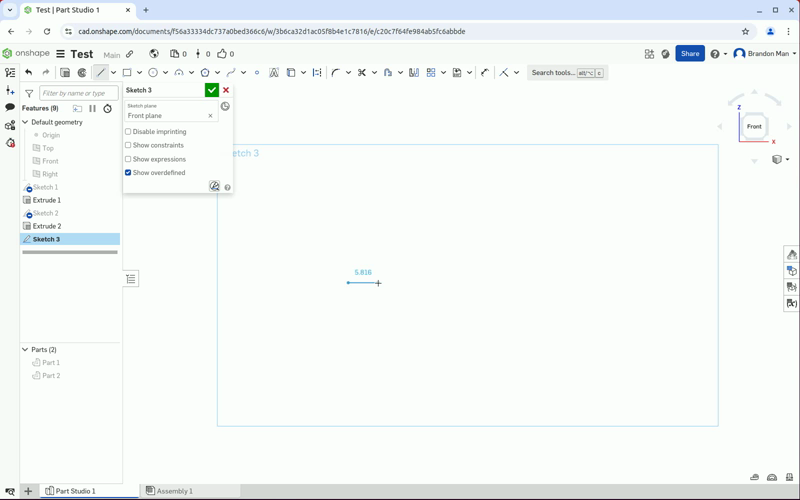
mouse_move(351, 282)
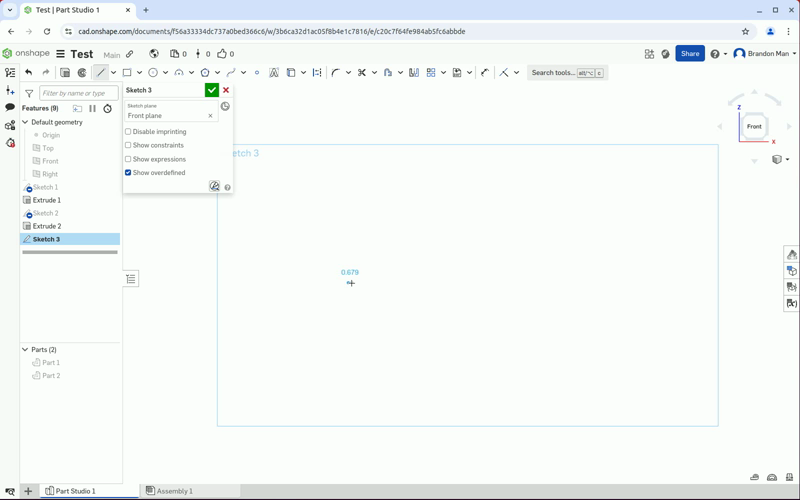
scroll(6)
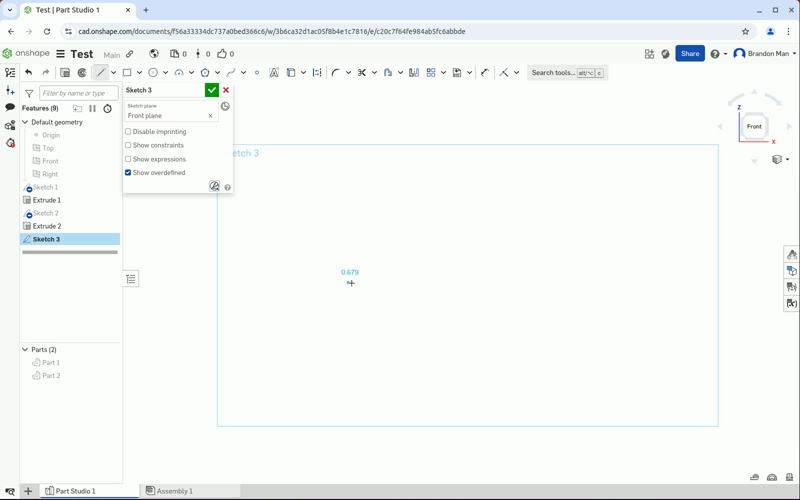
scroll(6)
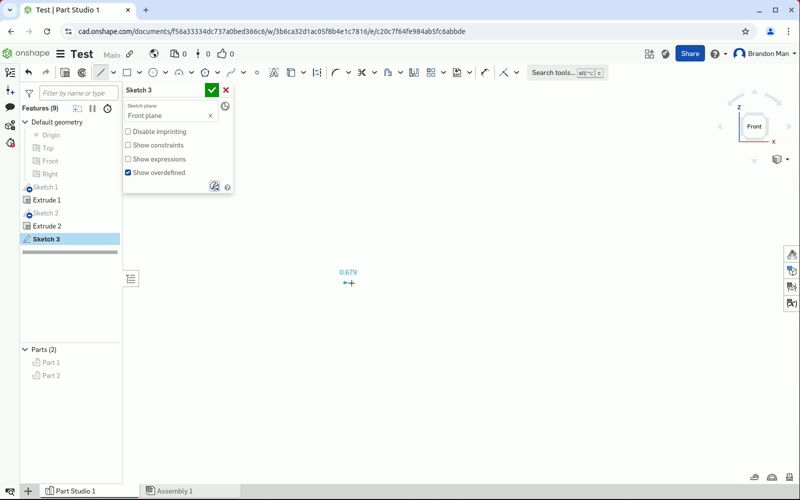
scroll(6)
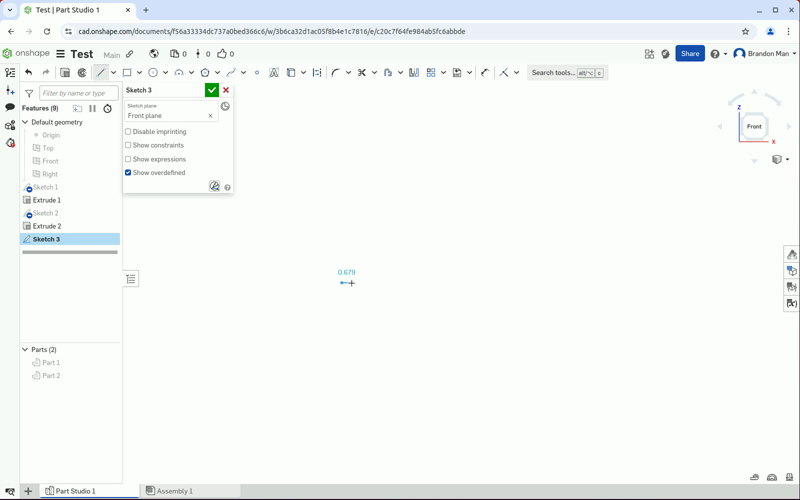
scroll(6)
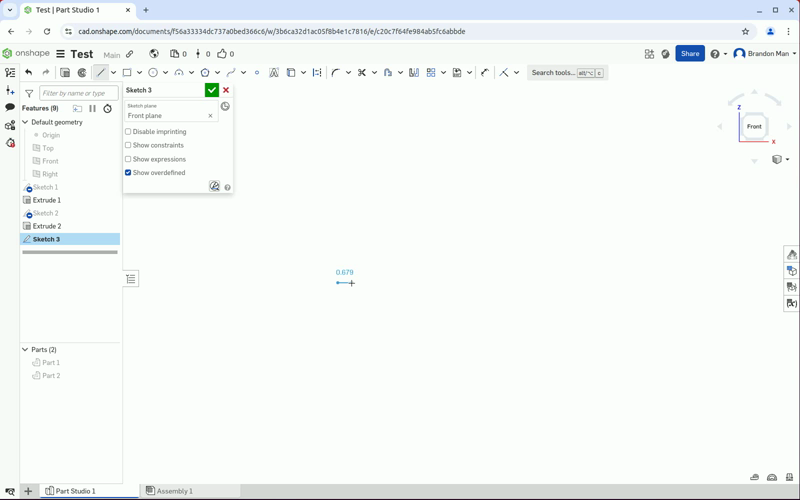
scroll(6)
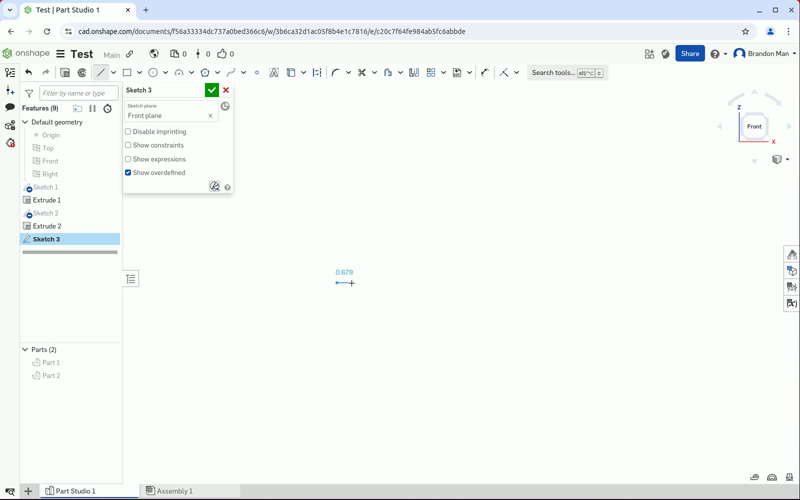
scroll(6)
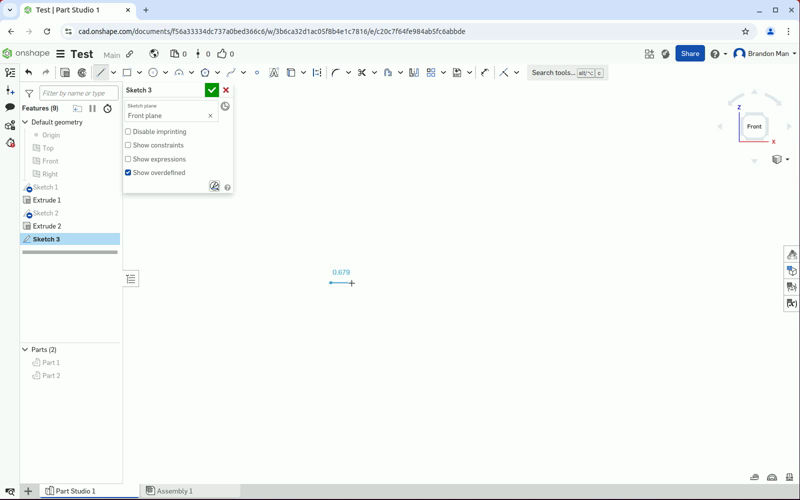
scroll(6)
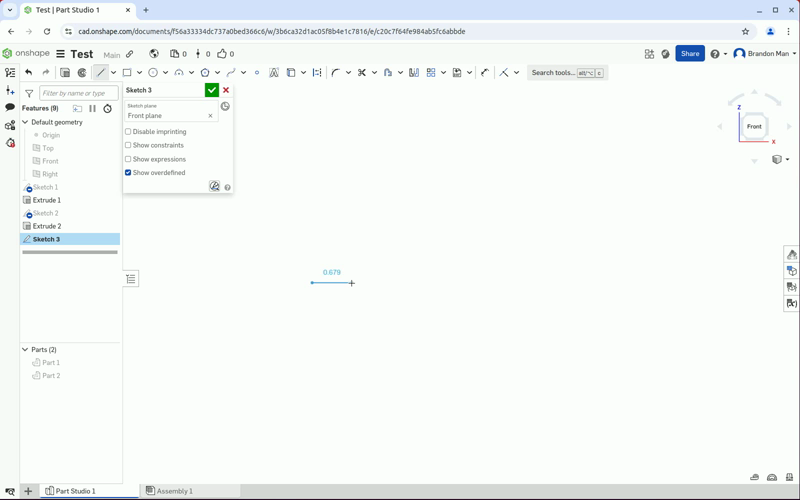
click(351, 282)
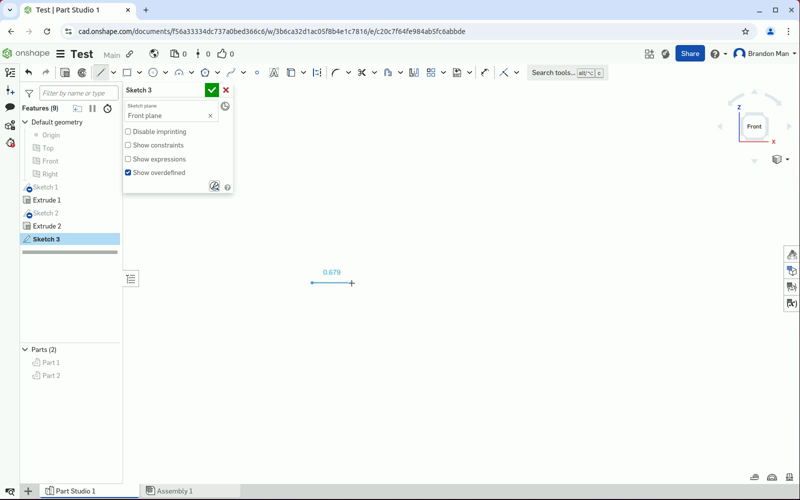
scroll(-6)
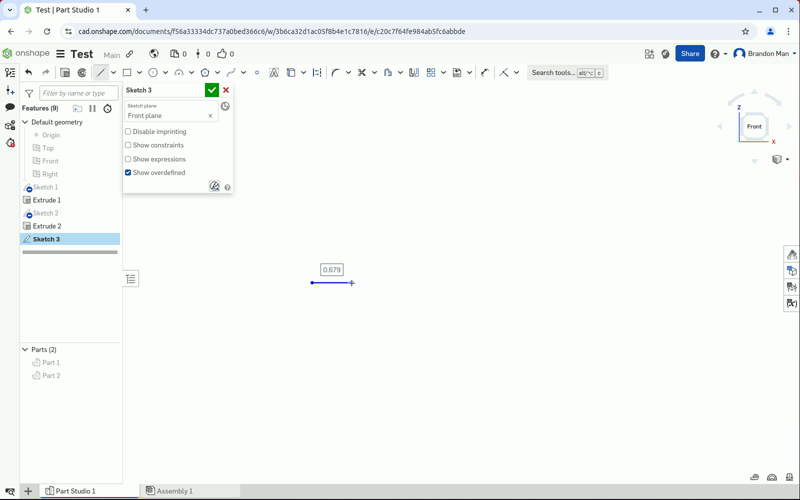
scroll(-6)
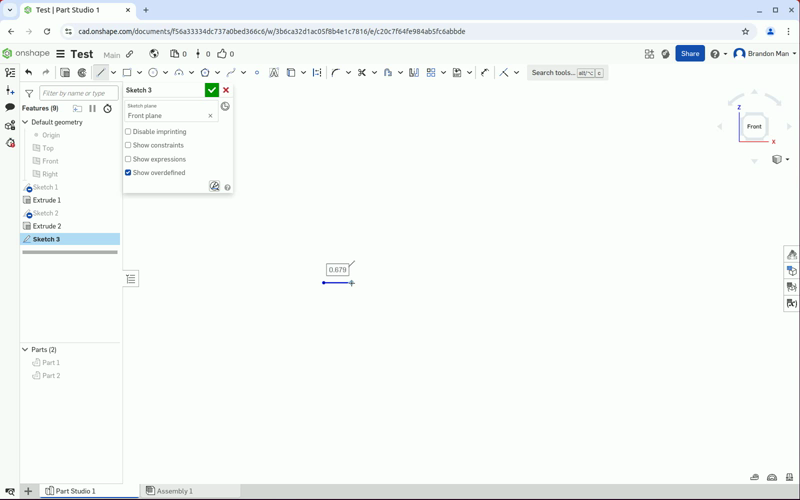
scroll(-6)
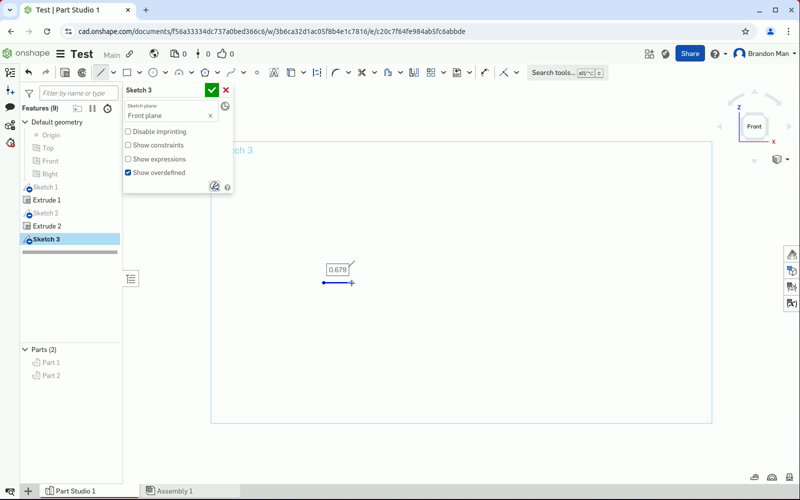
scroll(-6)
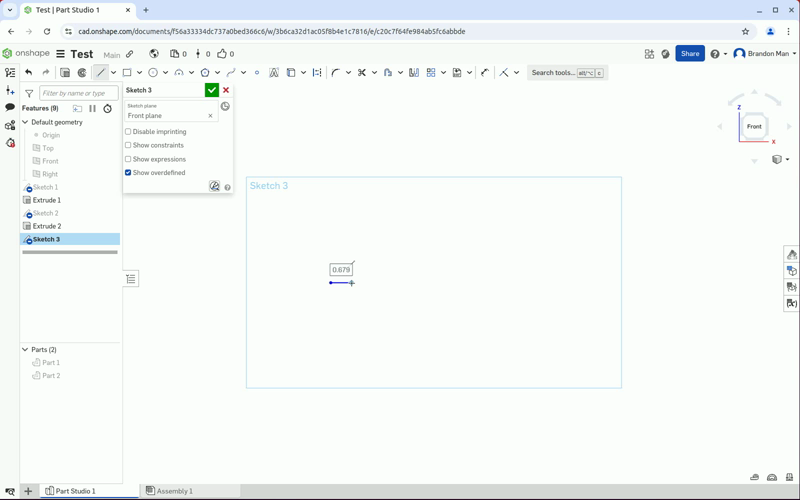
scroll(-6)
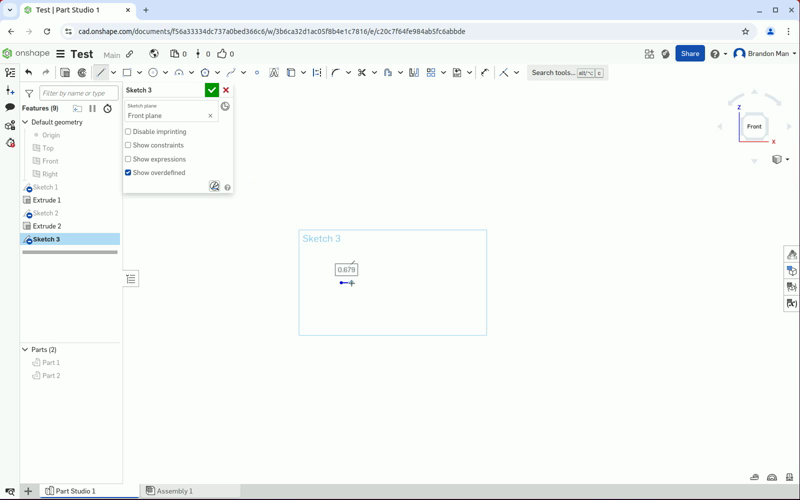
scroll(-6)
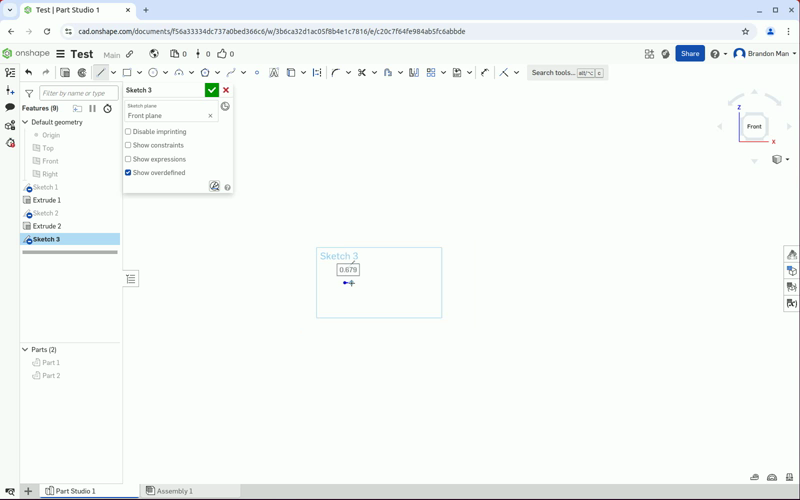
scroll(-6)
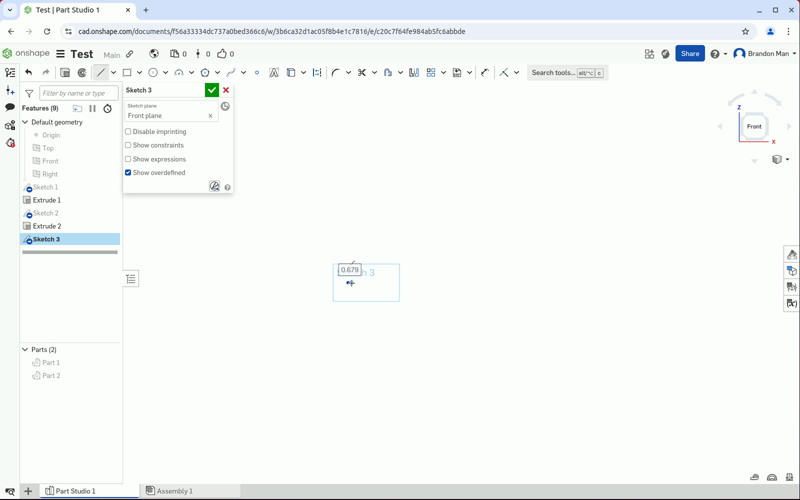
key_up(shift)
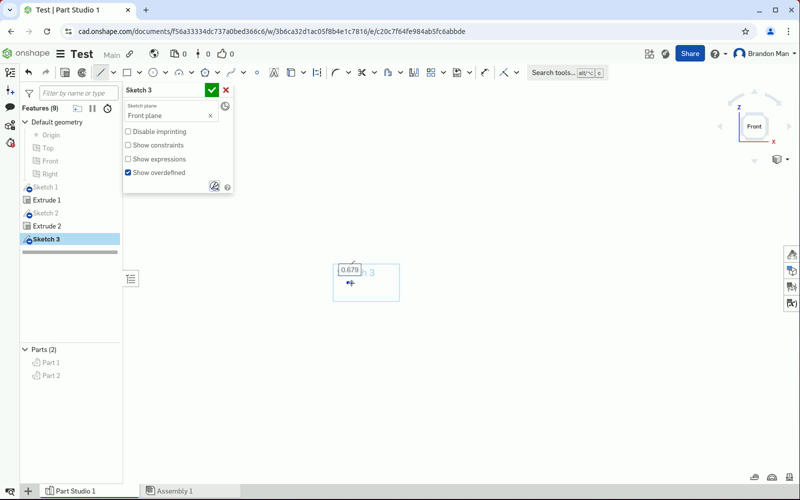
key_down(shift)
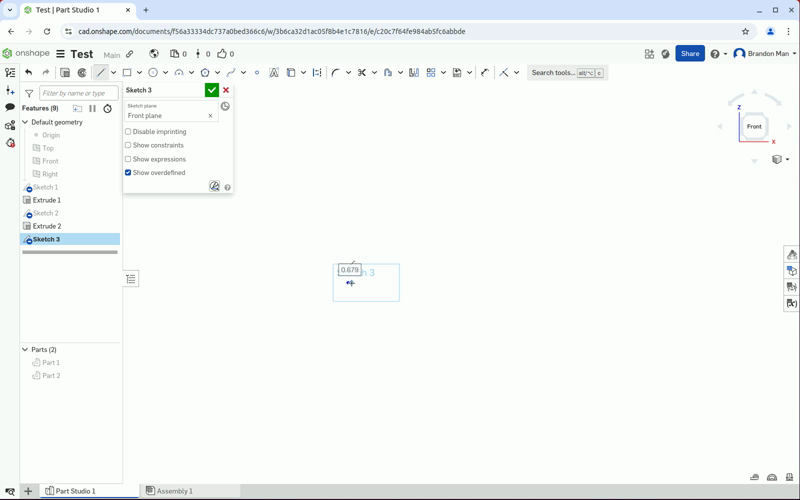
mouse_move(381, 282)
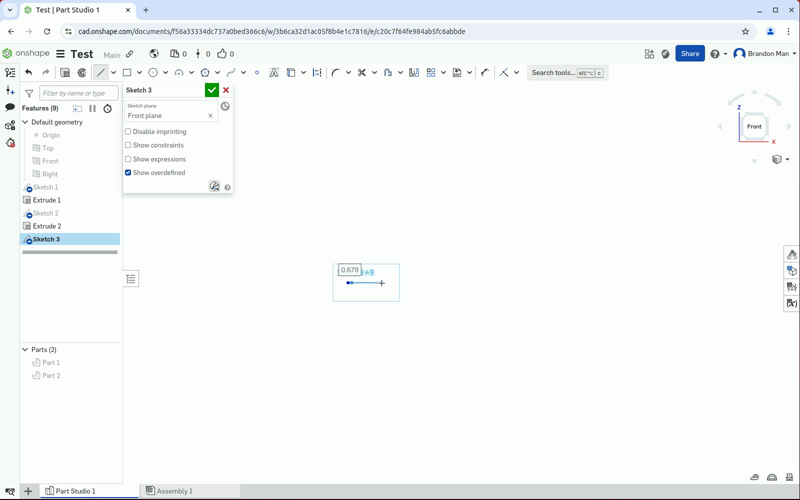
mouse_move(351, 267)
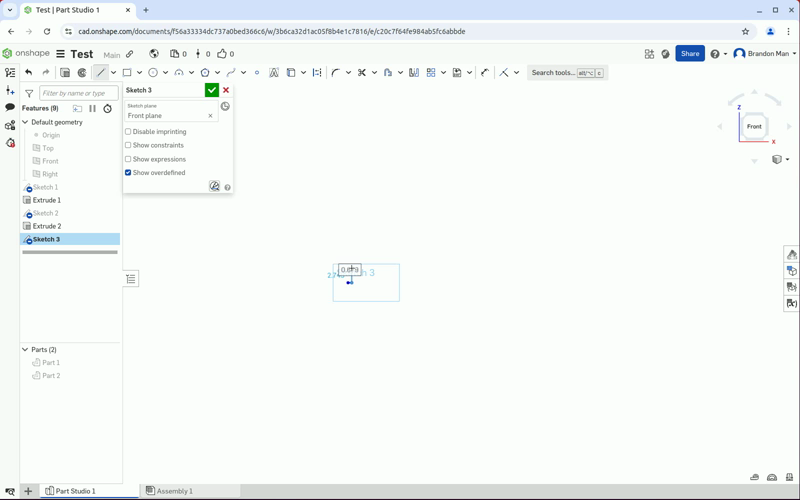
click(351, 267)
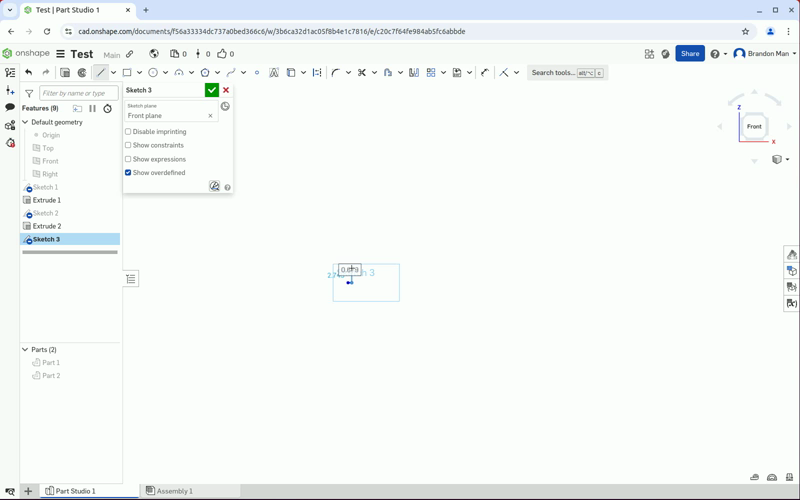
key_up(shift)
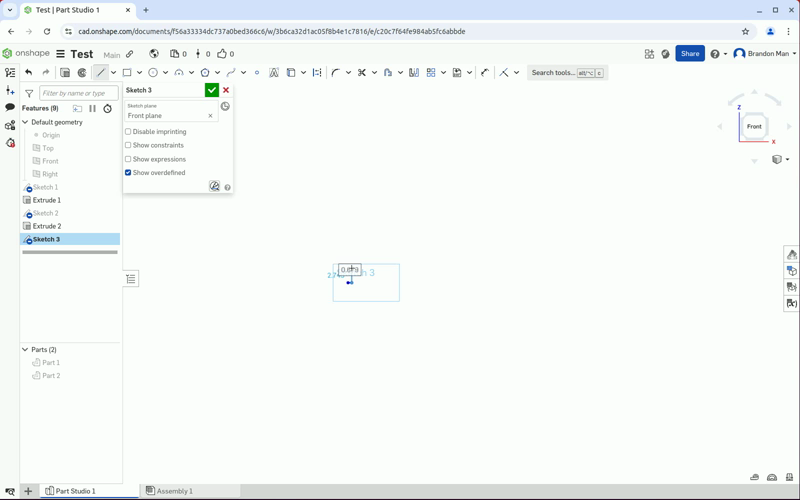
key_down(shift)
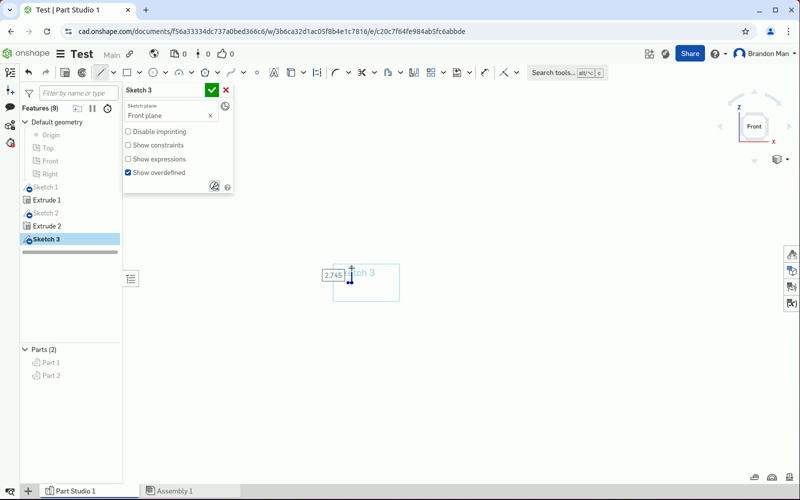
mouse_move(381, 267)
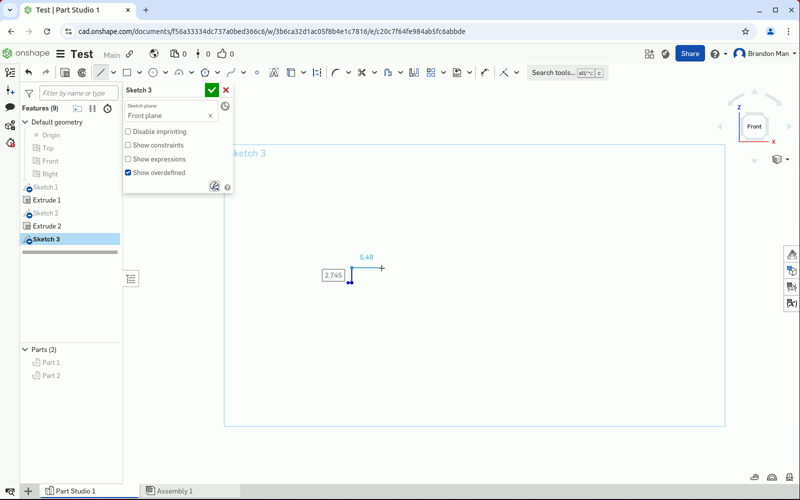
mouse_move(348, 267)
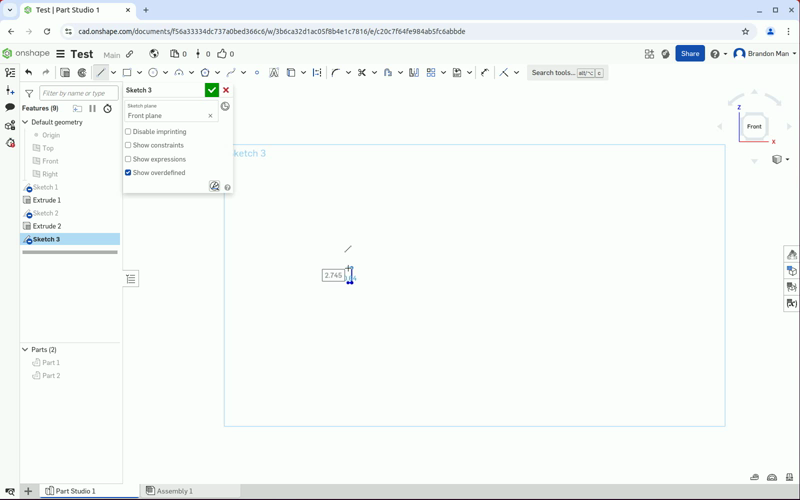
scroll(6)
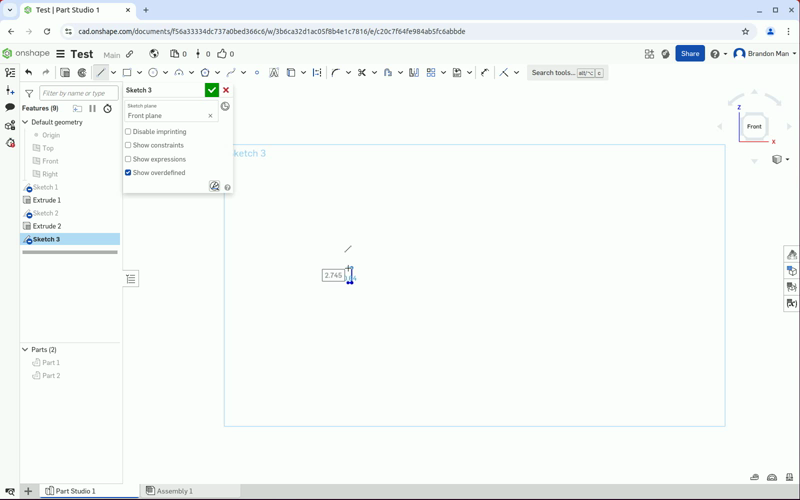
scroll(6)
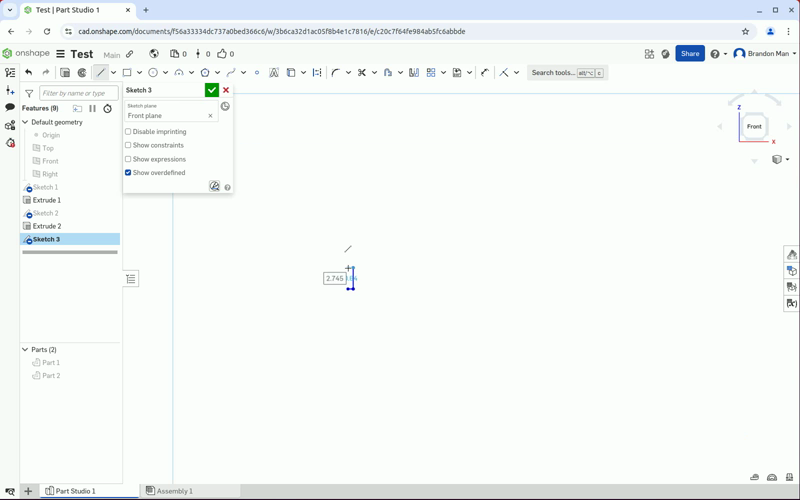
scroll(6)
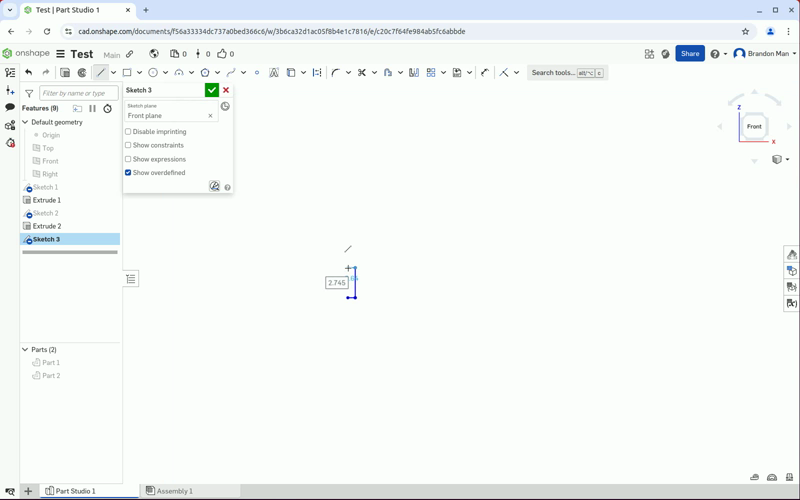
scroll(6)
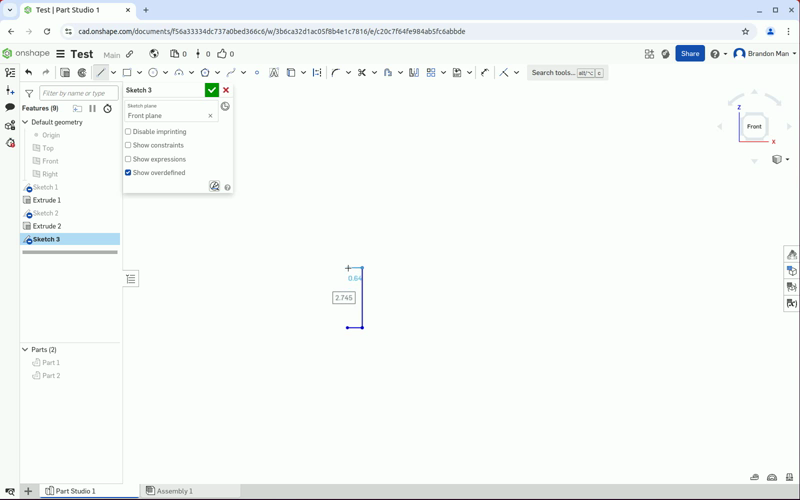
scroll(6)
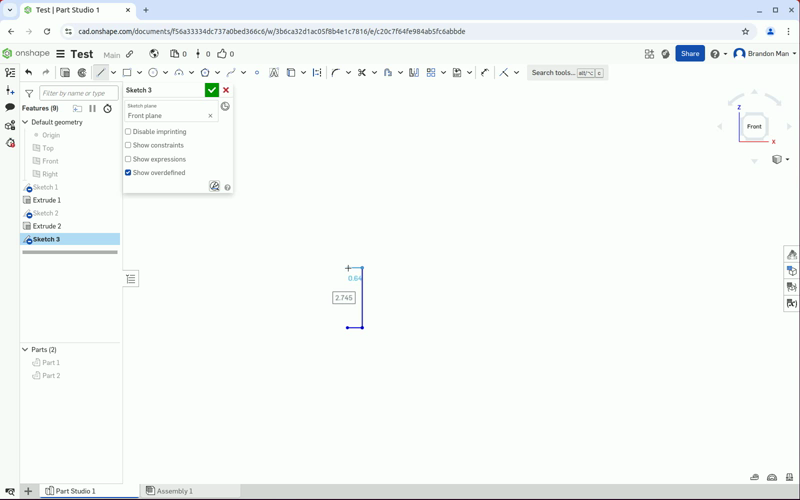
scroll(6)
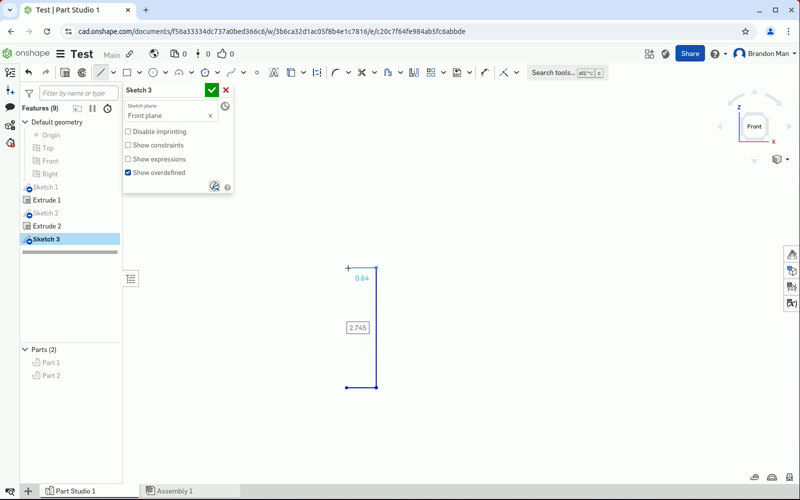
scroll(6)
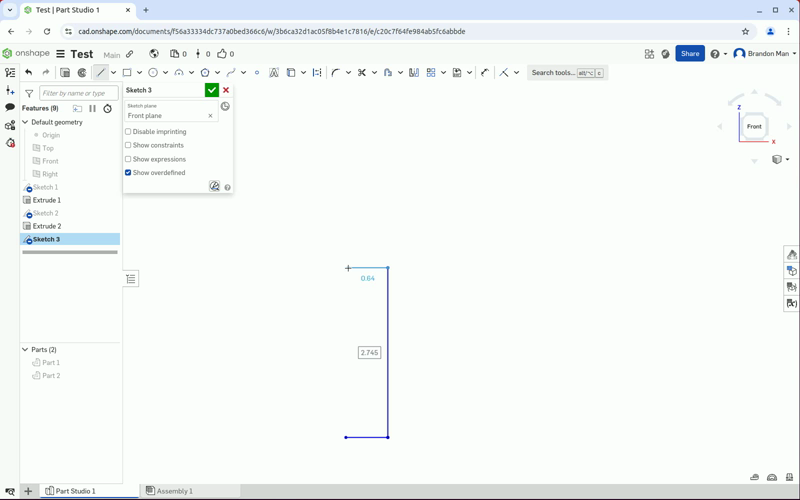
click(348, 267)
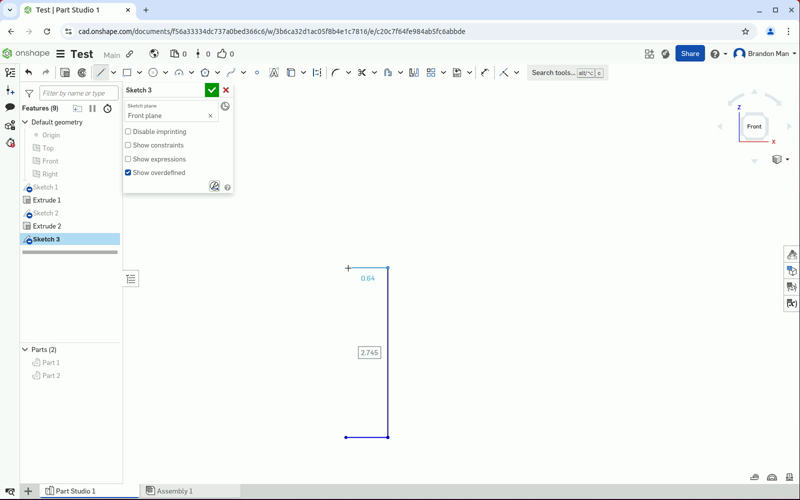
scroll(-6)
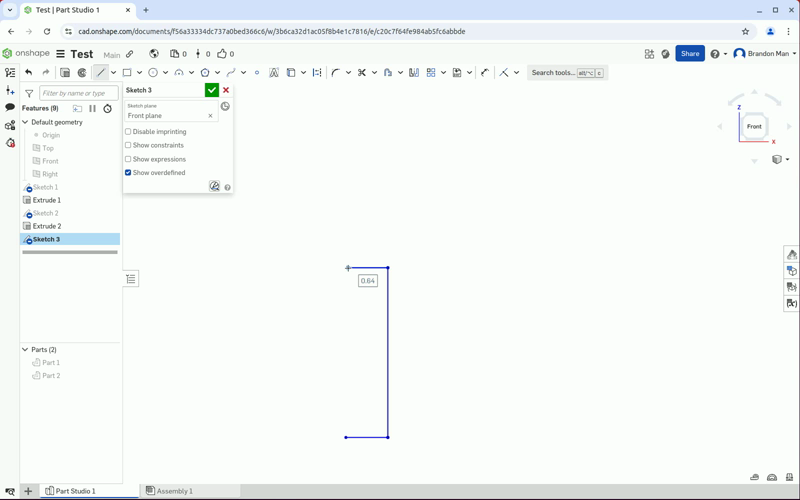
scroll(-6)
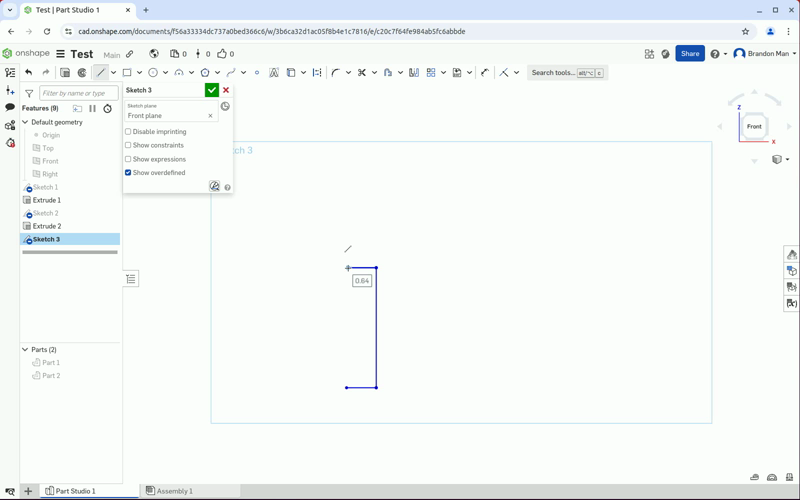
scroll(-6)
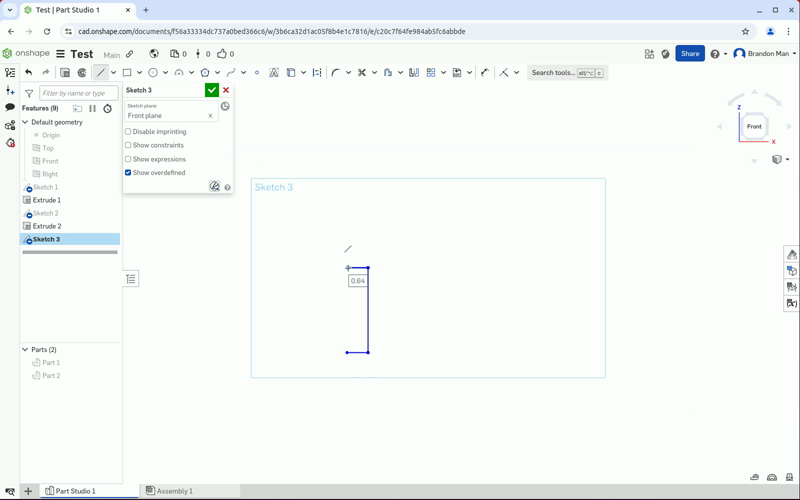
scroll(-6)
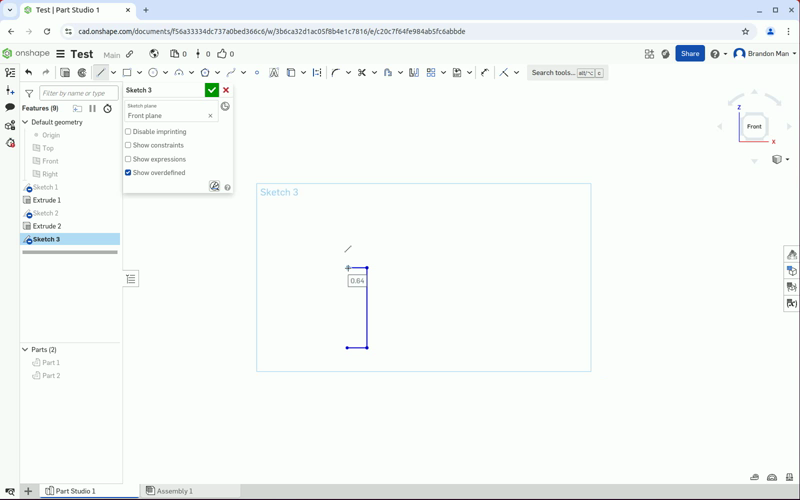
scroll(-6)
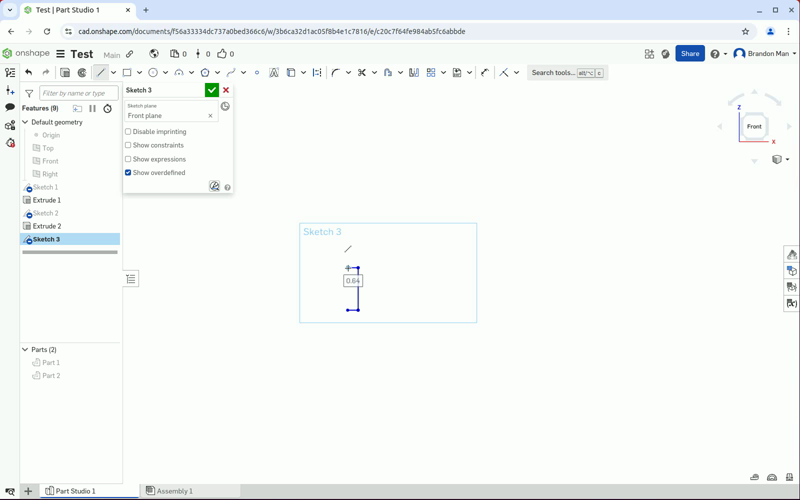
scroll(-6)
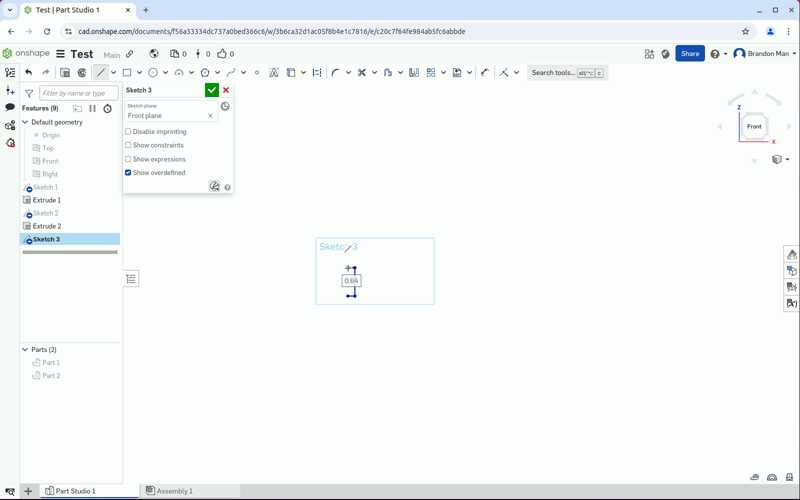
scroll(-6)
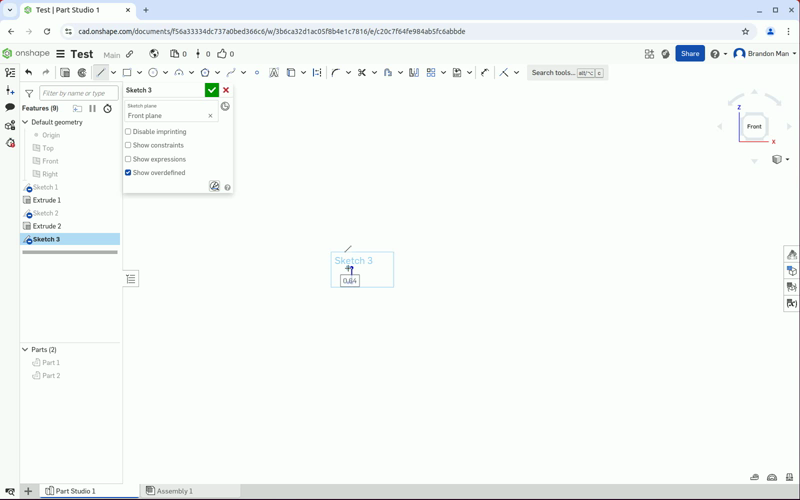
key_up(shift)
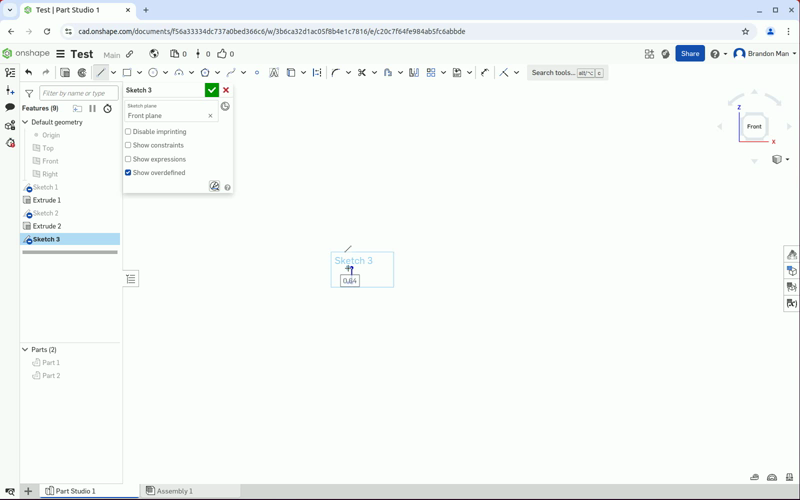
mouse_move(378, 267)
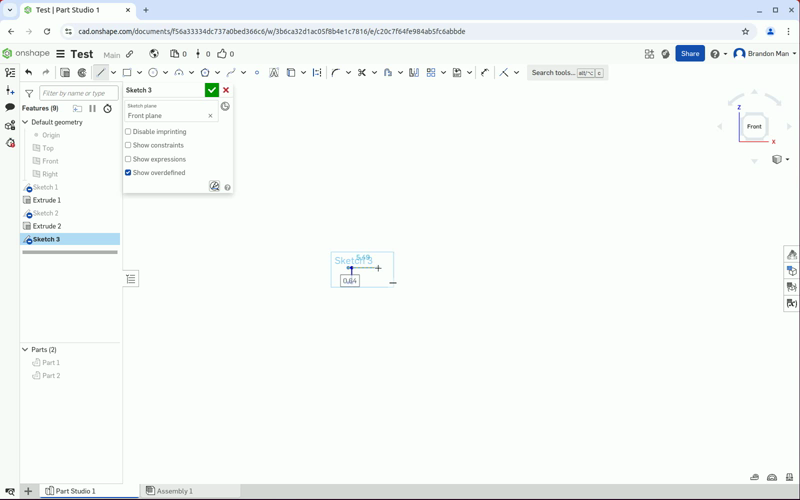
key_down(shift)
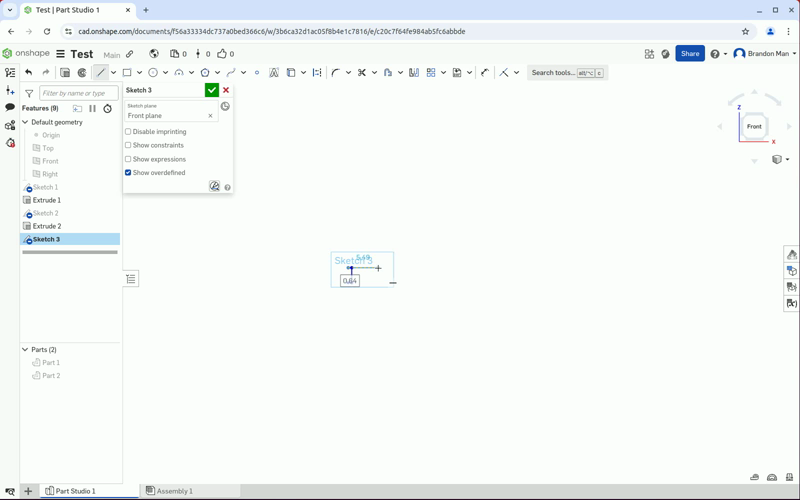
mouse_move(348, 282)
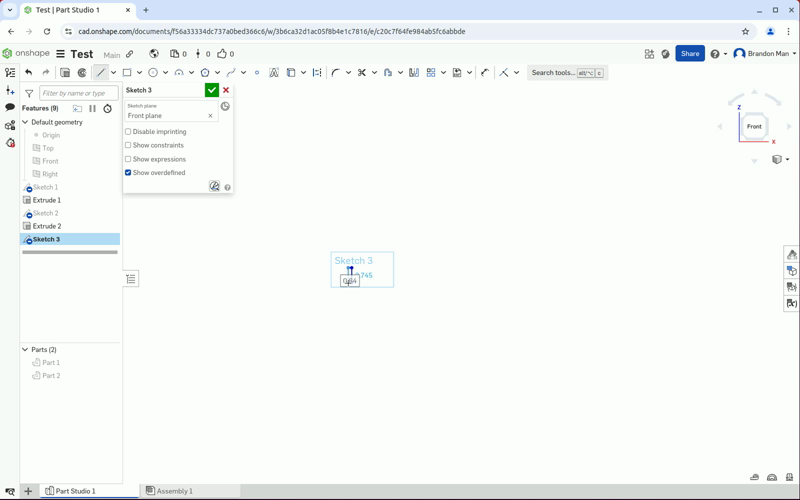
scroll(6)
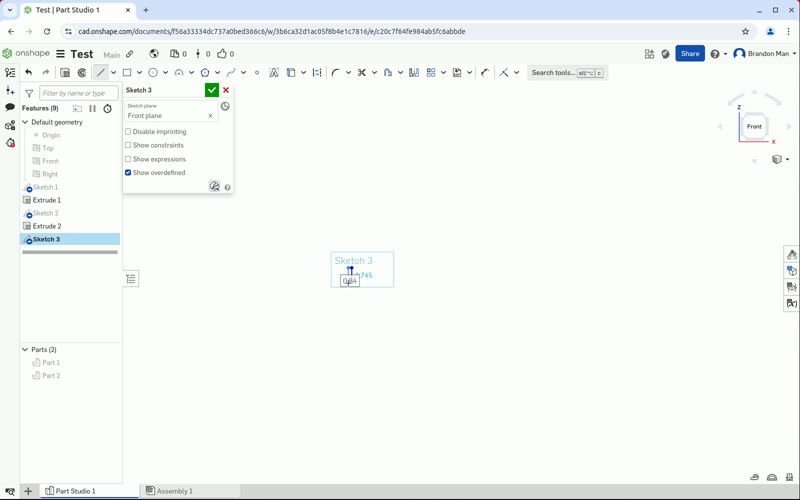
scroll(6)
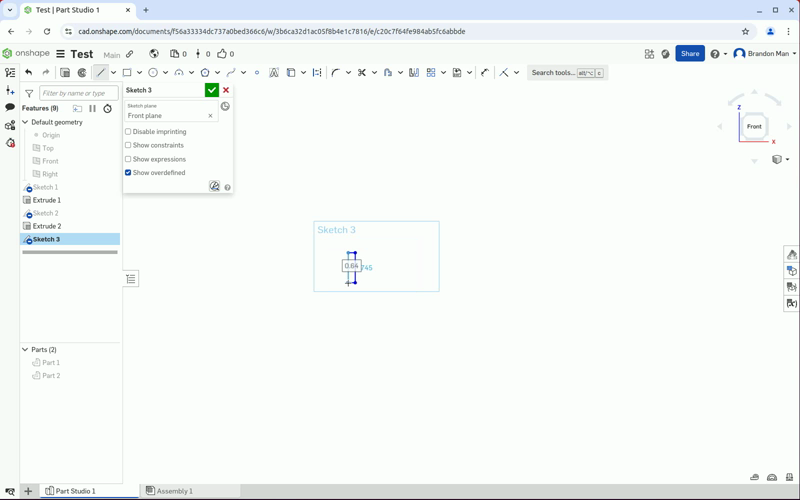
scroll(6)
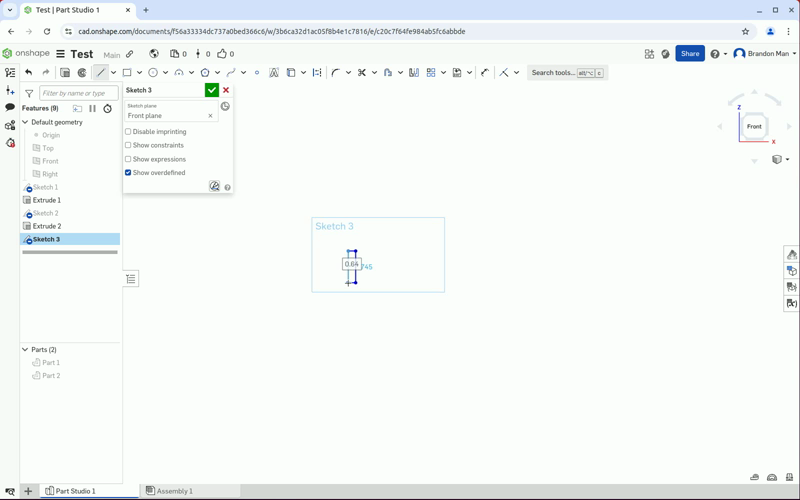
scroll(6)
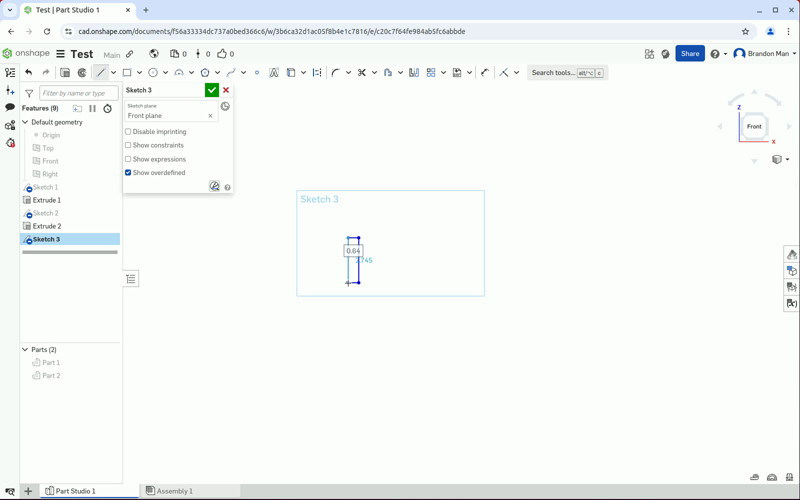
scroll(6)
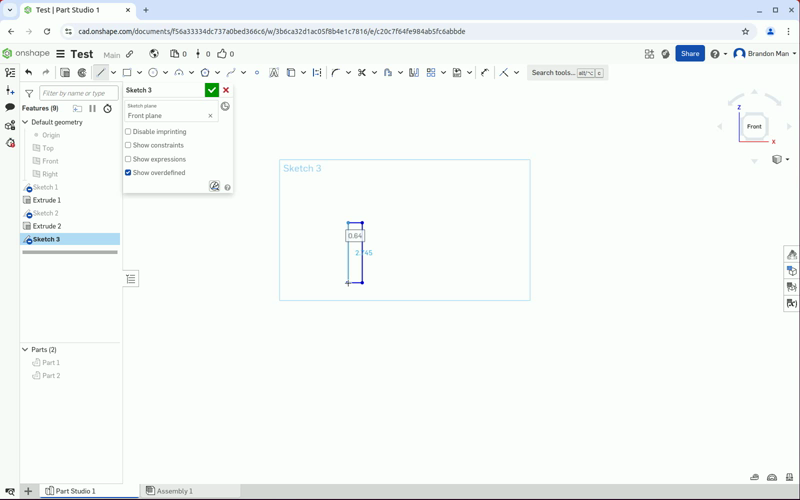
scroll(6)
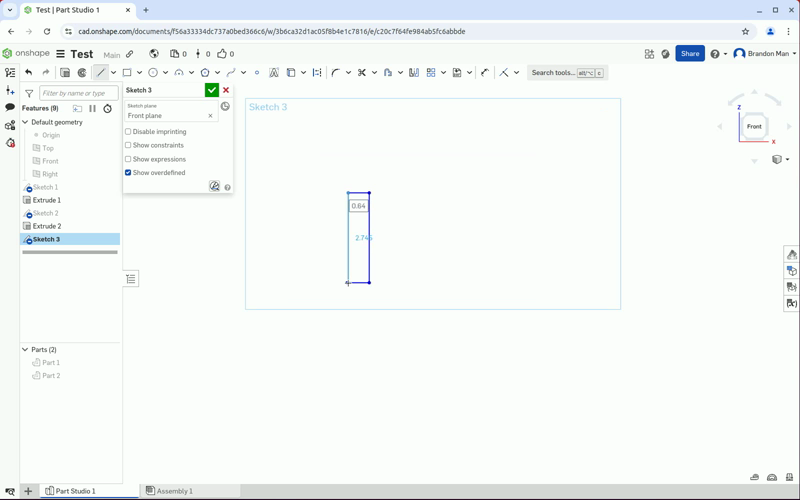
scroll(6)
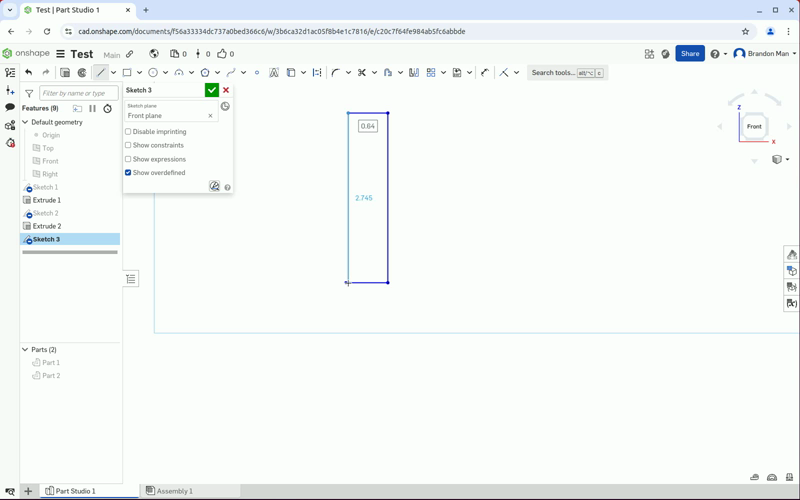
key_up(shift)
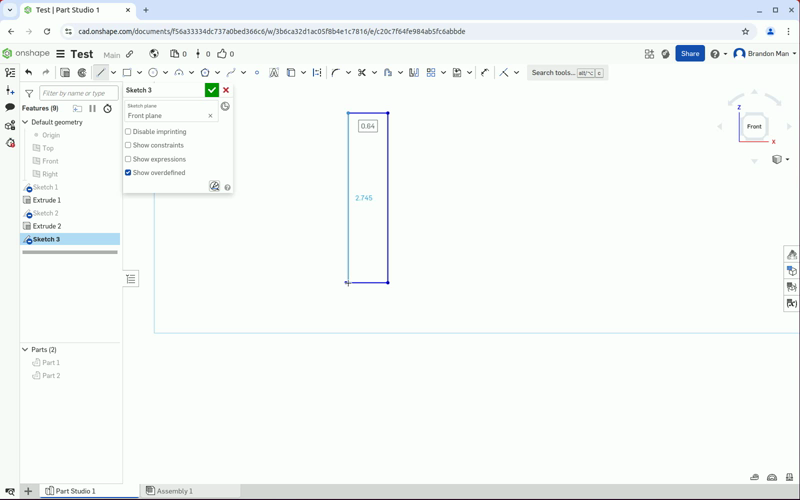
click(348, 282)
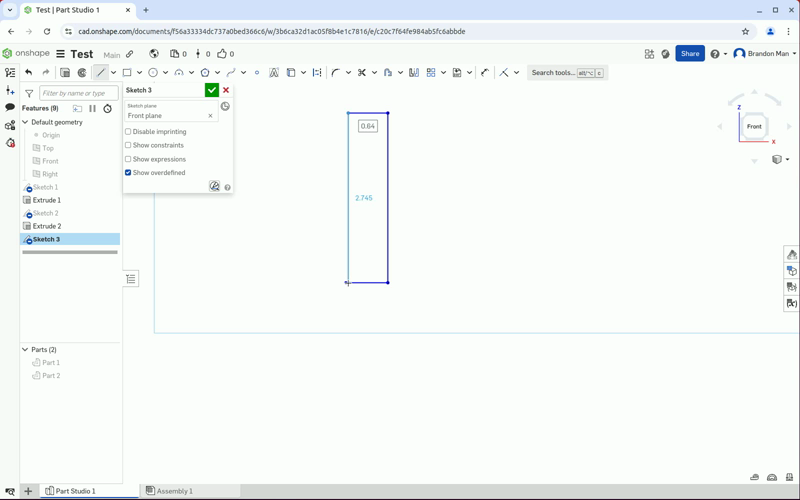
scroll(-6)
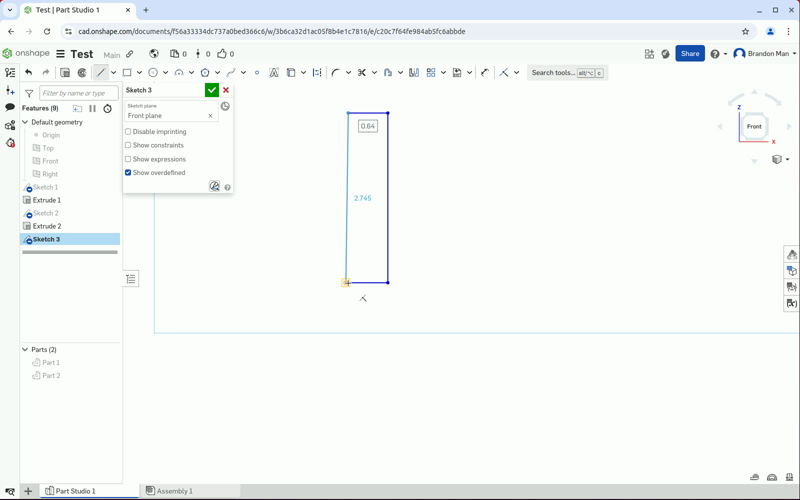
scroll(-6)
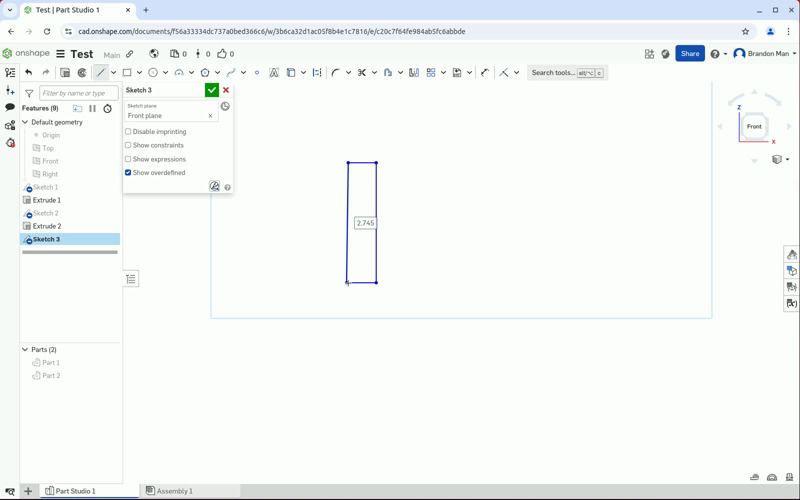
scroll(-6)
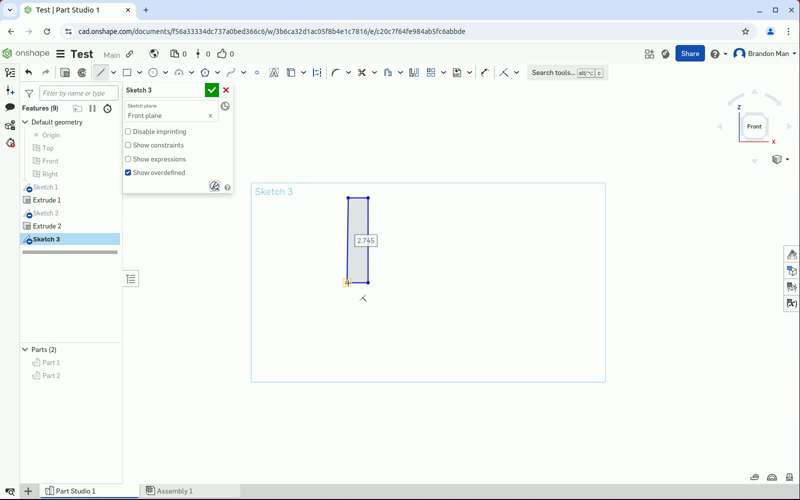
scroll(-6)
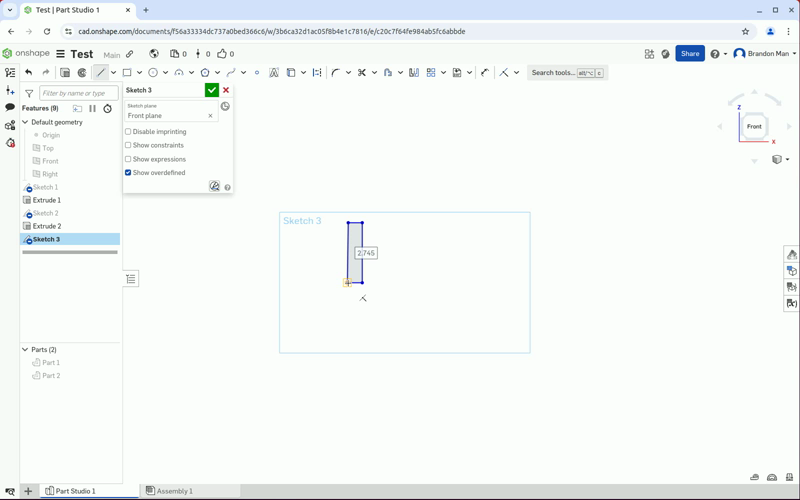
scroll(-6)
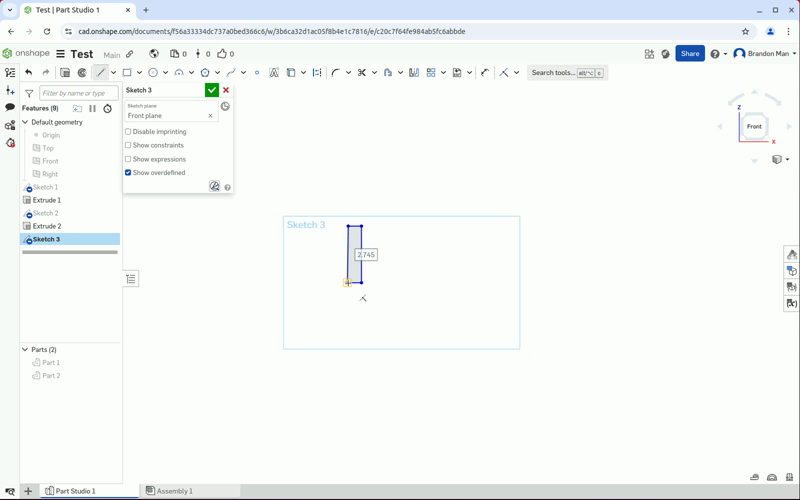
scroll(-6)
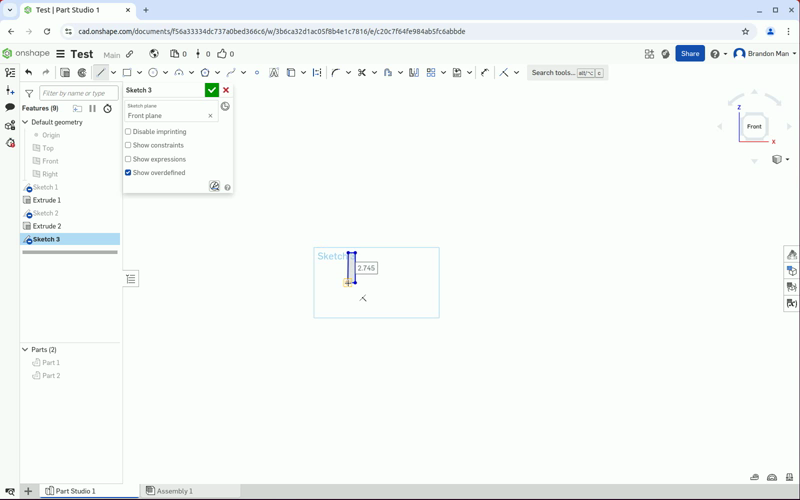
scroll(-6)
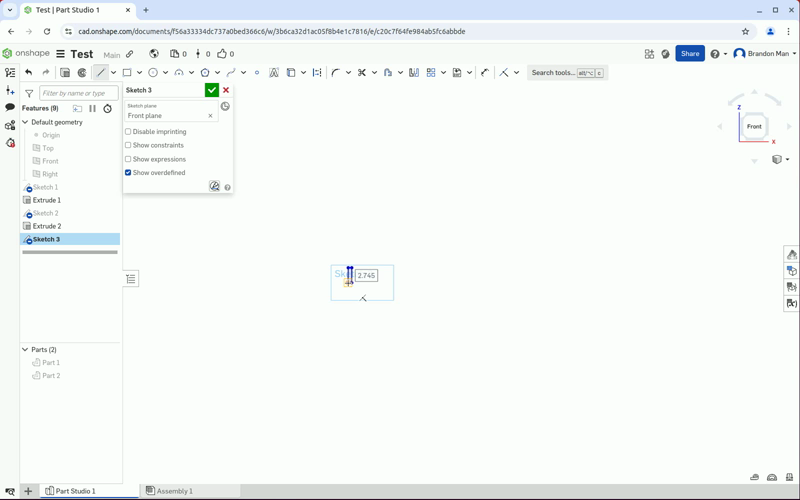
key(esc)
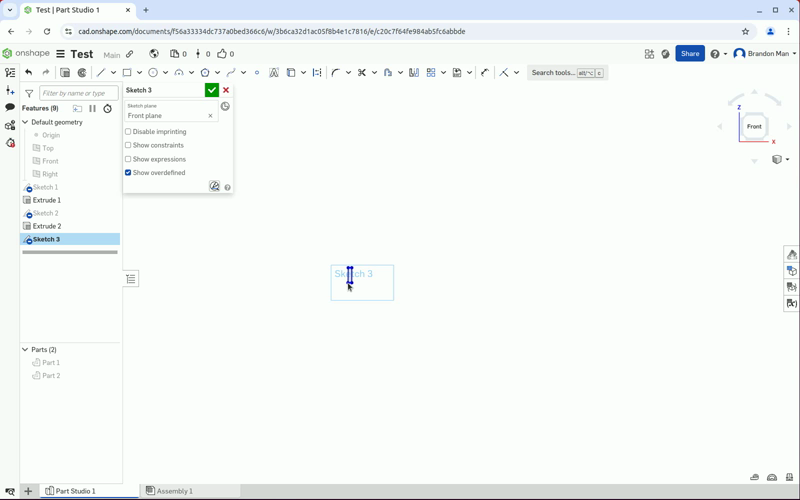
mouse_move(349, 272)
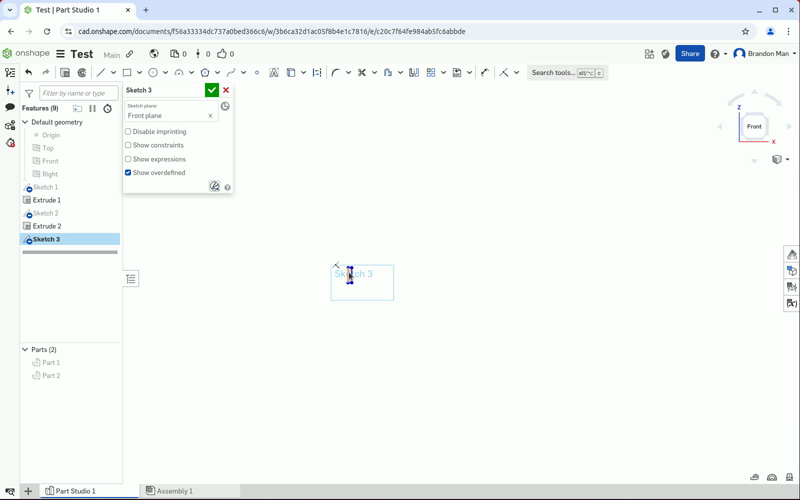
scroll(6)
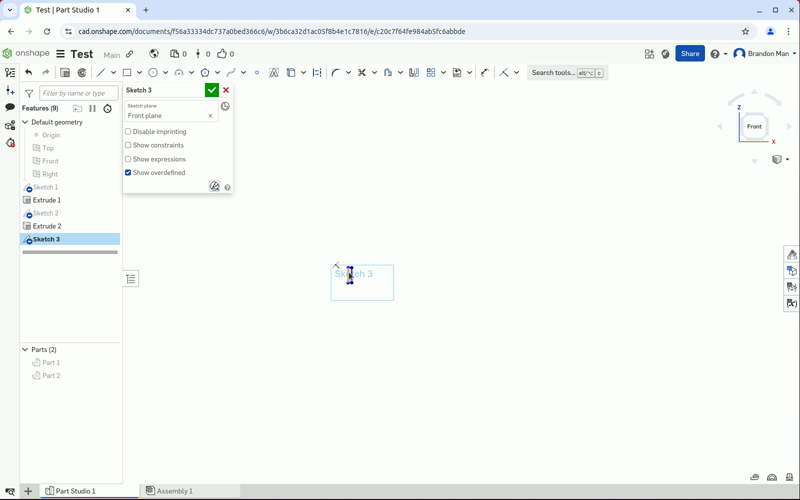
scroll(6)
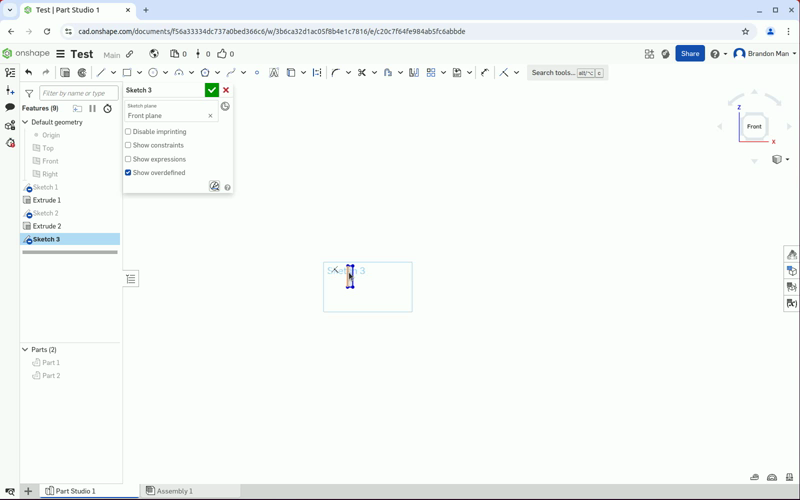
scroll(6)
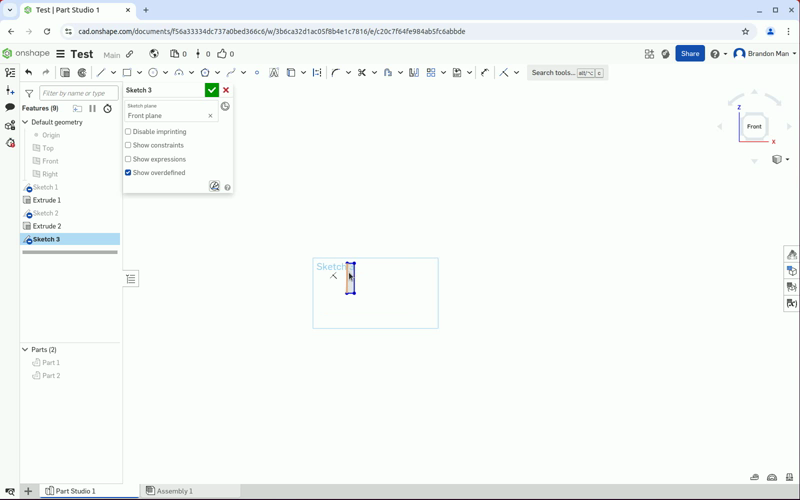
scroll(6)
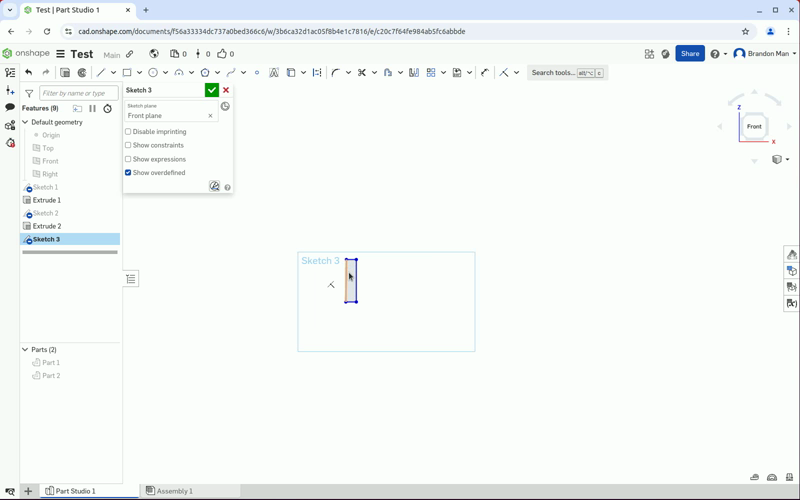
scroll(6)
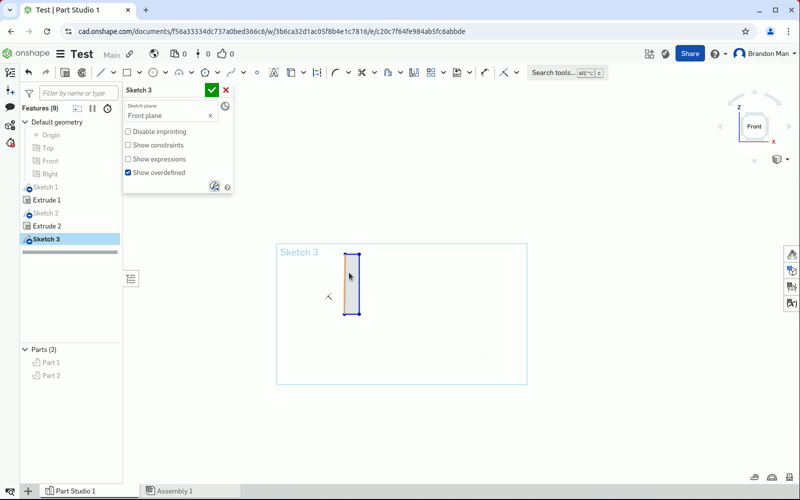
scroll(6)
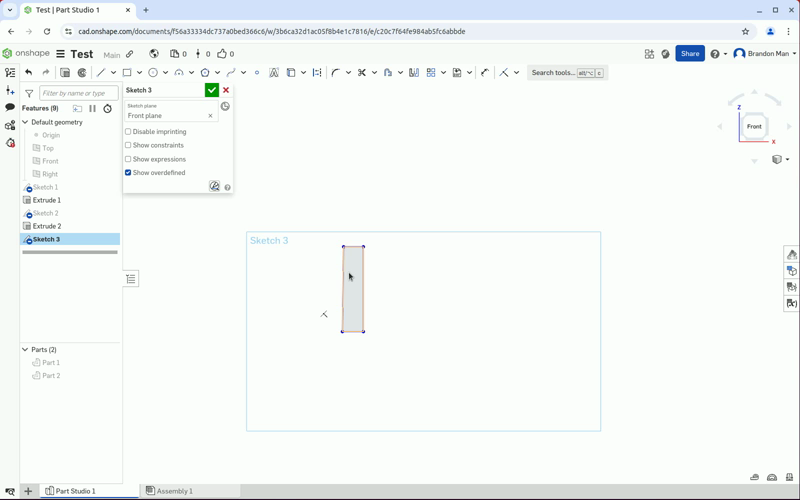
scroll(6)
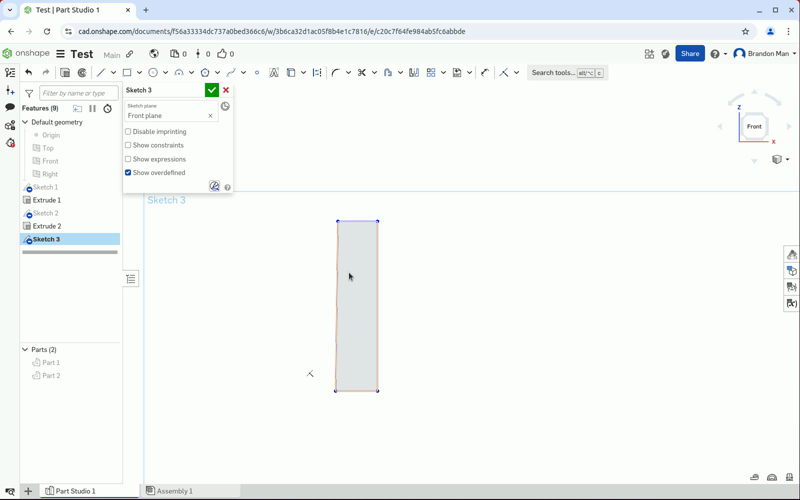
click(349, 272)
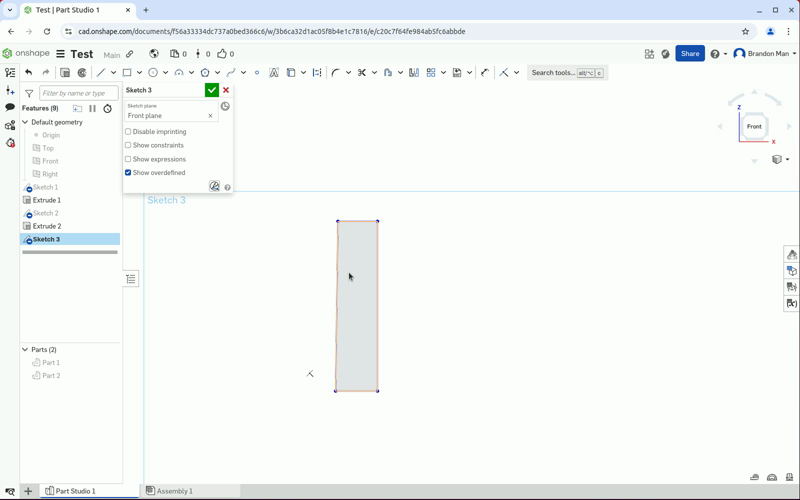
scroll(-6)
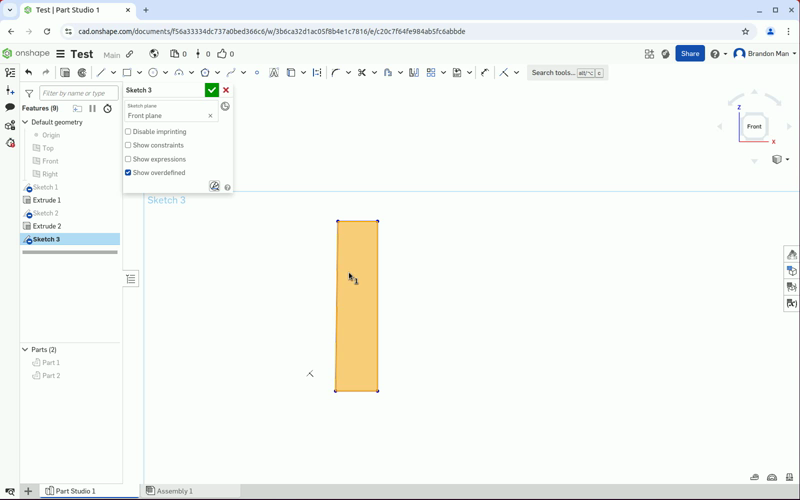
scroll(-6)
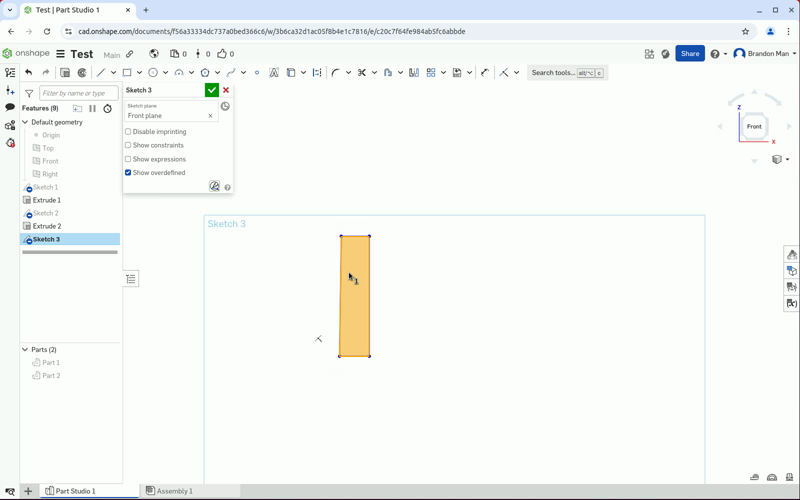
scroll(-6)
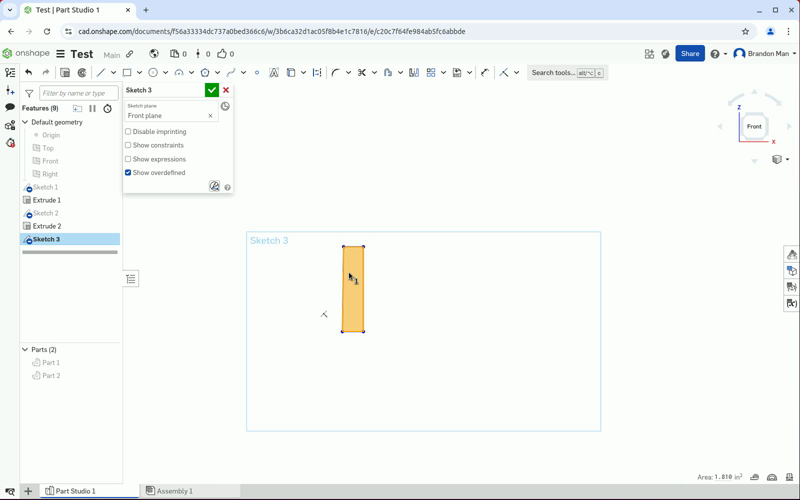
scroll(-6)
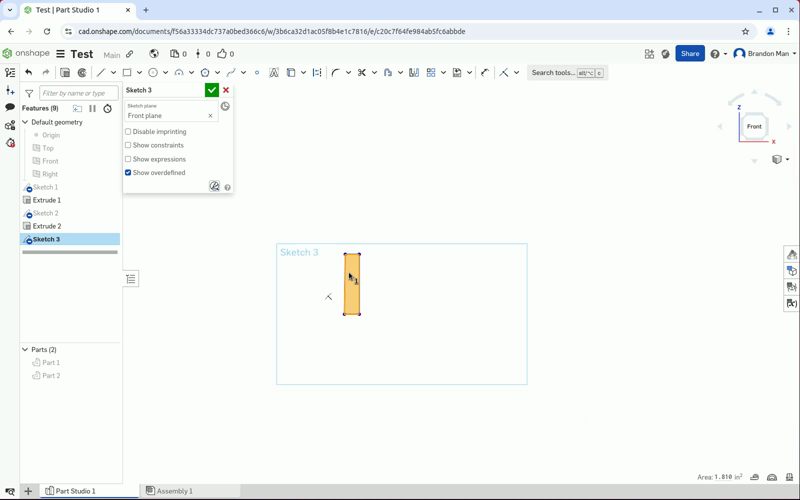
scroll(-6)
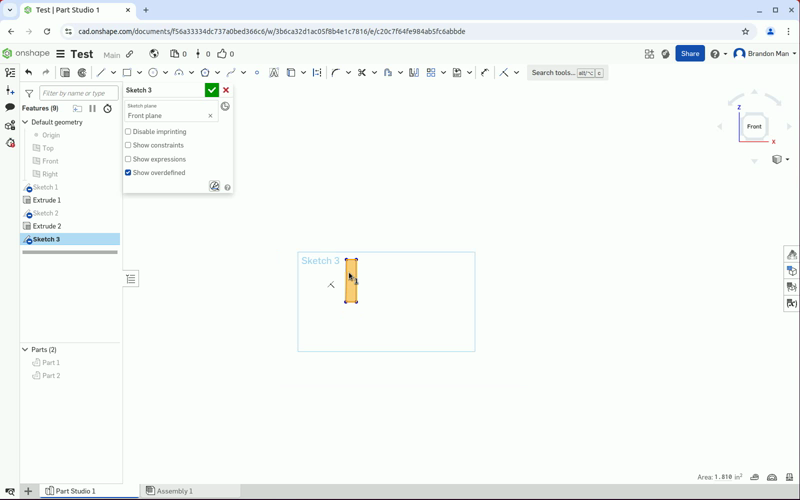
scroll(-6)
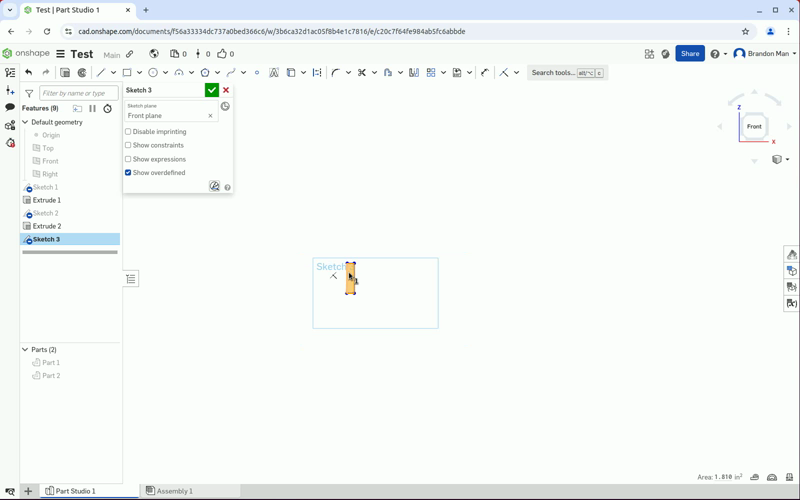
scroll(-6)
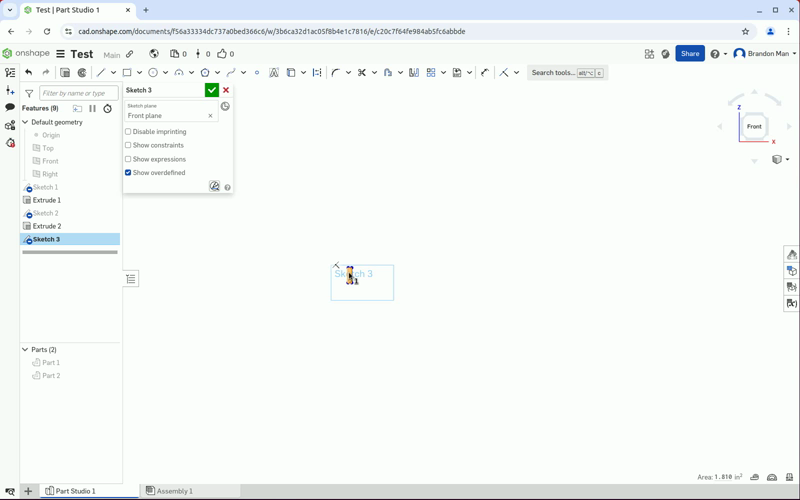
mouse_move(73, 352)
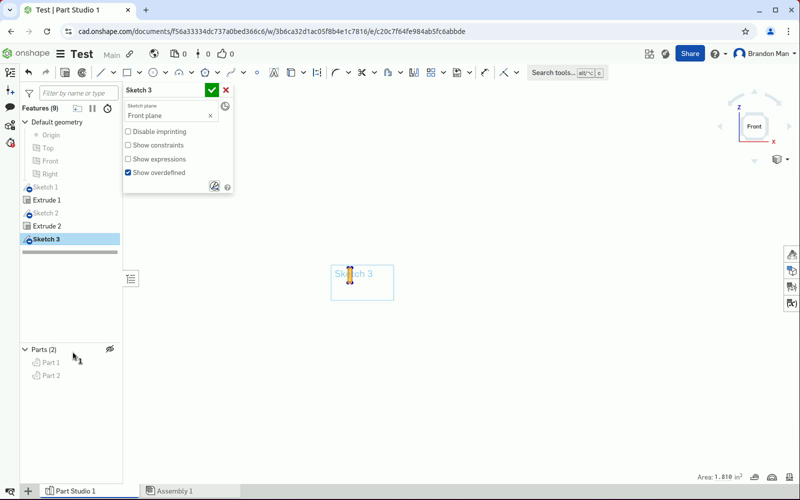
key(shift+y)
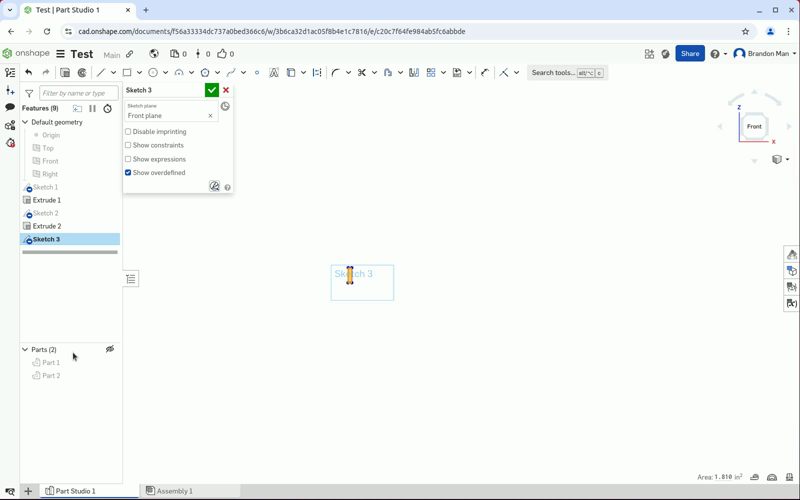
key(shift+e)
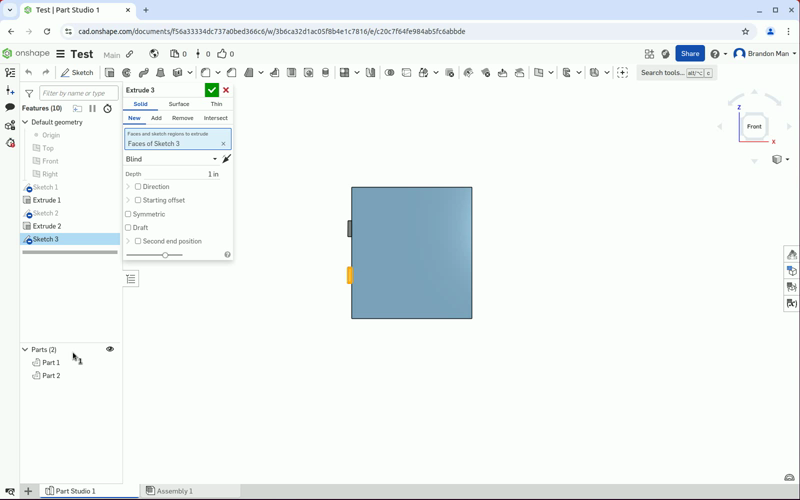
mouse_move(143, 106)
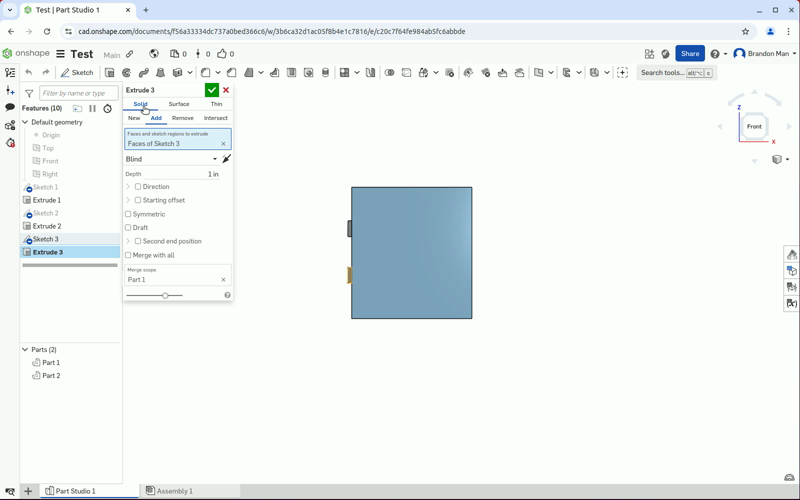
click(143, 106)
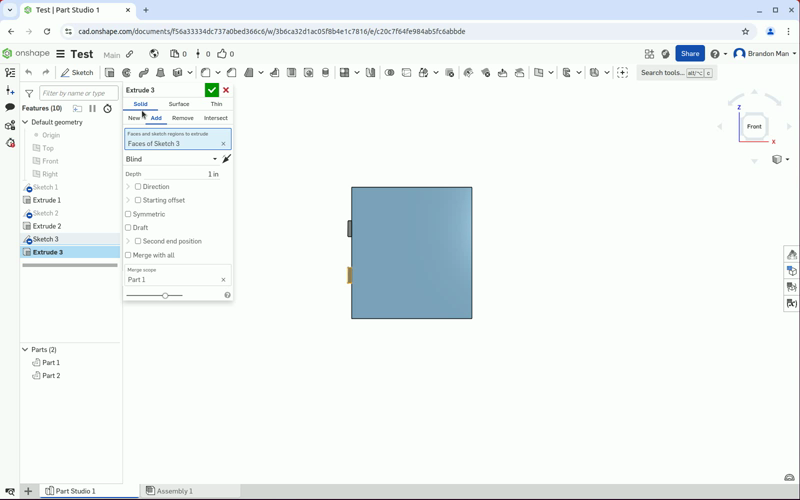
mouse_move(137, 120)
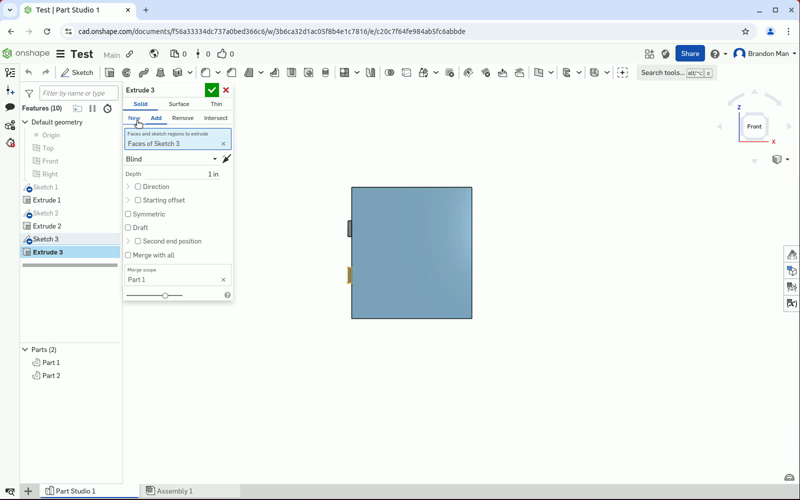
click(137, 120)
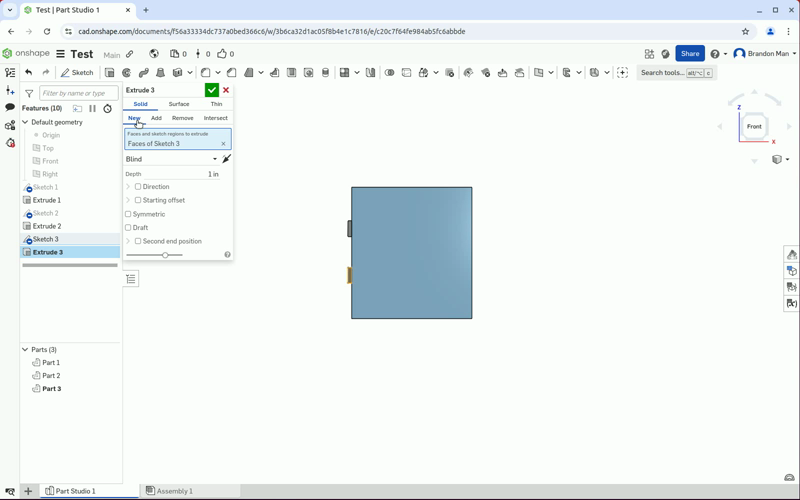
key(tab, 4)
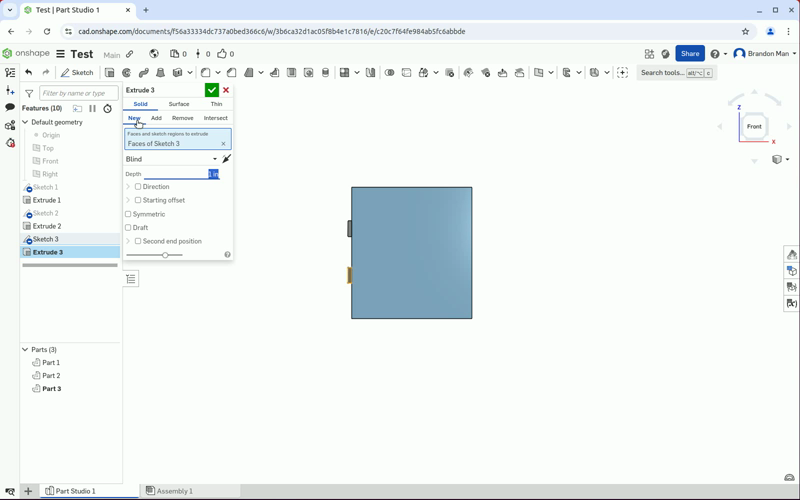
text(0.722)
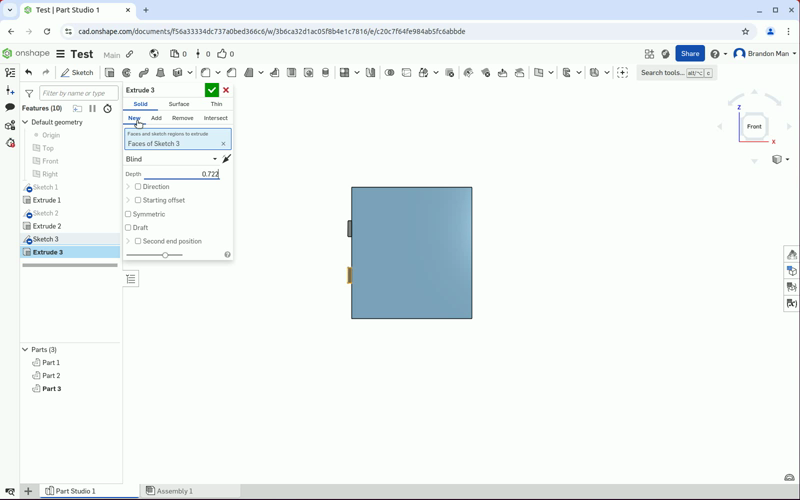
key(enter)
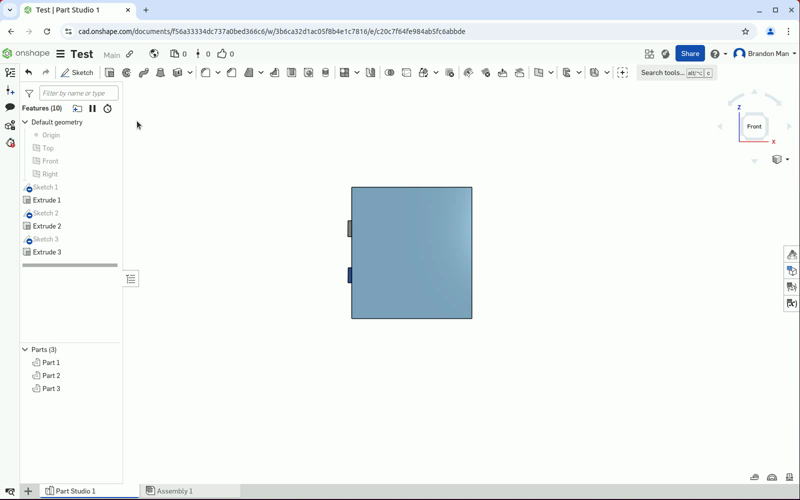
key(shift+h)
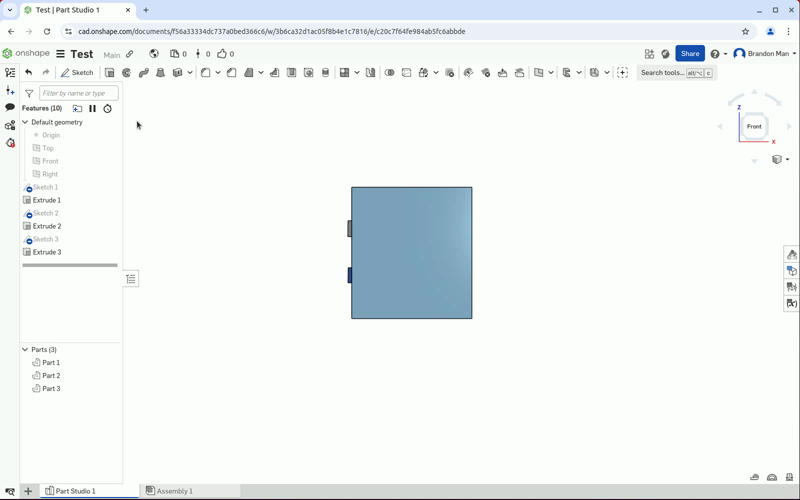
key(shift+h)
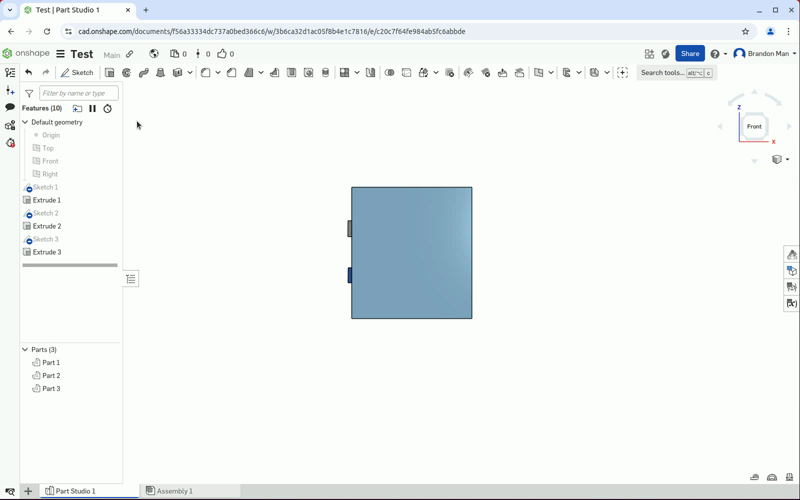
mouse_move(73, 189)
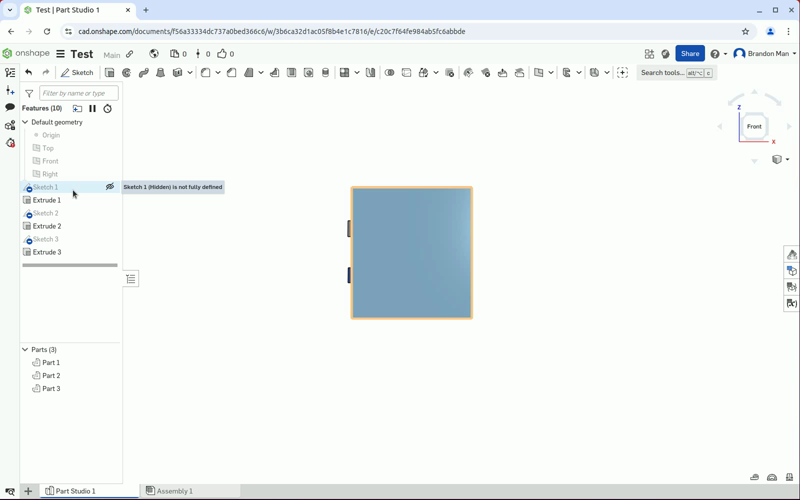
click(73, 189)
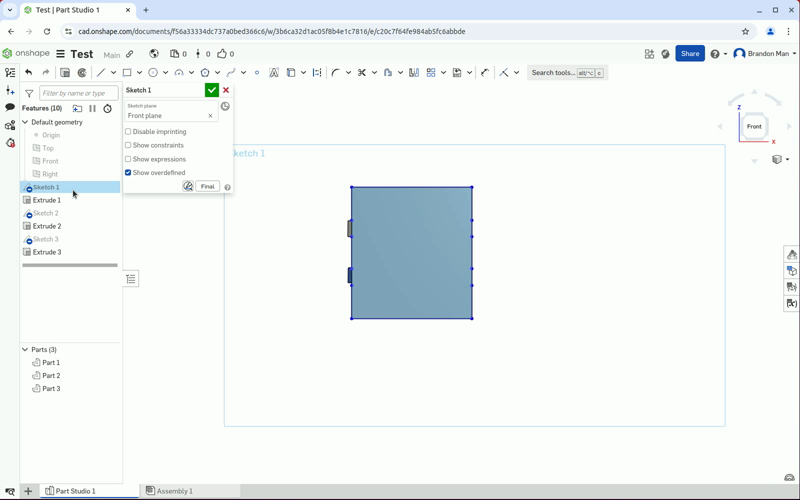
mouse_move(229, 92)
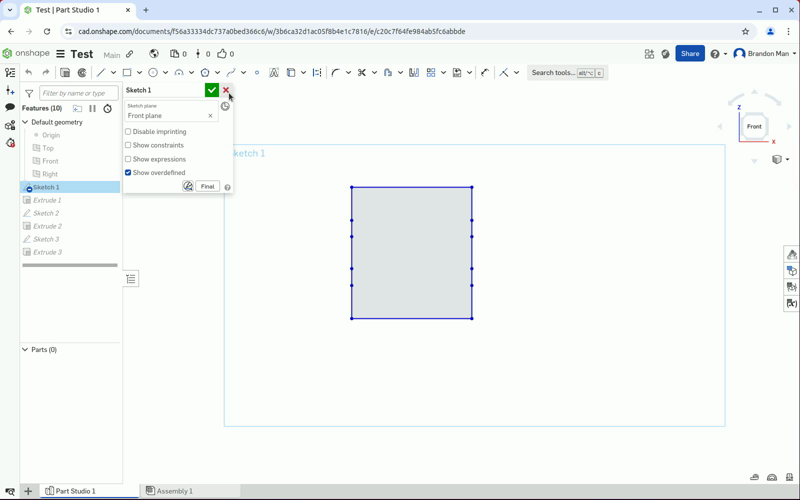
click(229, 92)
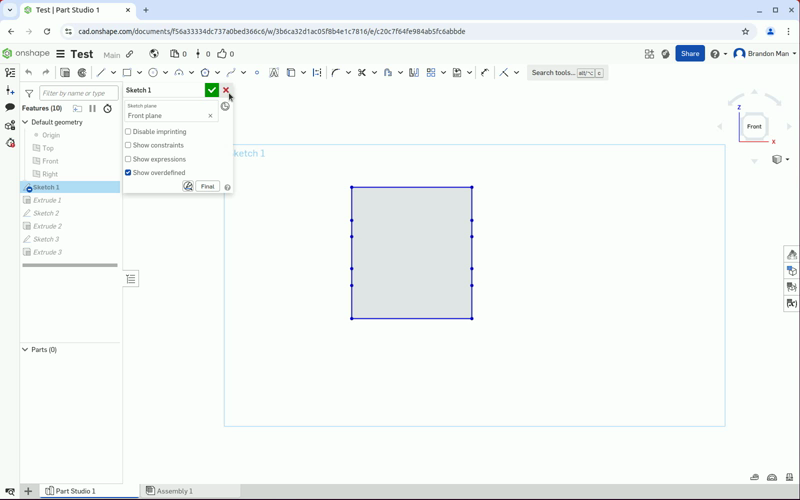
key(shift+s)
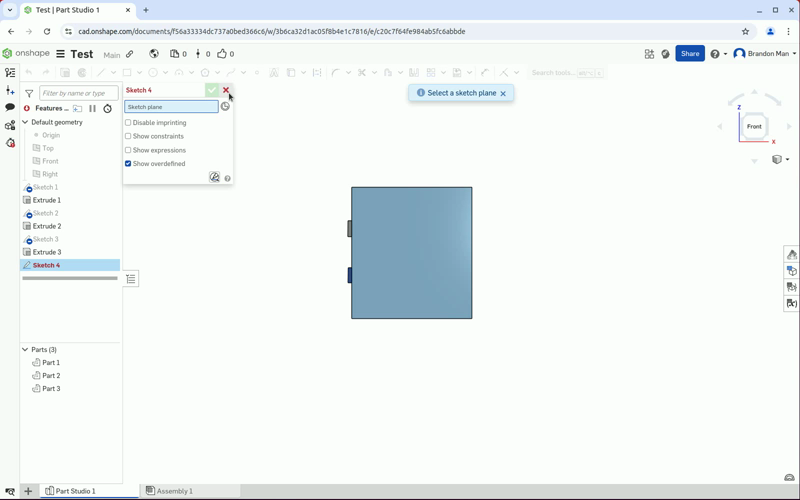
mouse_move(73, 163)
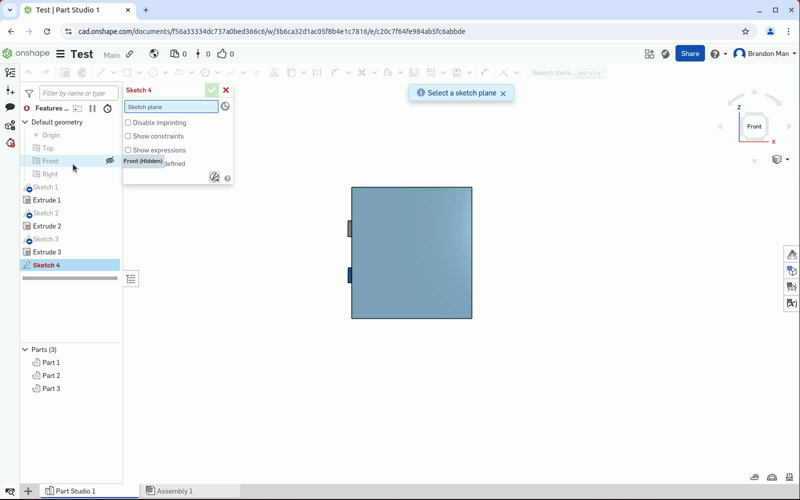
click(73, 163)
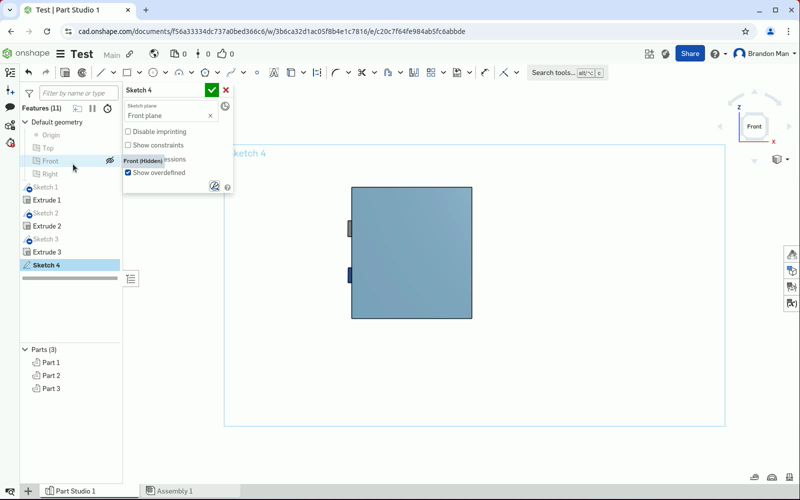
mouse_move(73, 352)
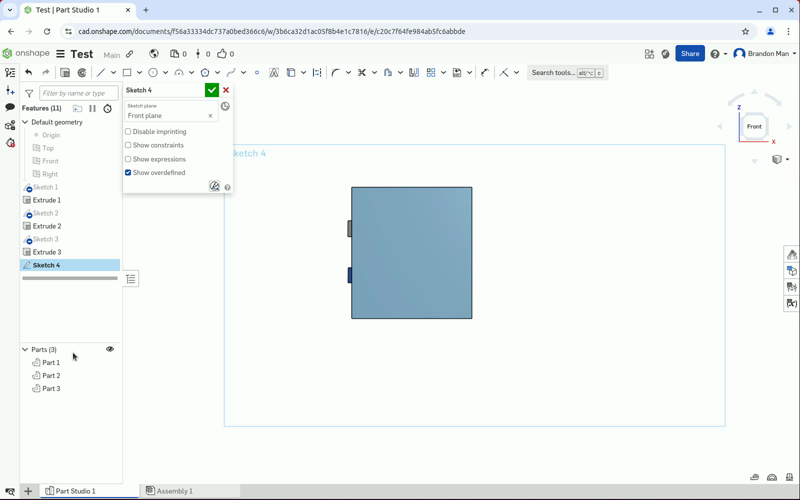
key(y)
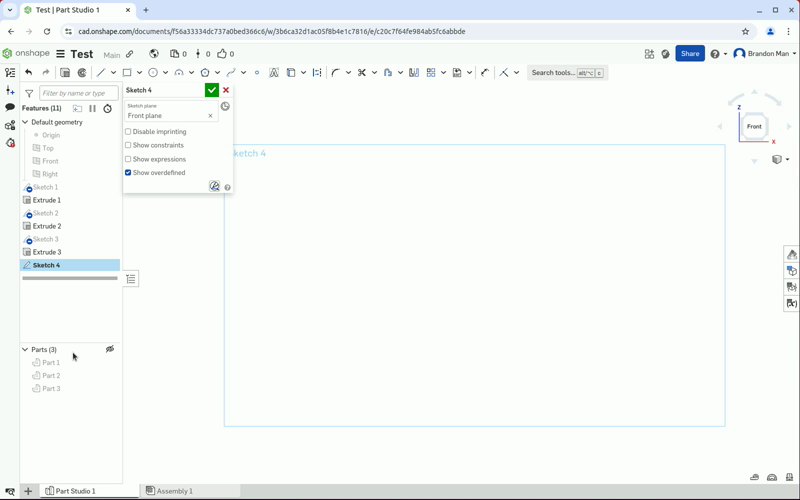
key(l)
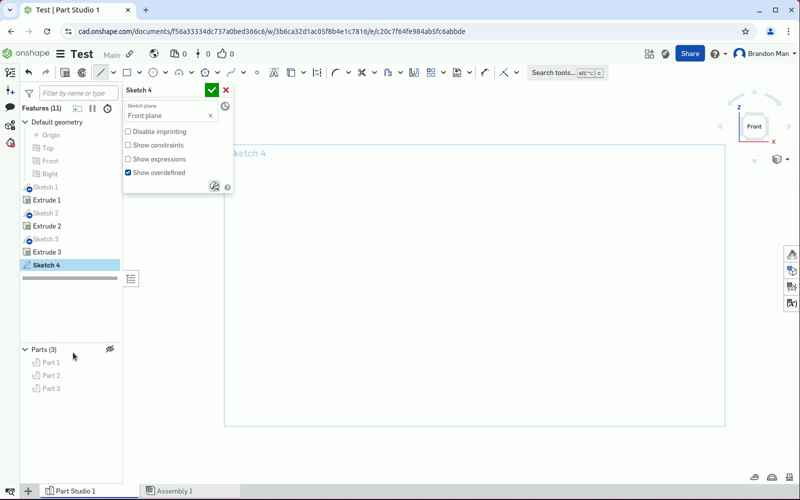
key_down(shift)
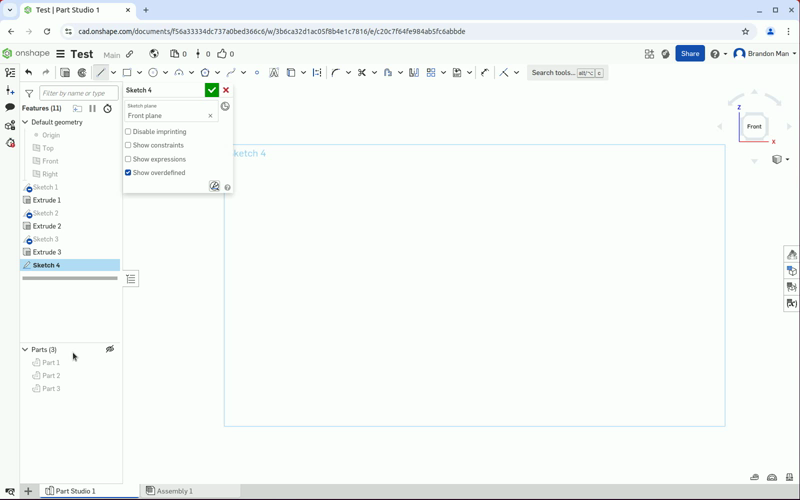
mouse_move(458, 239)
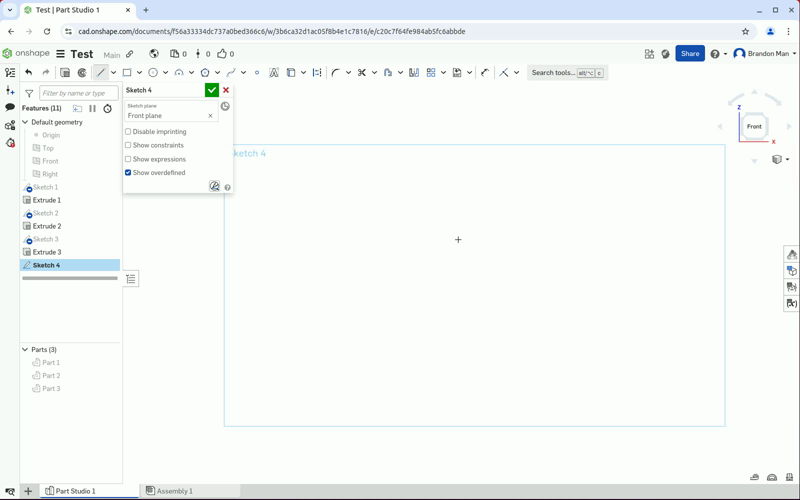
click(458, 239)
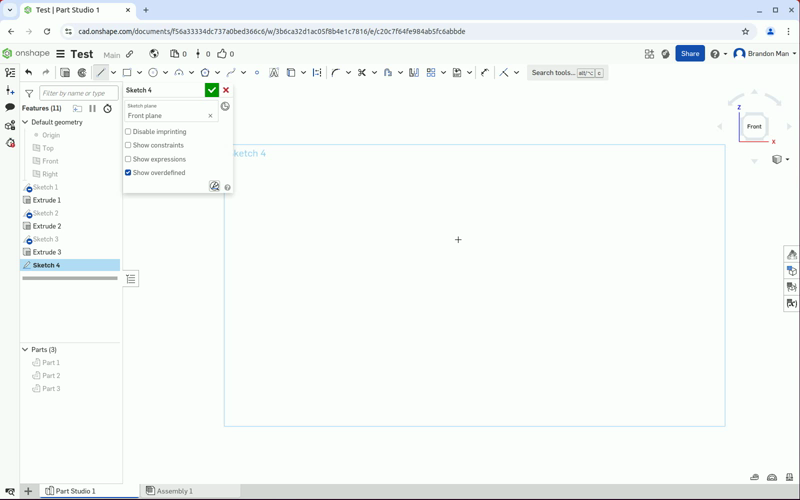
key_up(shift)
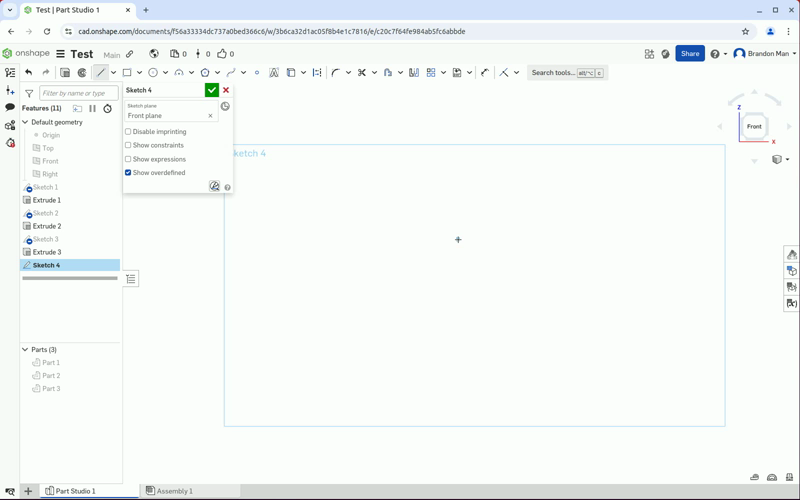
key_down(shift)
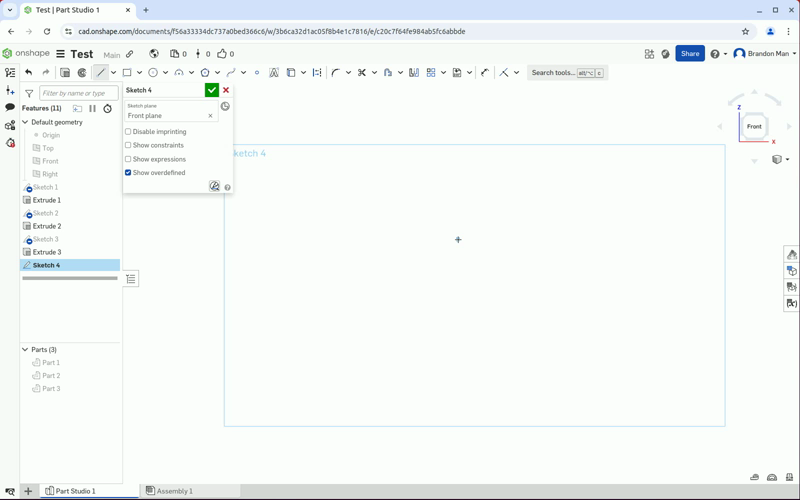
mouse_move(488, 239)
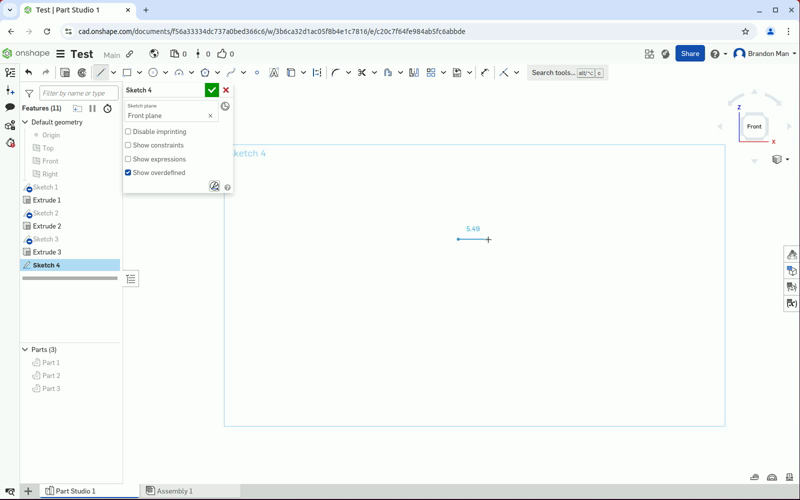
mouse_move(461, 239)
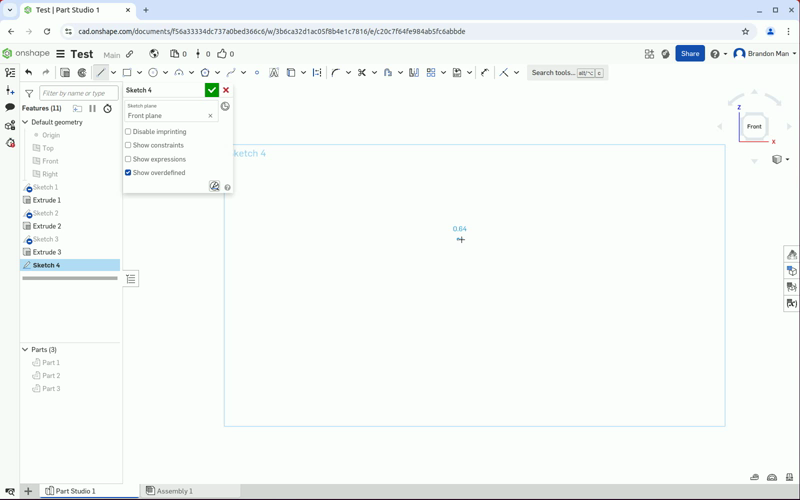
scroll(6)
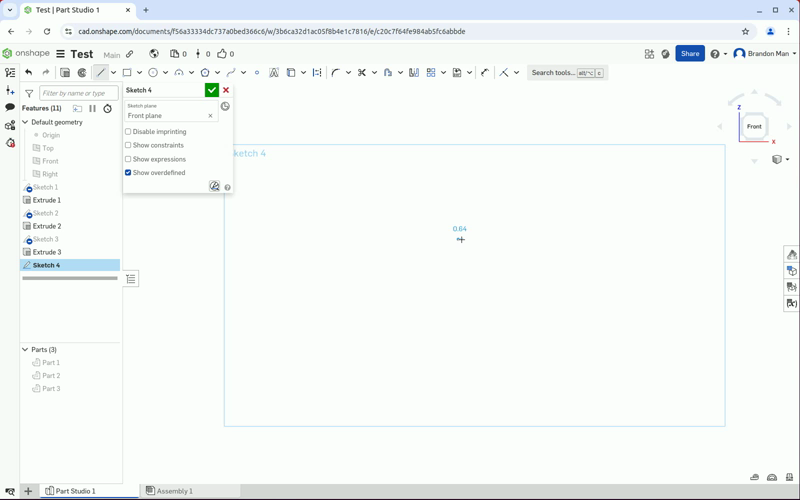
scroll(6)
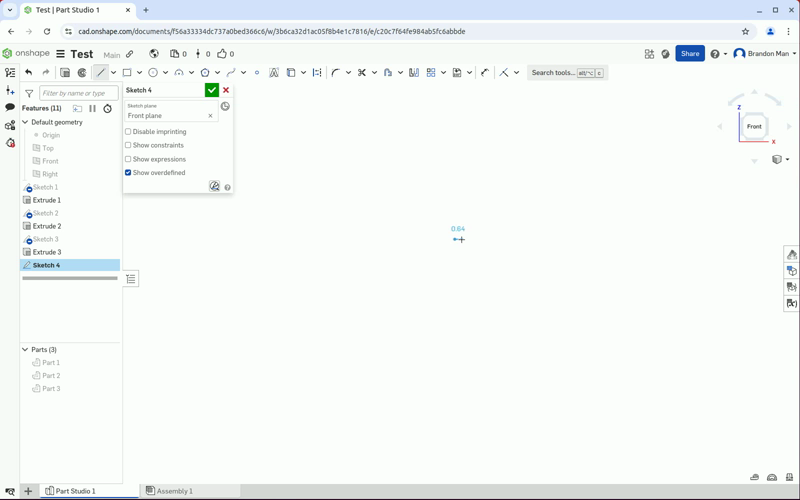
scroll(6)
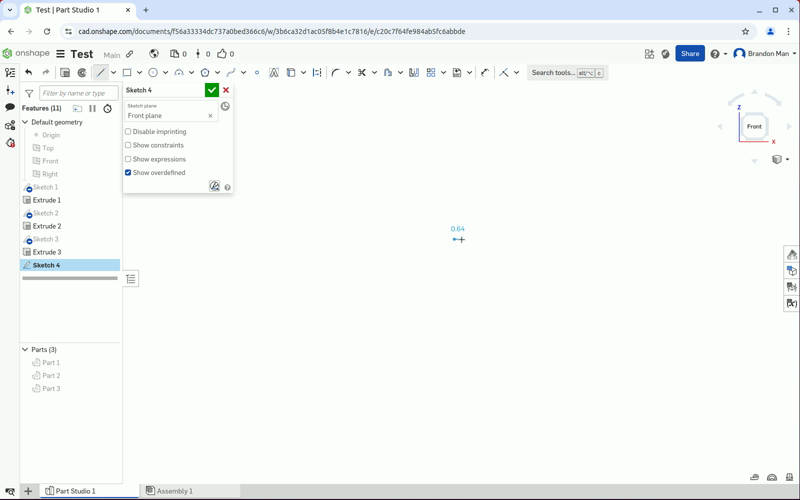
scroll(6)
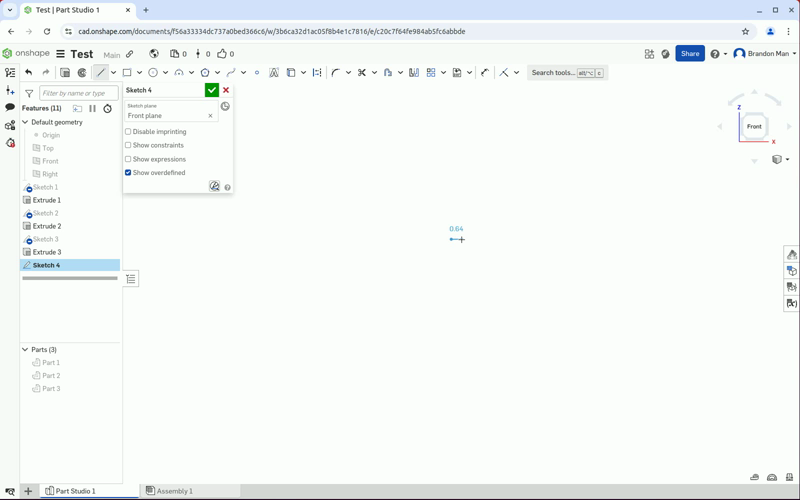
scroll(6)
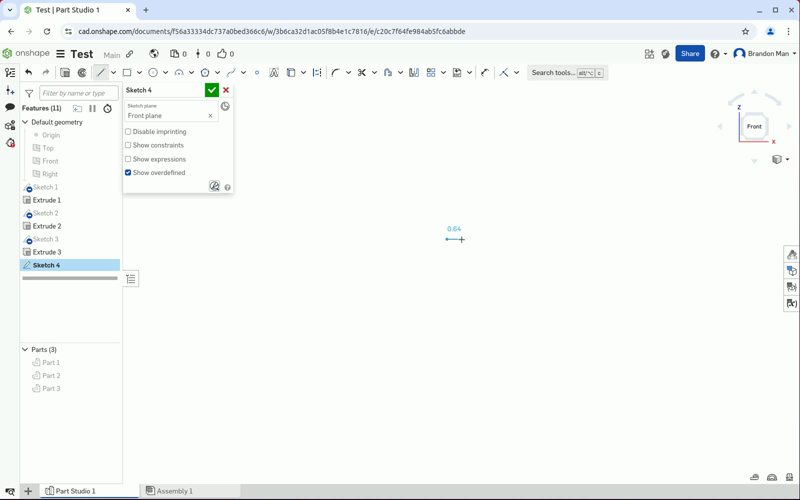
scroll(6)
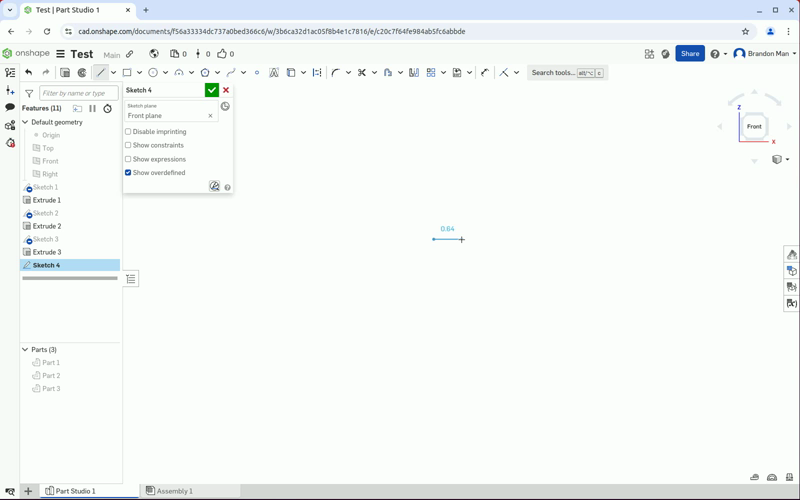
scroll(6)
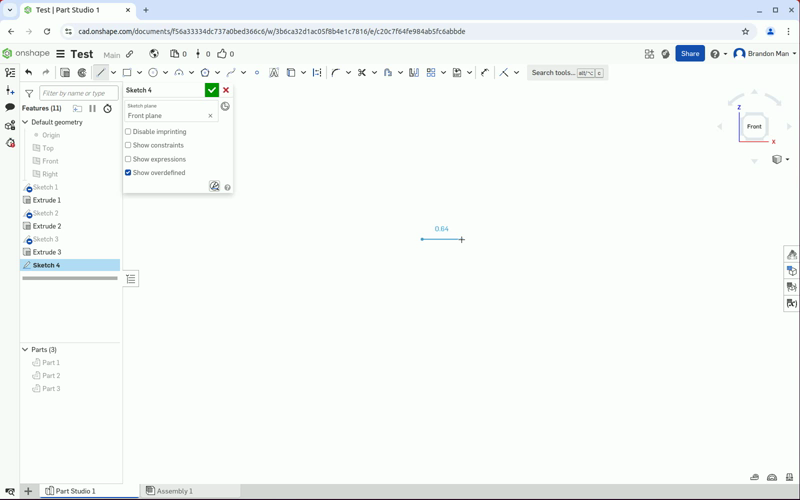
click(461, 239)
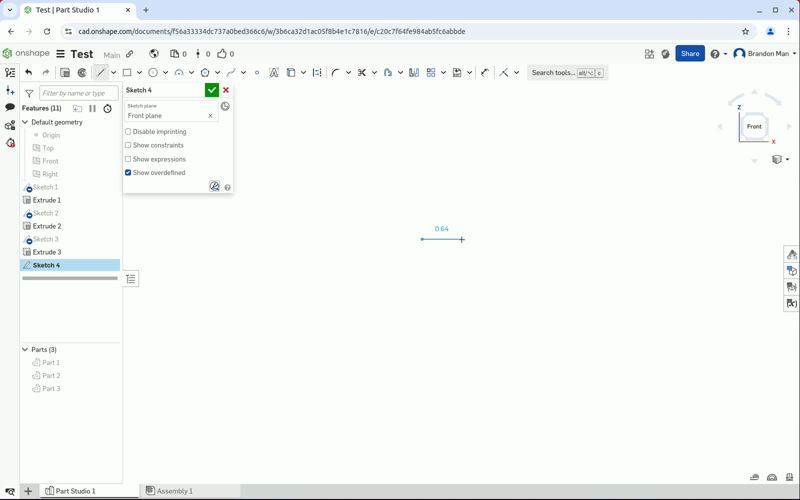
scroll(-6)
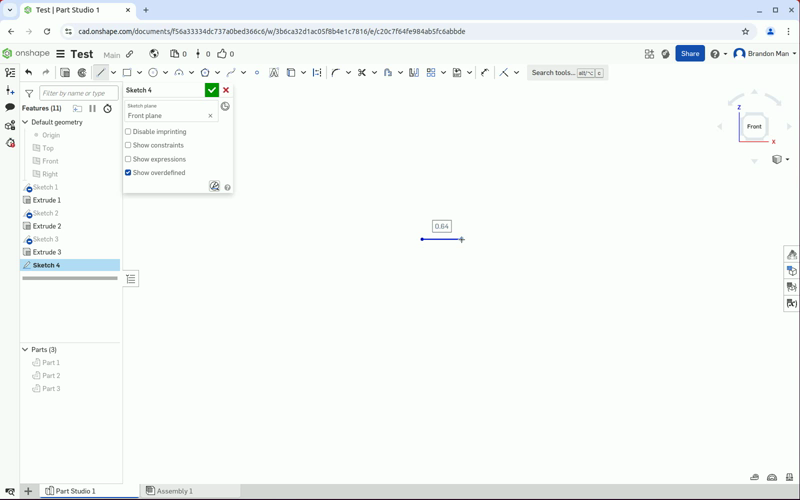
scroll(-6)
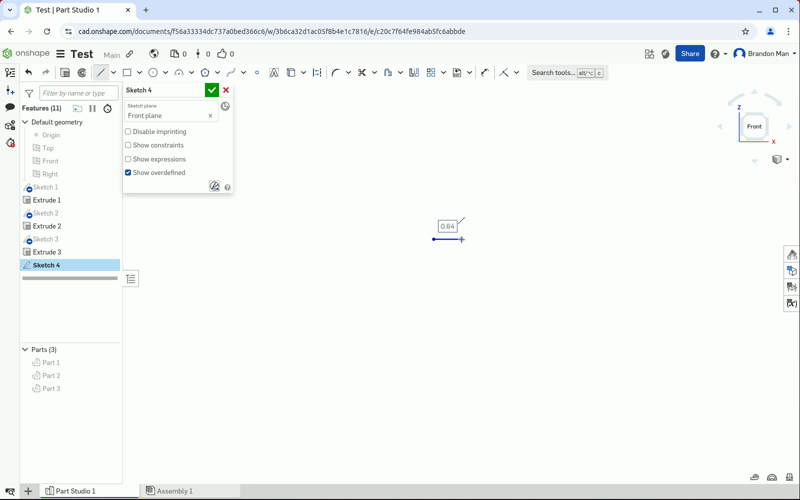
scroll(-6)
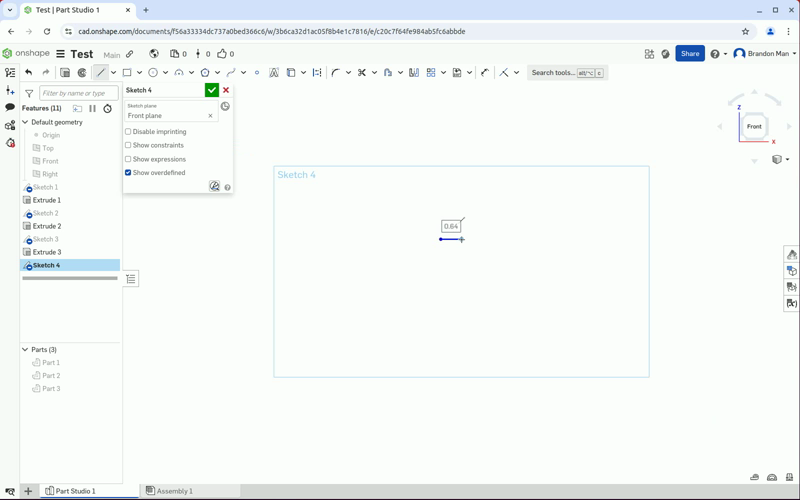
scroll(-6)
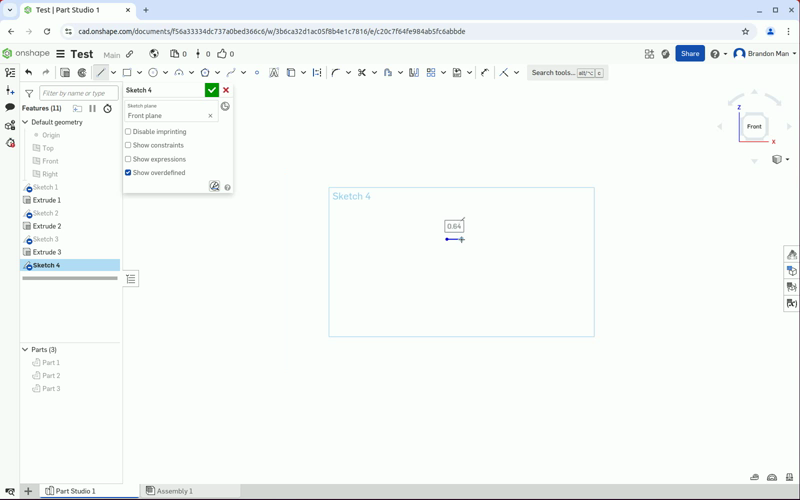
scroll(-6)
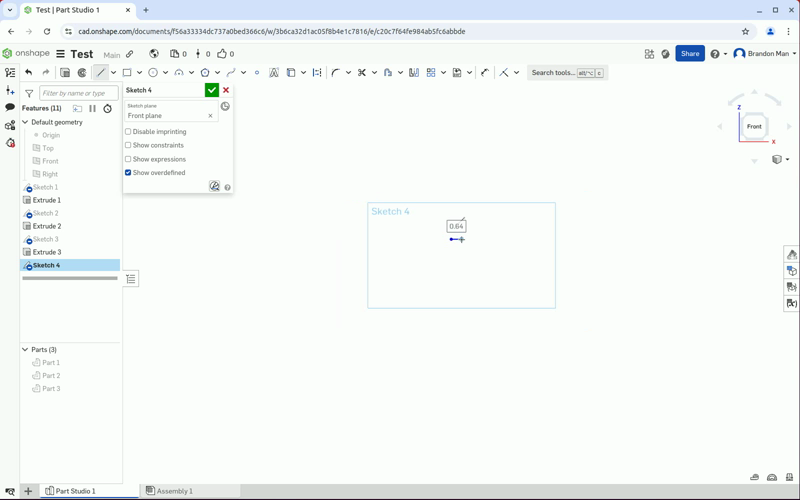
scroll(-6)
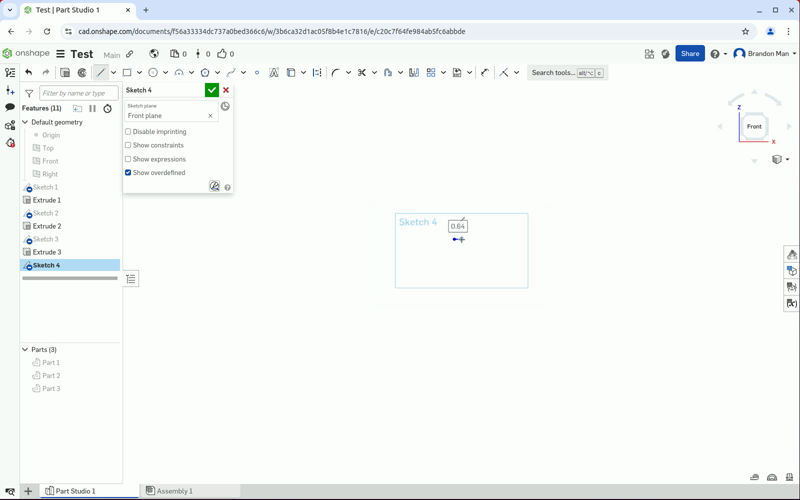
scroll(-6)
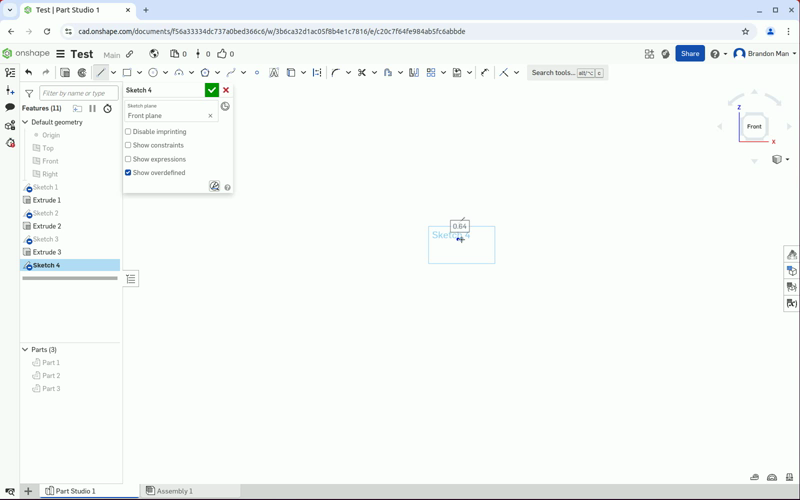
key_up(shift)
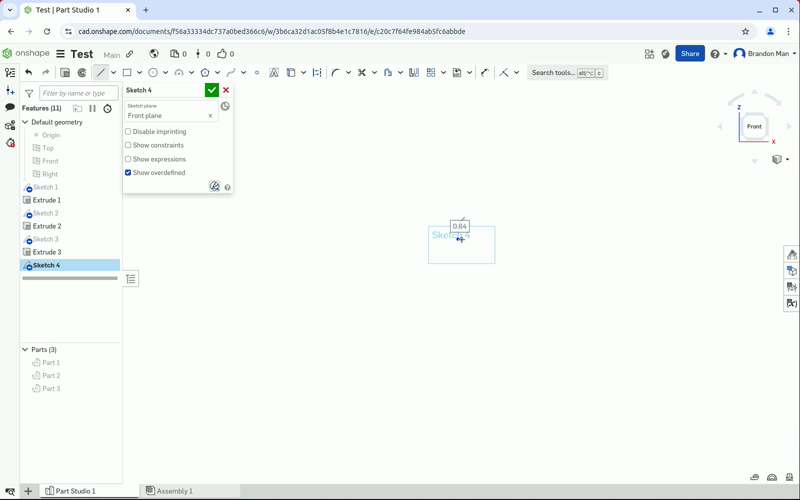
key_down(shift)
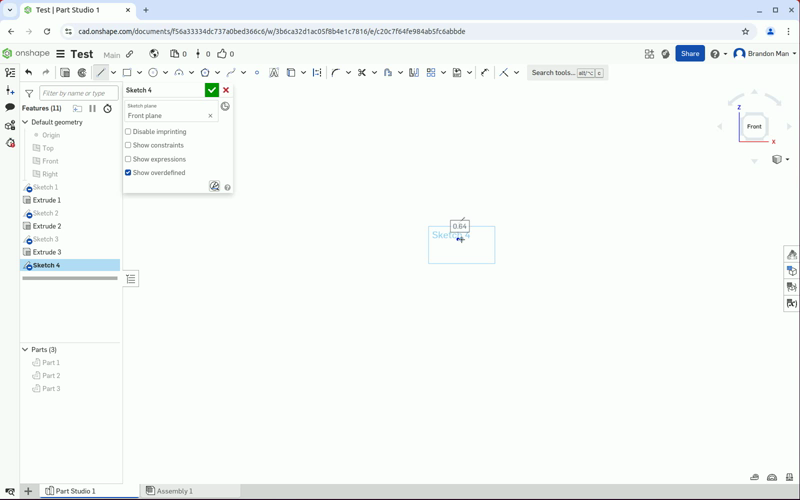
mouse_move(492, 239)
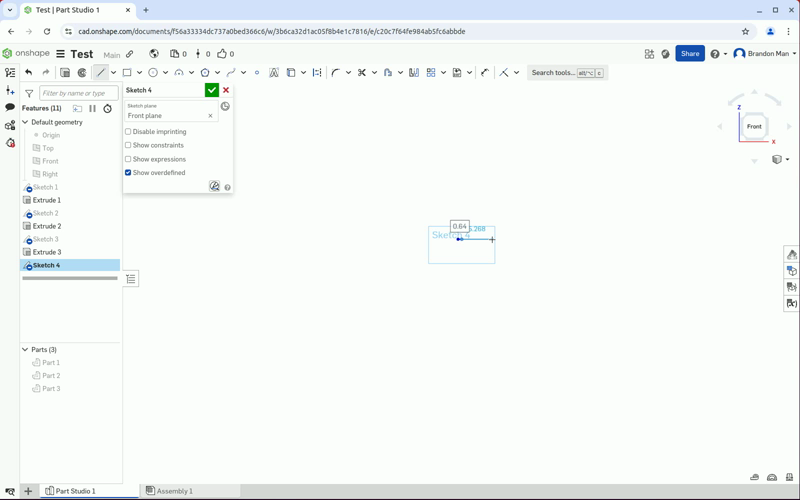
mouse_move(461, 224)
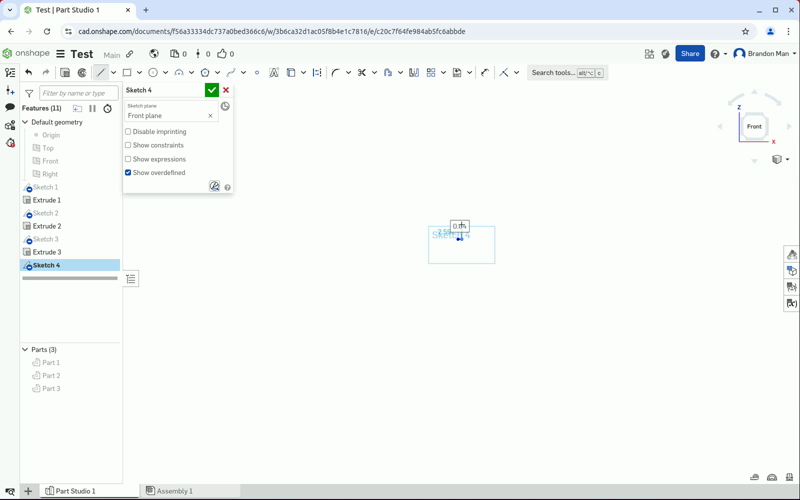
click(461, 224)
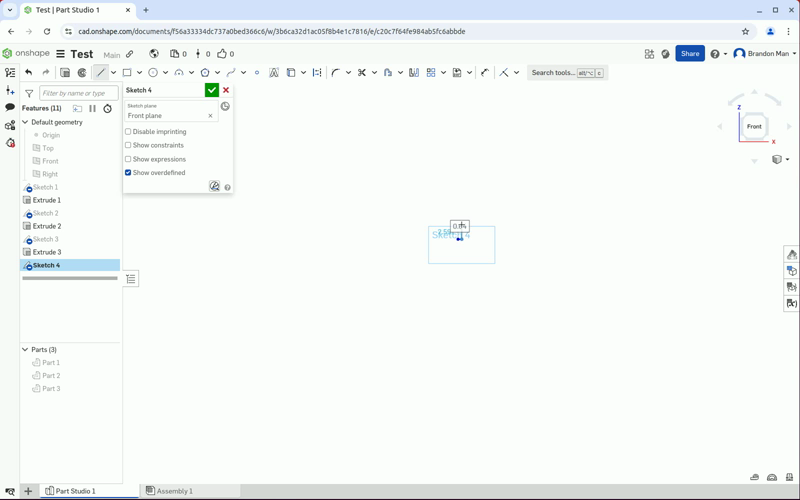
key_up(shift)
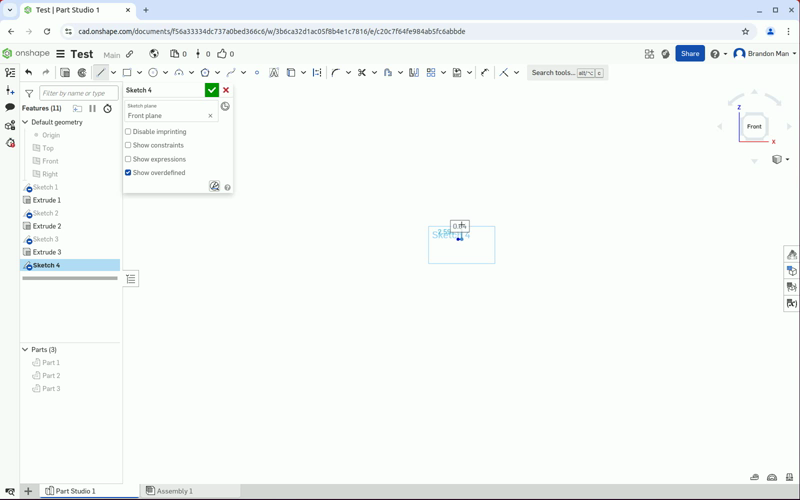
key_down(shift)
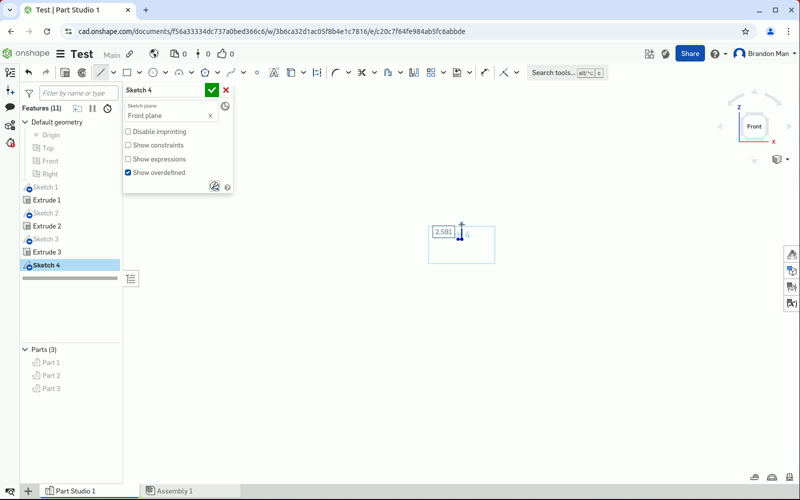
mouse_move(492, 224)
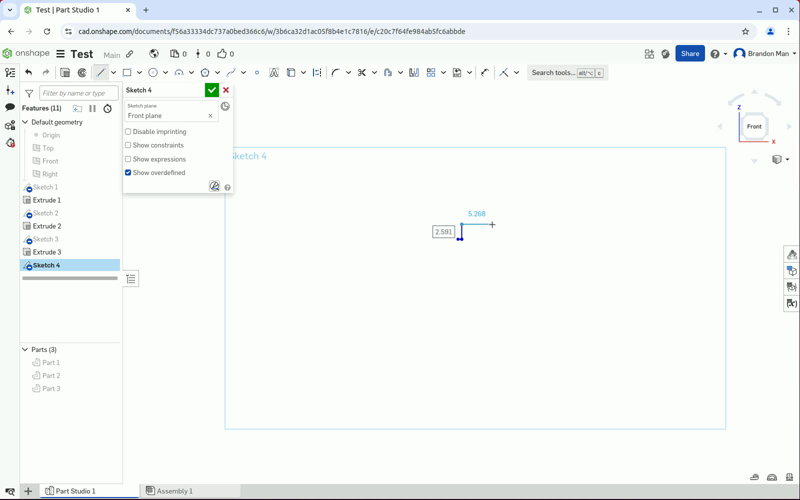
mouse_move(458, 224)
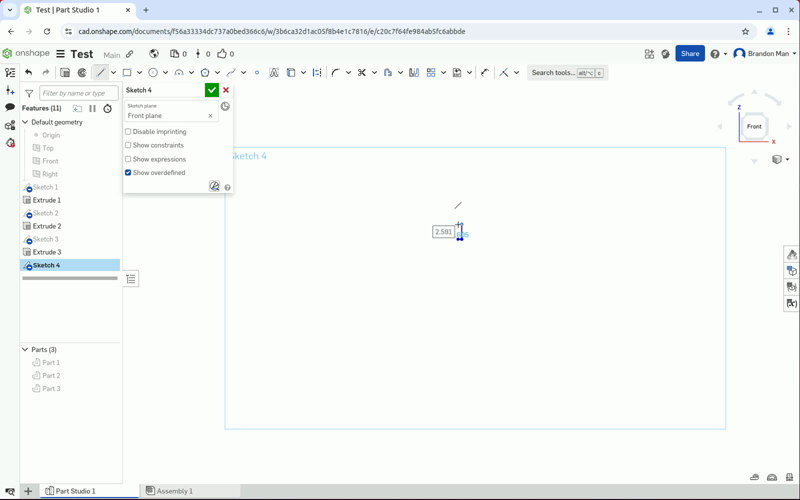
scroll(6)
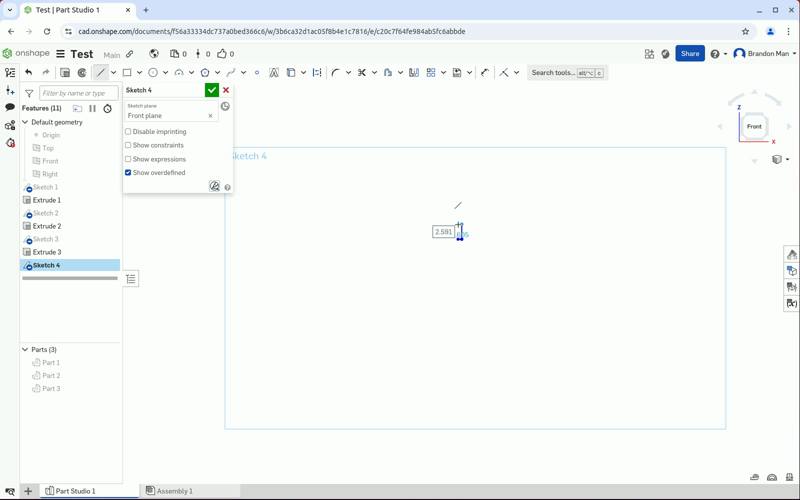
scroll(6)
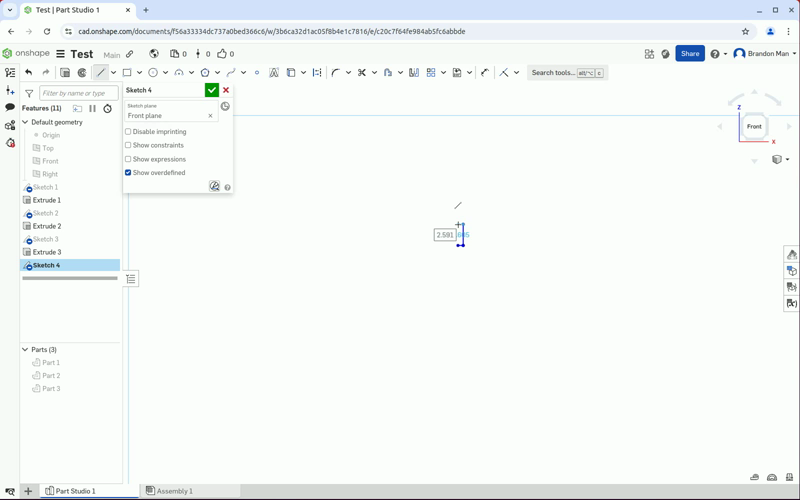
scroll(6)
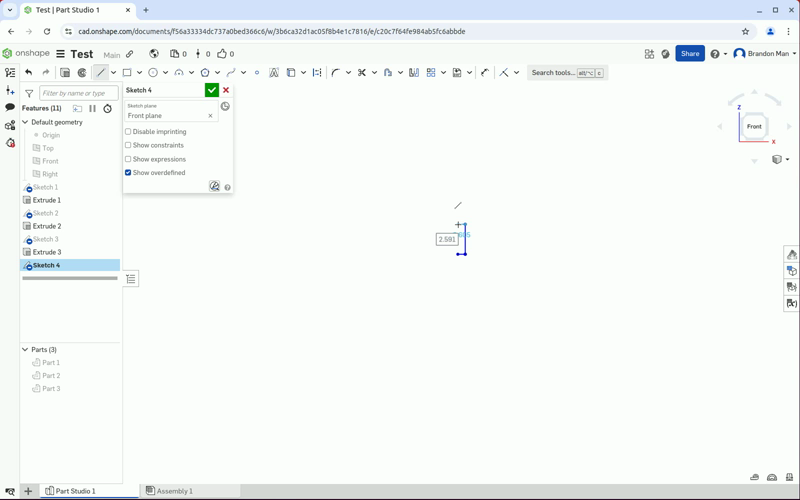
scroll(6)
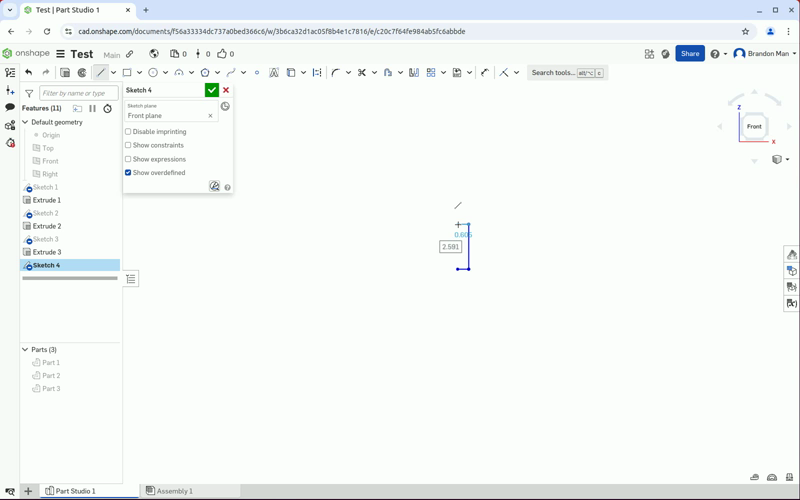
scroll(6)
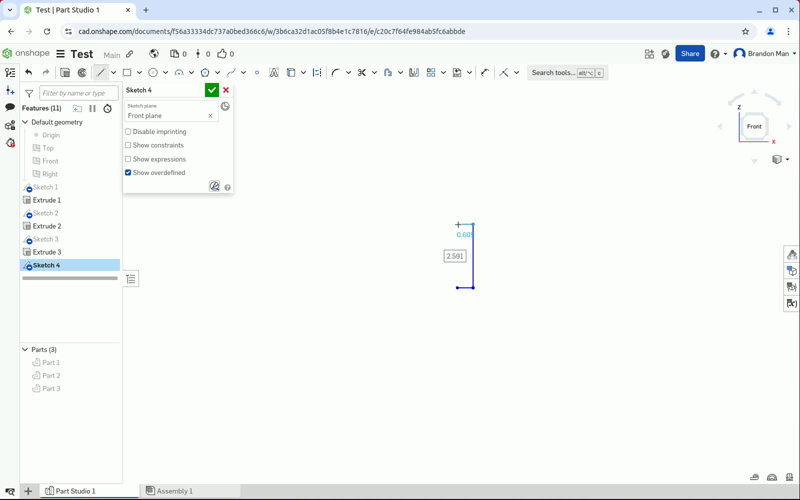
scroll(6)
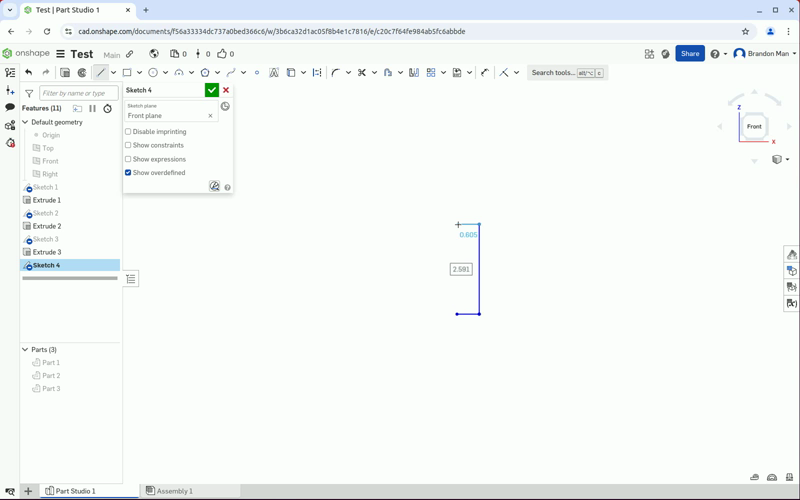
scroll(6)
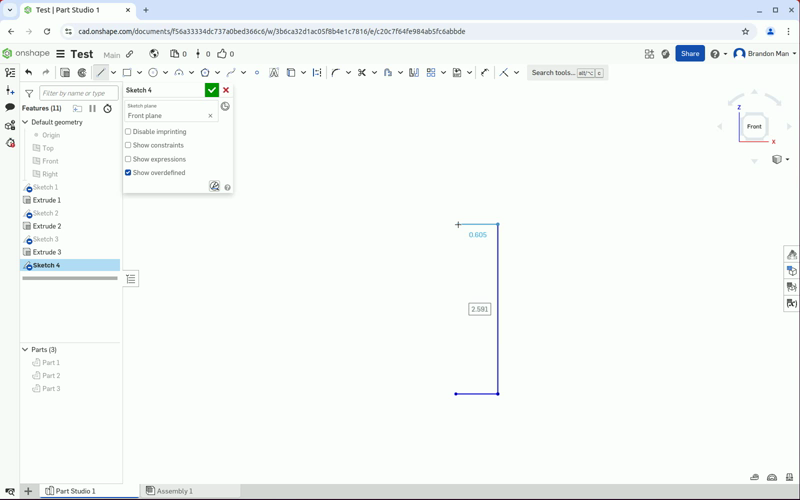
click(458, 224)
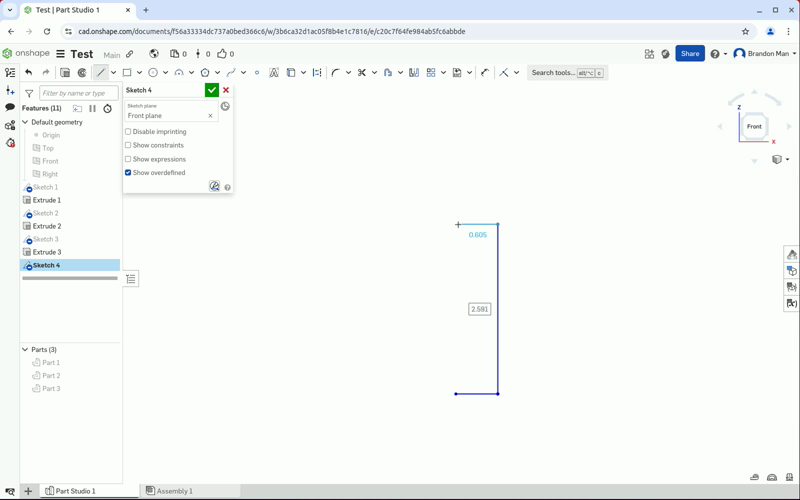
scroll(-6)
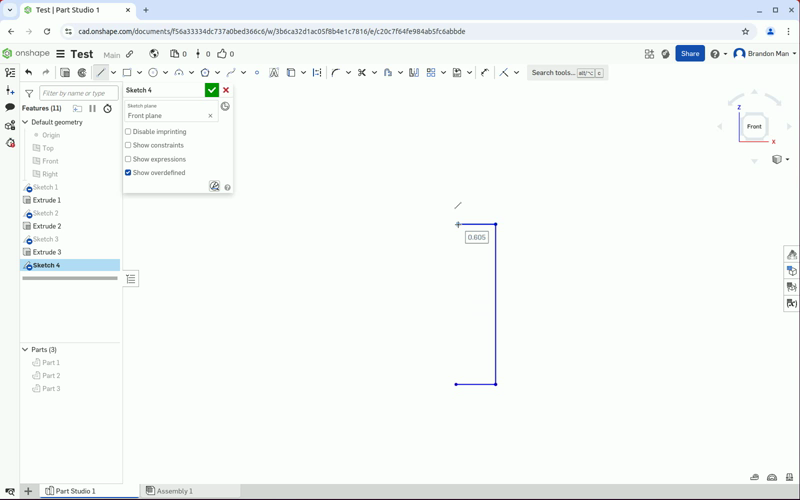
scroll(-6)
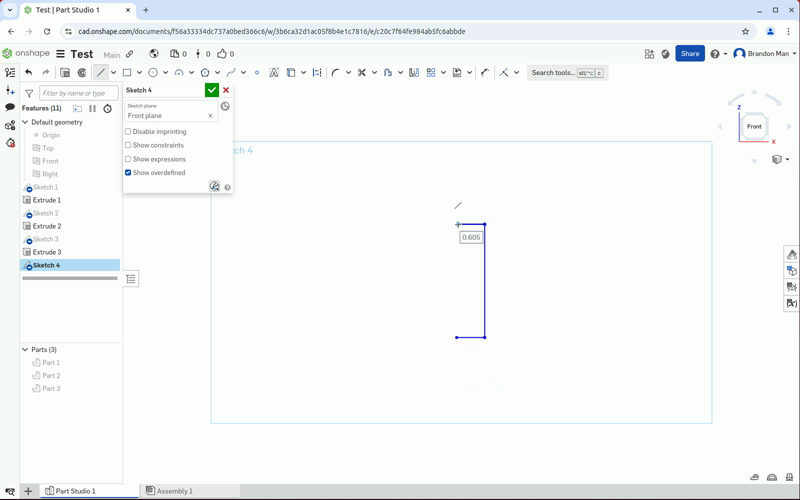
scroll(-6)
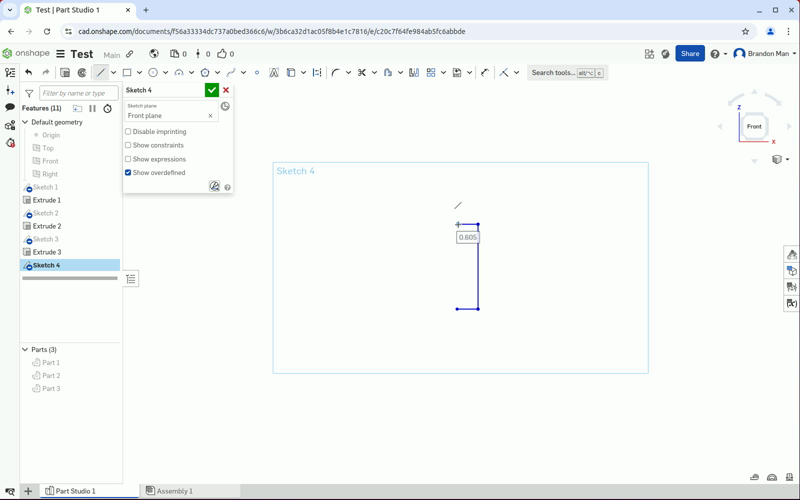
scroll(-6)
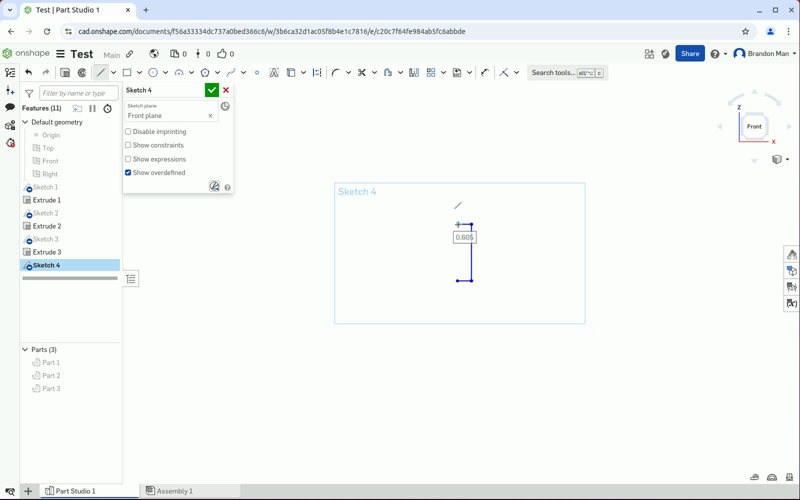
scroll(-6)
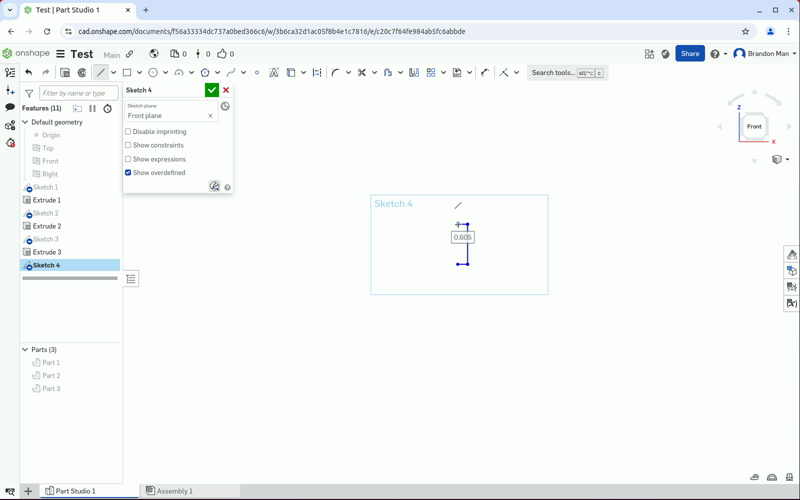
scroll(-6)
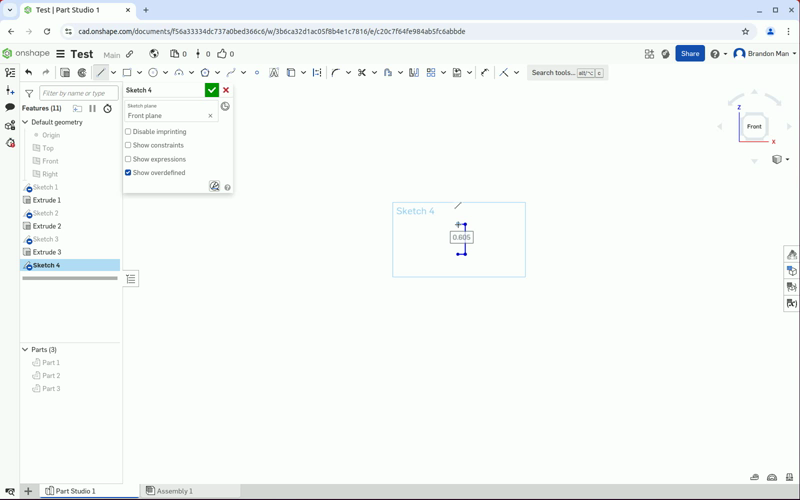
scroll(-6)
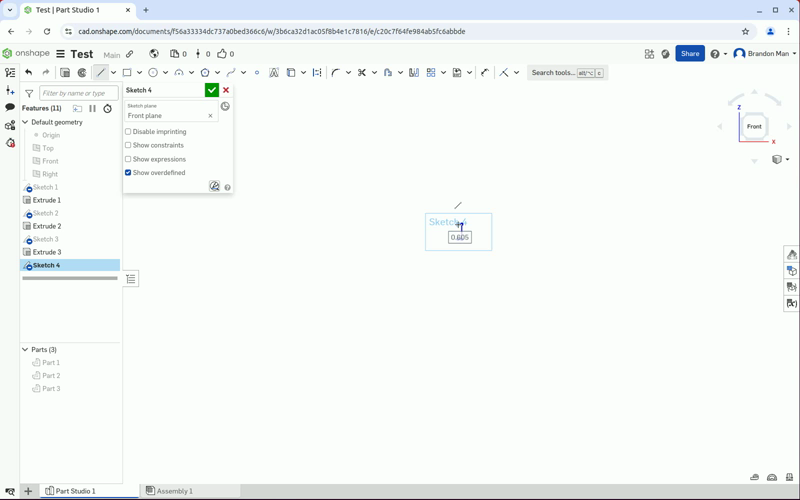
key_up(shift)
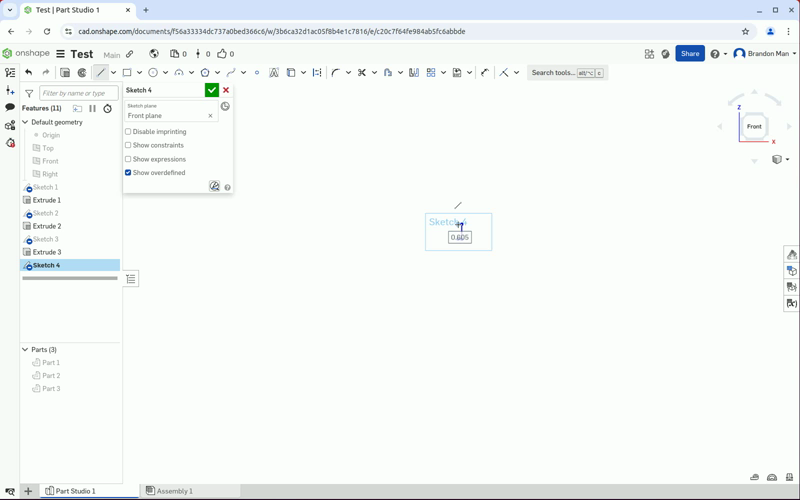
mouse_move(488, 224)
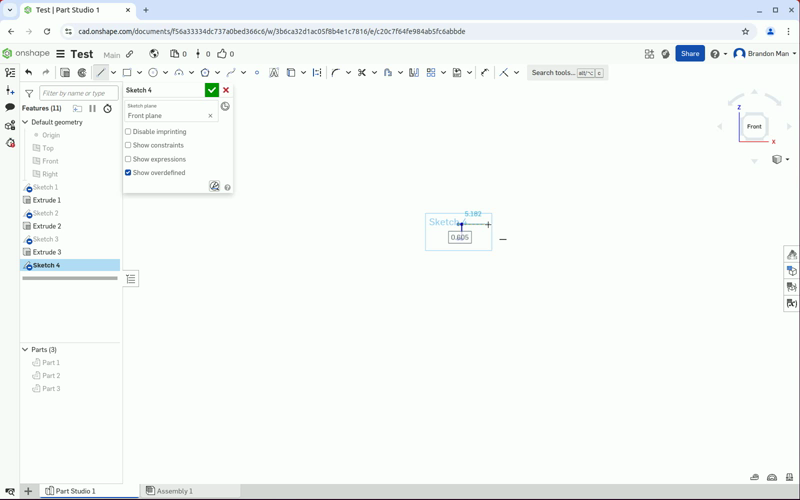
key_down(shift)
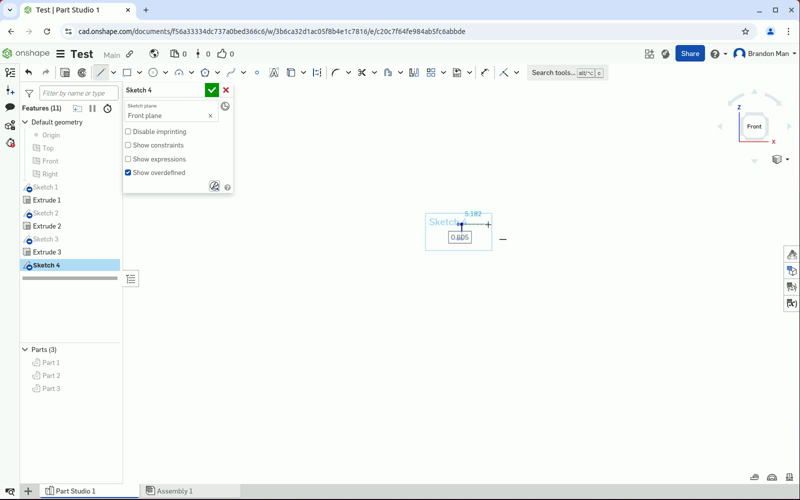
mouse_move(458, 239)
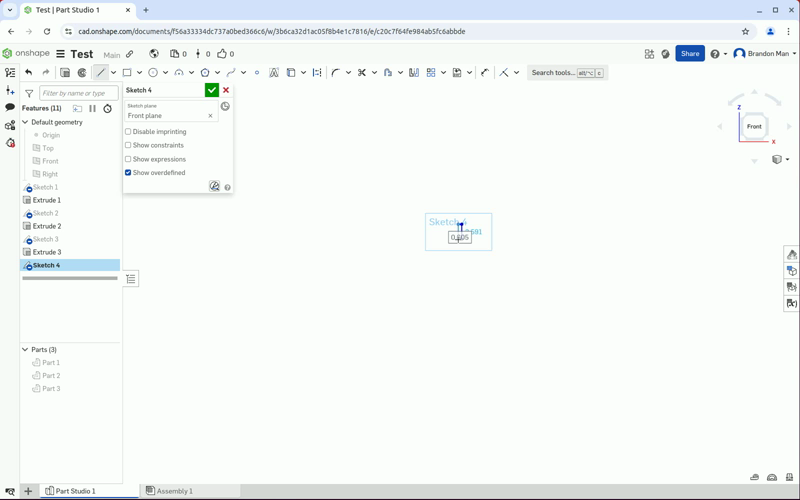
scroll(6)
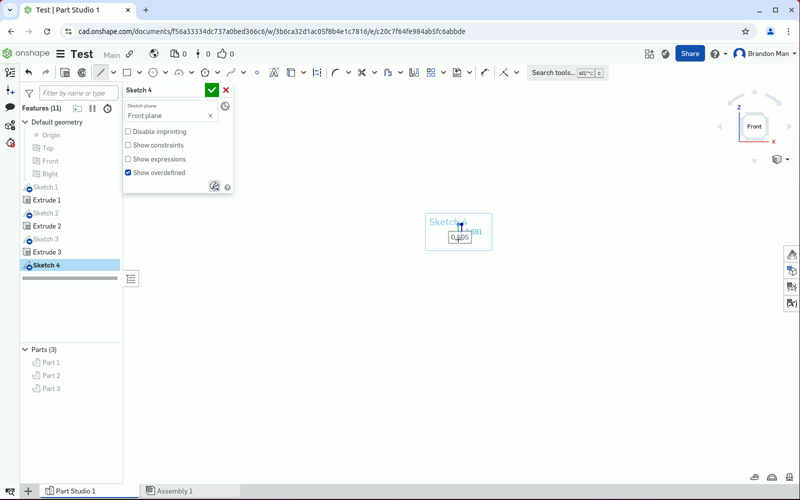
scroll(6)
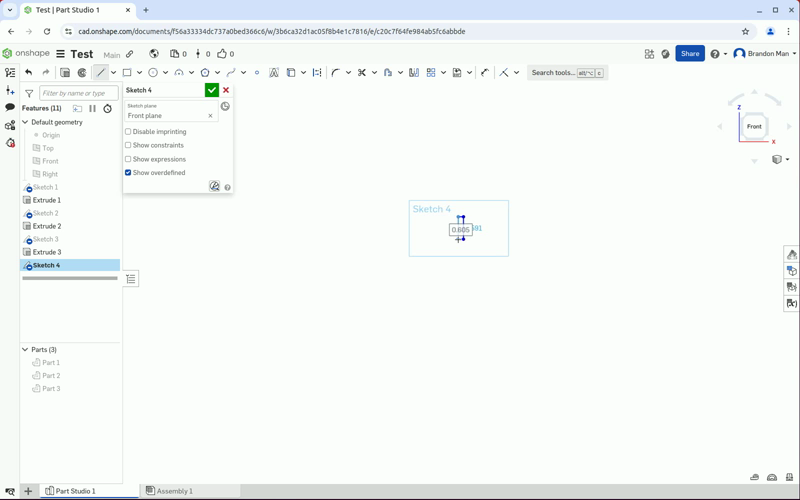
scroll(6)
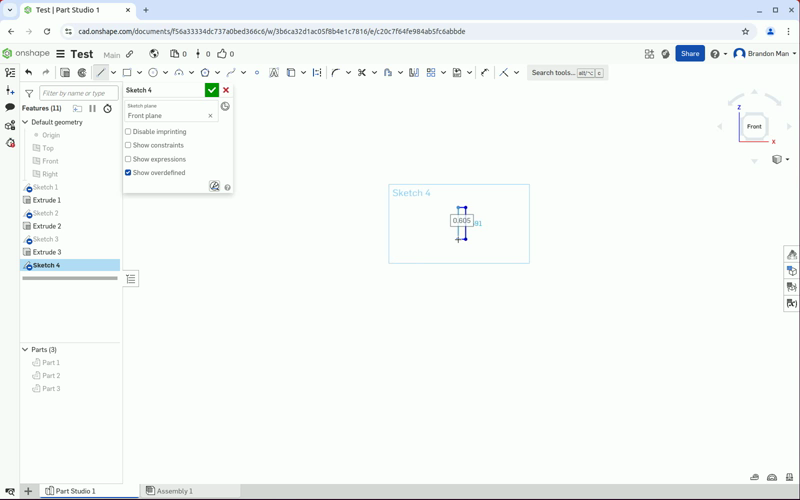
scroll(6)
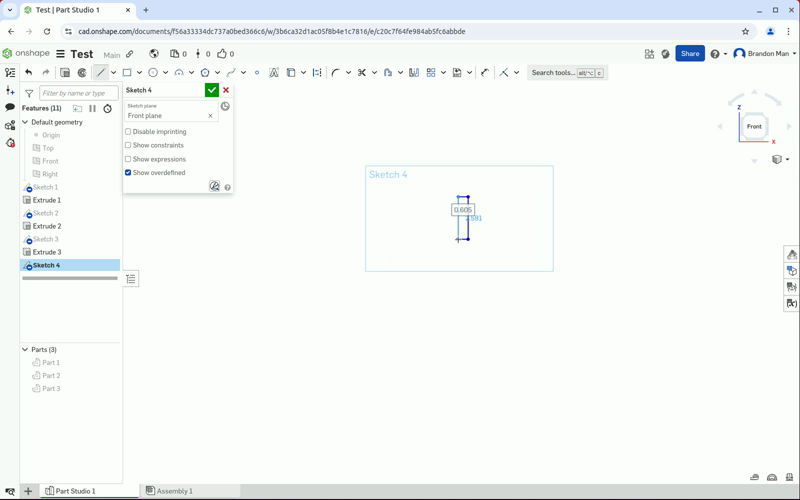
scroll(6)
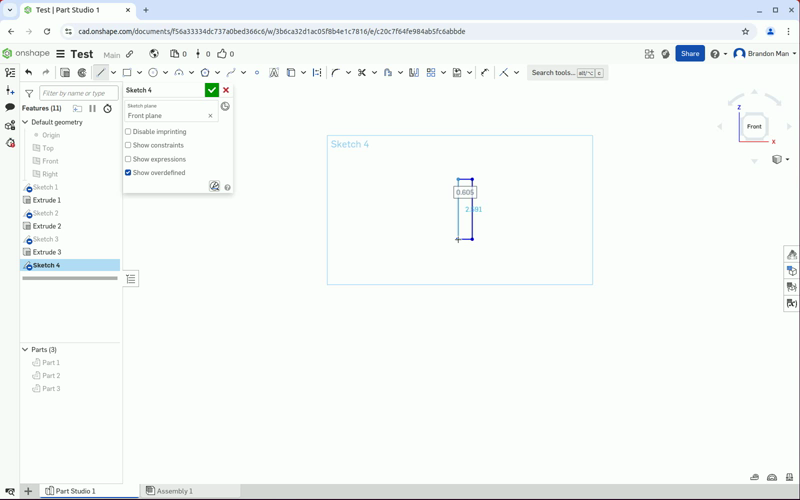
scroll(6)
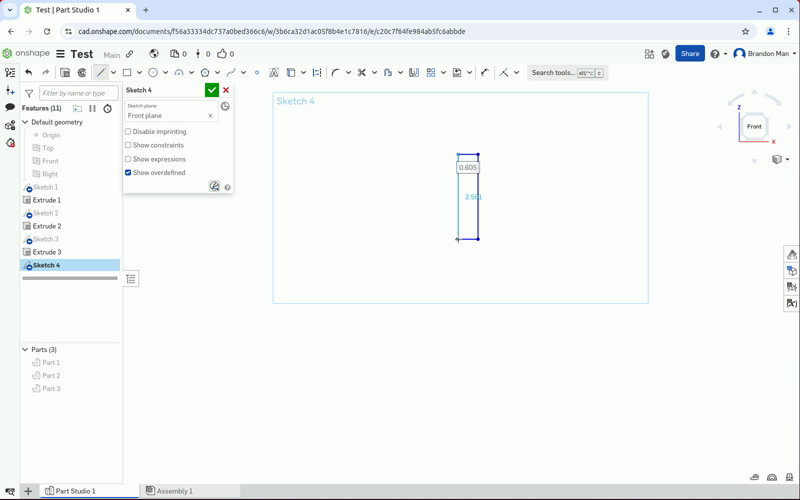
scroll(6)
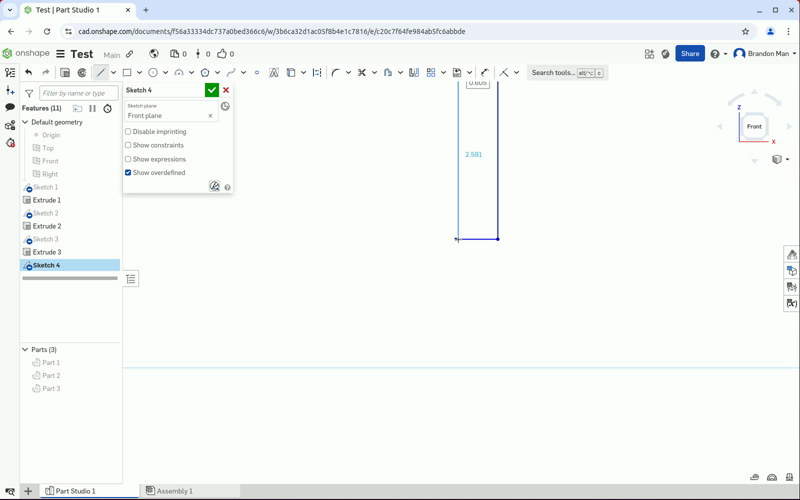
key_up(shift)
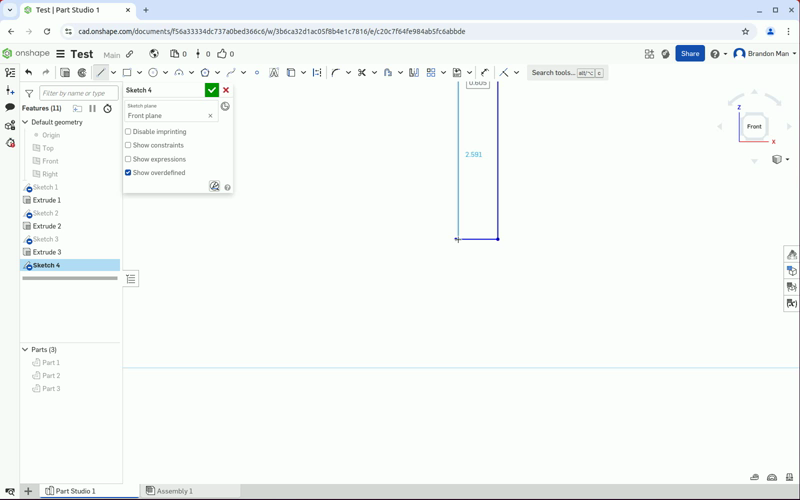
click(458, 239)
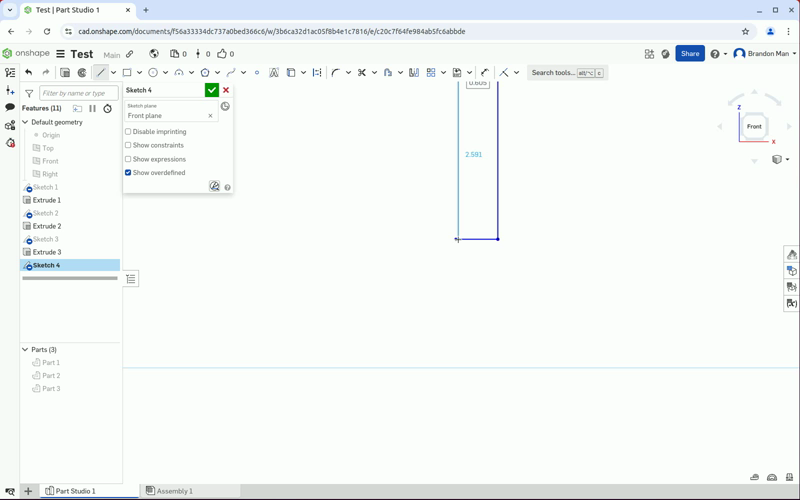
scroll(-6)
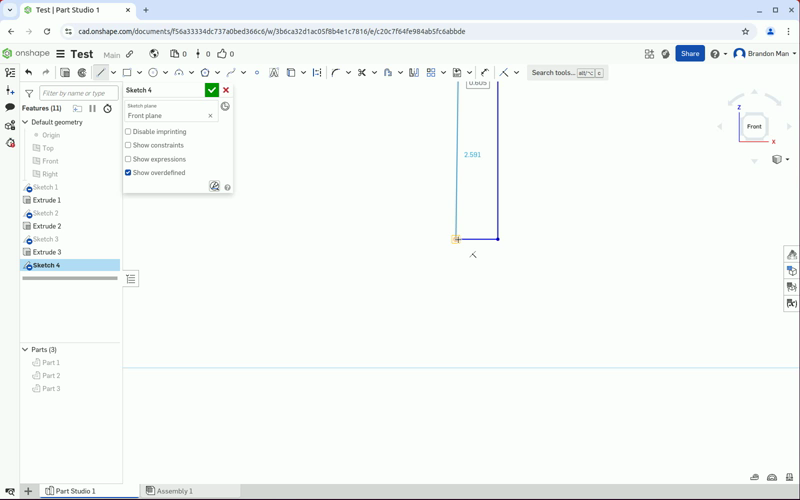
scroll(-6)
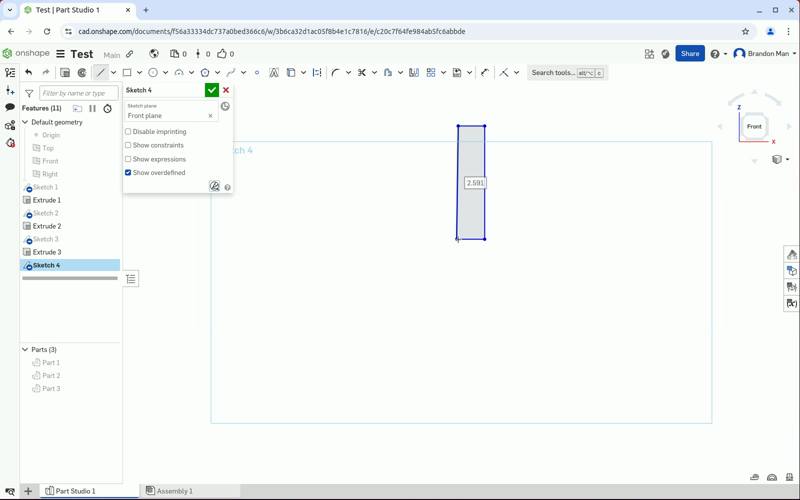
scroll(-6)
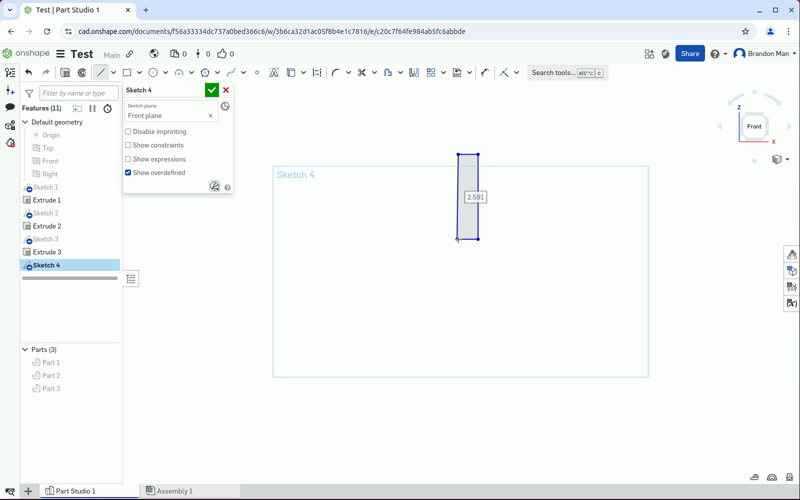
scroll(-6)
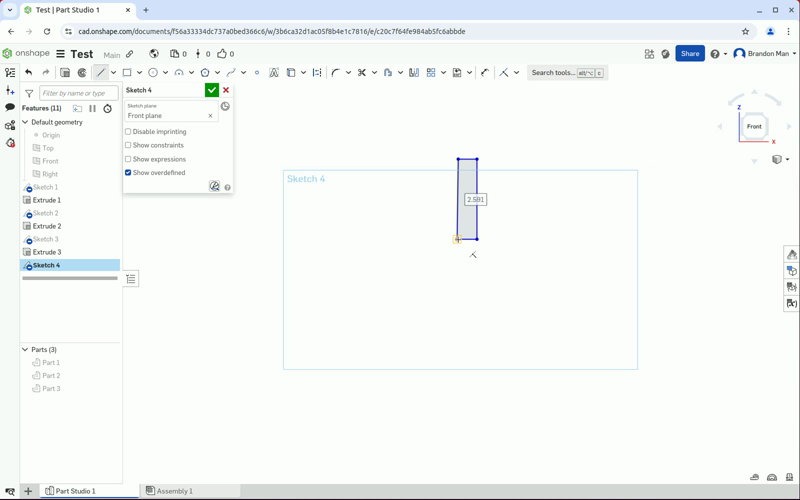
scroll(-6)
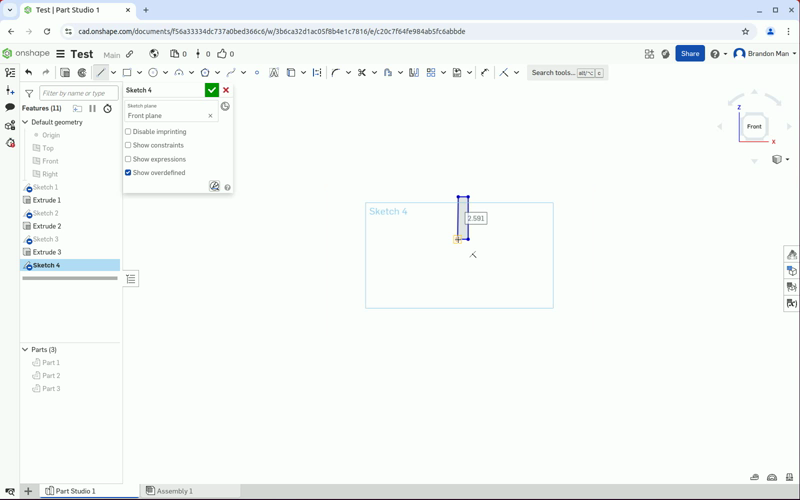
scroll(-6)
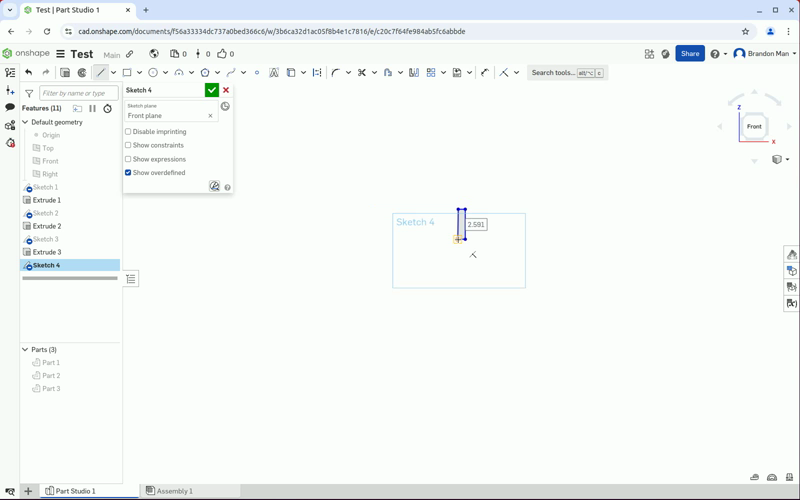
scroll(-6)
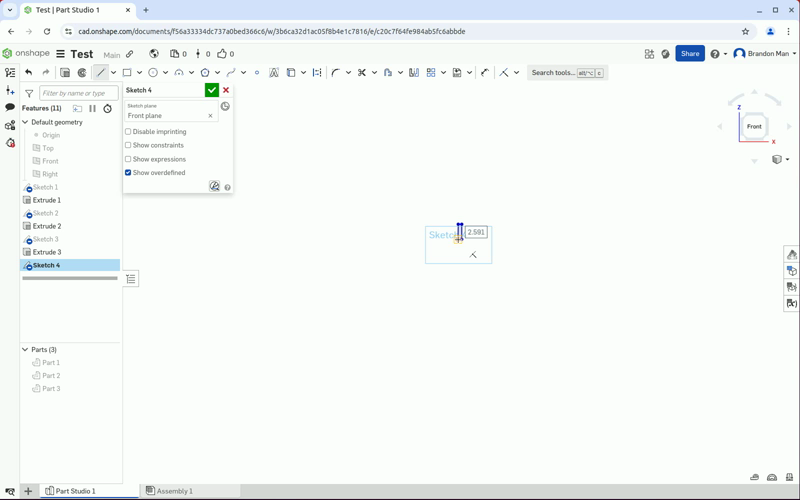
key(esc)
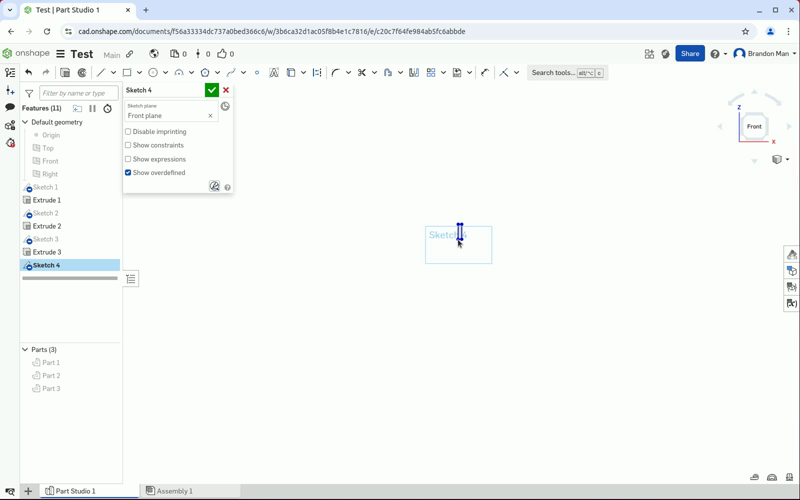
mouse_move(459, 235)
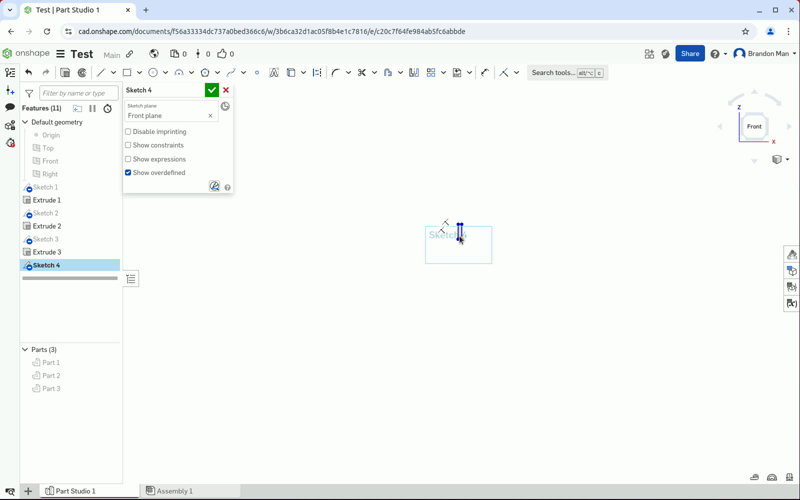
scroll(6)
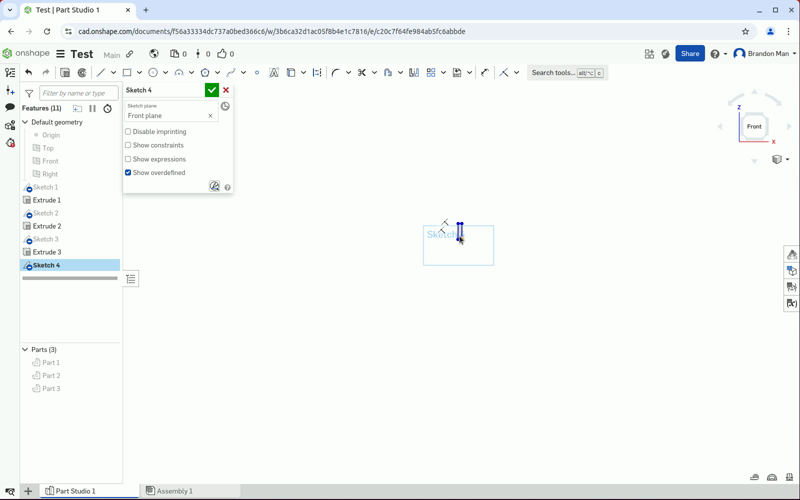
scroll(6)
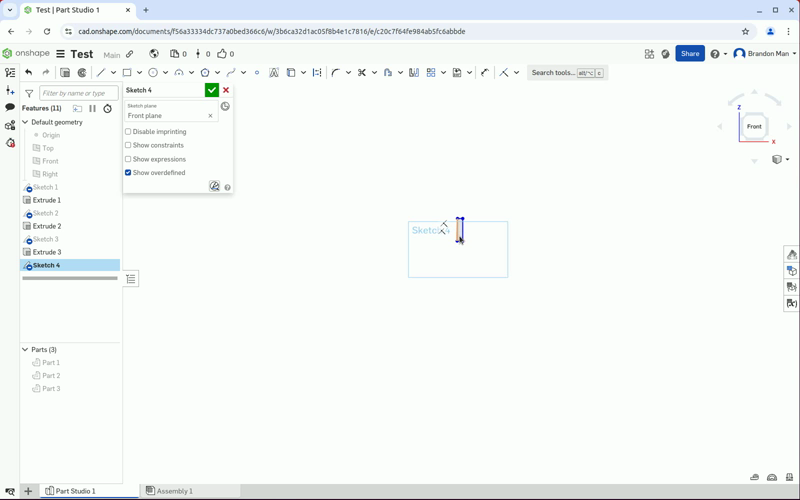
scroll(6)
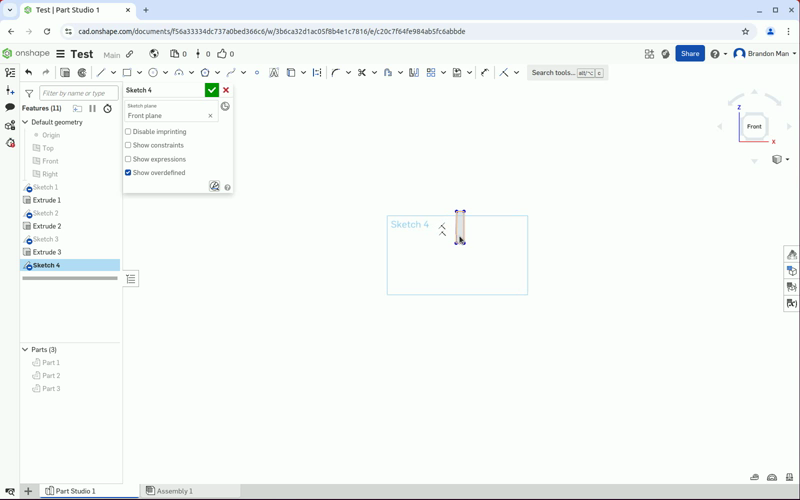
scroll(6)
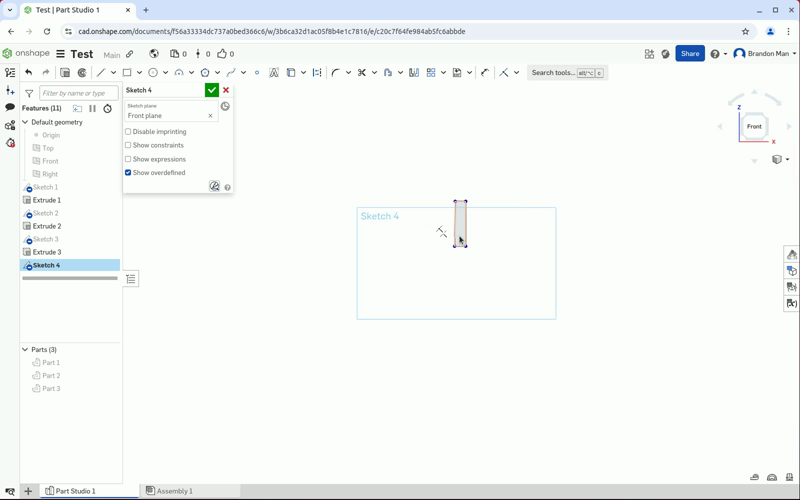
scroll(6)
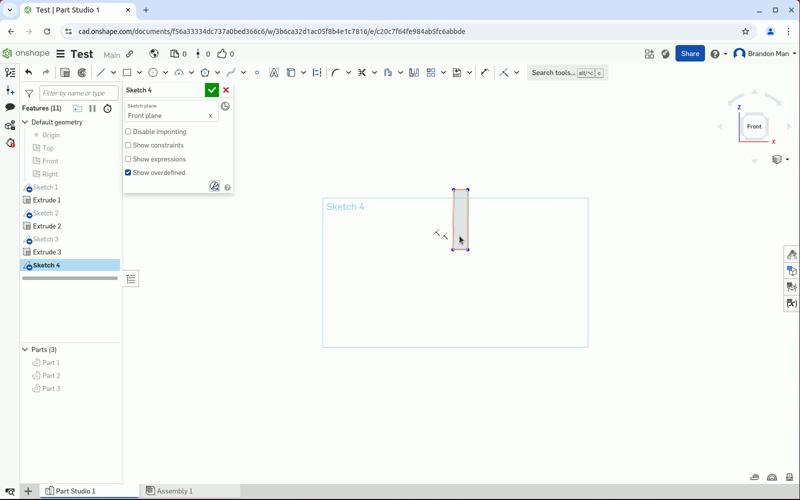
scroll(6)
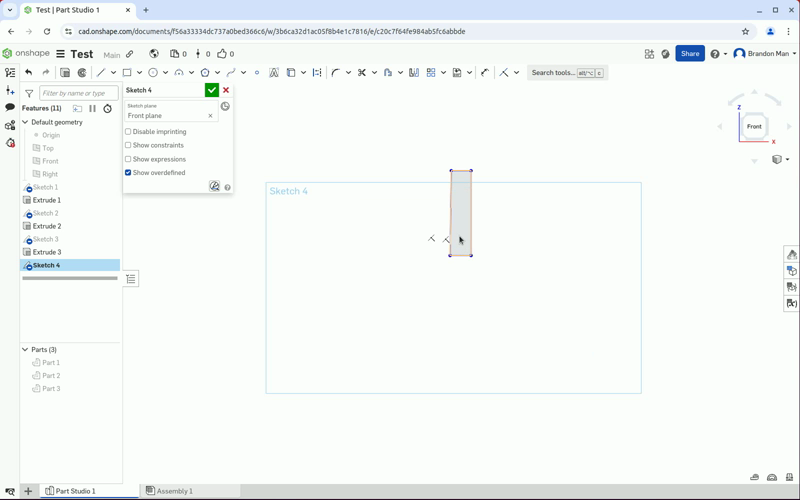
scroll(6)
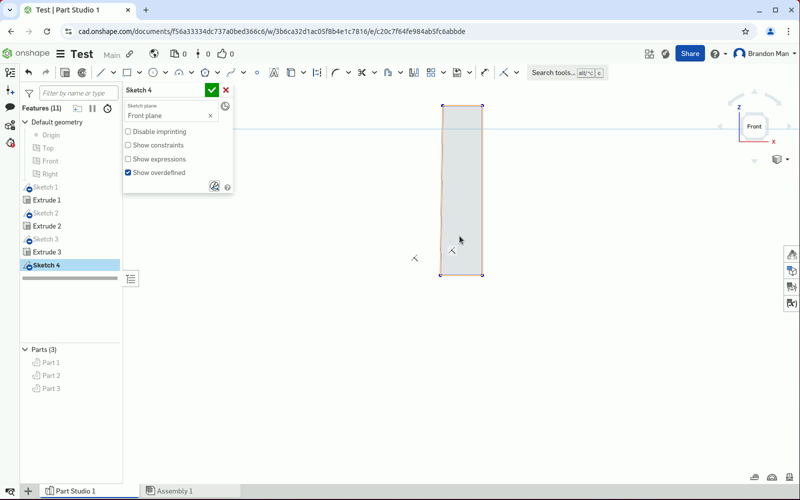
click(459, 235)
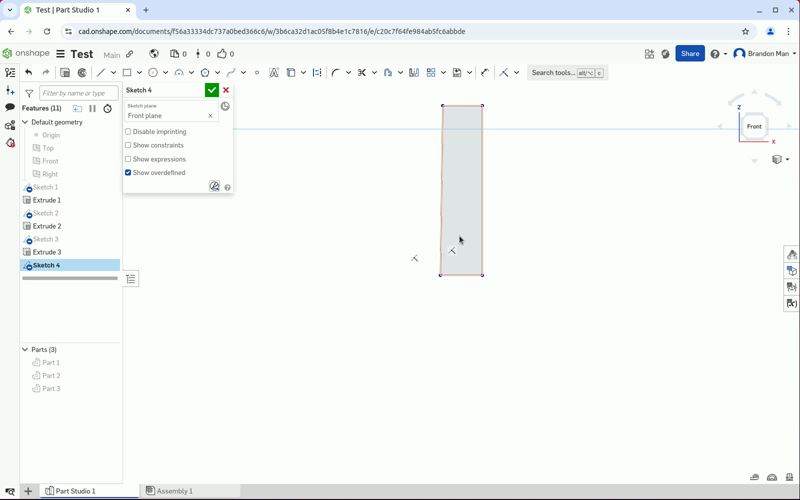
scroll(-6)
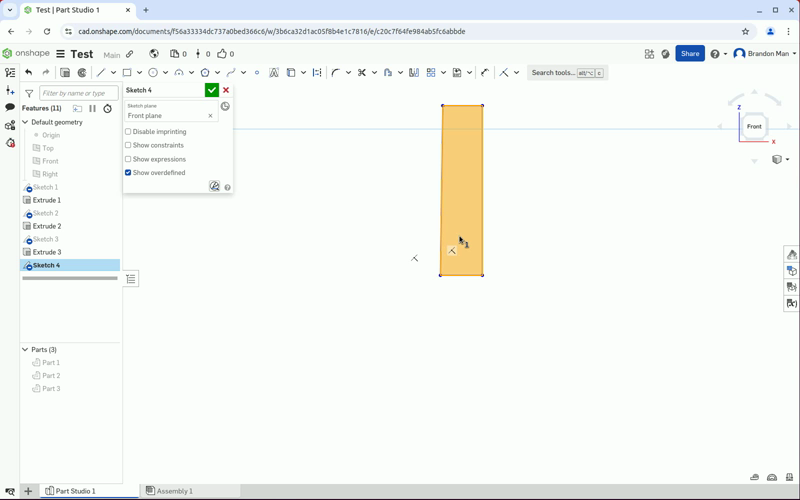
scroll(-6)
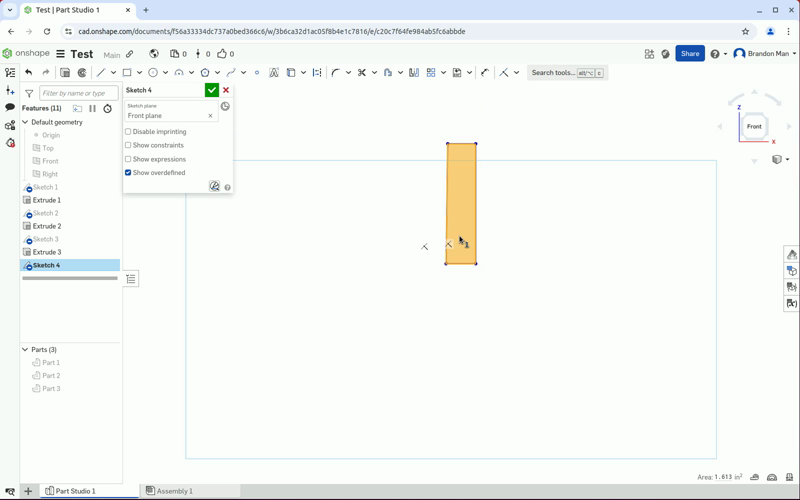
scroll(-6)
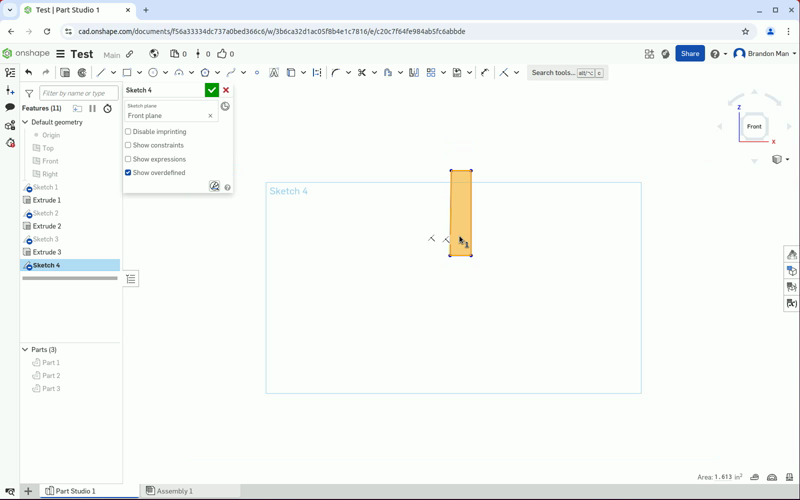
scroll(-6)
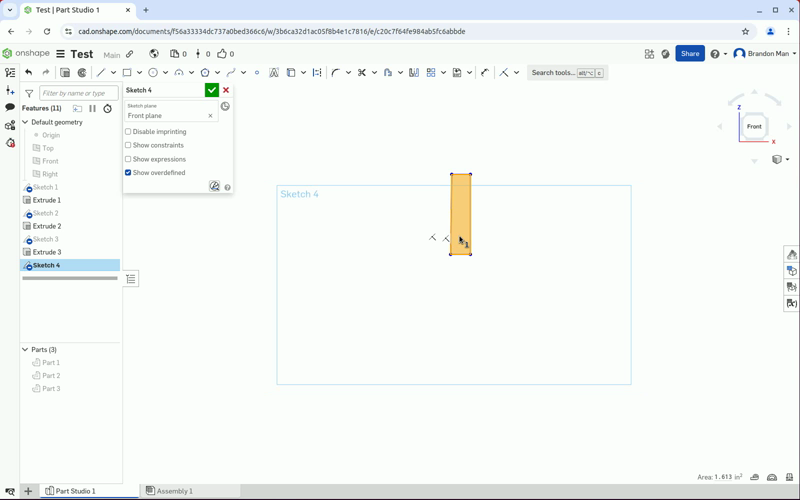
scroll(-6)
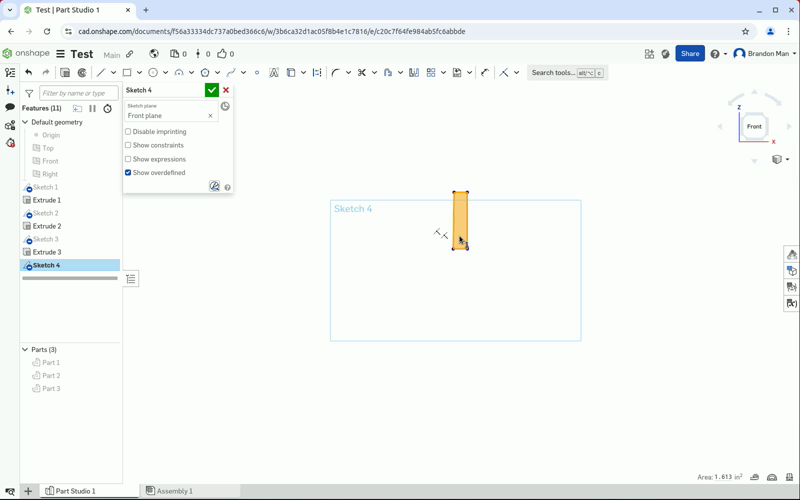
scroll(-6)
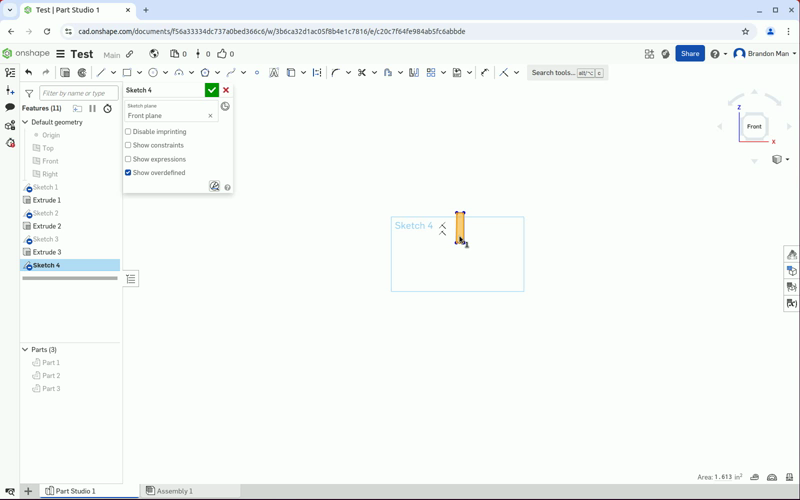
scroll(-6)
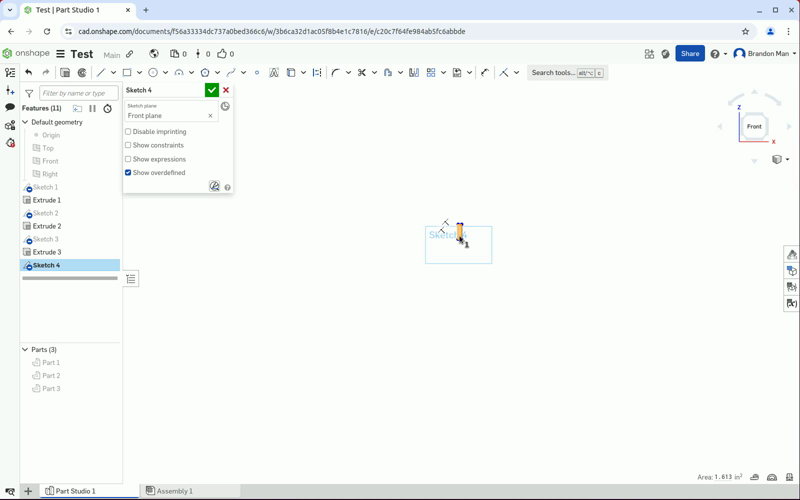
mouse_move(73, 352)
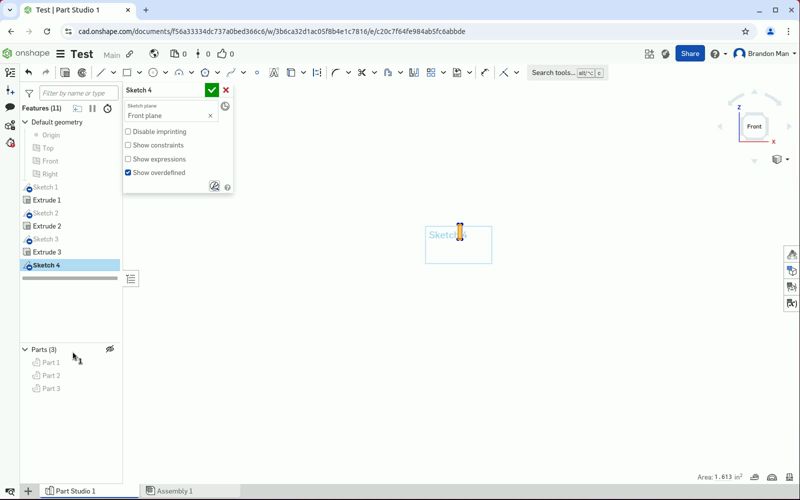
key(shift+y)
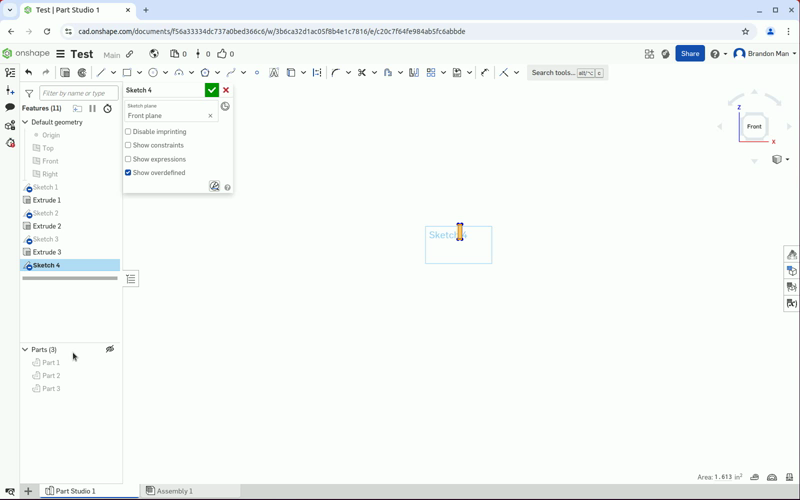
key(shift+e)
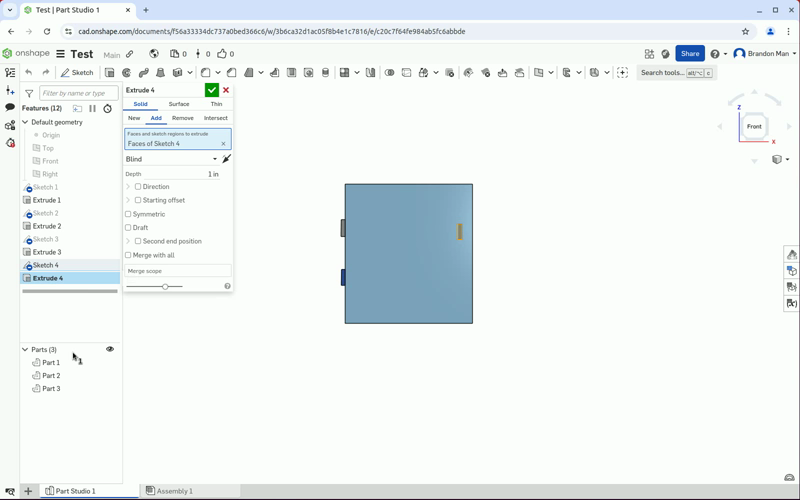
mouse_move(143, 106)
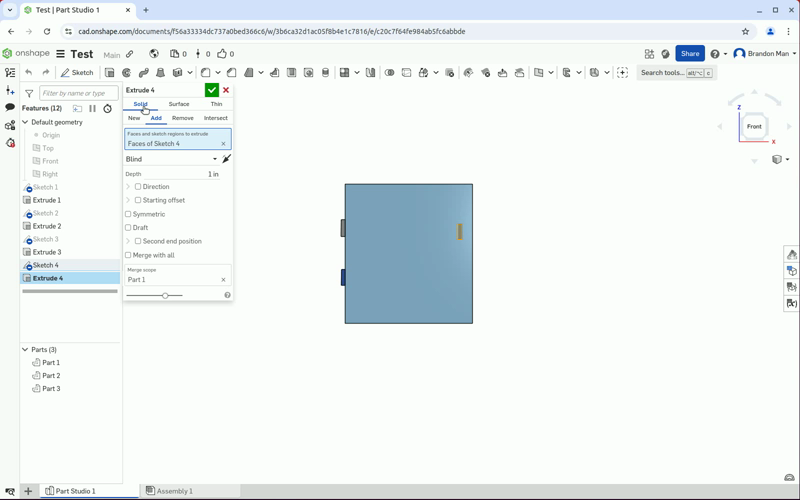
click(143, 106)
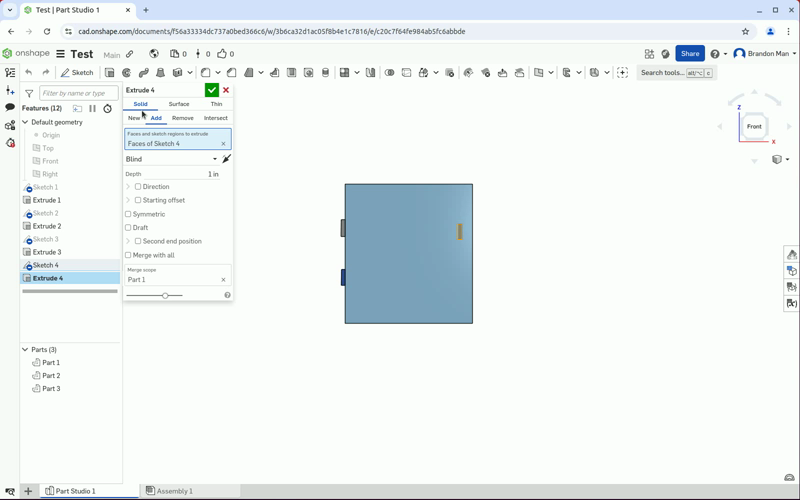
mouse_move(137, 120)
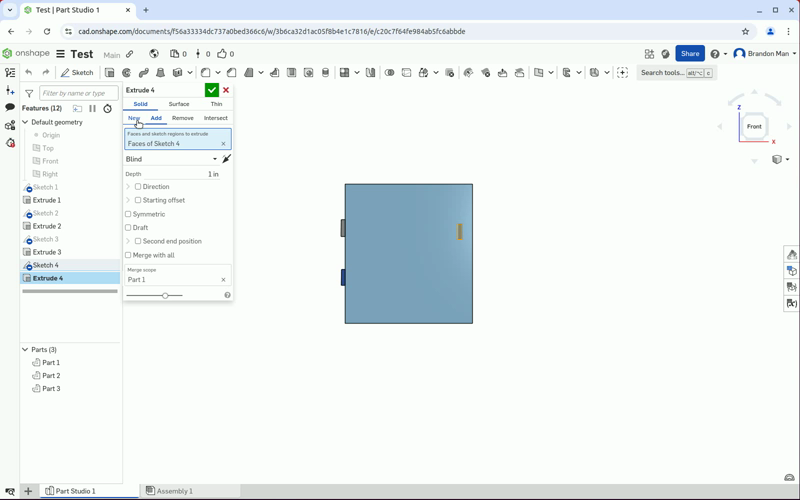
click(137, 120)
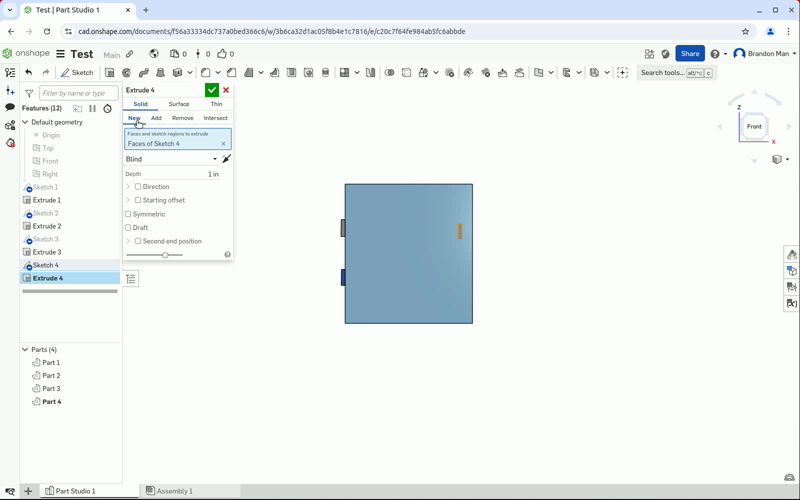
key(tab, 4)
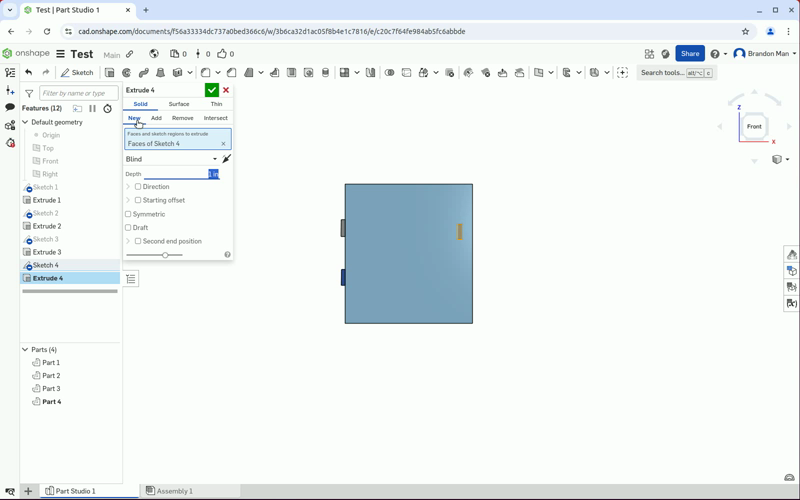
text(0.722)
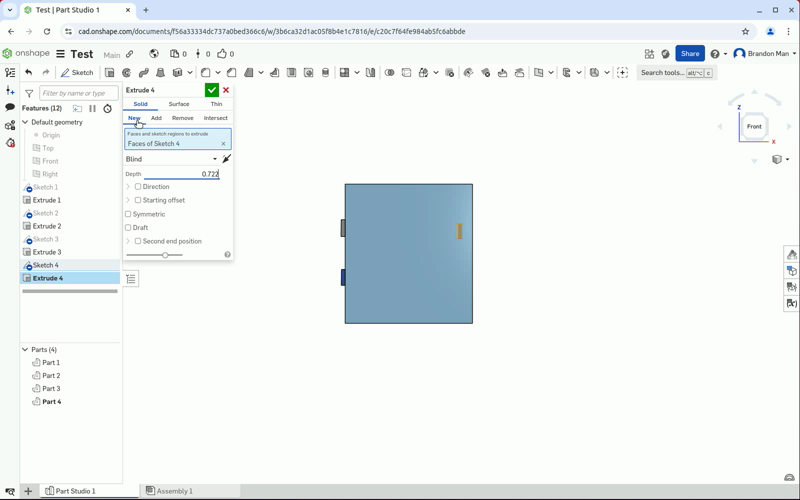
key(enter)
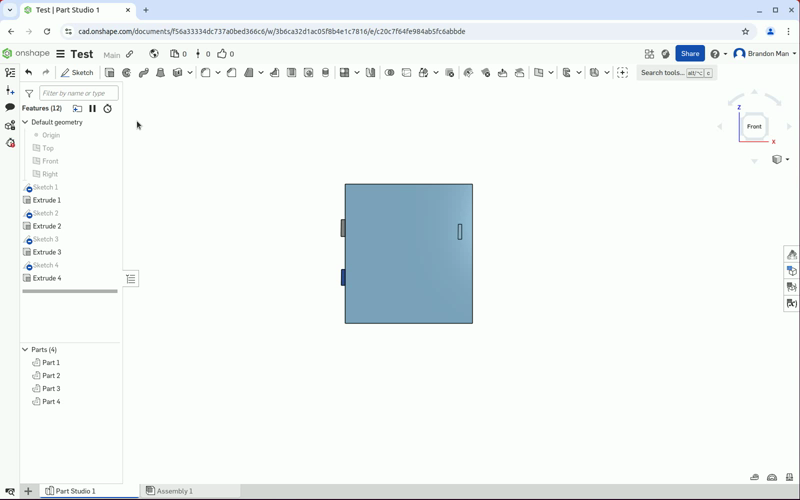
key(shift+h)
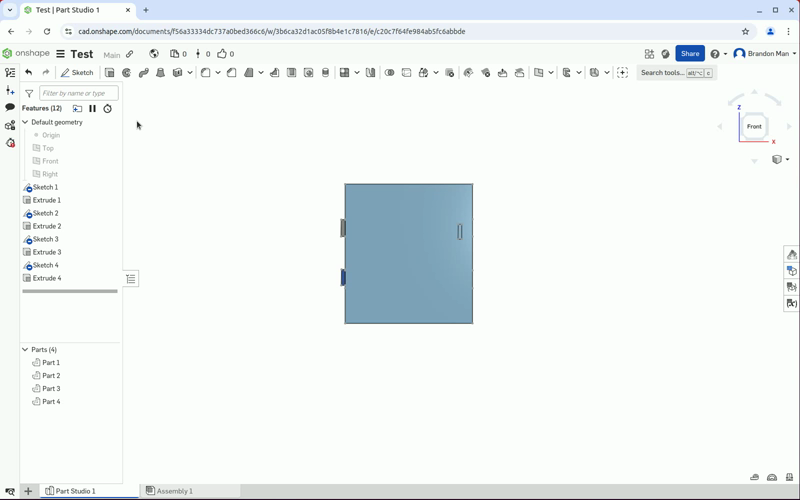
key(shift+h)
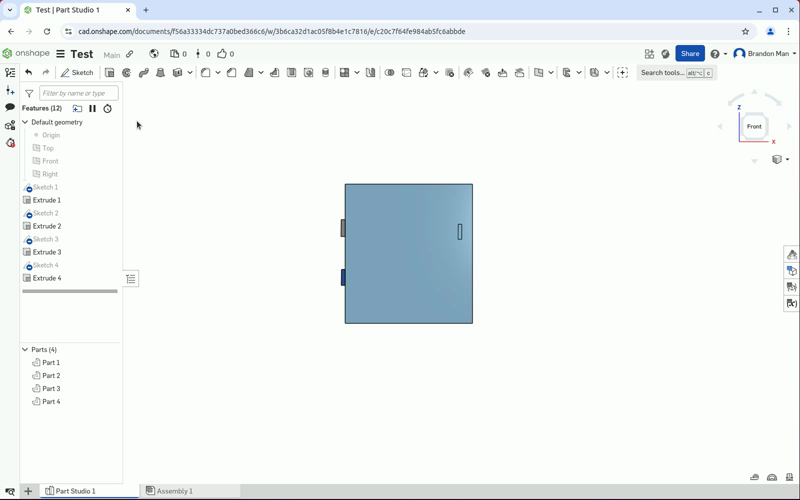
mouse_move(73, 189)
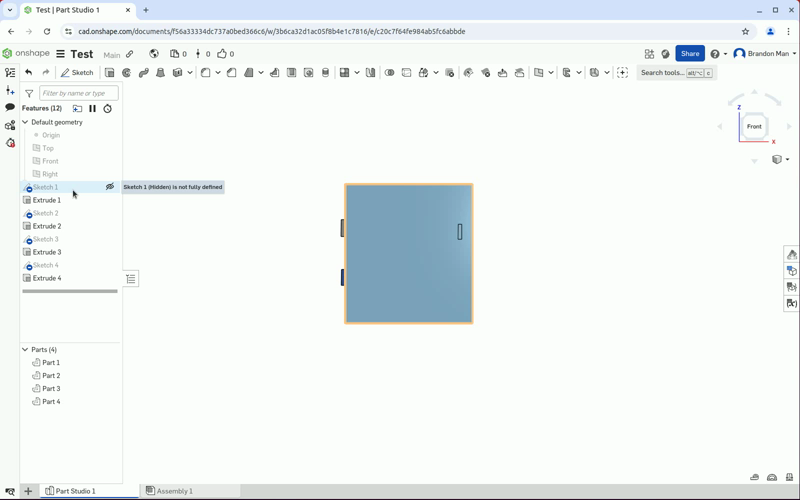
click(73, 189)
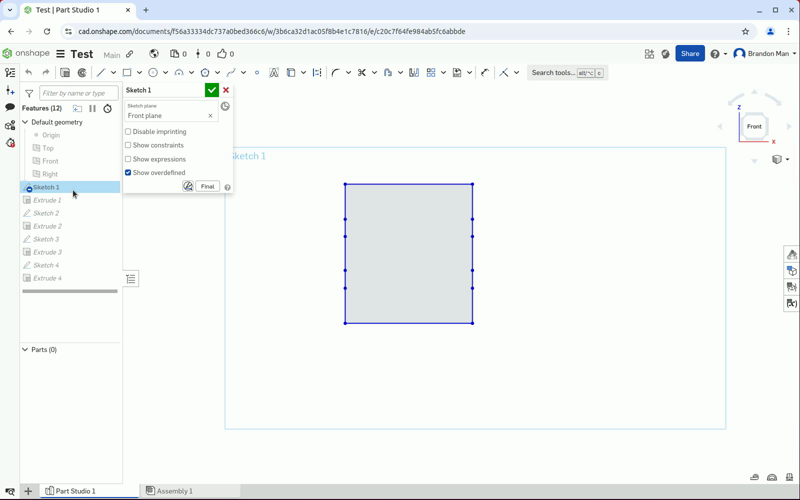
mouse_move(229, 92)
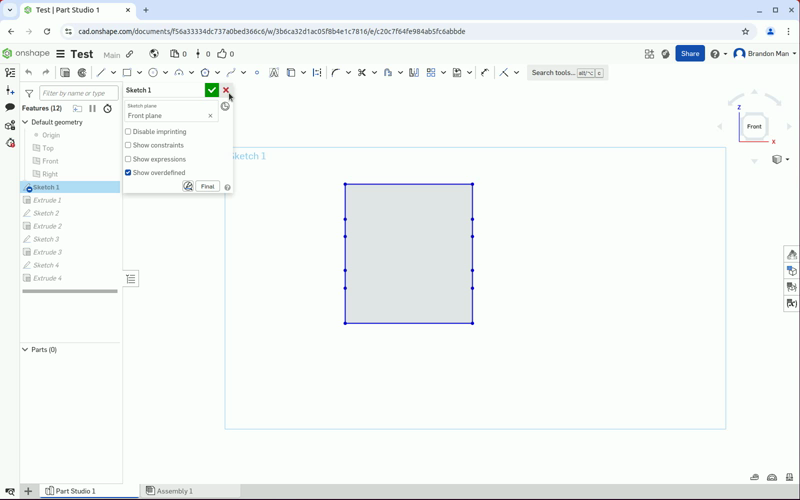
click(229, 92)
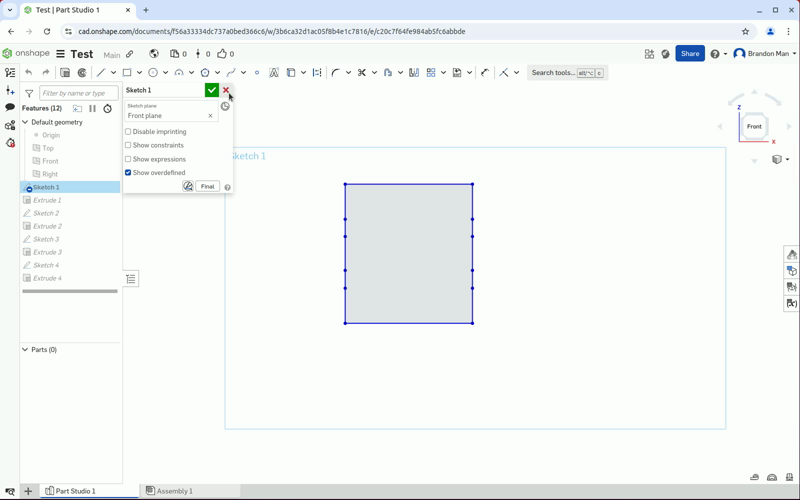
key(shift+s)
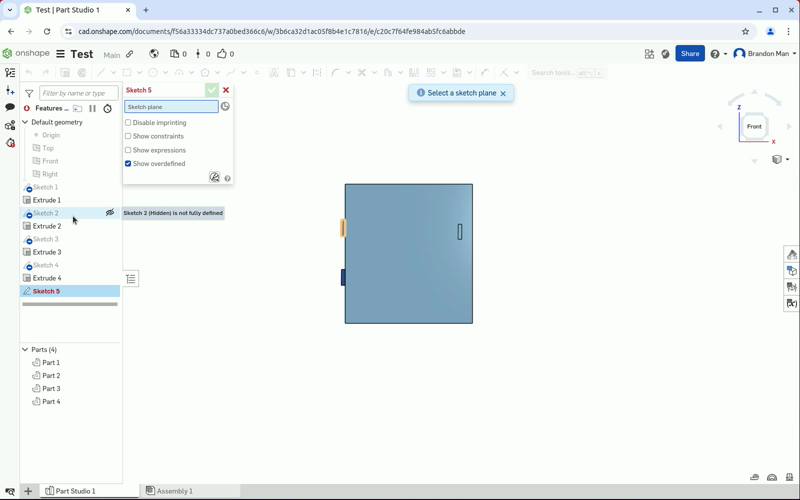
scroll(3)
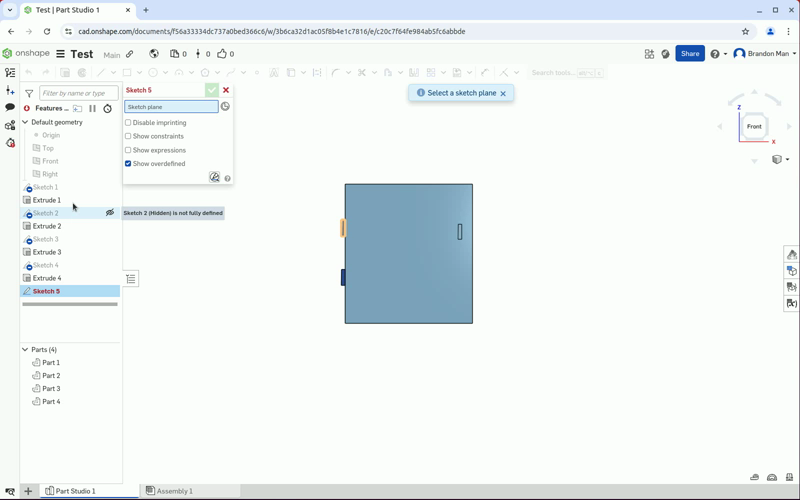
mouse_move(73, 163)
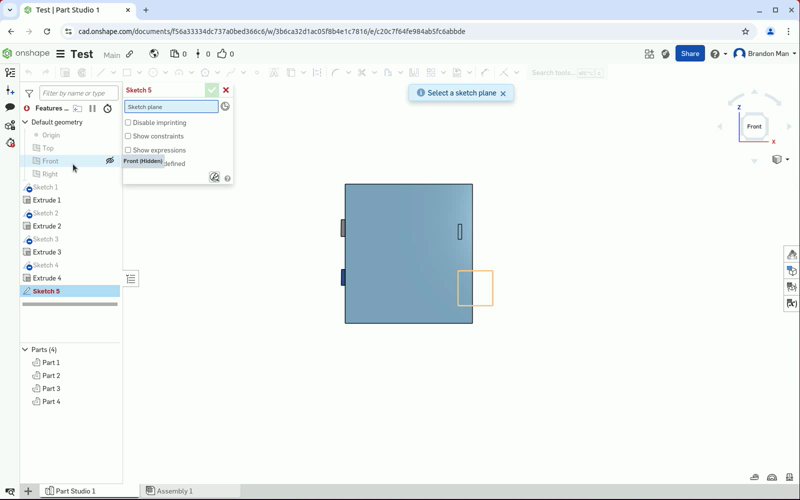
click(73, 163)
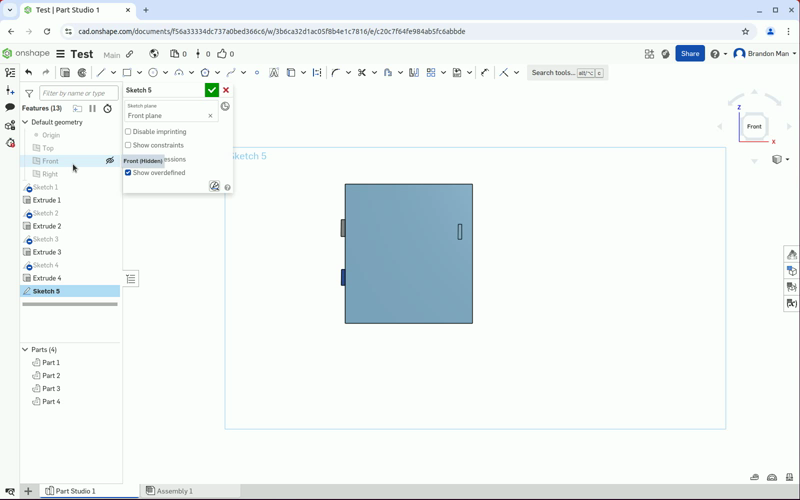
mouse_move(73, 352)
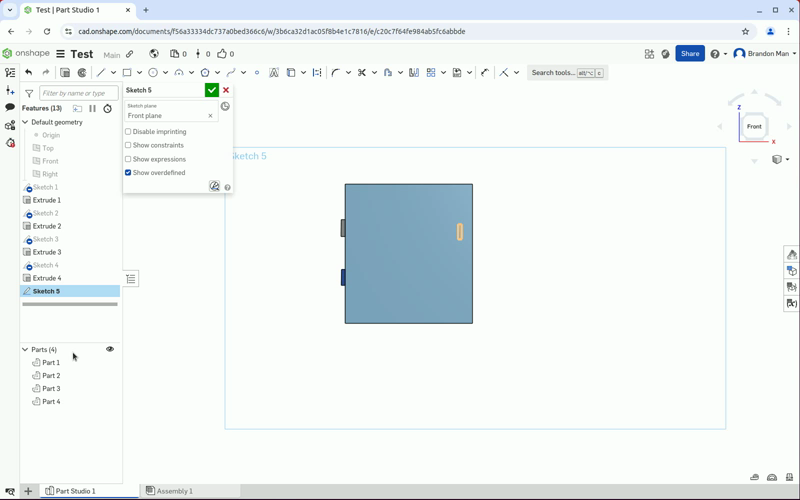
key(y)
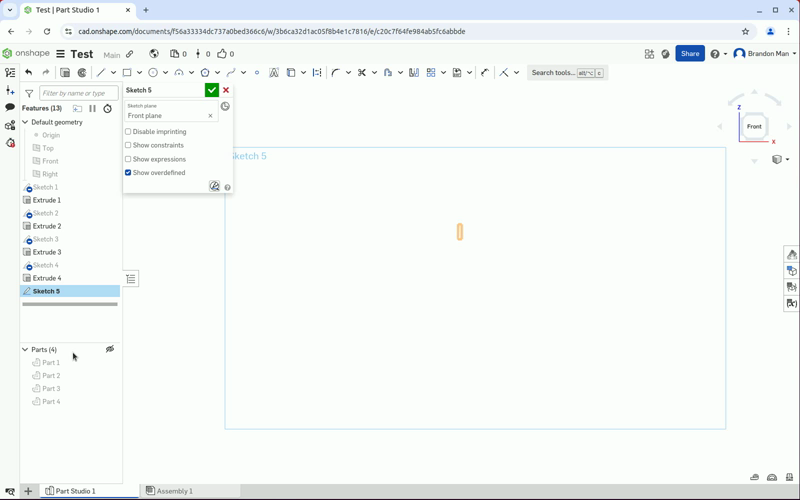
key(l)
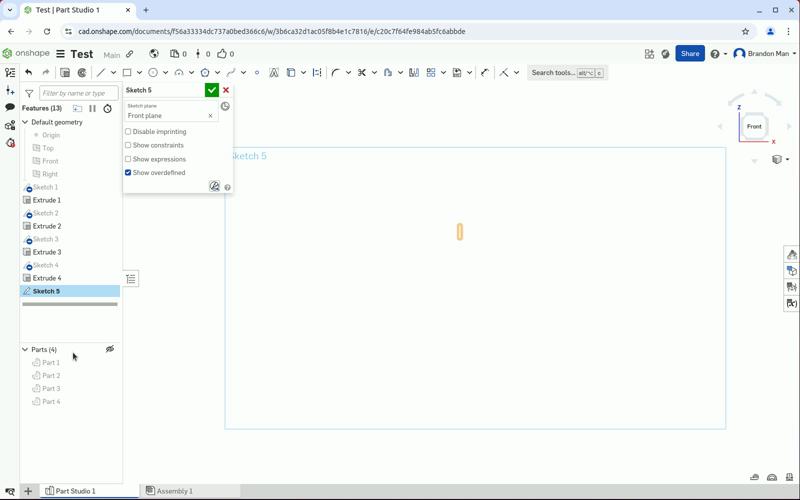
key_down(shift)
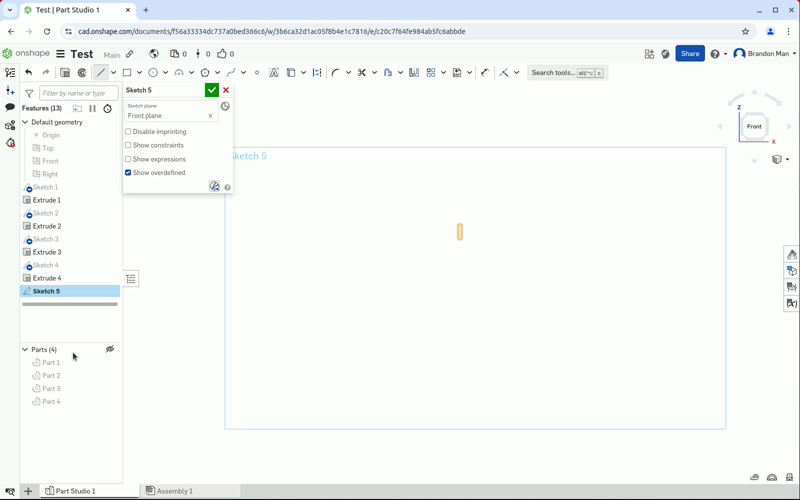
mouse_move(458, 282)
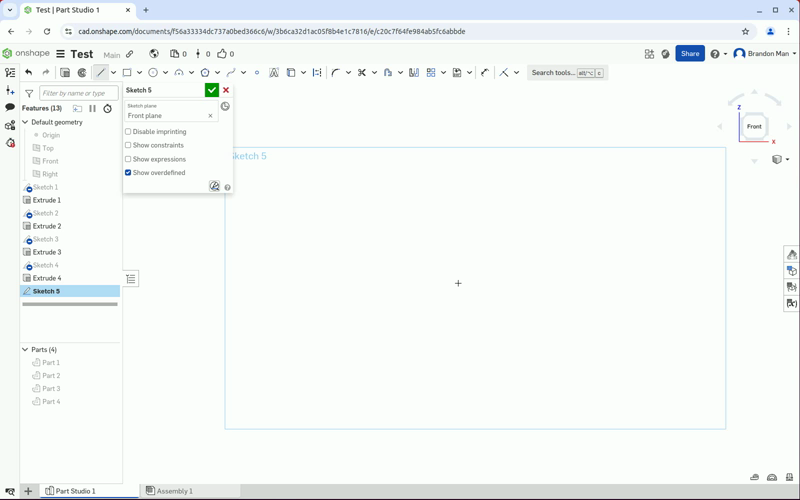
click(458, 282)
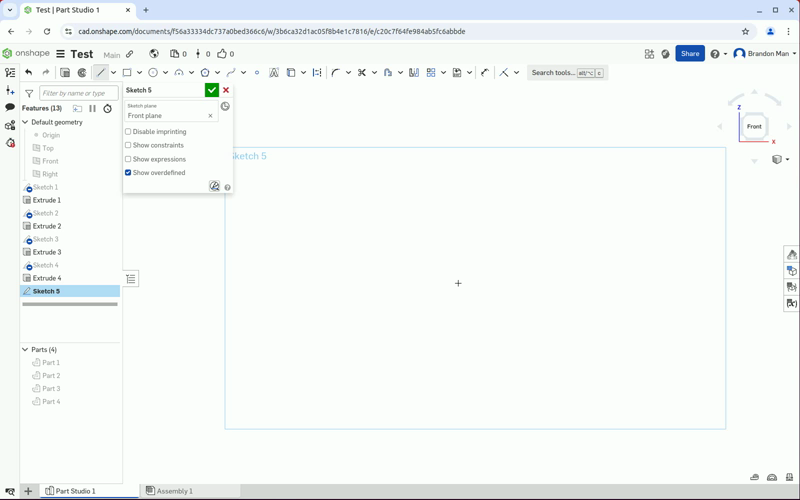
key_up(shift)
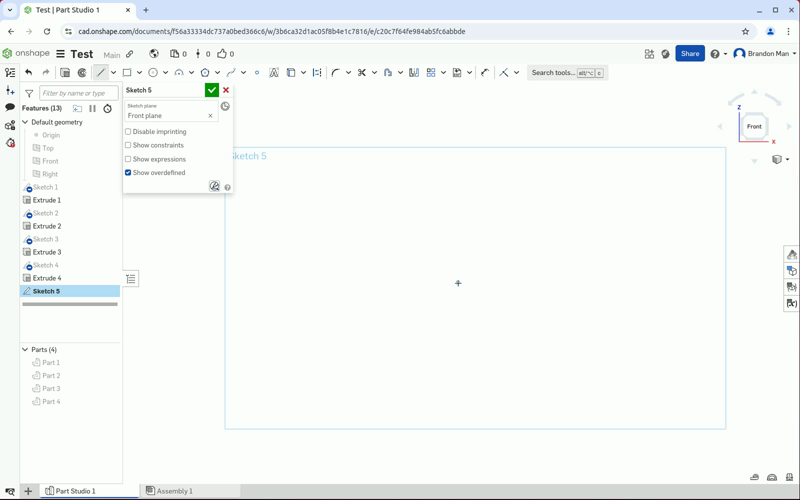
key_down(shift)
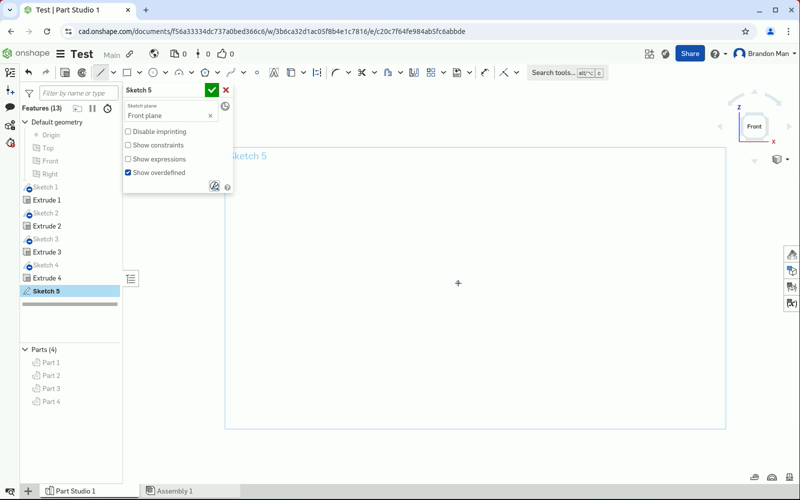
mouse_move(488, 282)
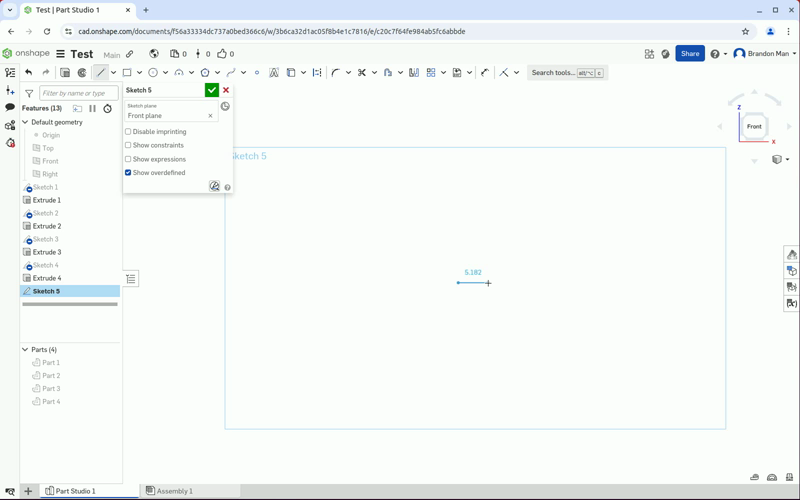
mouse_move(461, 282)
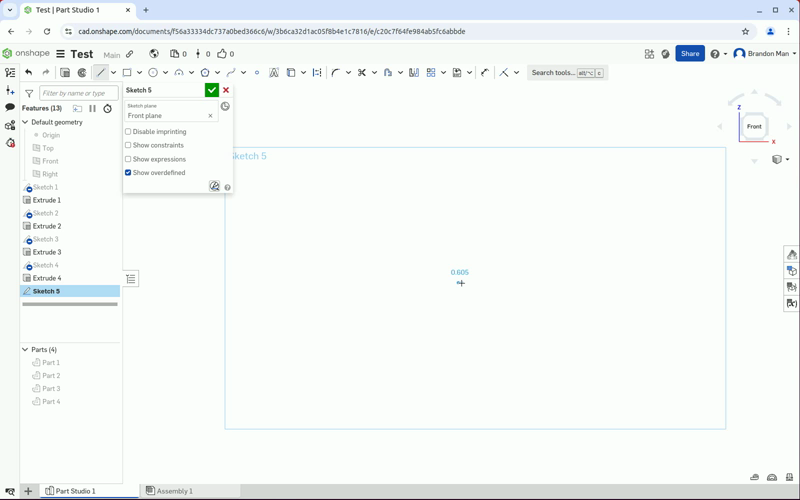
scroll(6)
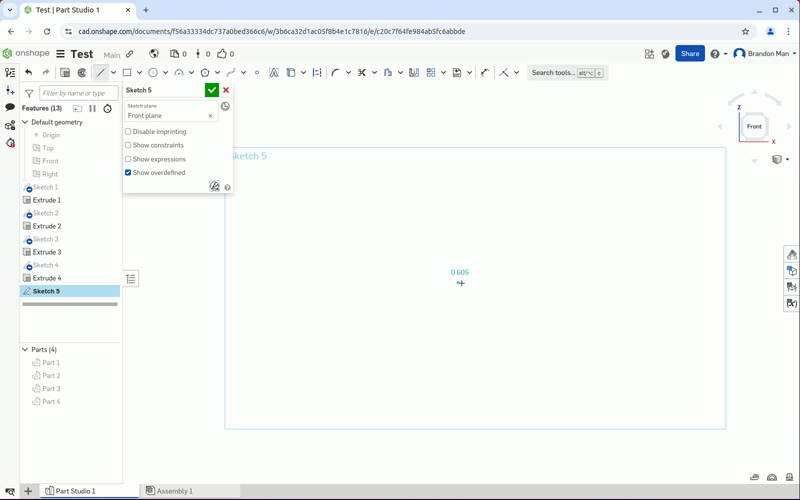
scroll(6)
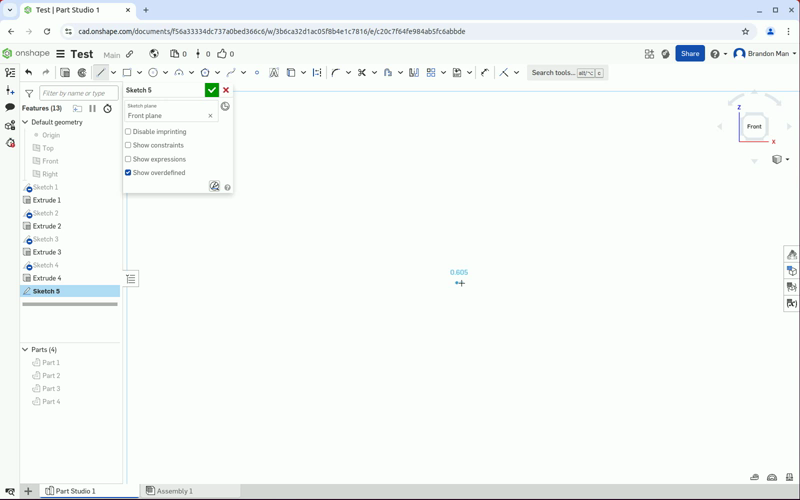
scroll(6)
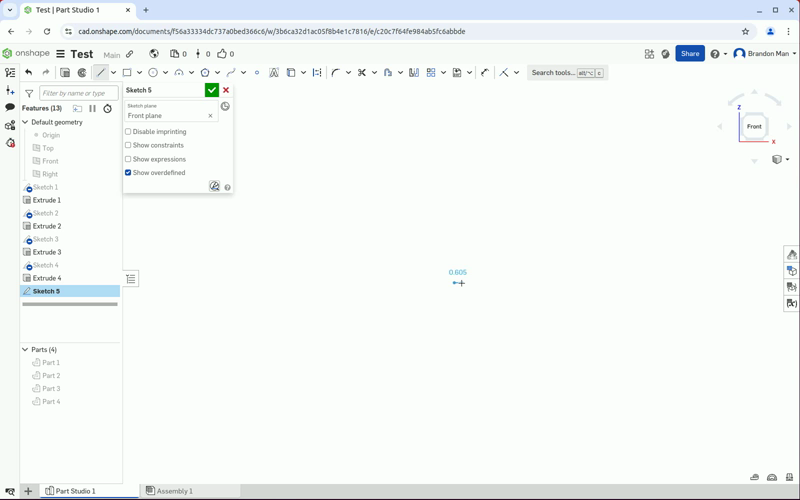
scroll(6)
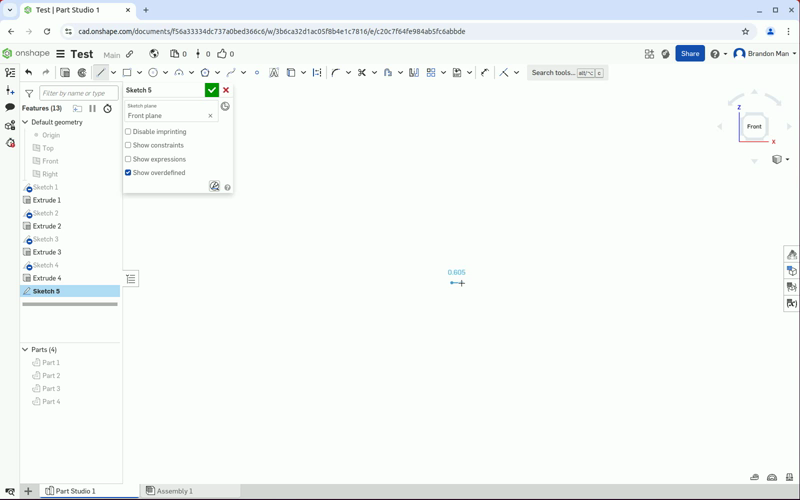
scroll(6)
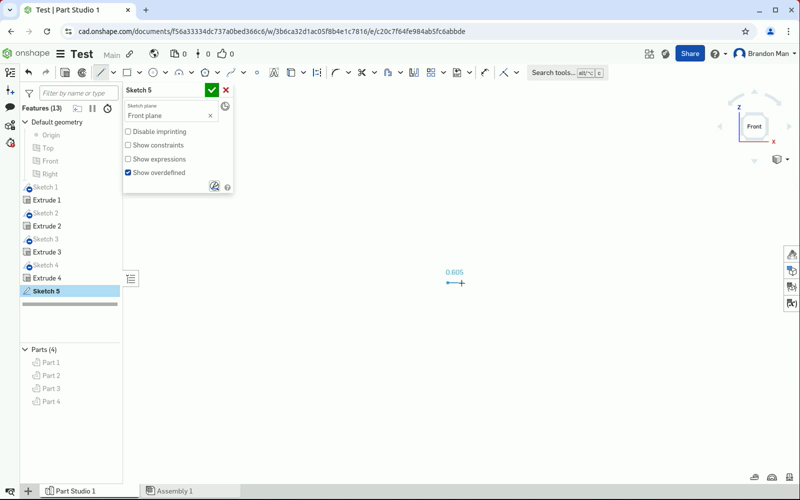
scroll(6)
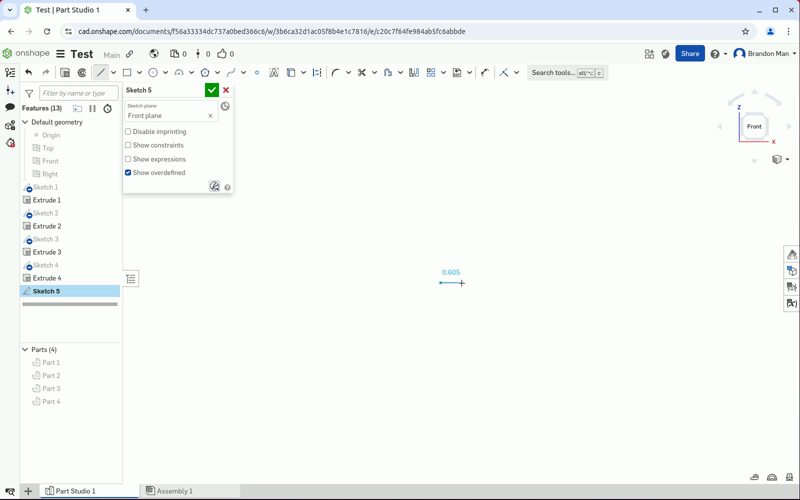
scroll(6)
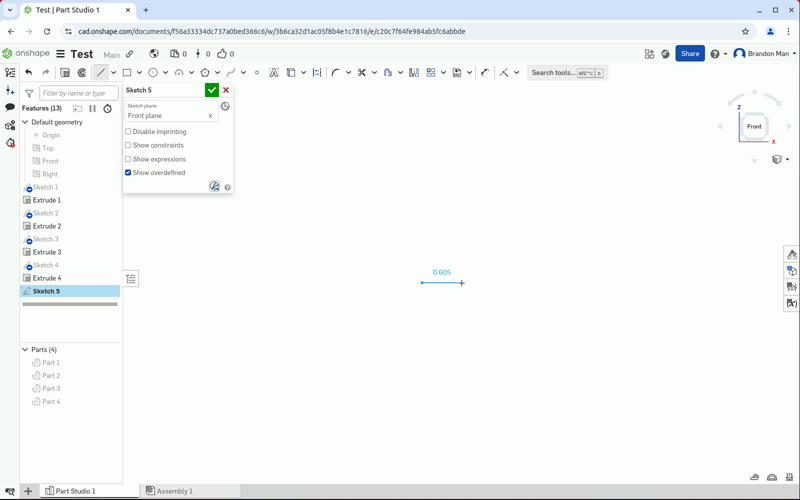
click(461, 282)
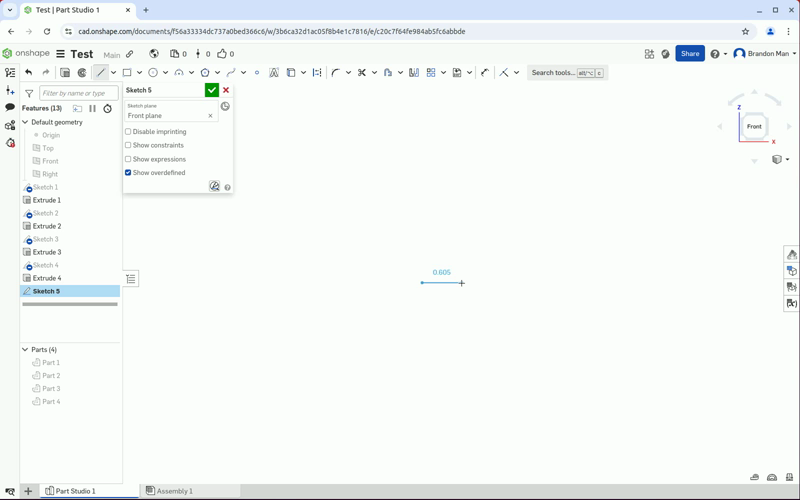
scroll(-6)
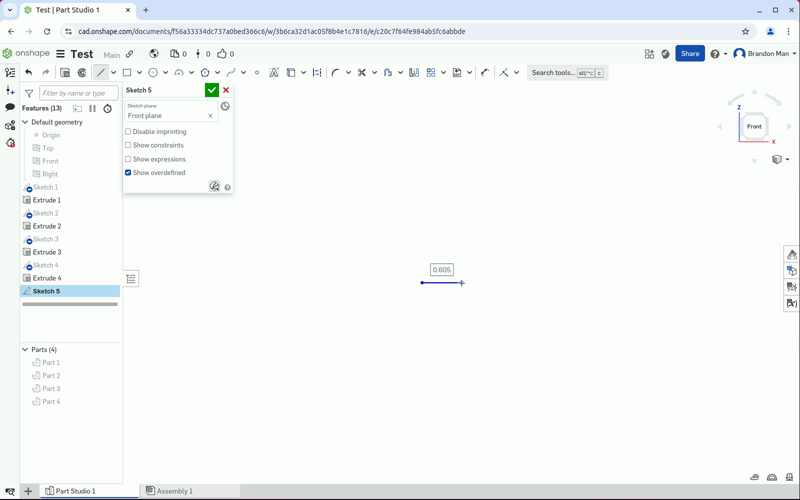
scroll(-6)
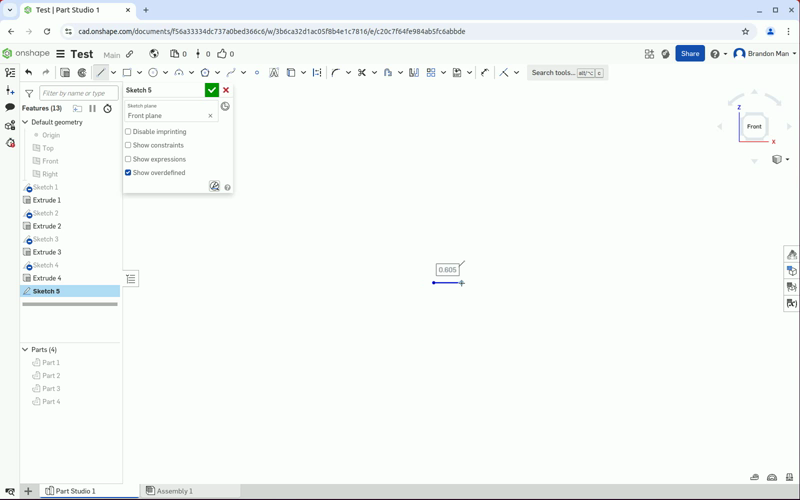
scroll(-6)
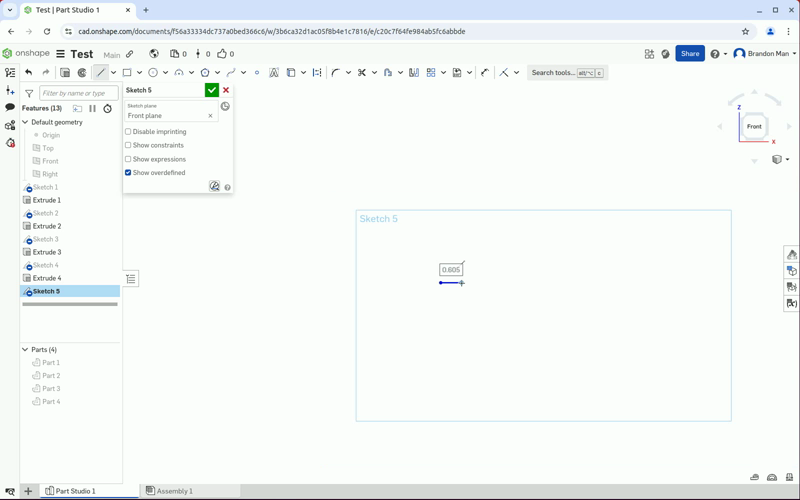
scroll(-6)
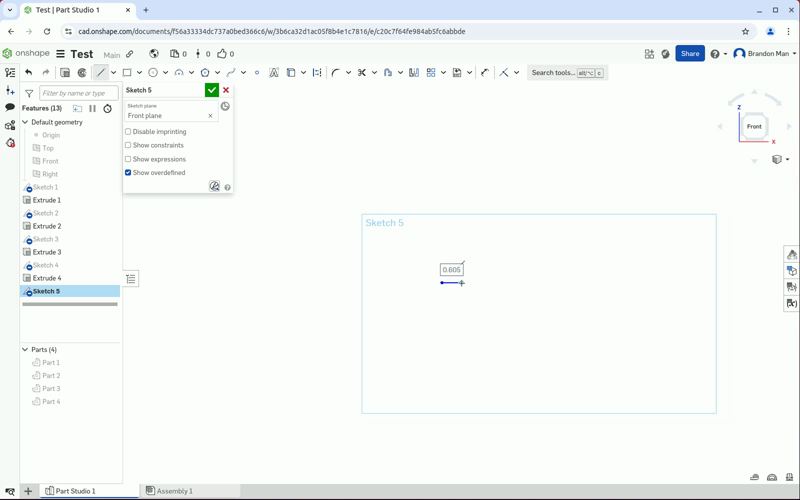
scroll(-6)
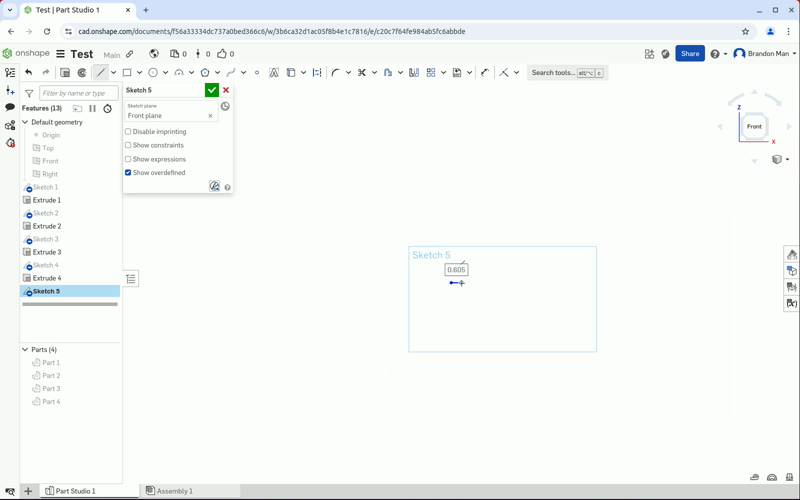
scroll(-6)
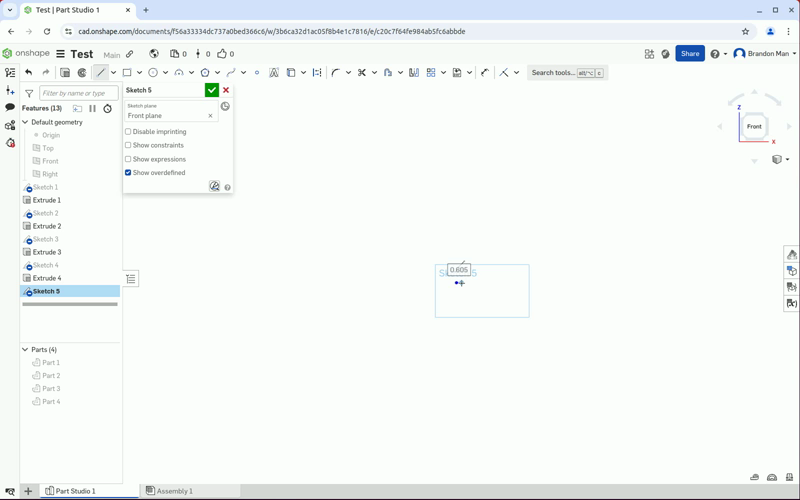
scroll(-6)
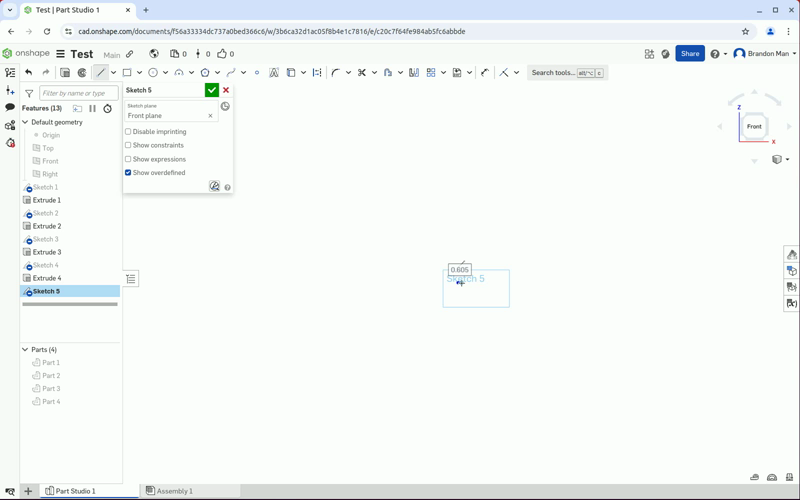
key_up(shift)
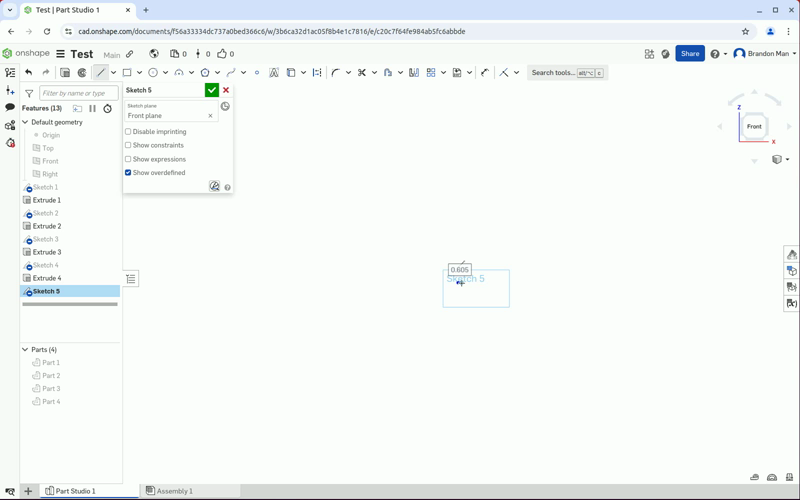
key_down(shift)
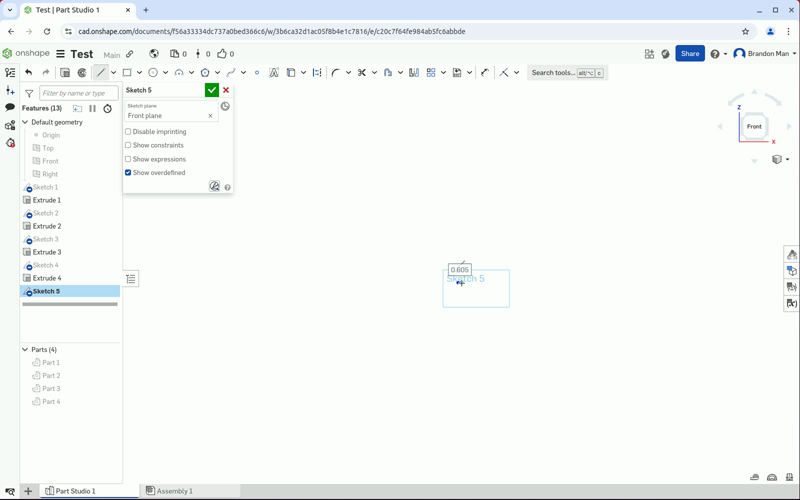
mouse_move(492, 282)
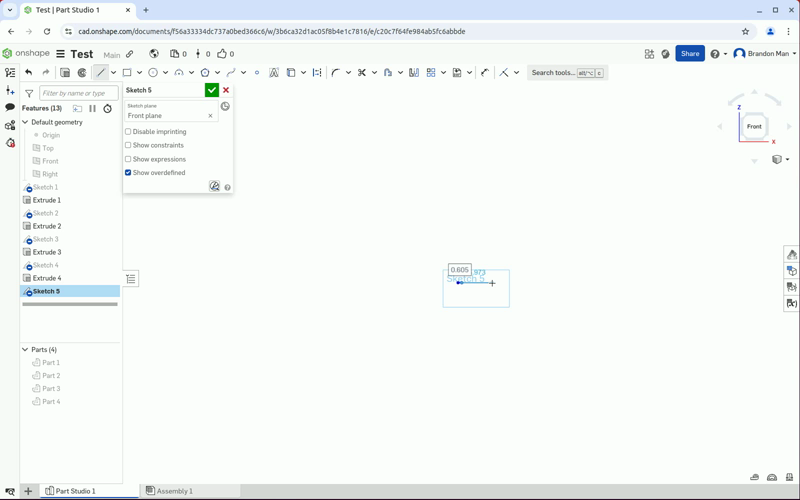
mouse_move(461, 267)
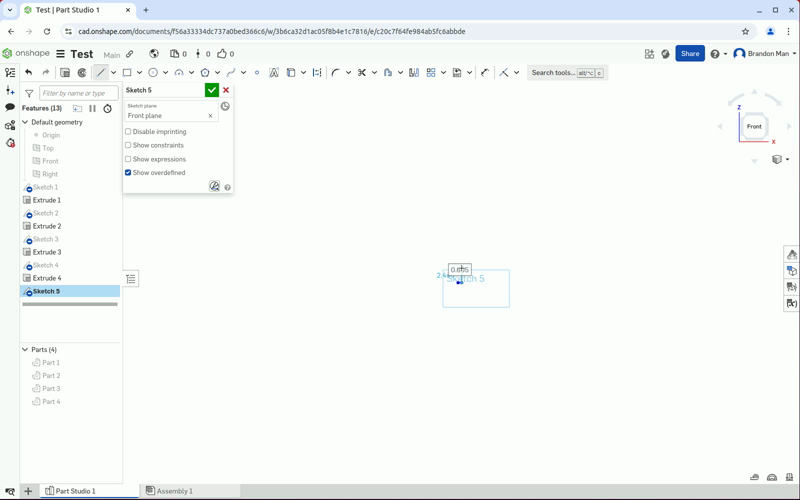
click(461, 267)
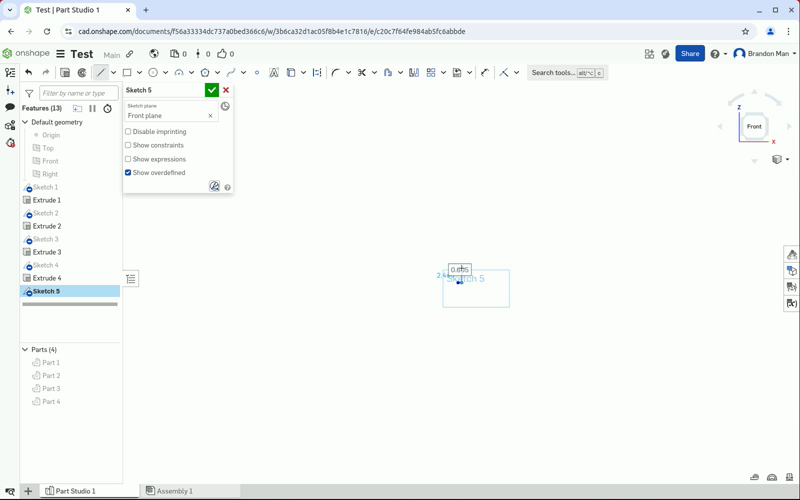
key_up(shift)
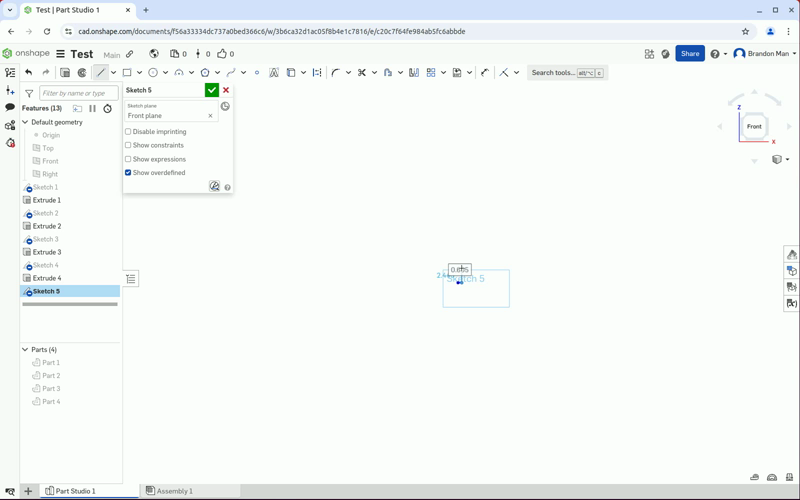
key_down(shift)
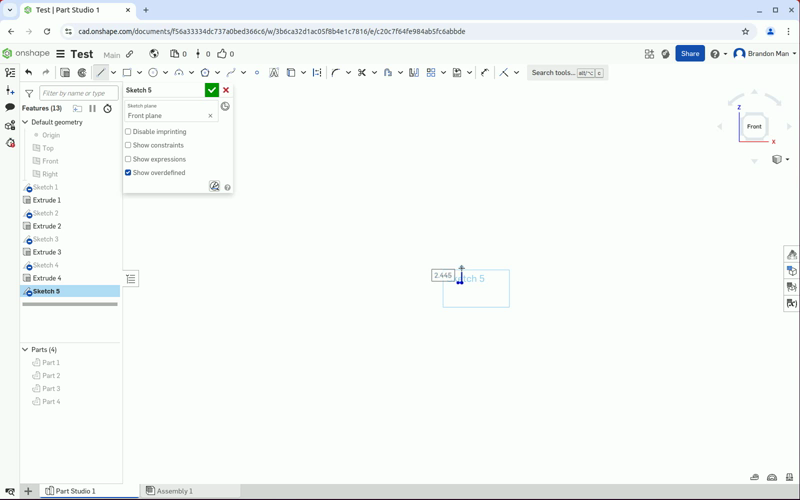
mouse_move(492, 267)
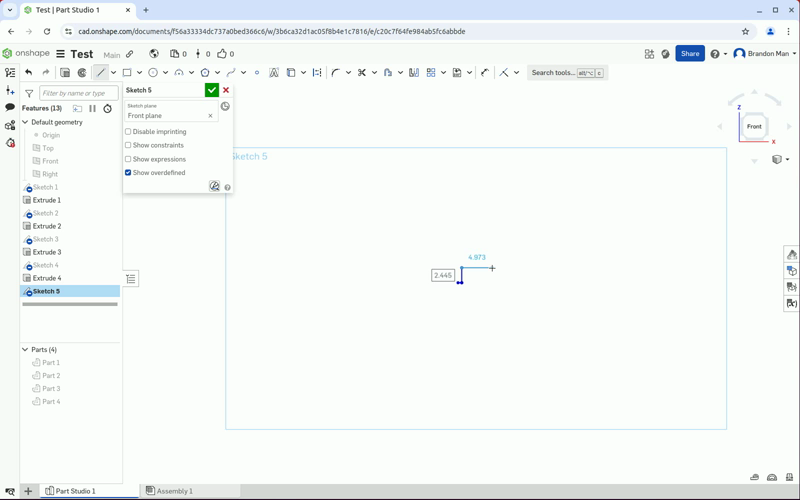
mouse_move(458, 267)
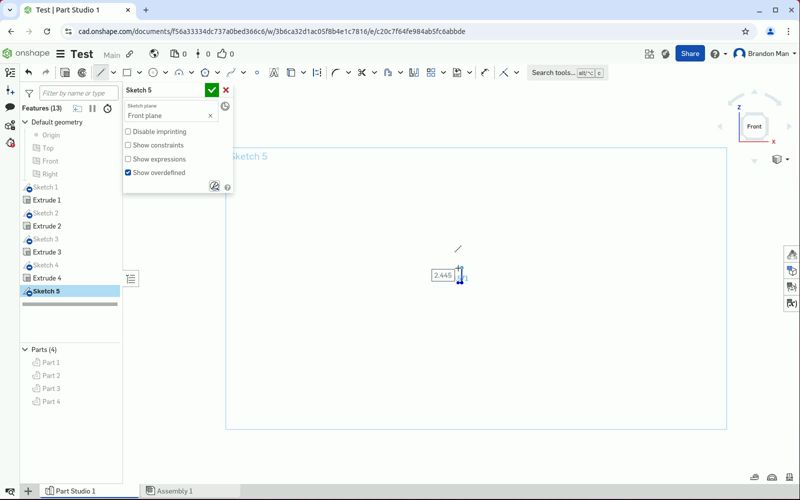
scroll(6)
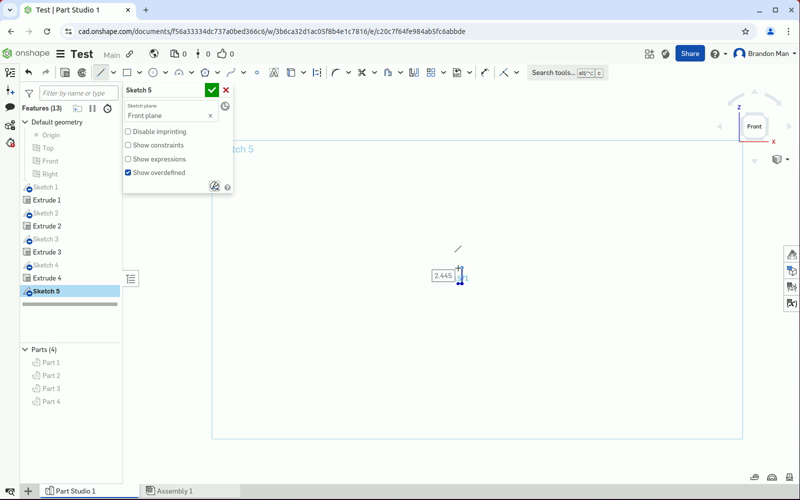
scroll(6)
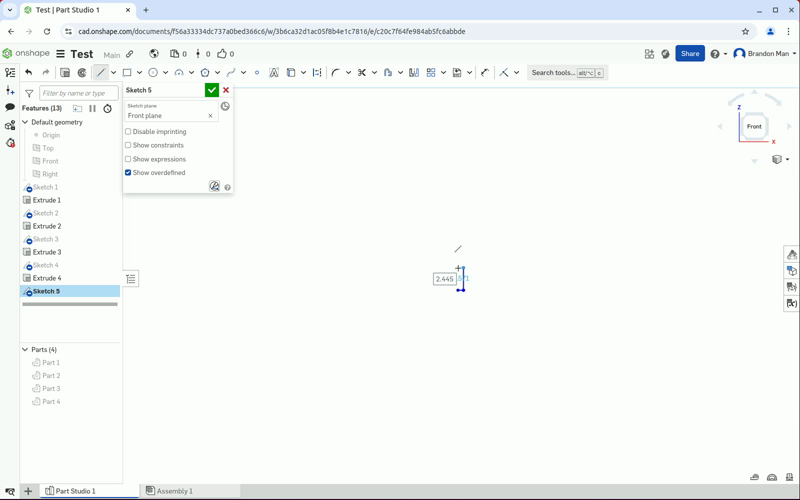
scroll(6)
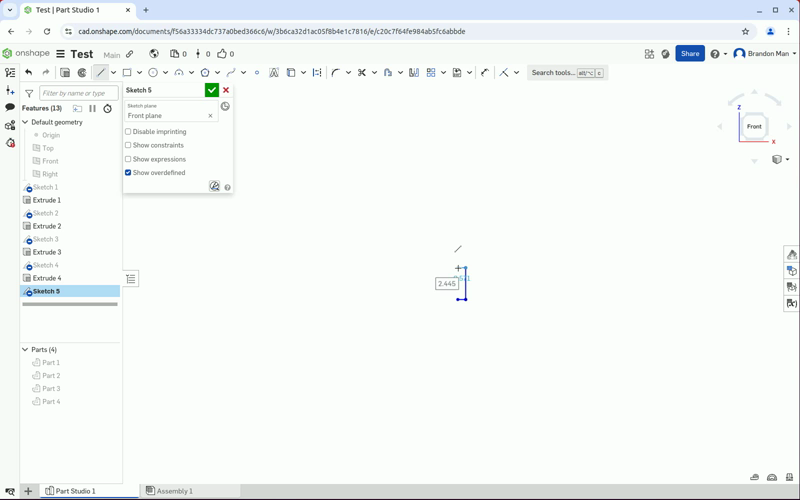
scroll(6)
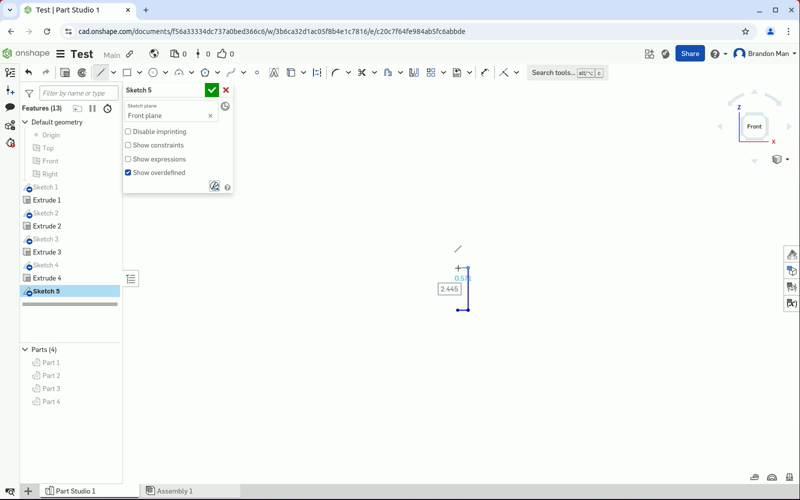
scroll(6)
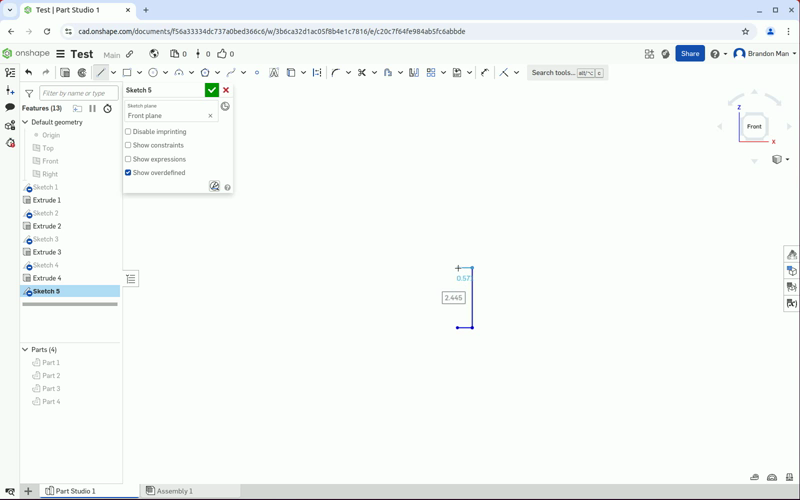
scroll(6)
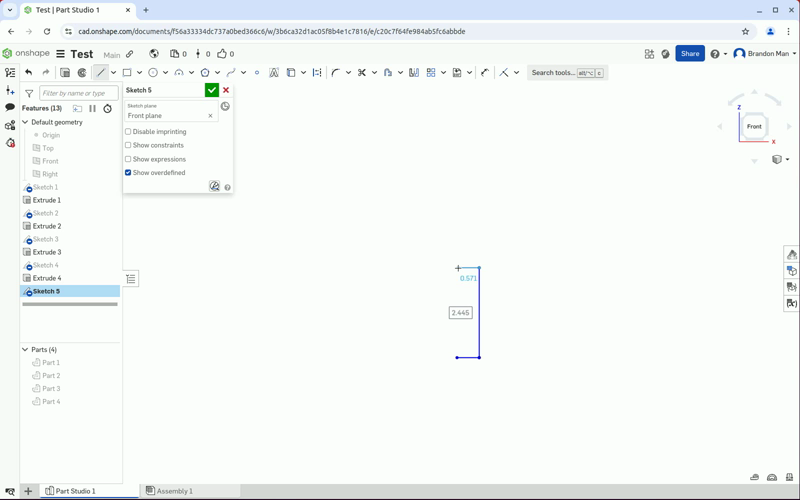
scroll(6)
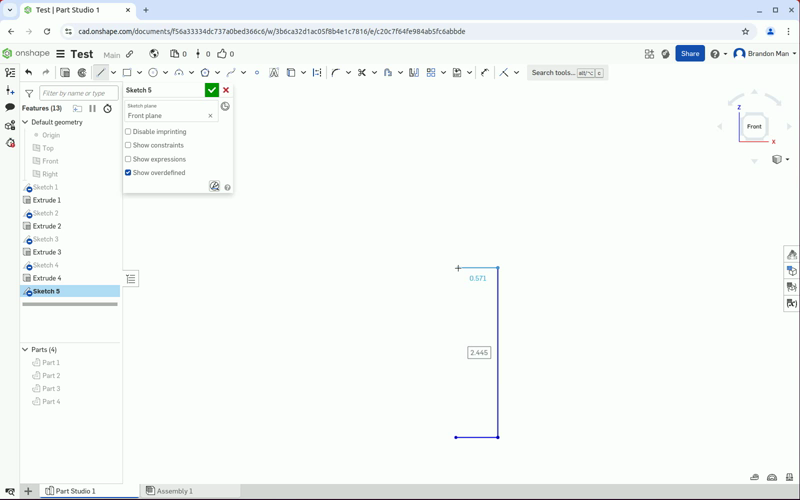
click(458, 267)
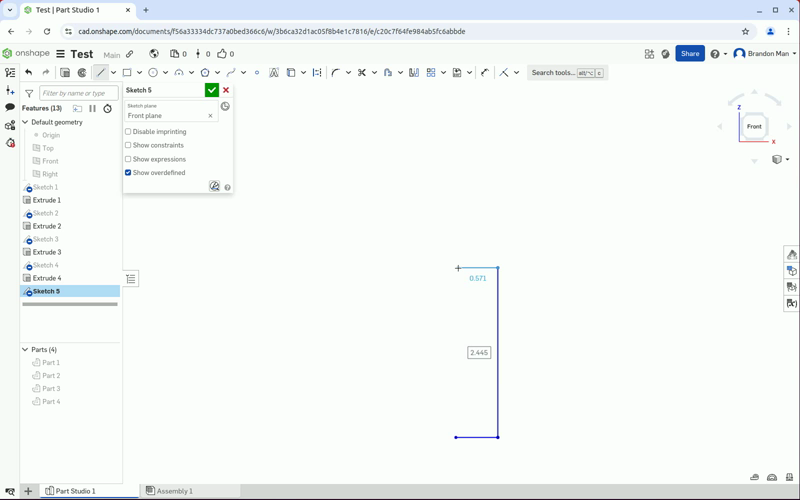
scroll(-6)
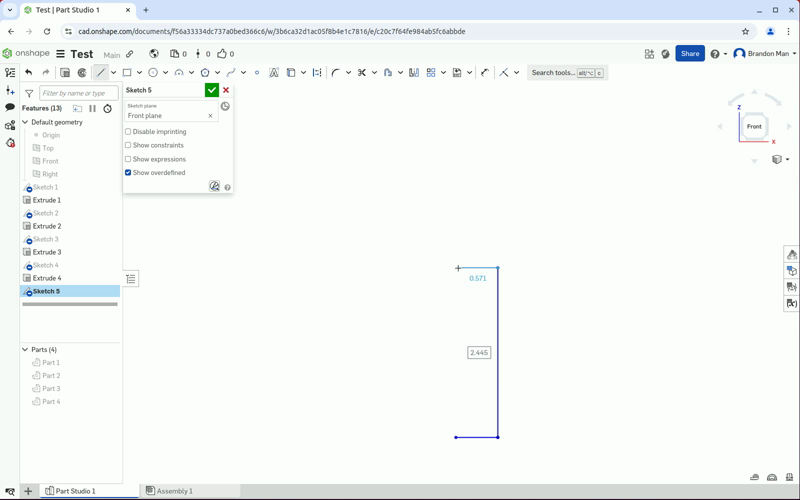
scroll(-6)
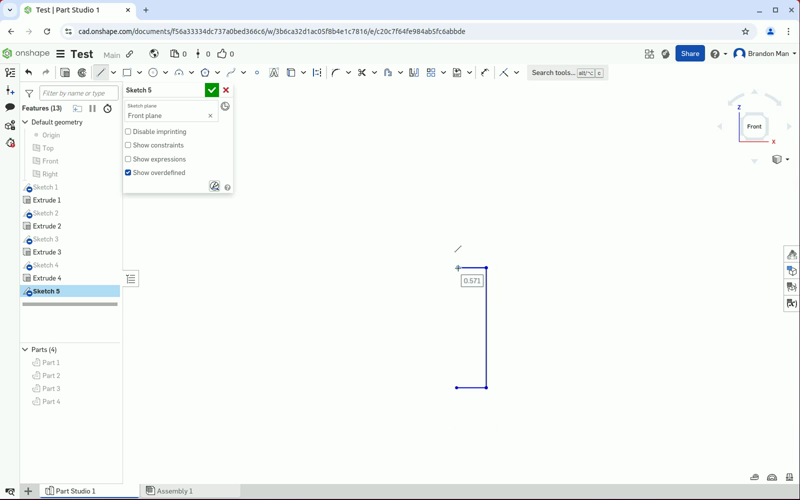
scroll(-6)
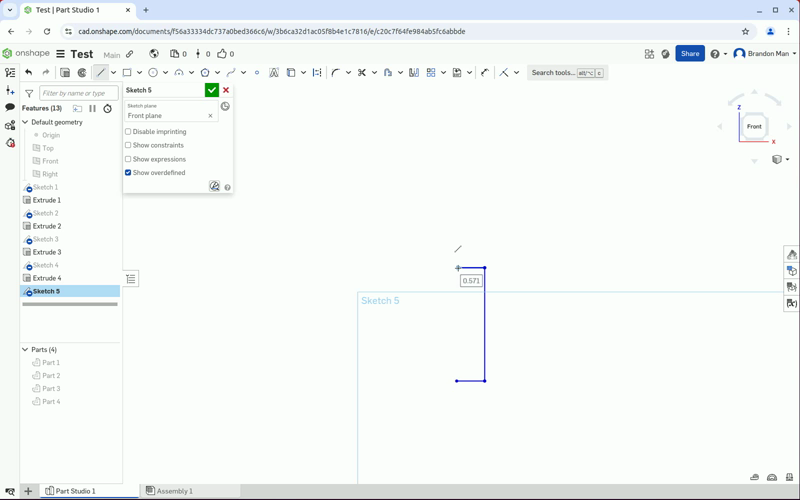
scroll(-6)
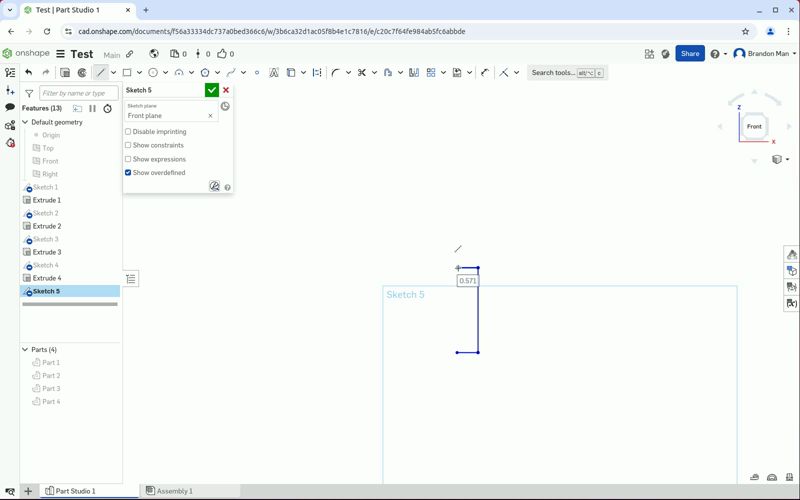
scroll(-6)
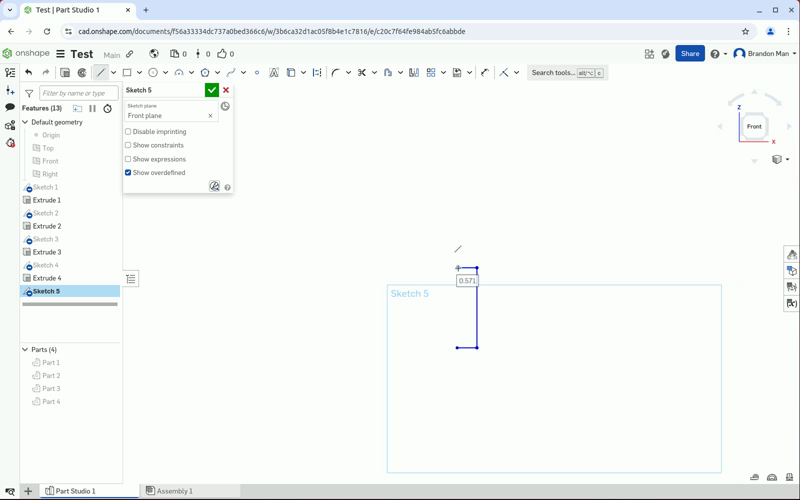
scroll(-6)
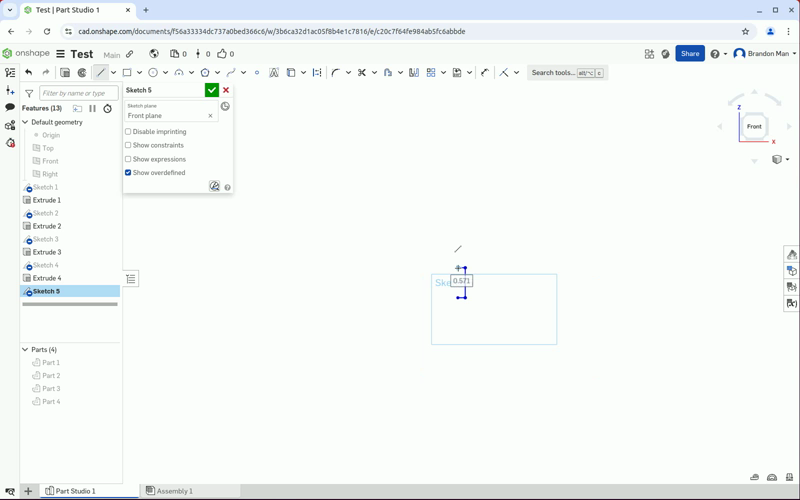
scroll(-6)
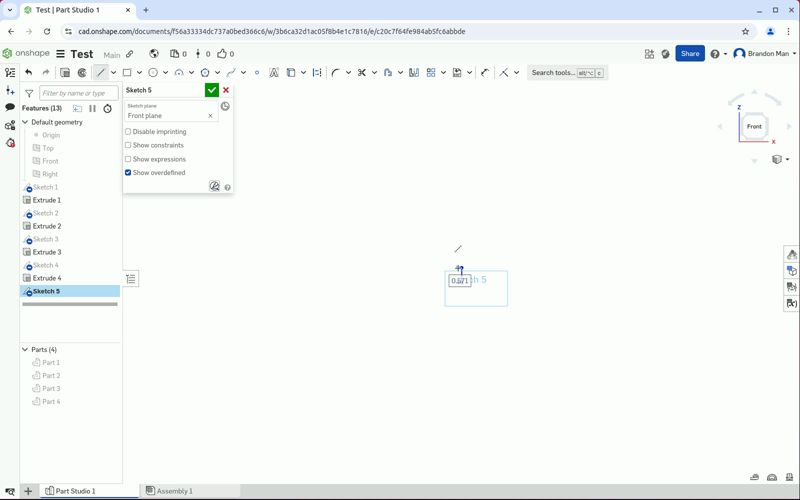
key_up(shift)
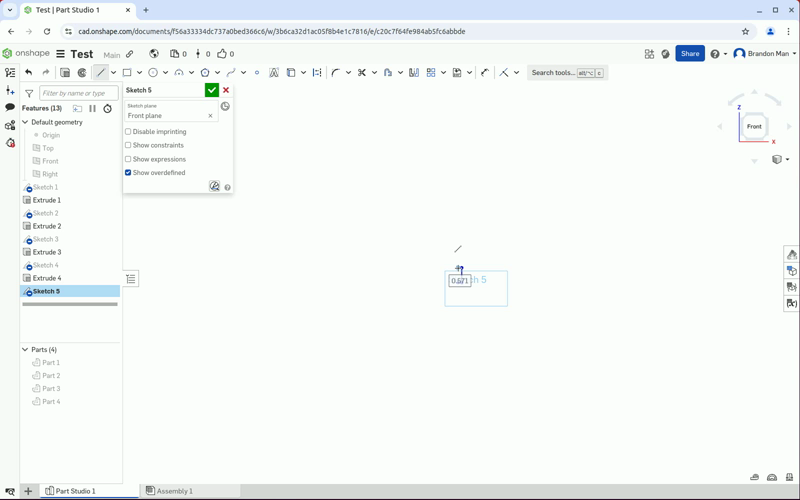
mouse_move(488, 267)
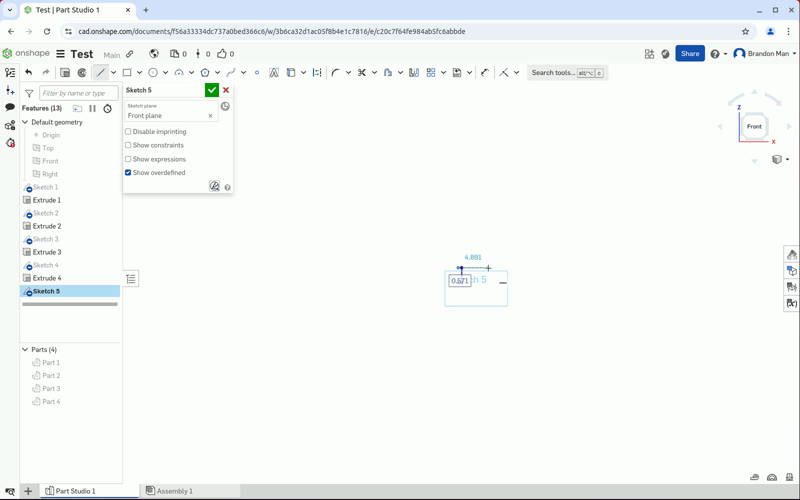
key_down(shift)
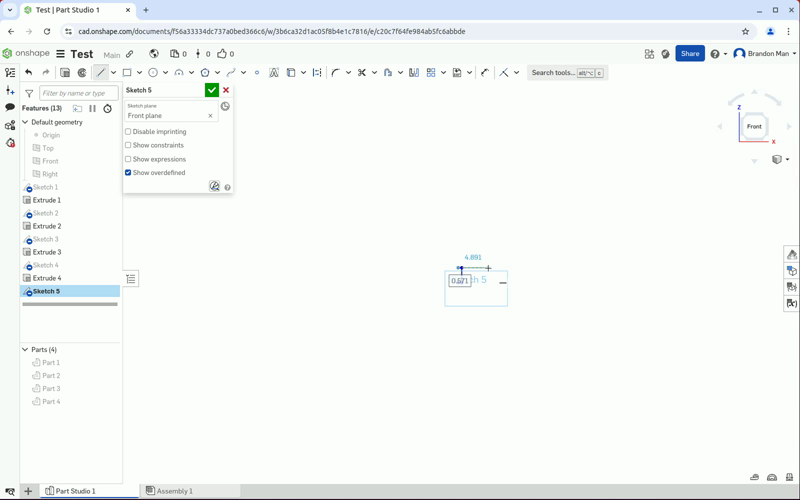
mouse_move(458, 282)
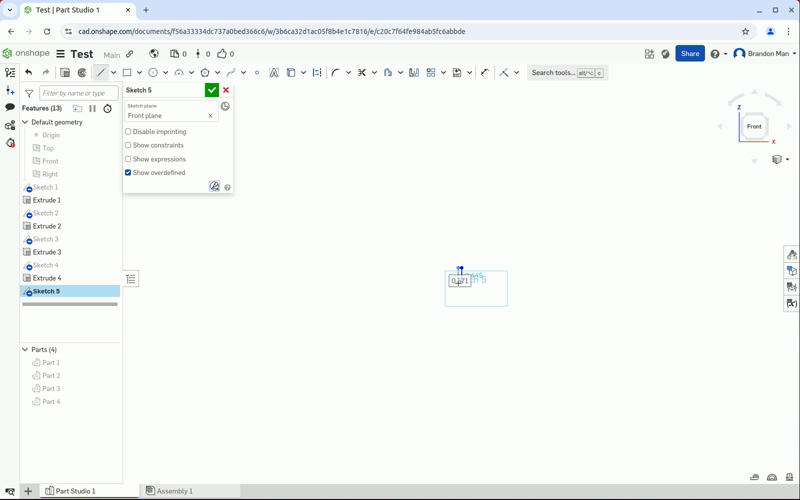
scroll(6)
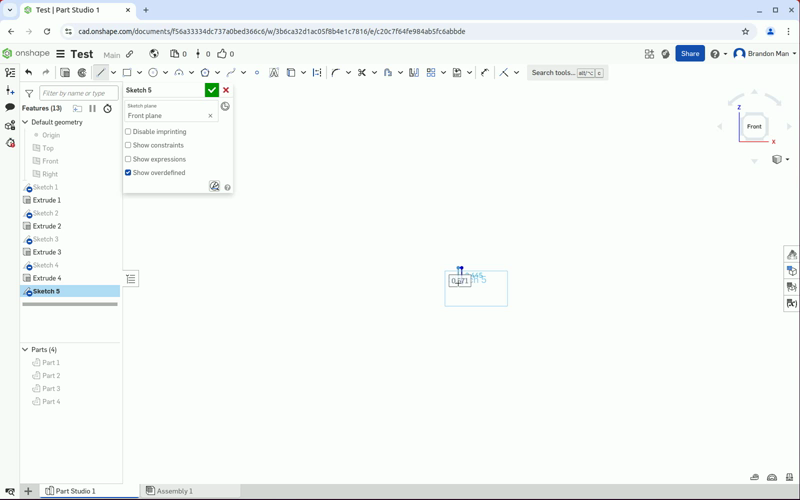
scroll(6)
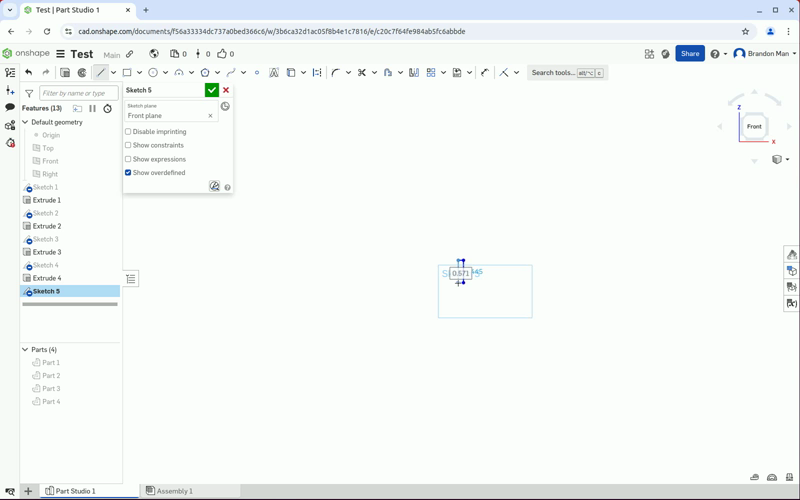
scroll(6)
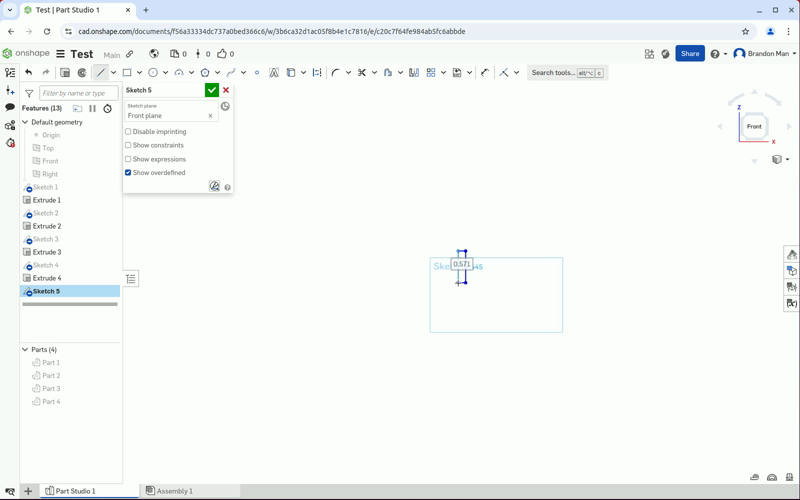
scroll(6)
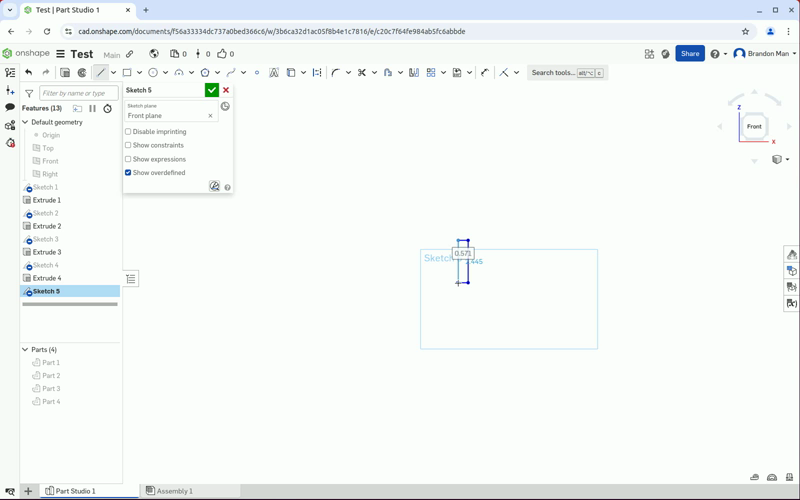
scroll(6)
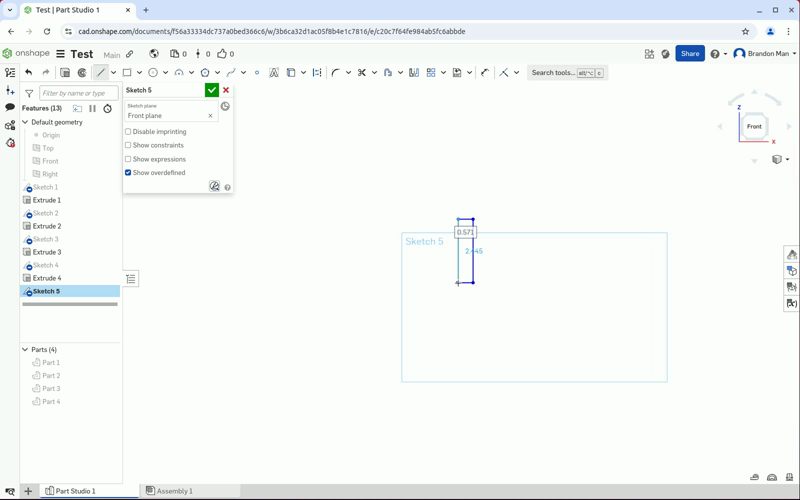
scroll(6)
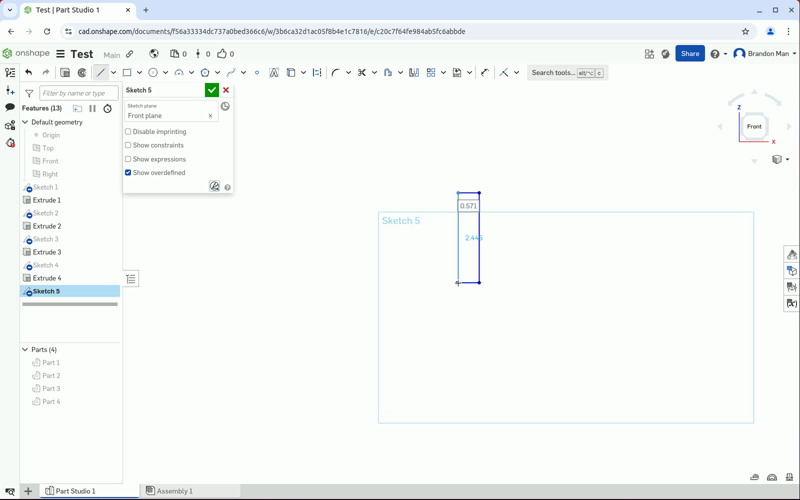
scroll(6)
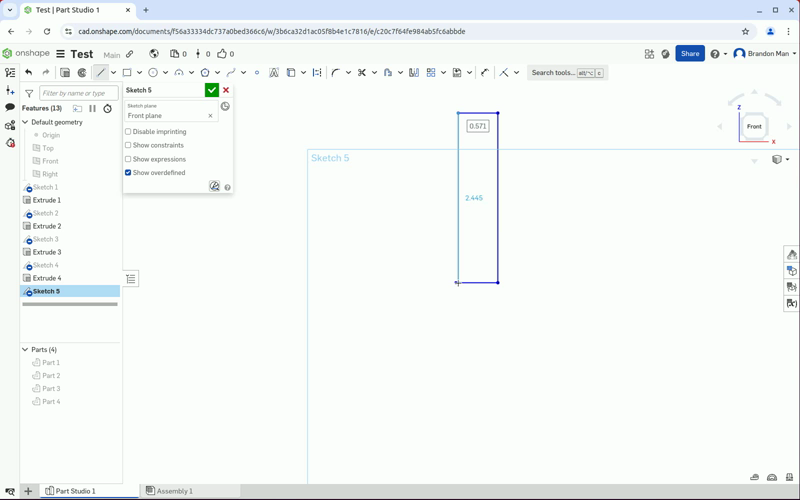
key_up(shift)
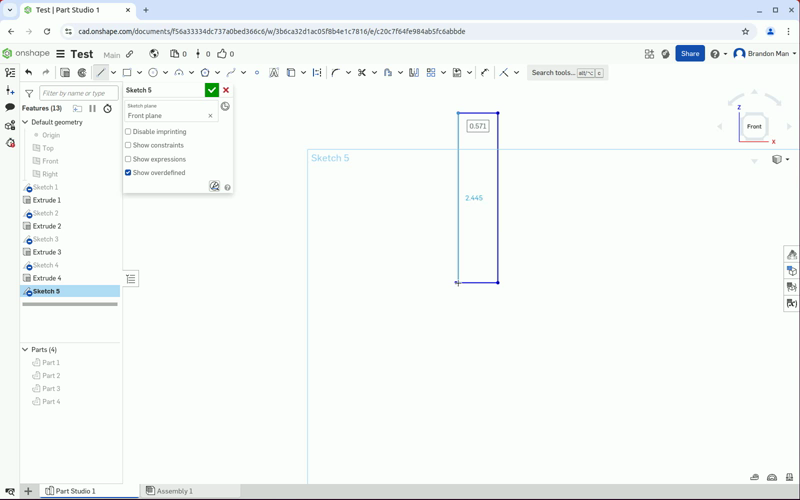
click(458, 282)
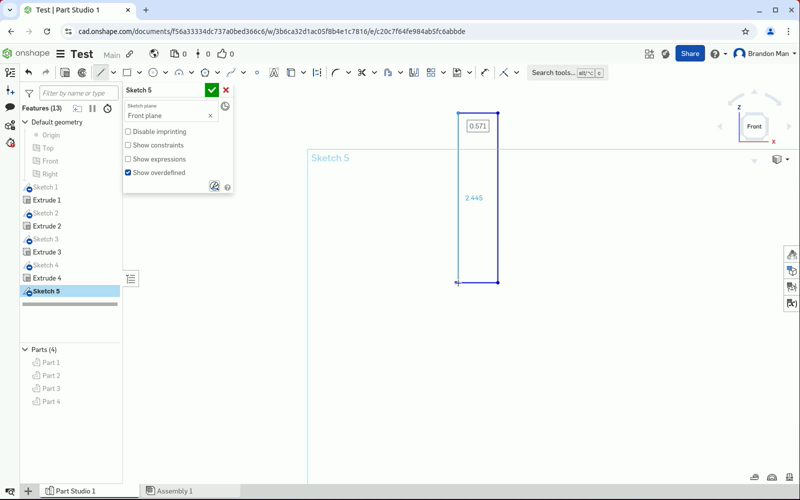
scroll(-6)
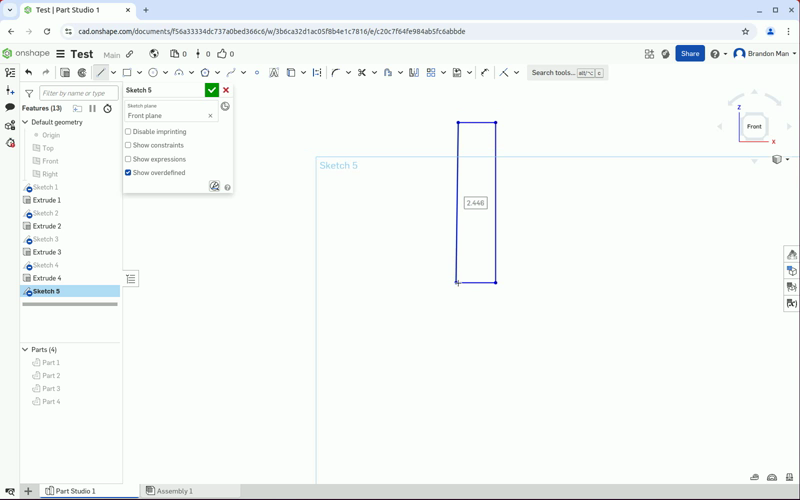
scroll(-6)
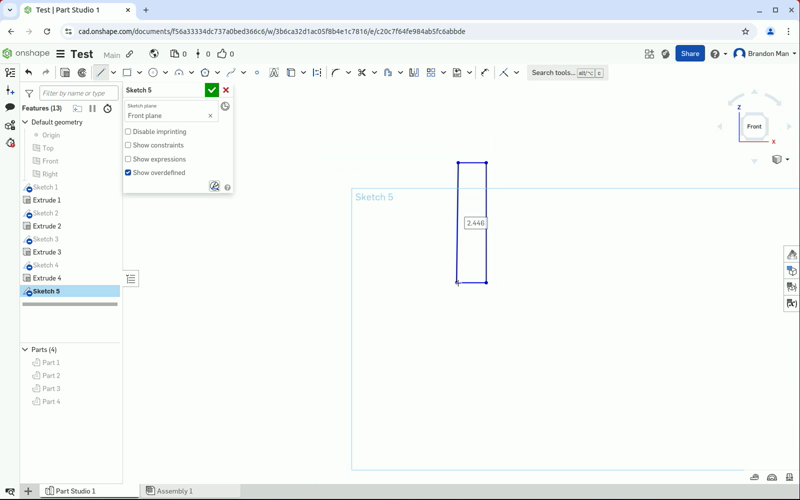
scroll(-6)
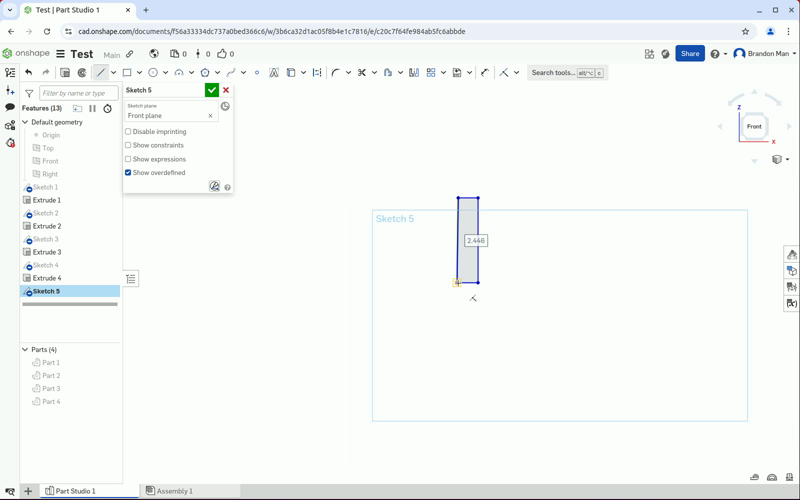
scroll(-6)
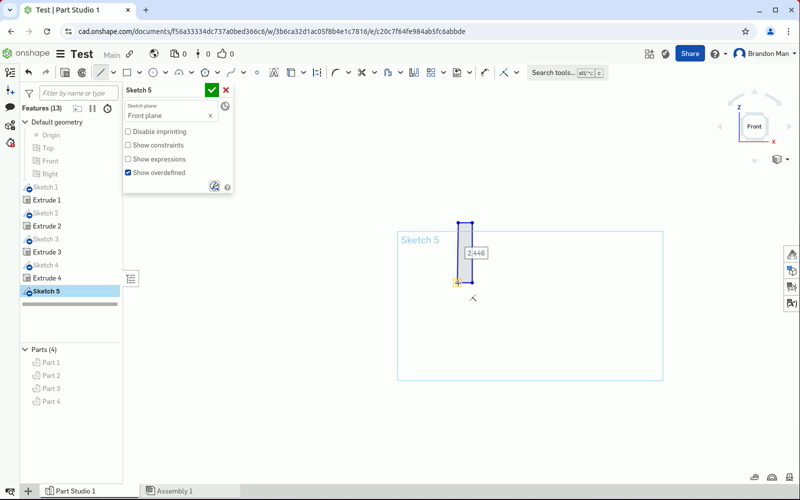
scroll(-6)
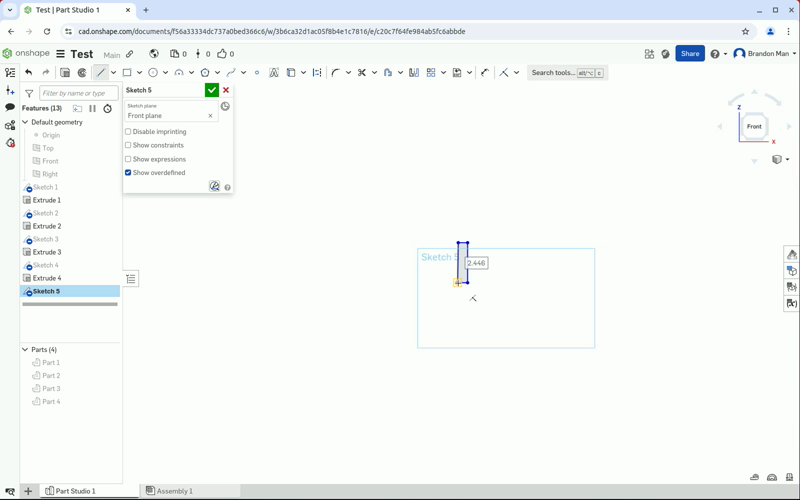
scroll(-6)
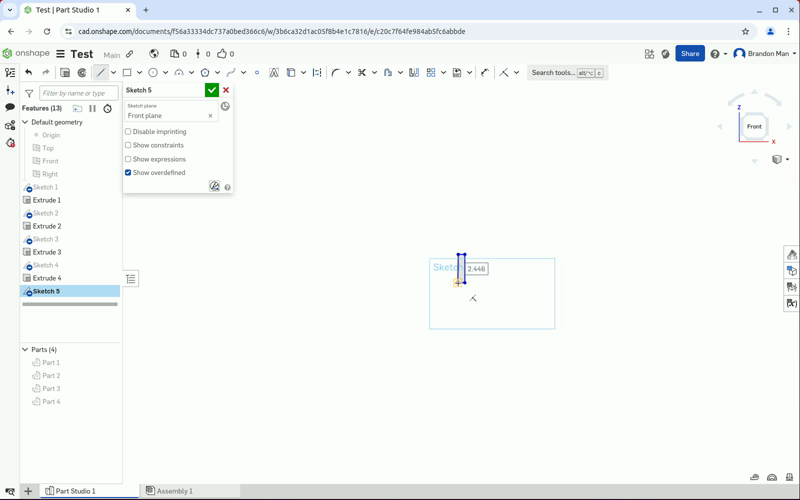
scroll(-6)
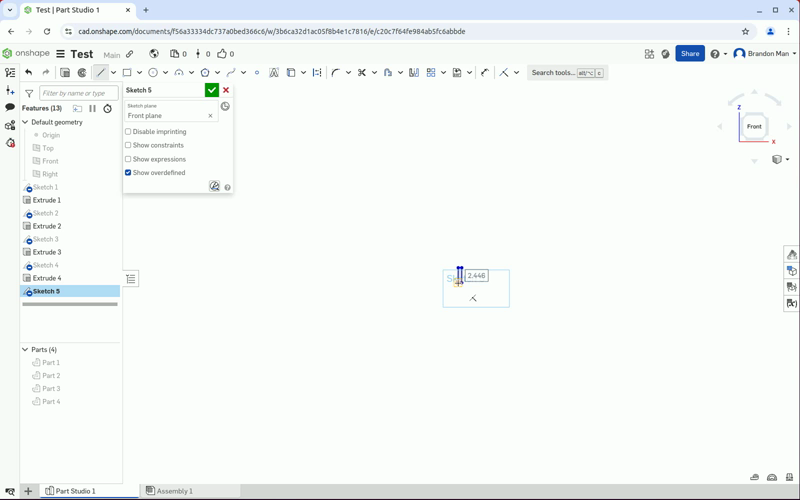
key(esc)
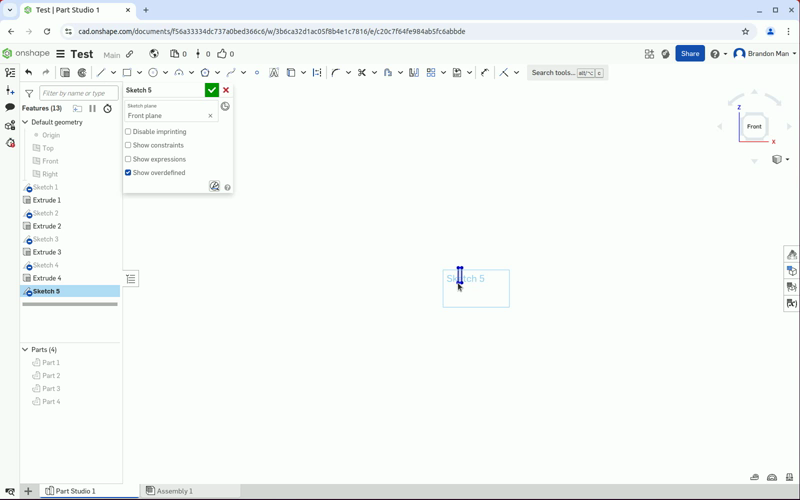
mouse_move(460, 281)
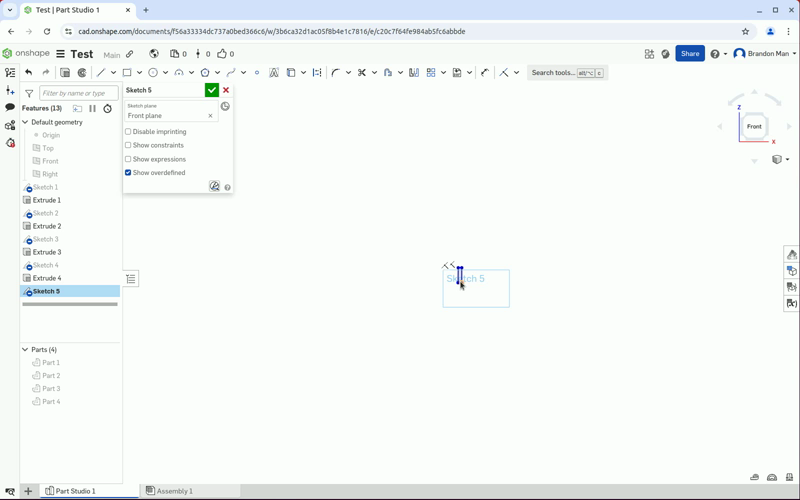
scroll(6)
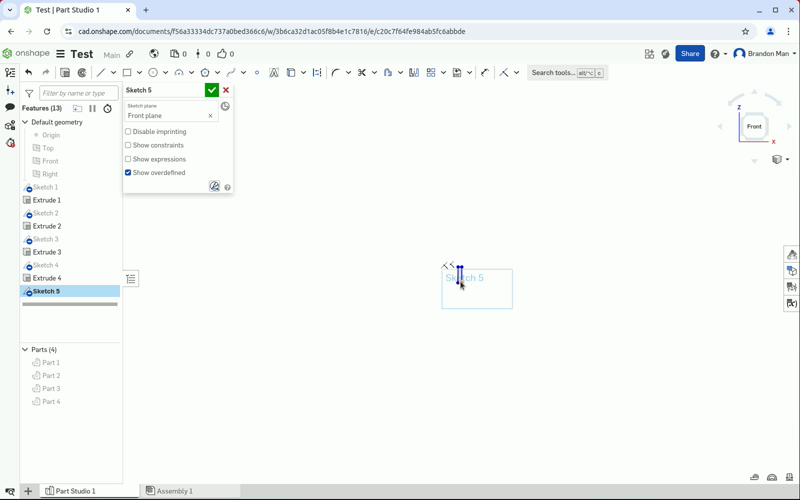
scroll(6)
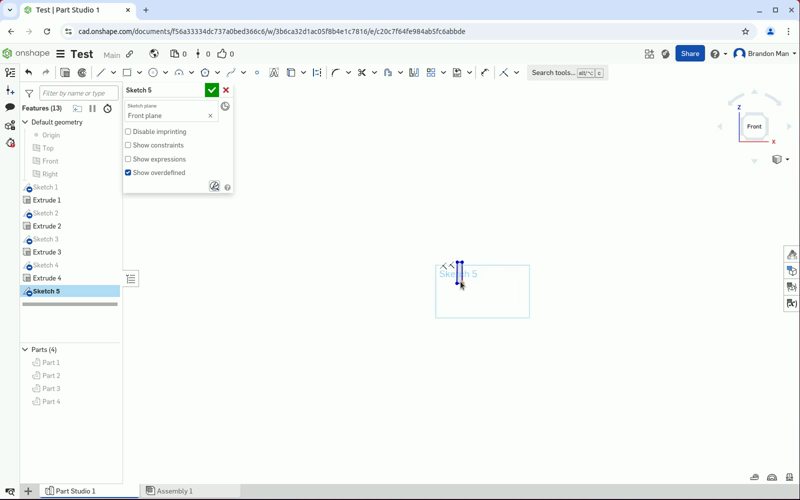
scroll(6)
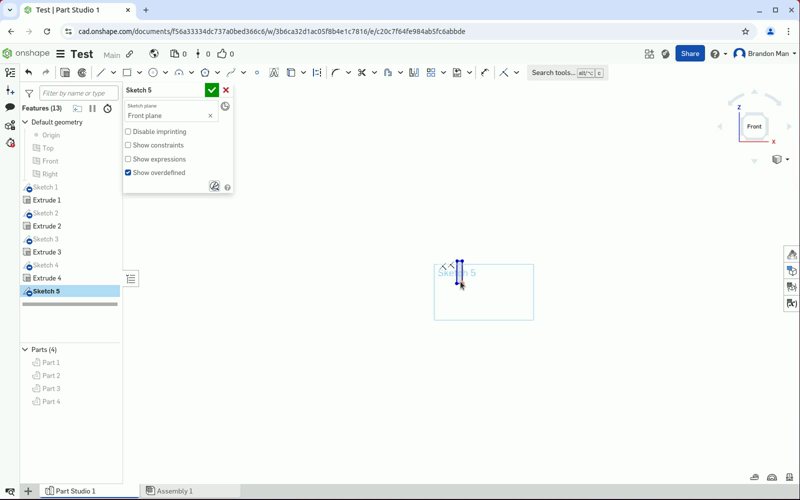
scroll(6)
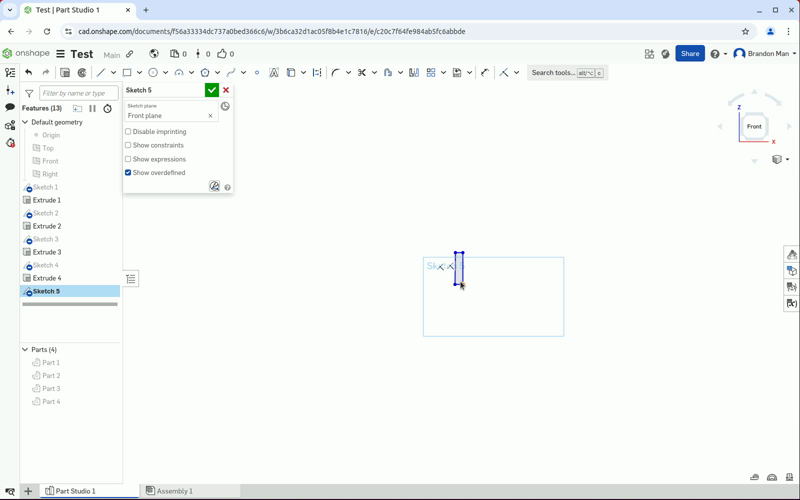
scroll(6)
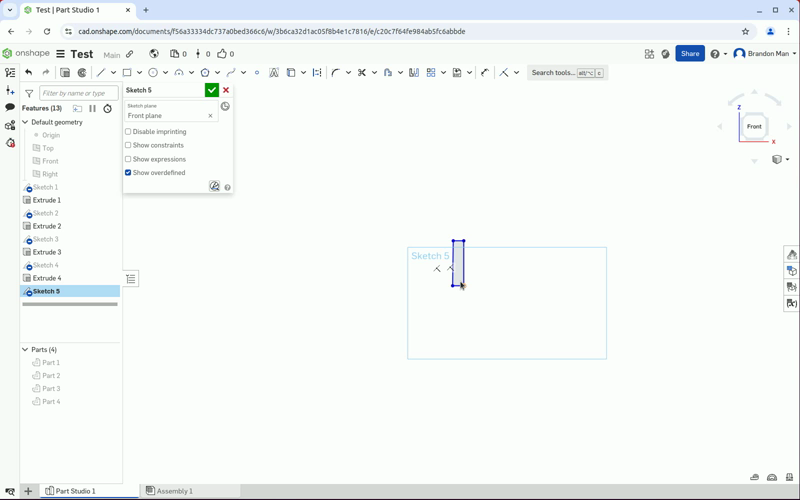
scroll(6)
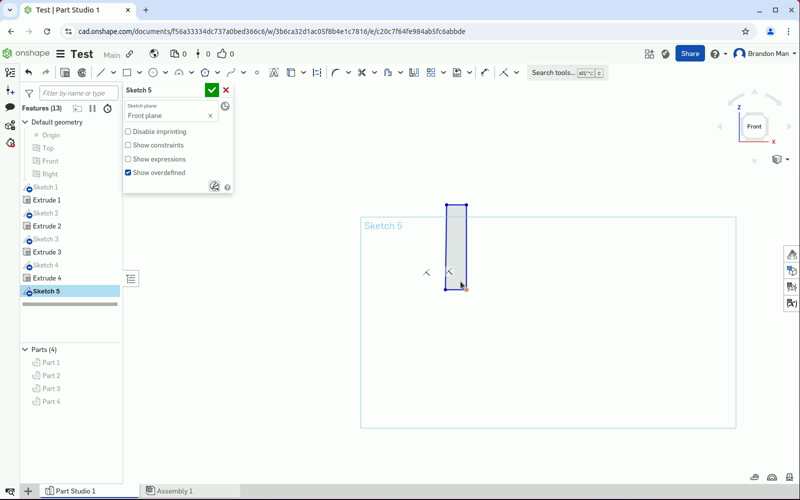
scroll(6)
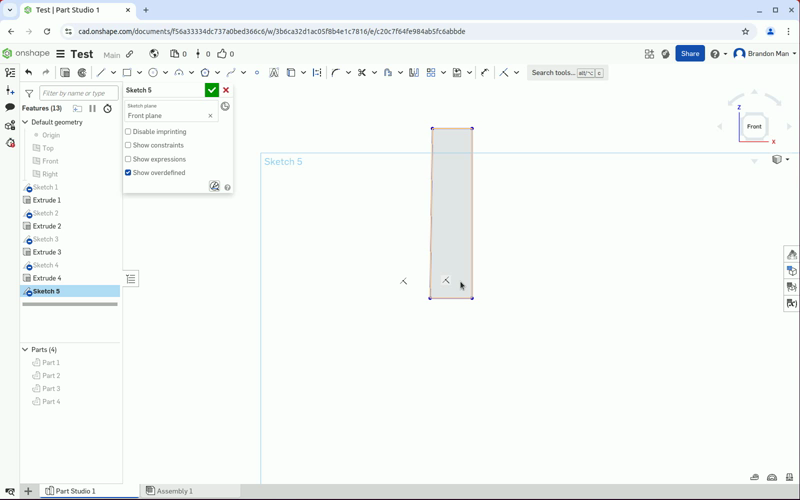
click(460, 281)
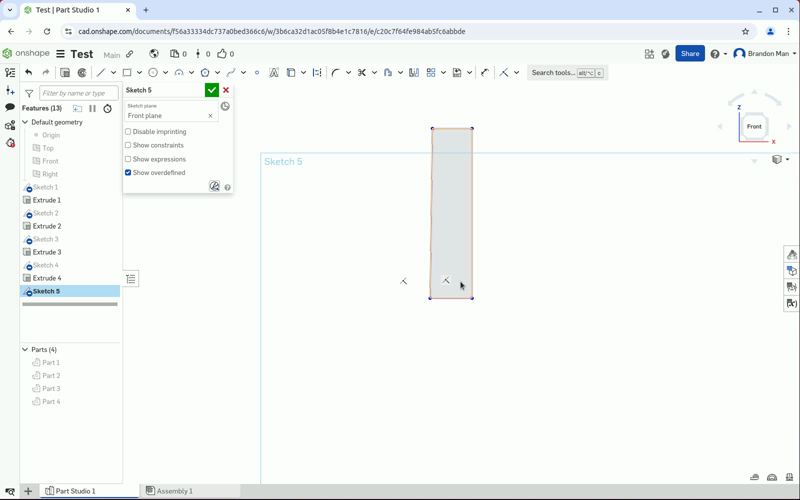
scroll(-6)
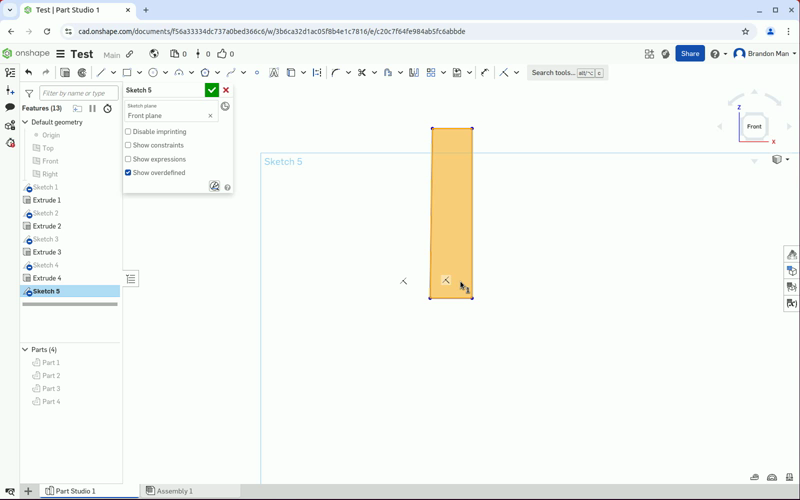
scroll(-6)
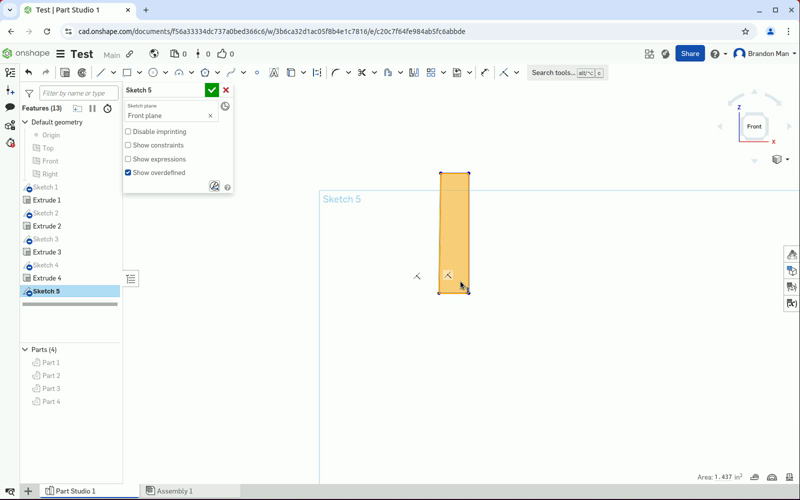
scroll(-6)
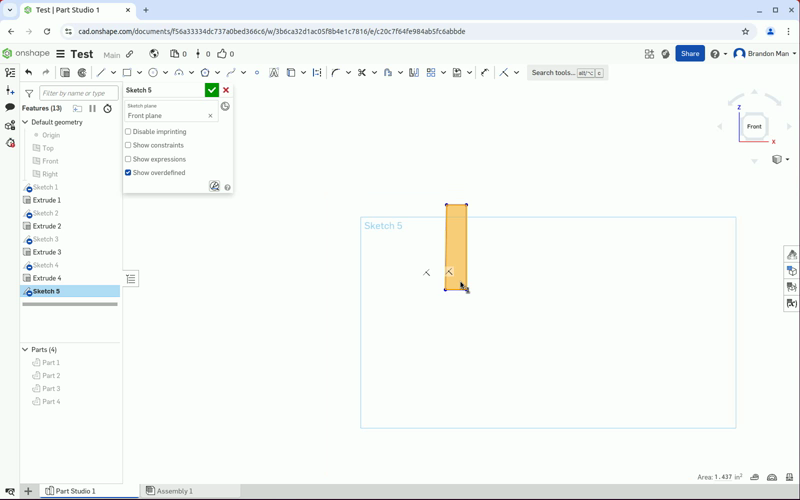
scroll(-6)
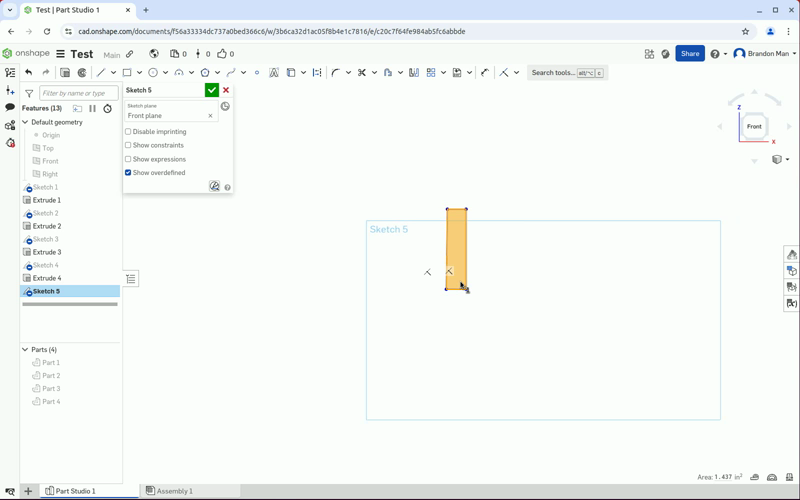
scroll(-6)
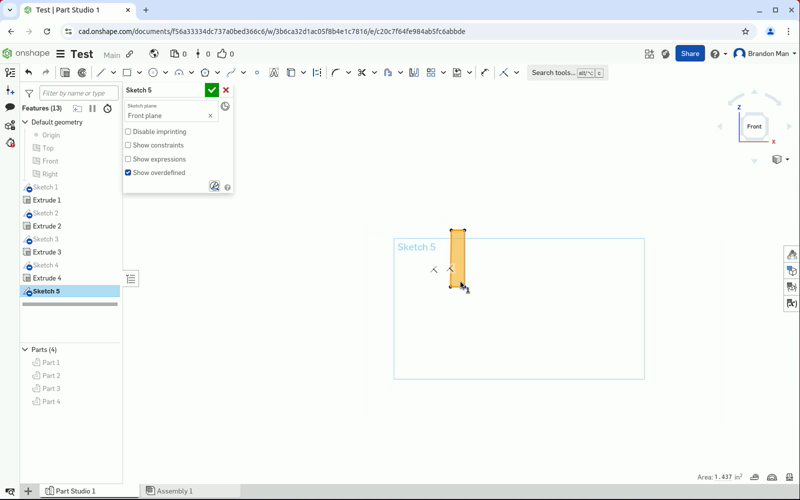
scroll(-6)
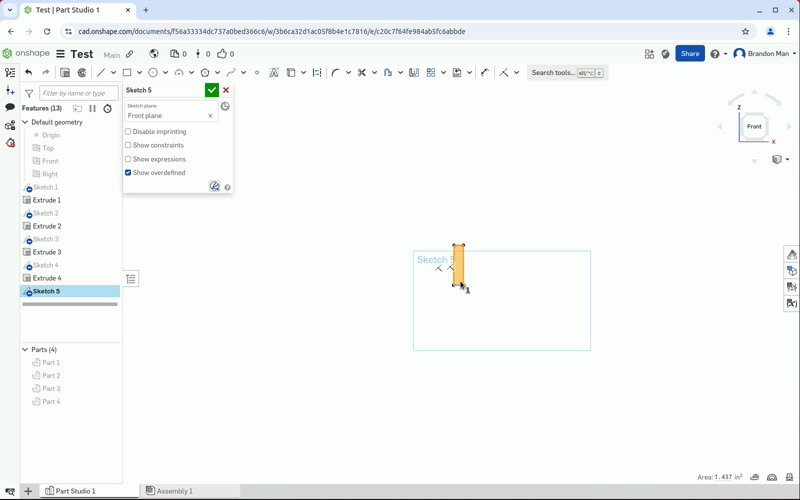
scroll(-6)
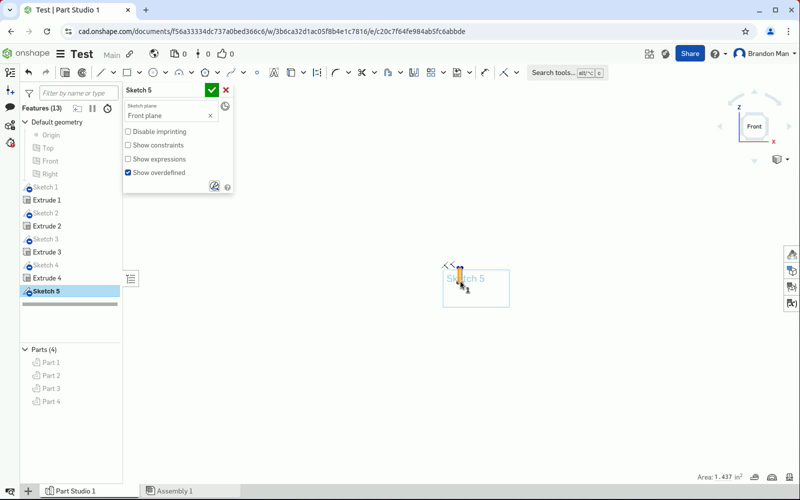
mouse_move(73, 352)
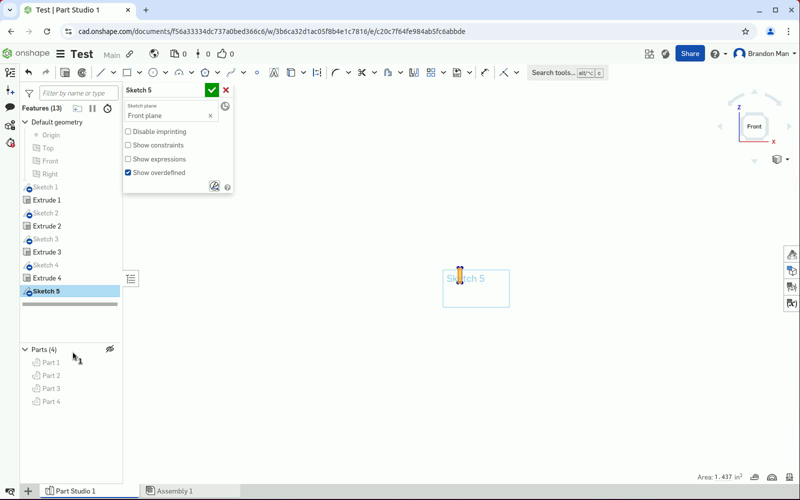
key(shift+y)
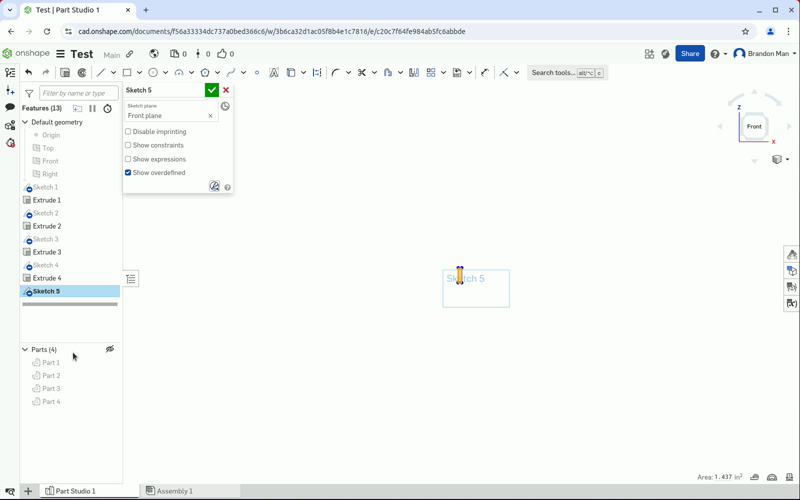
key(shift+e)
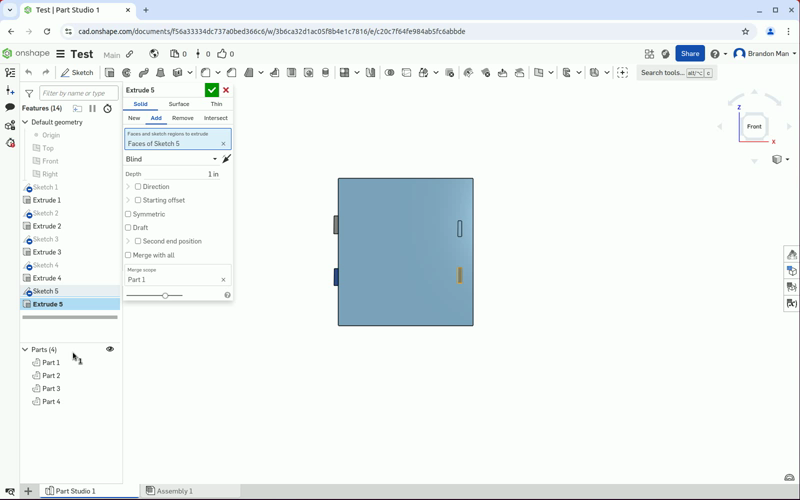
mouse_move(143, 106)
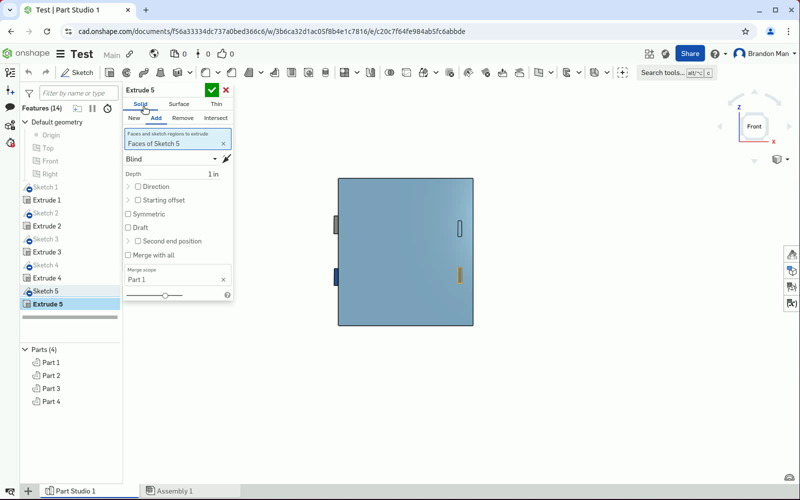
click(143, 106)
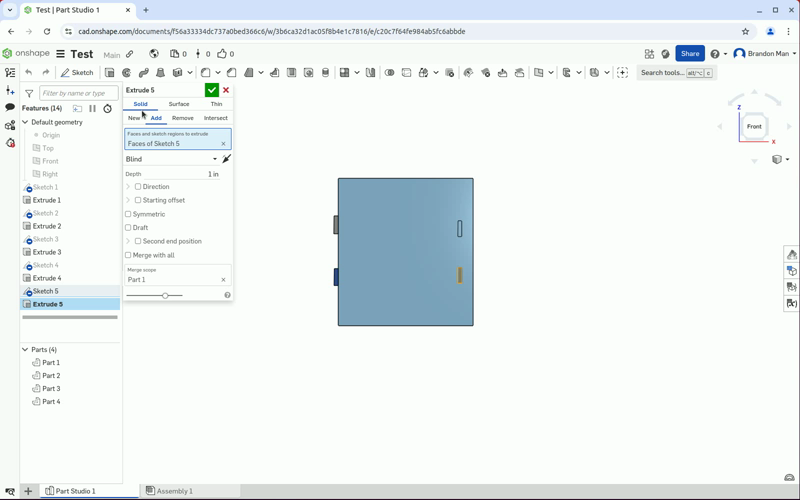
mouse_move(137, 120)
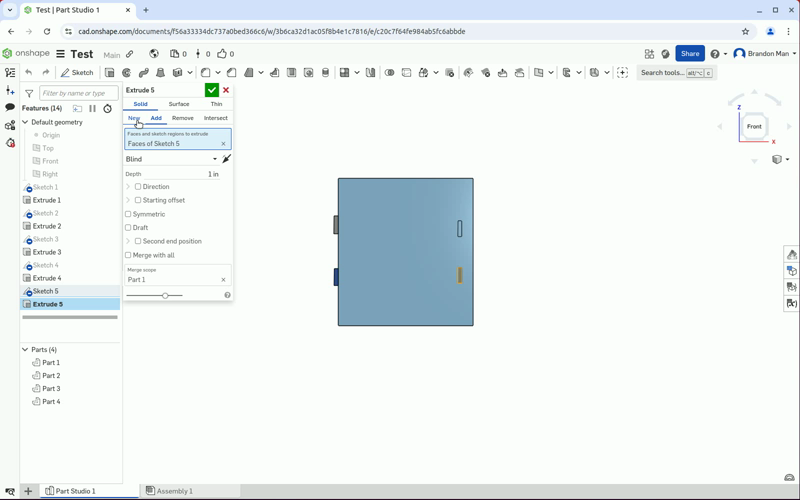
click(137, 120)
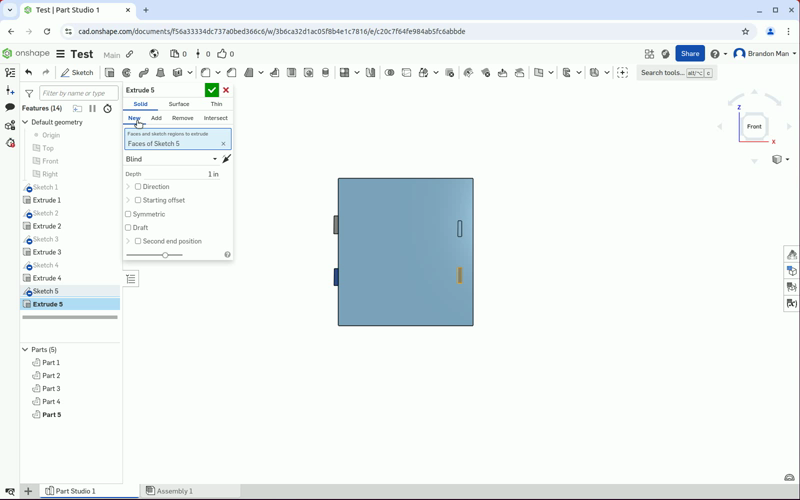
key(tab, 4)
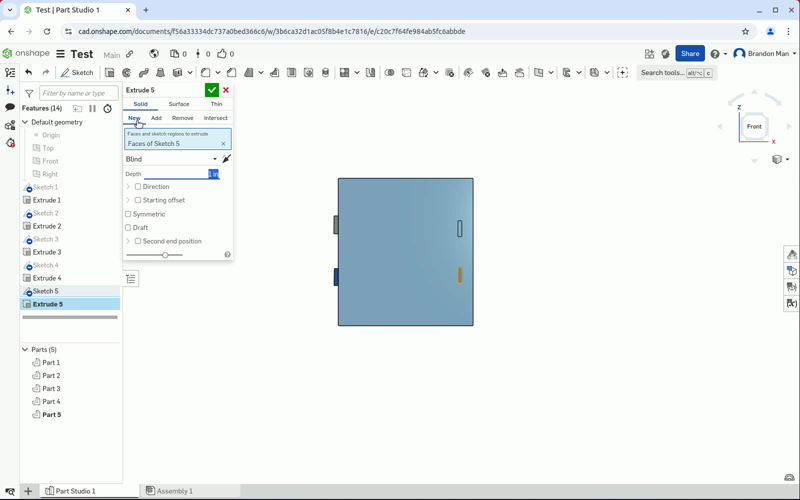
text(0.722)
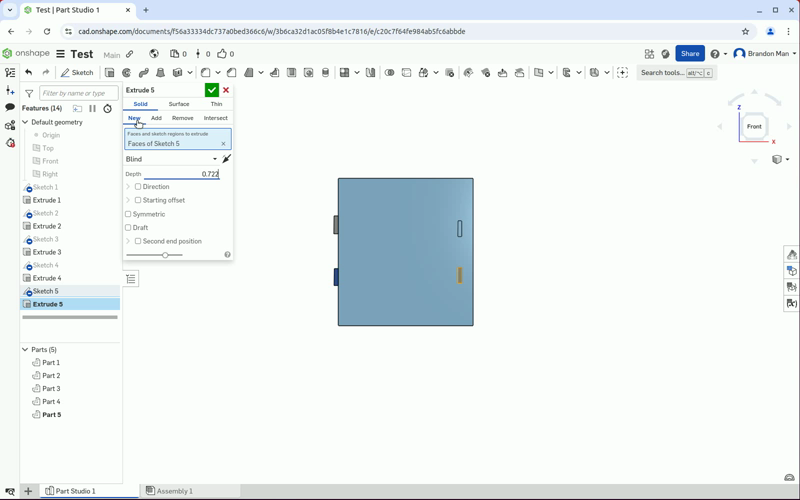
key(enter)
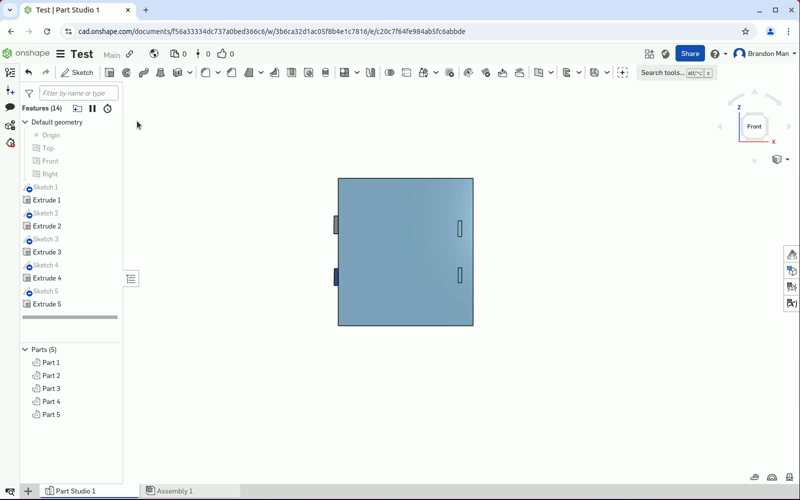
key(shift+h)
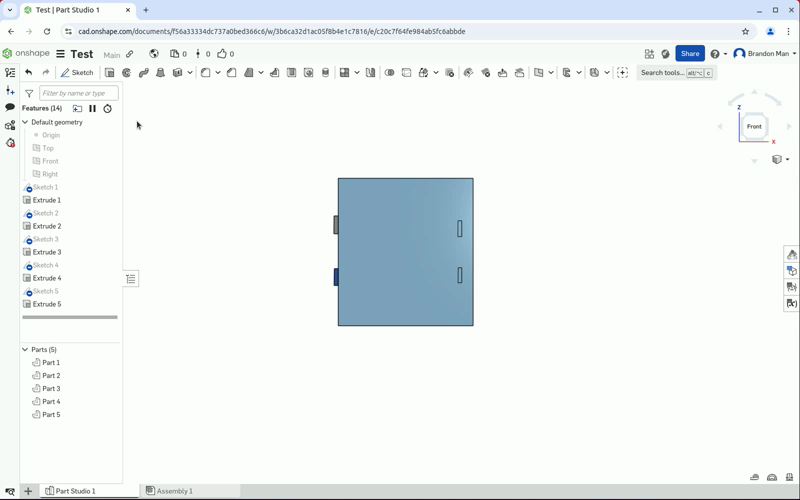
key(shift+h)
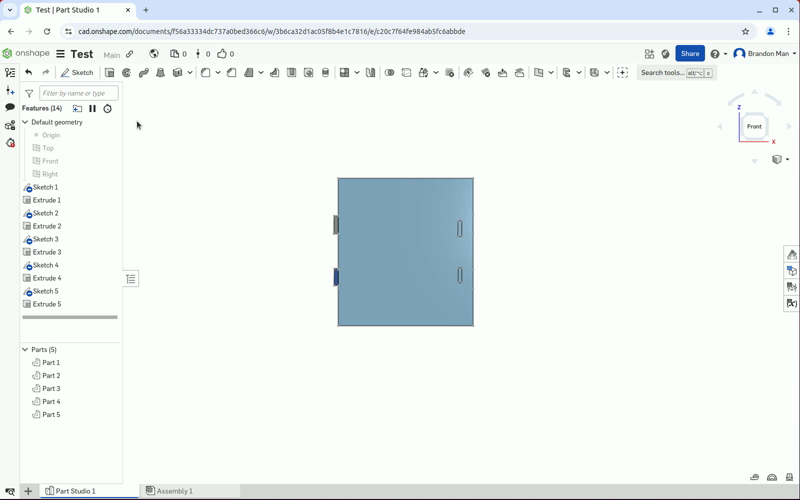
key(shift+7)
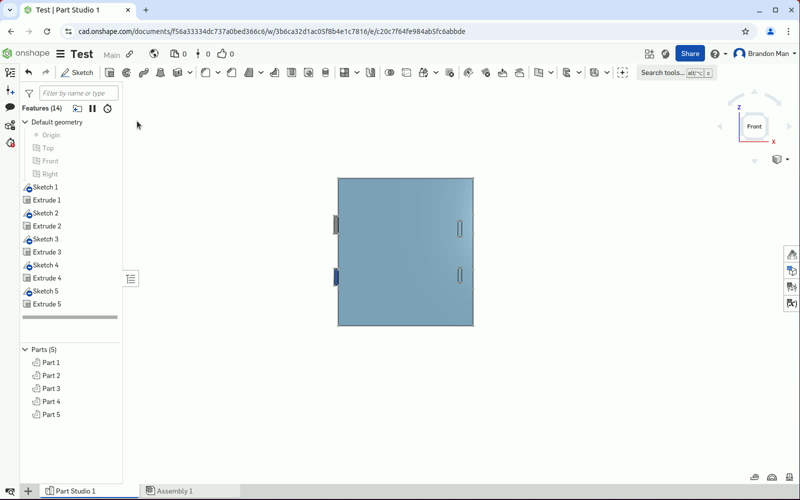
key(left, 2)
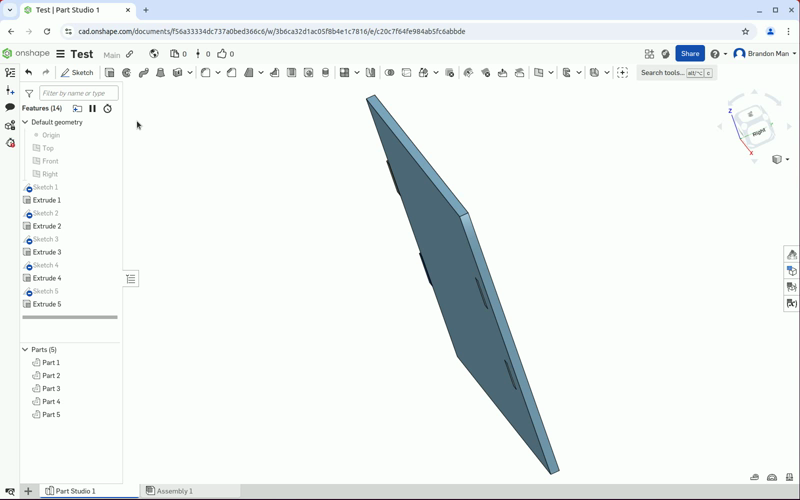
key(down, 2)
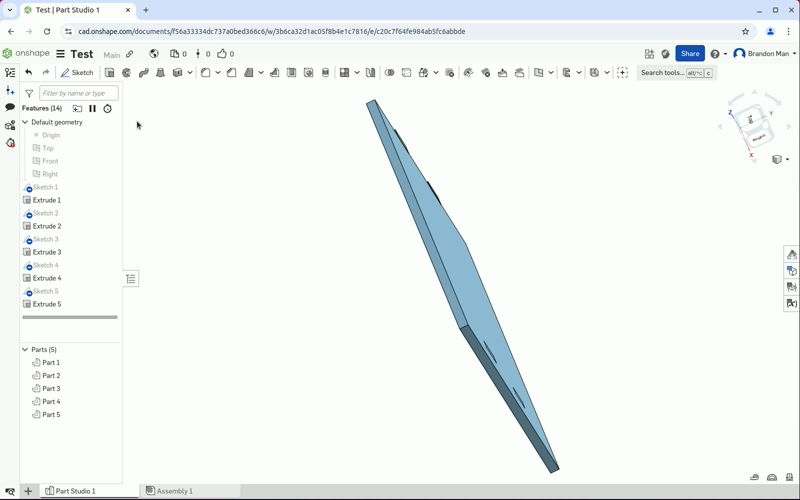
key(up, 2)
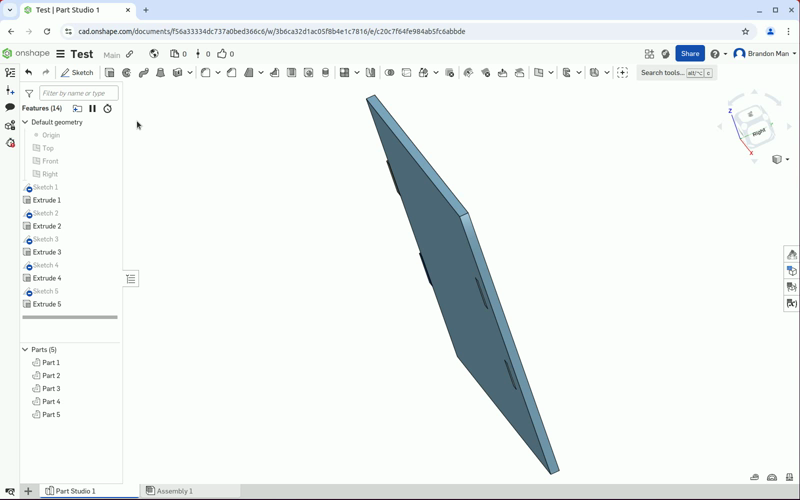
key(right, 2)
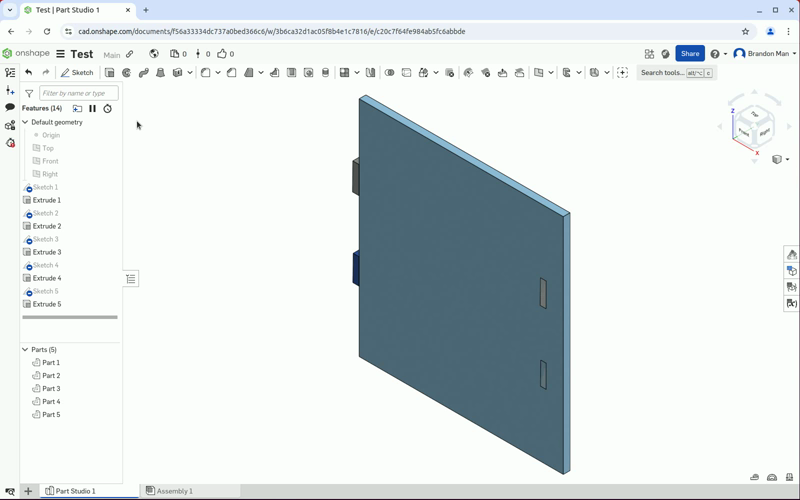
mouse_move(73, 189)
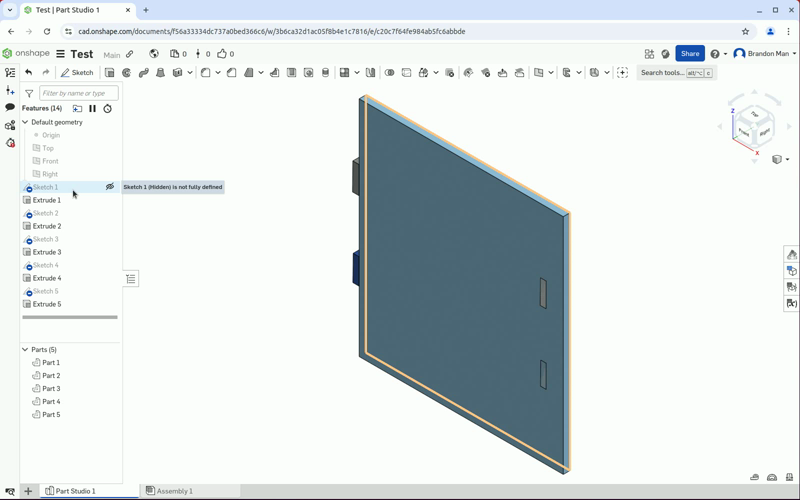
click(73, 189)